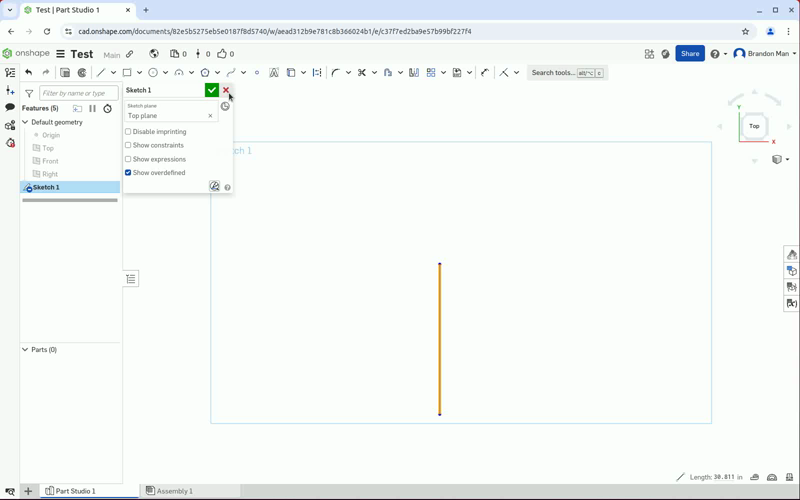
key(shift+h)
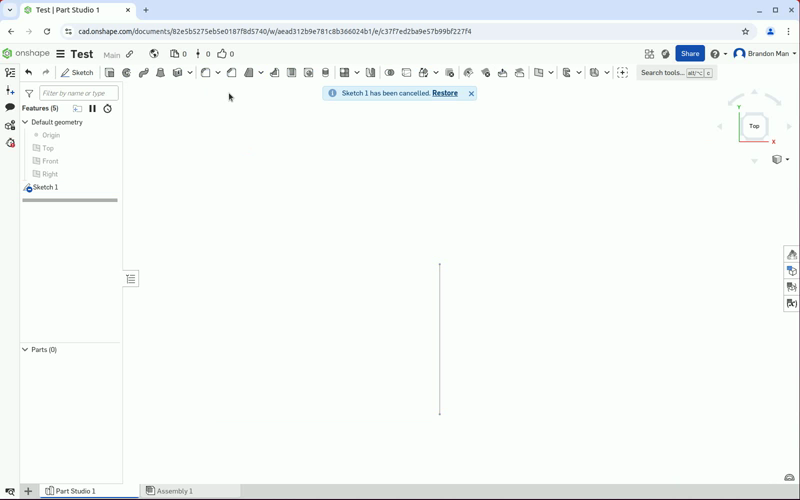
key(shift+s)
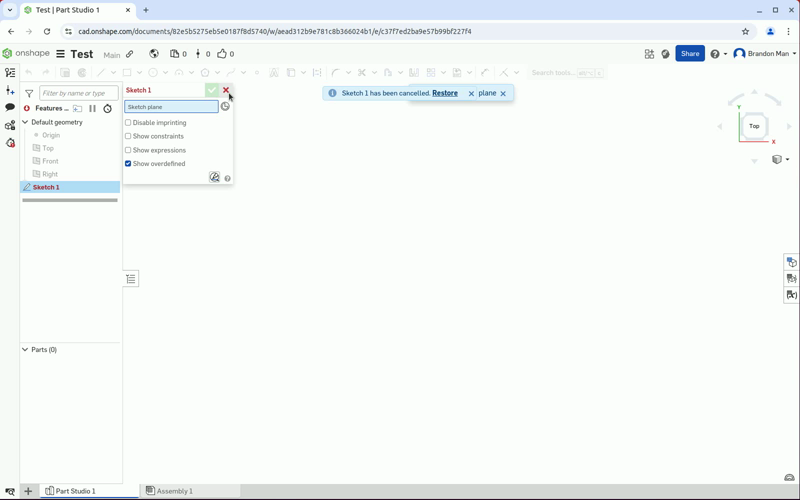
mouse_move(73, 150)
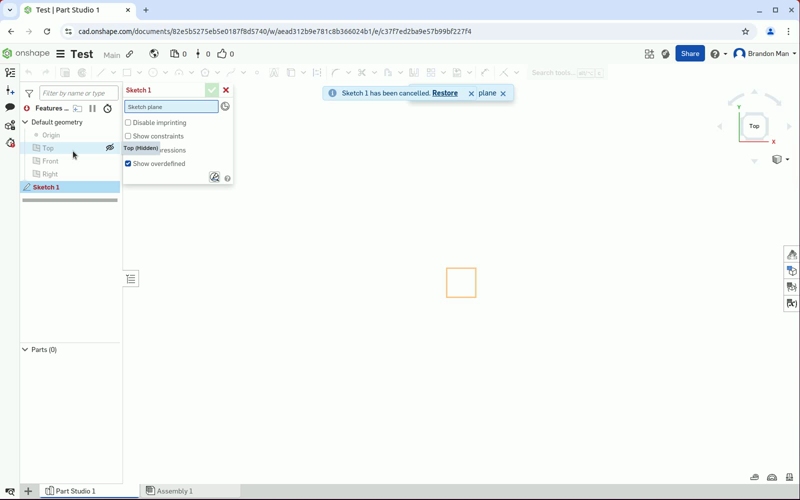
click(73, 150)
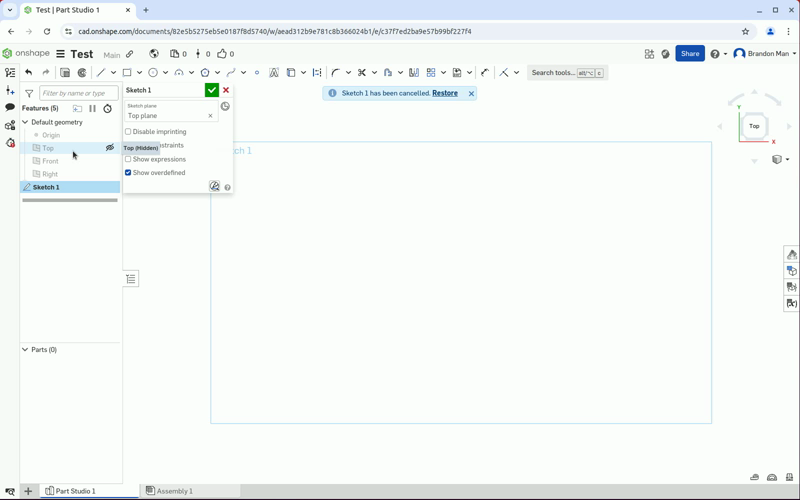
mouse_move(73, 352)
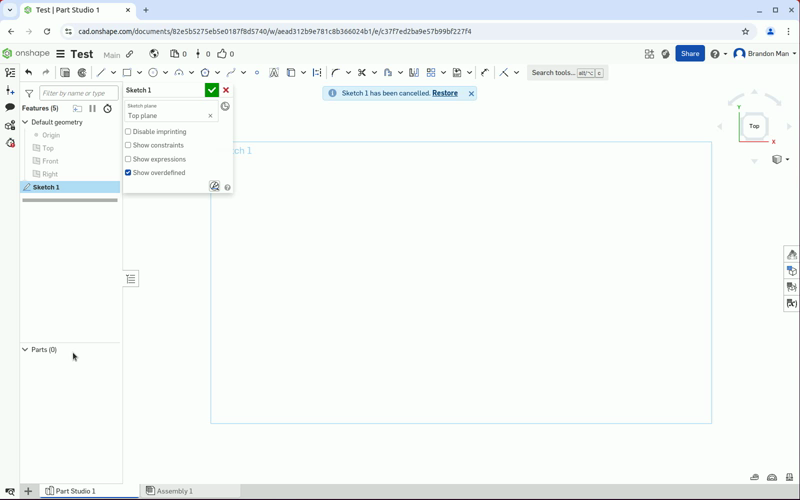
key(y)
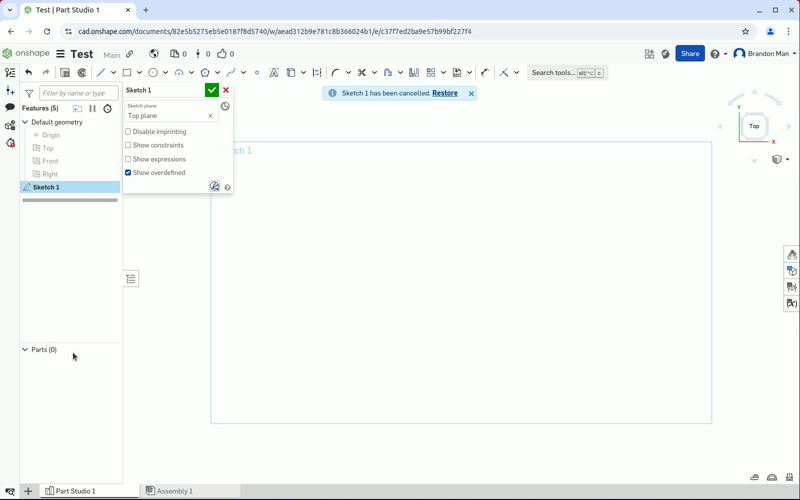
key(l)
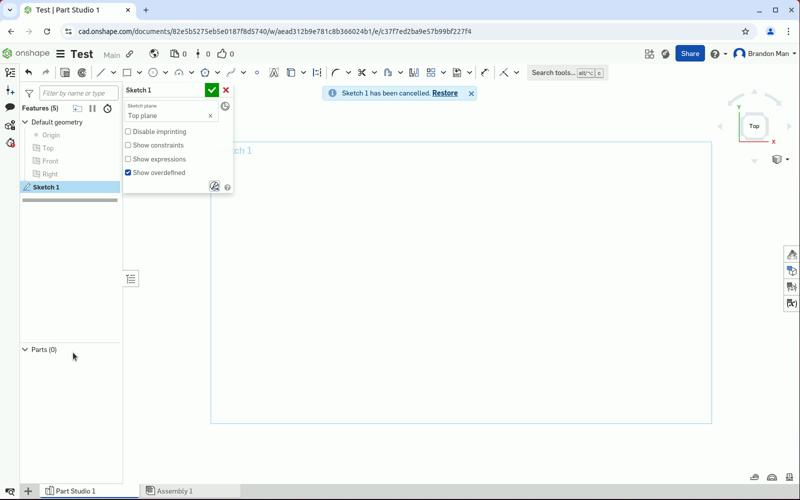
key_down(shift)
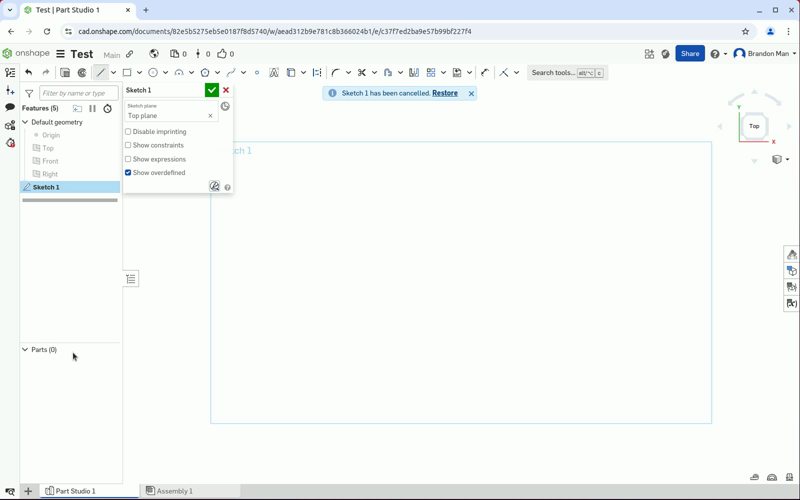
mouse_move(391, 236)
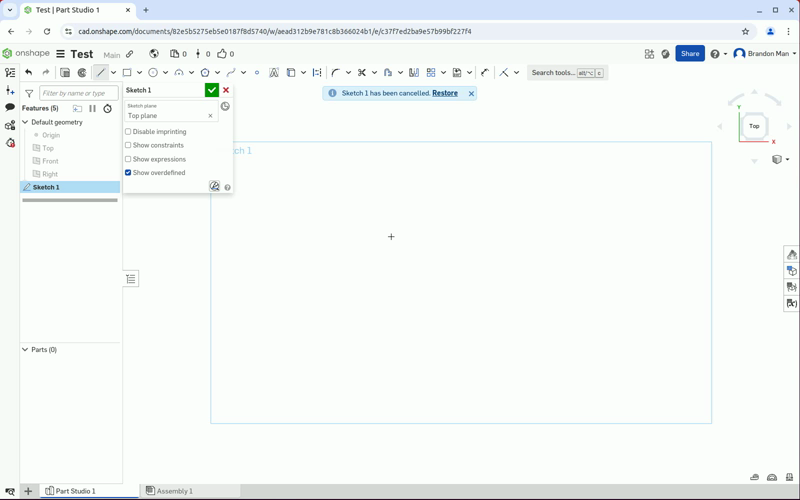
click(391, 236)
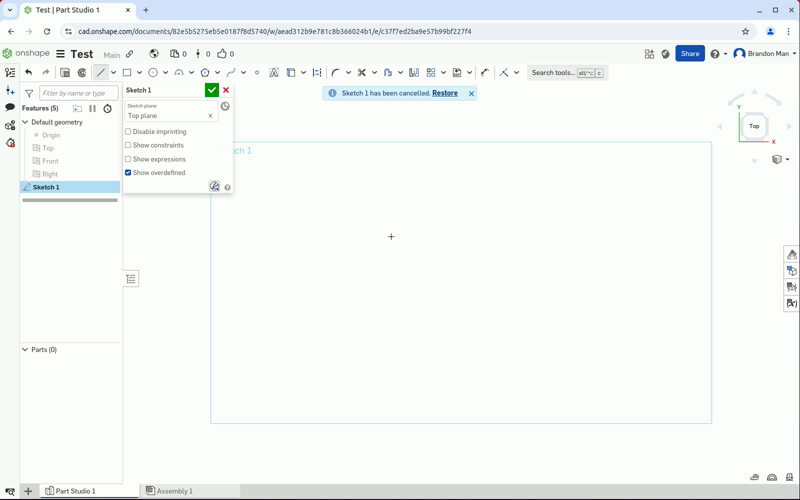
key_up(shift)
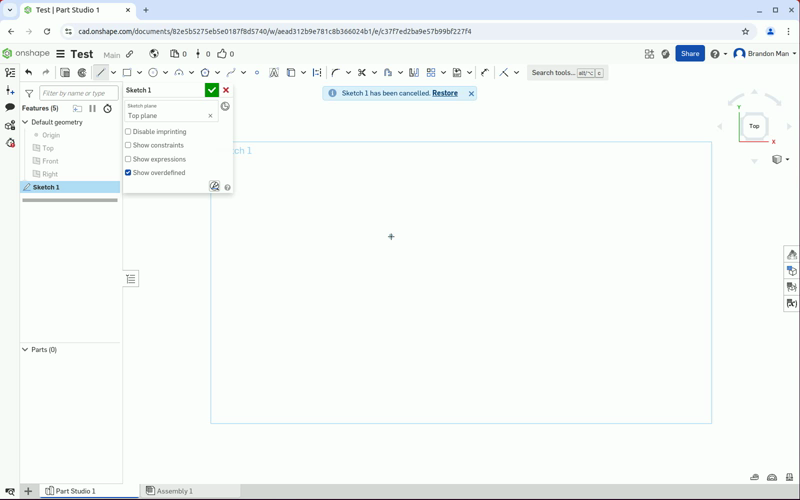
key_down(shift)
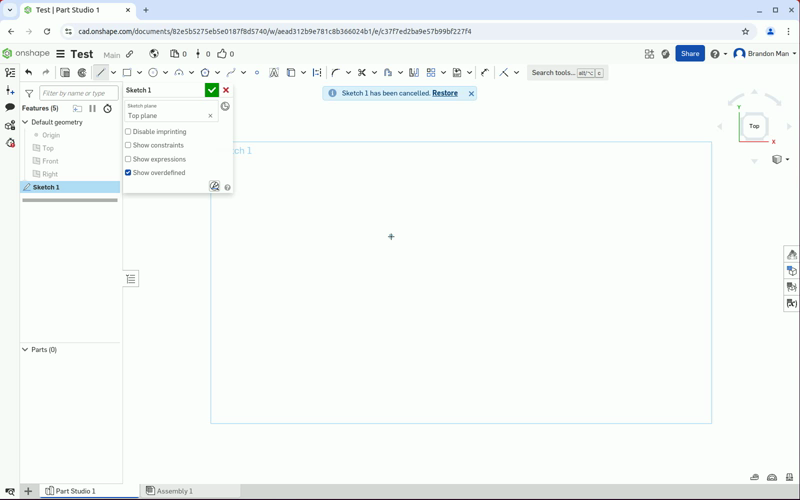
mouse_move(537, 236)
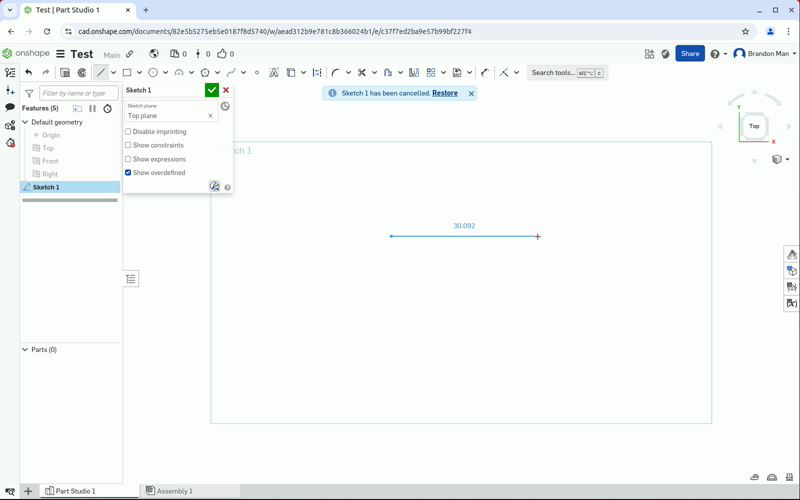
click(537, 236)
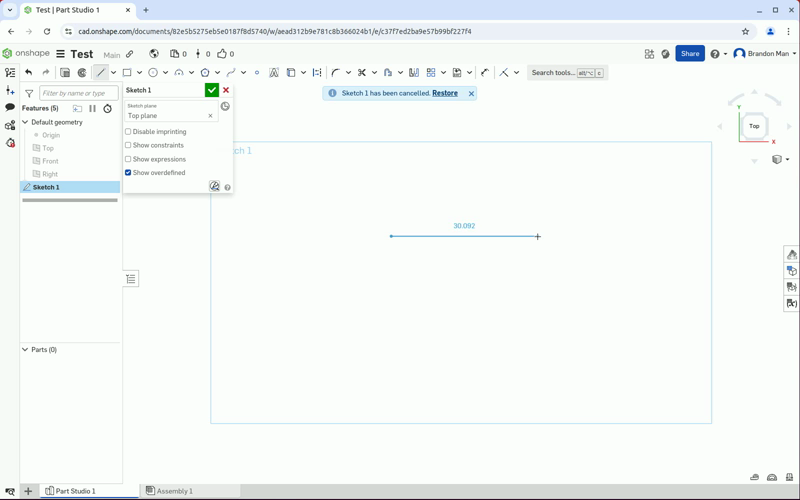
key_up(shift)
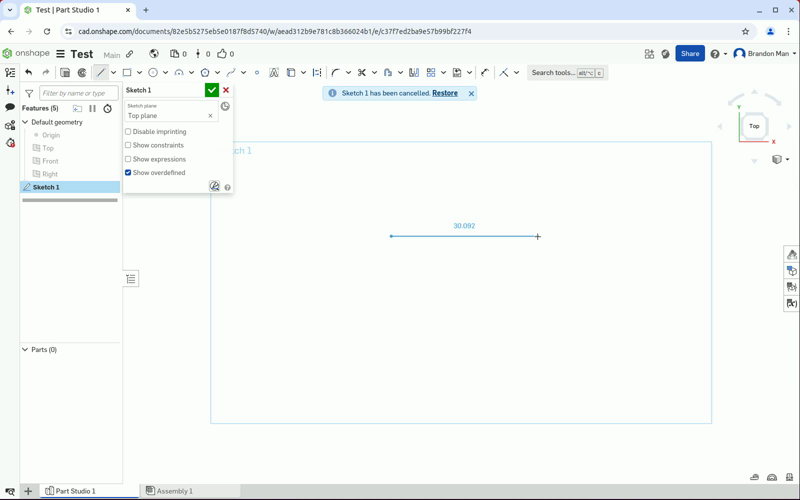
key_down(shift)
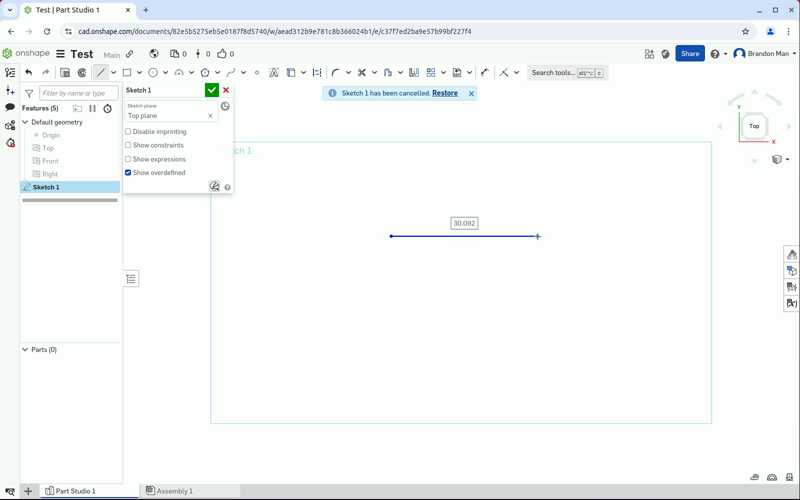
mouse_move(567, 236)
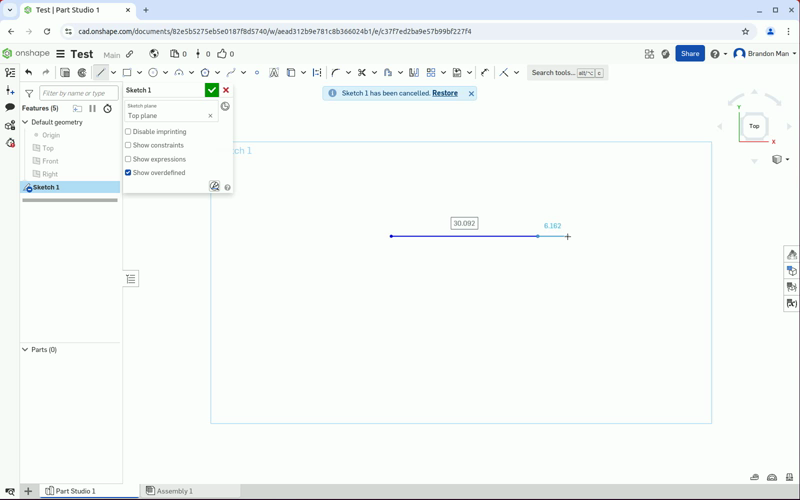
mouse_move(537, 226)
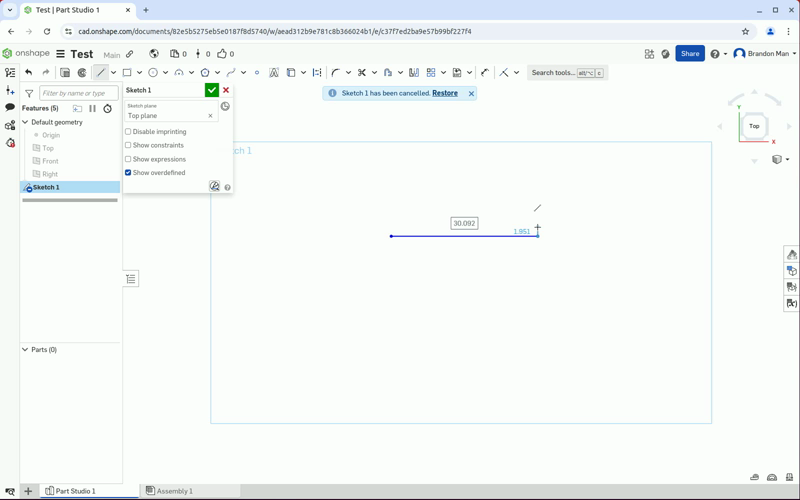
click(537, 226)
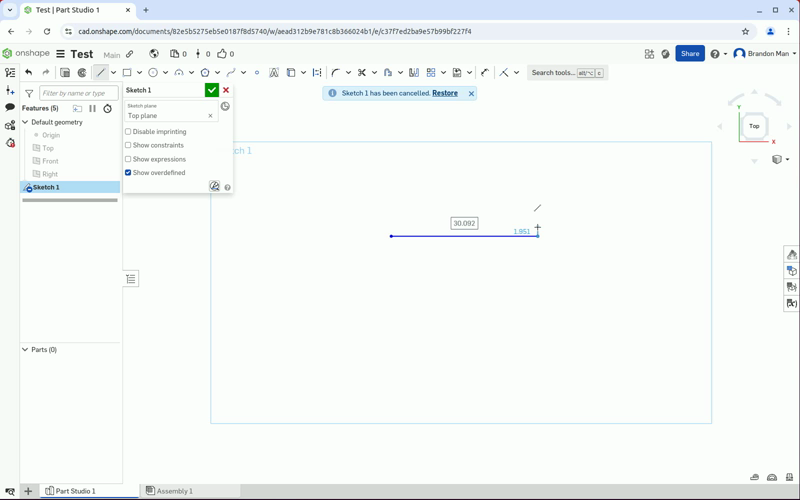
key_up(shift)
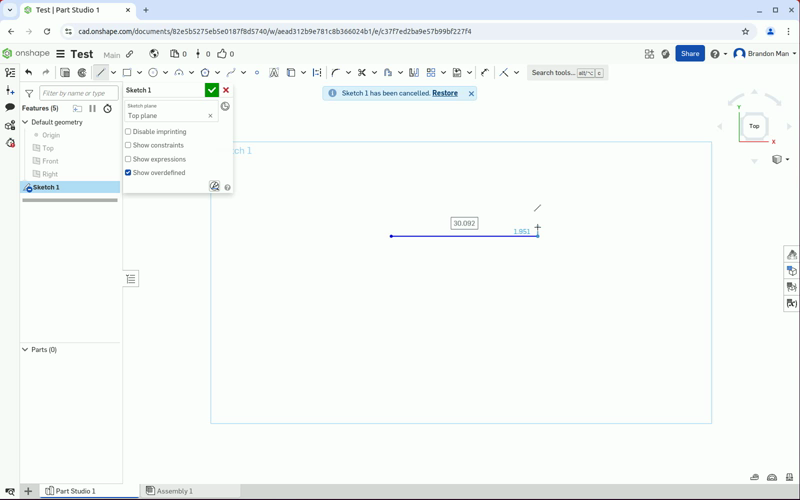
key_down(shift)
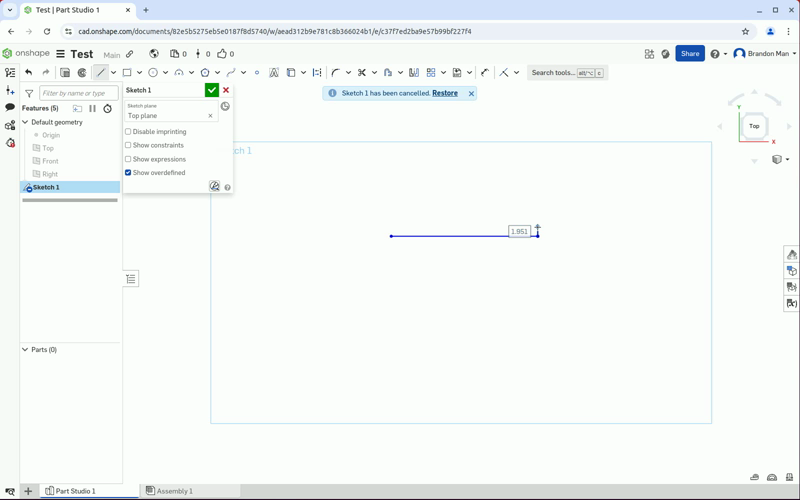
mouse_move(391, 226)
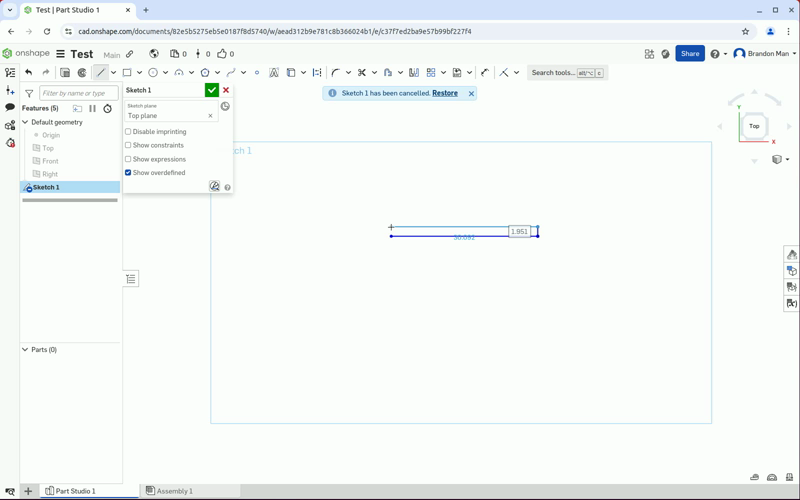
click(391, 226)
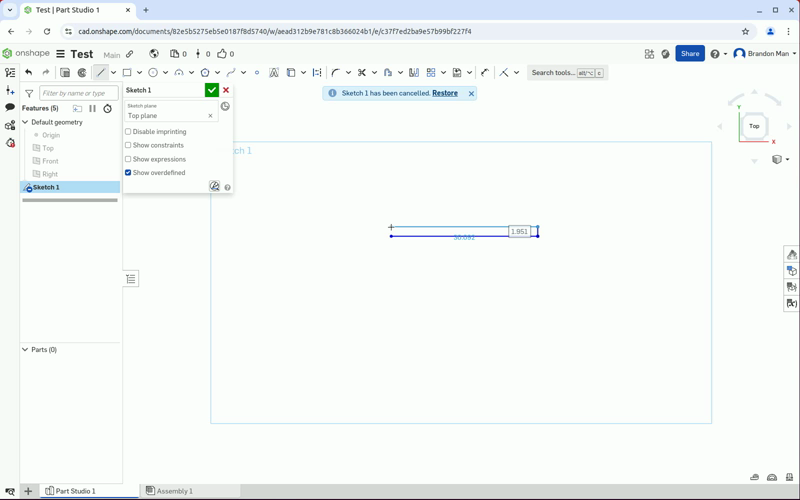
key_up(shift)
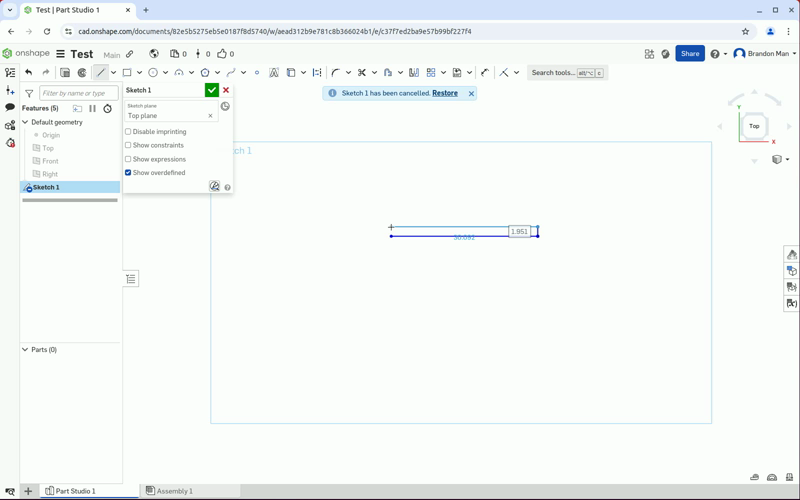
mouse_move(421, 226)
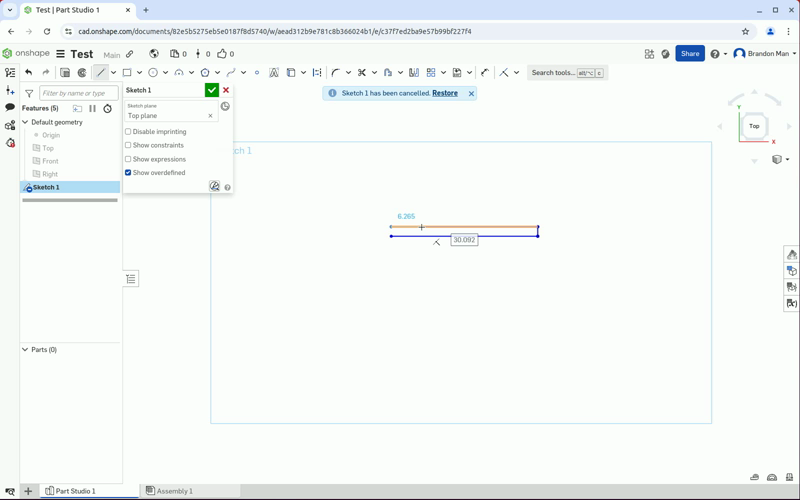
key_down(shift)
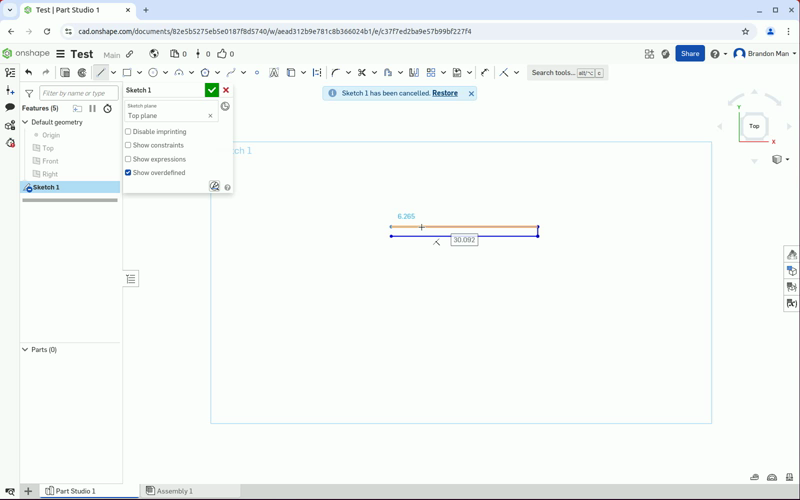
mouse_move(391, 236)
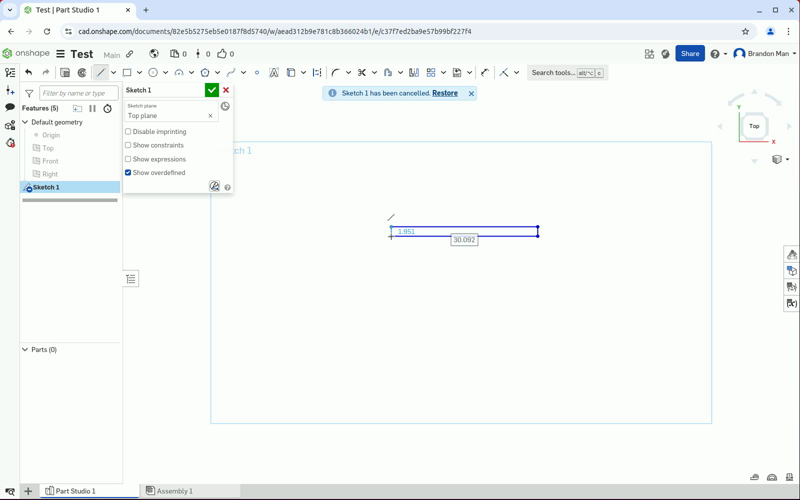
key_up(shift)
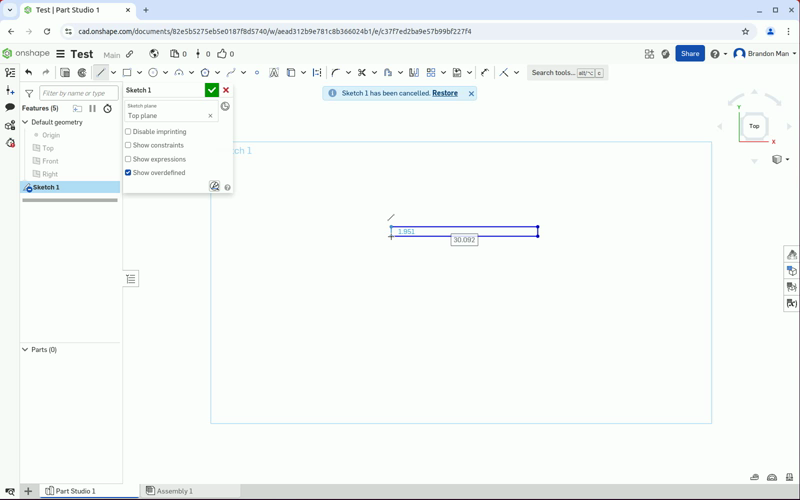
click(391, 236)
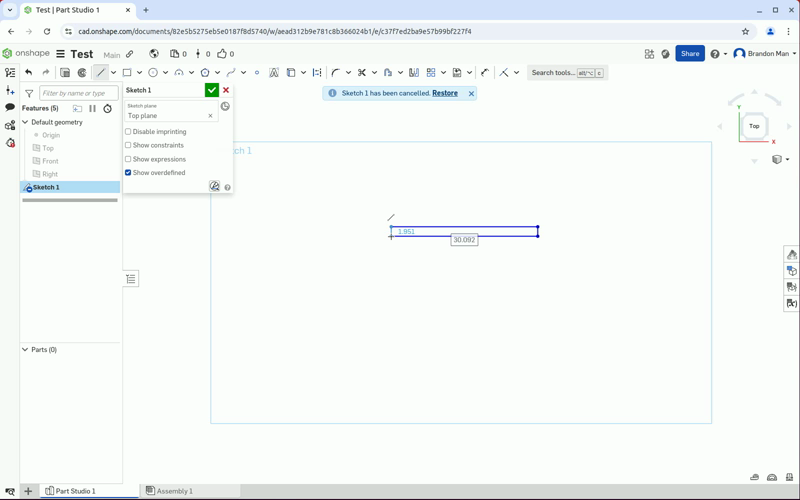
key(esc)
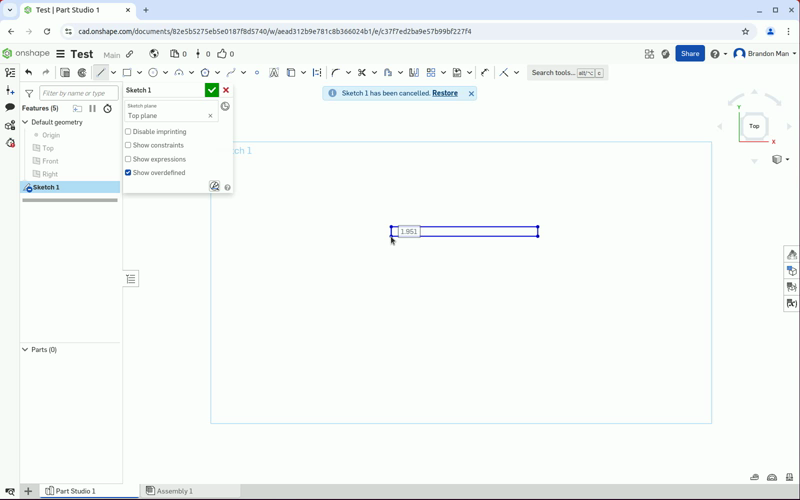
key(c)
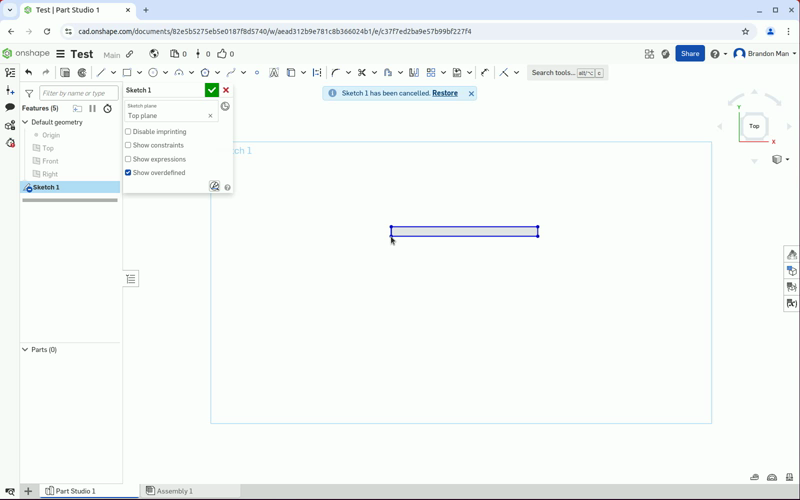
key_down(shift)
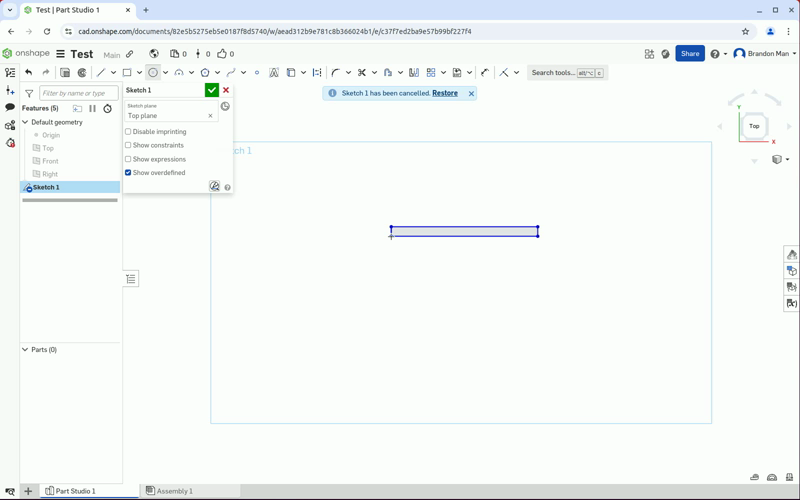
mouse_move(417, 231)
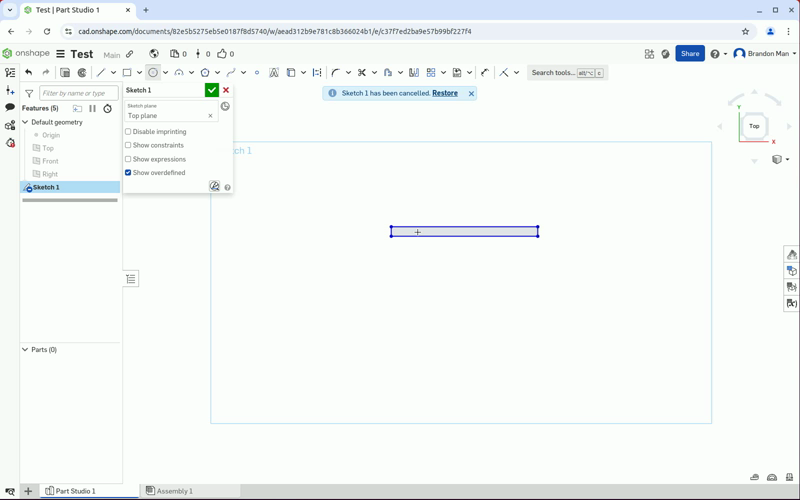
click(417, 231)
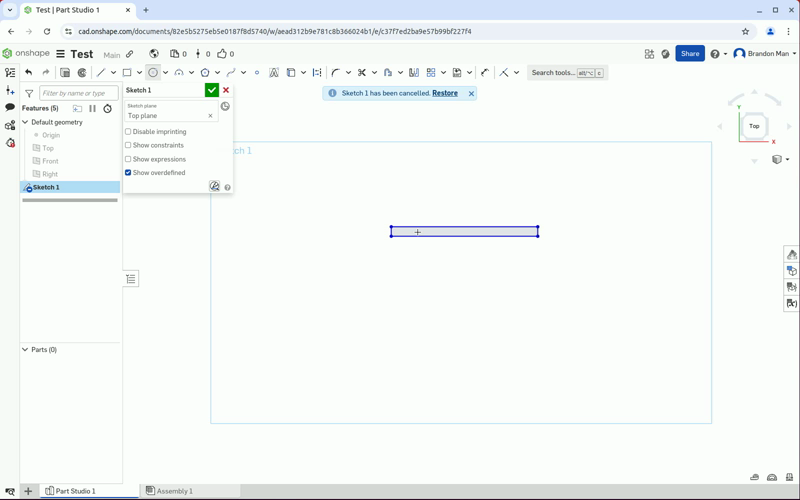
key_up(shift)
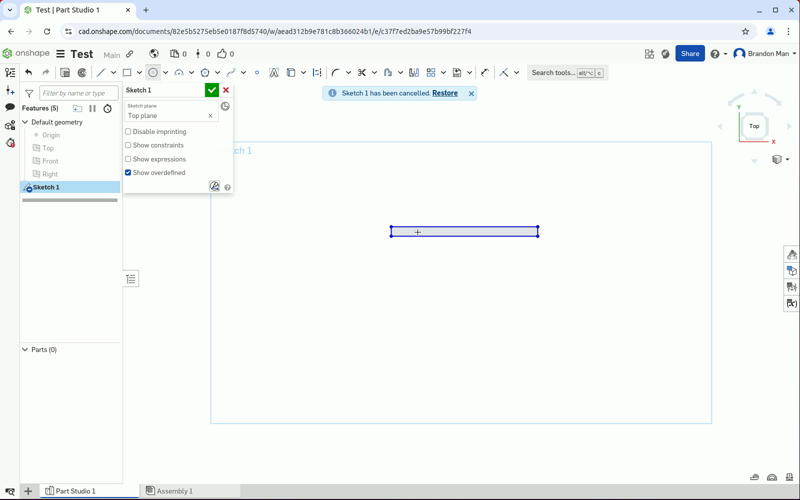
mouse_move(419, 231)
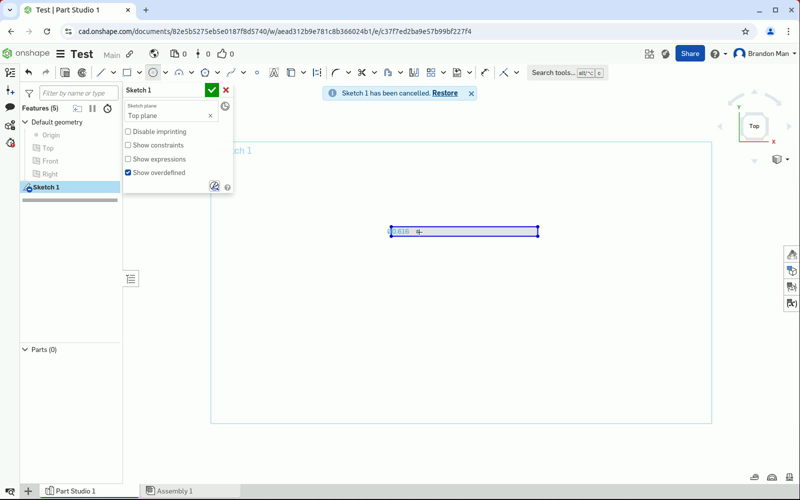
scroll(6)
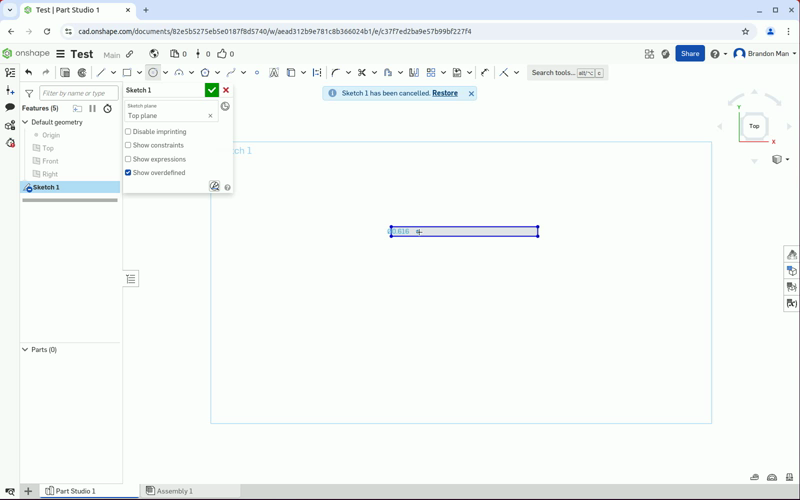
scroll(6)
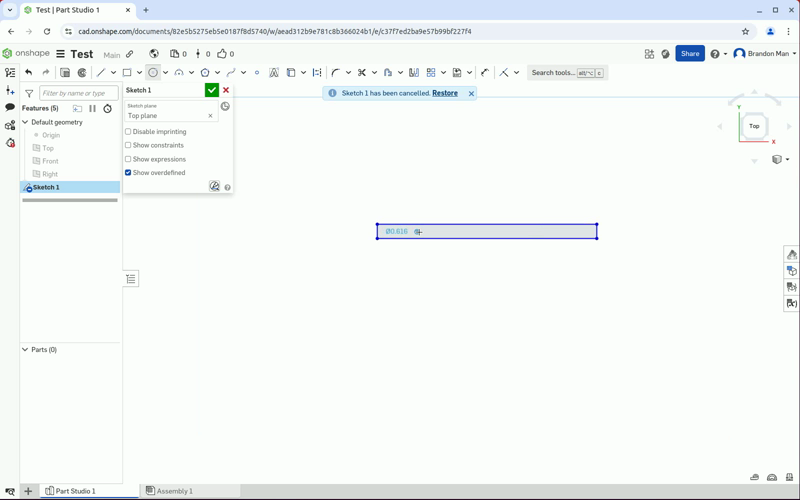
scroll(6)
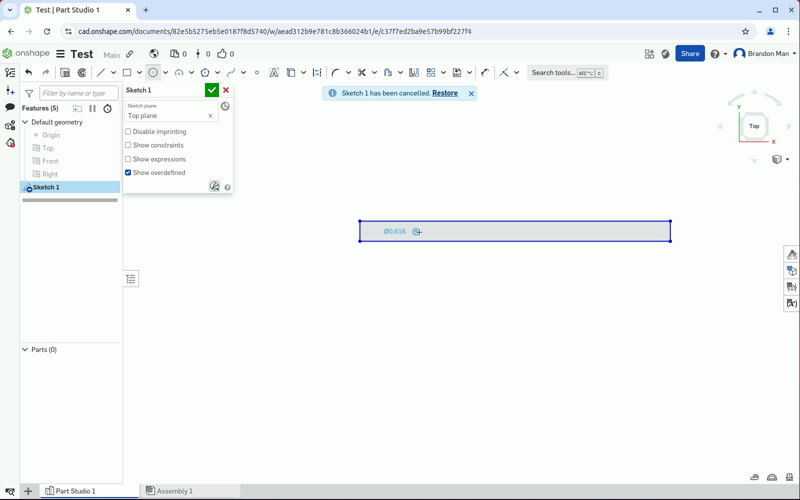
scroll(6)
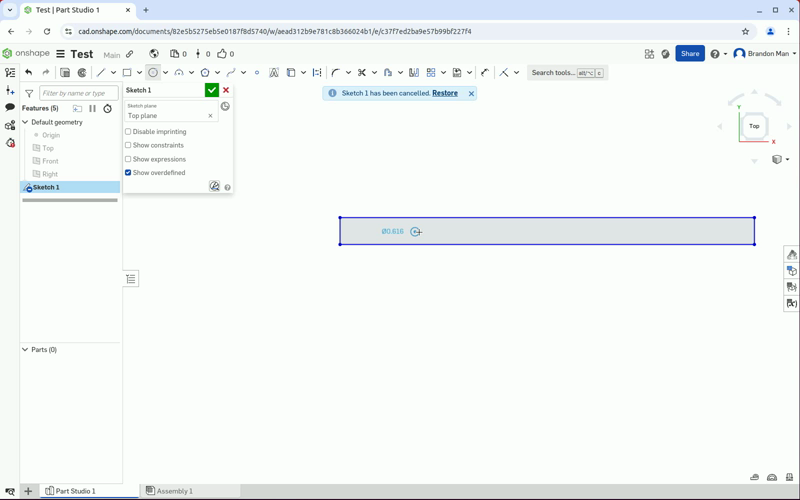
scroll(6)
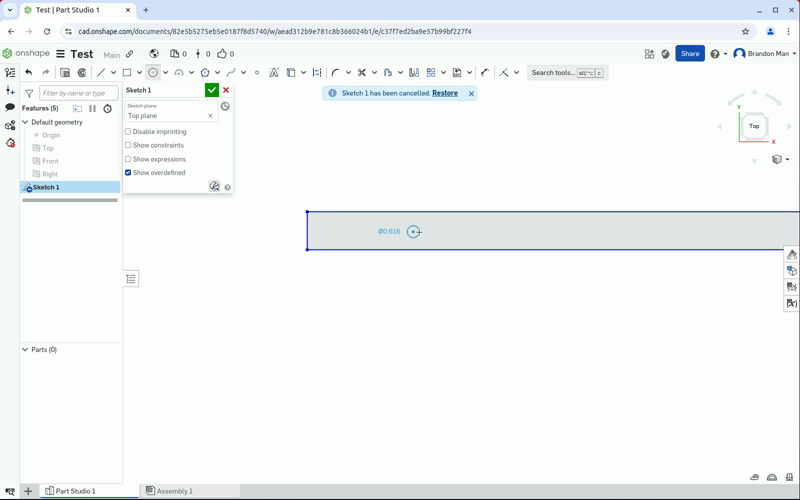
scroll(6)
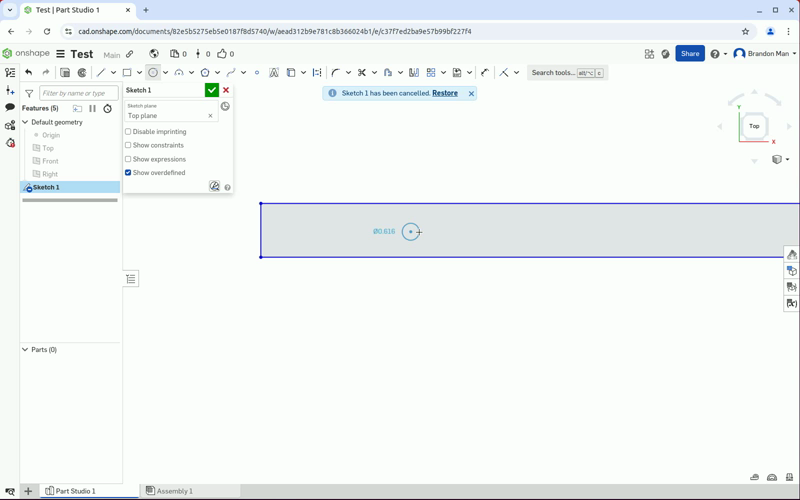
scroll(6)
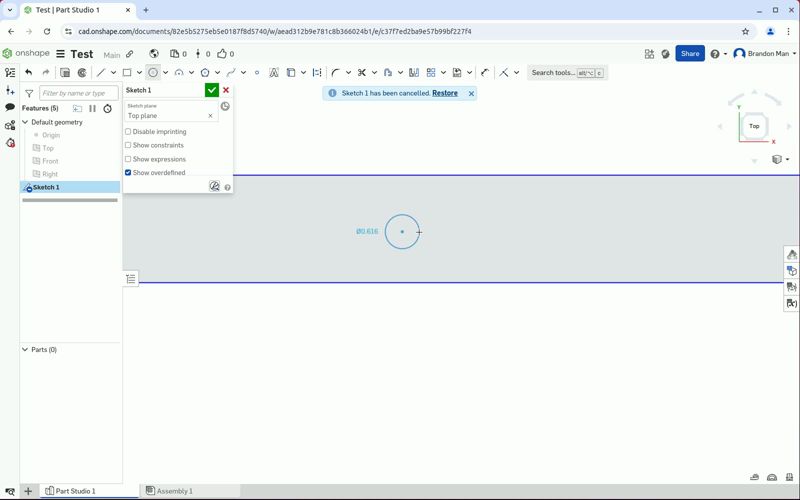
click(419, 231)
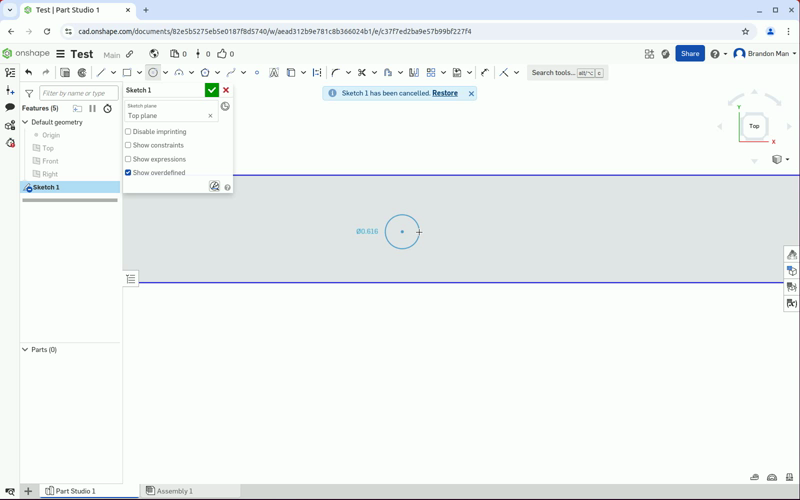
scroll(-6)
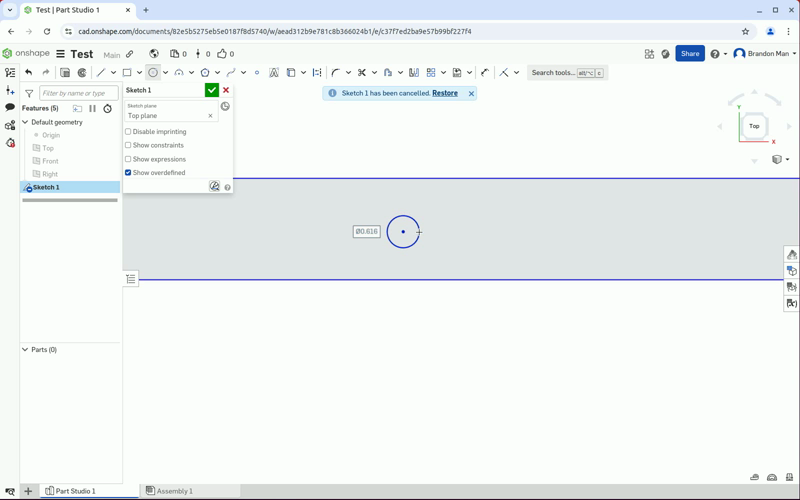
scroll(-6)
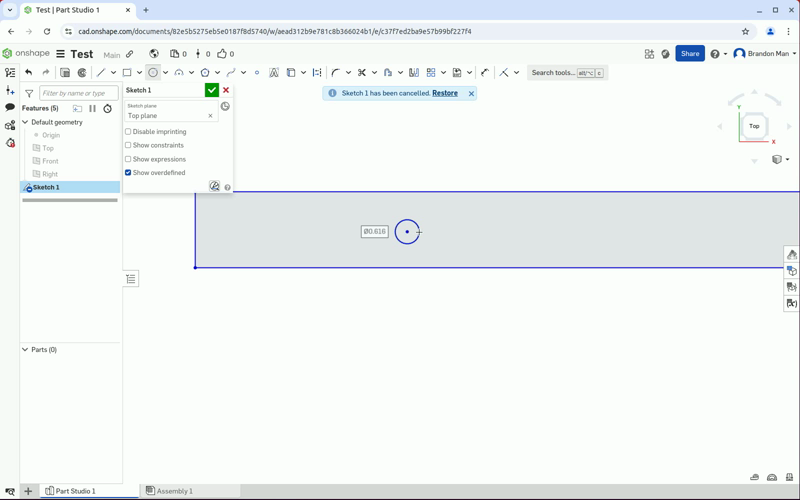
scroll(-6)
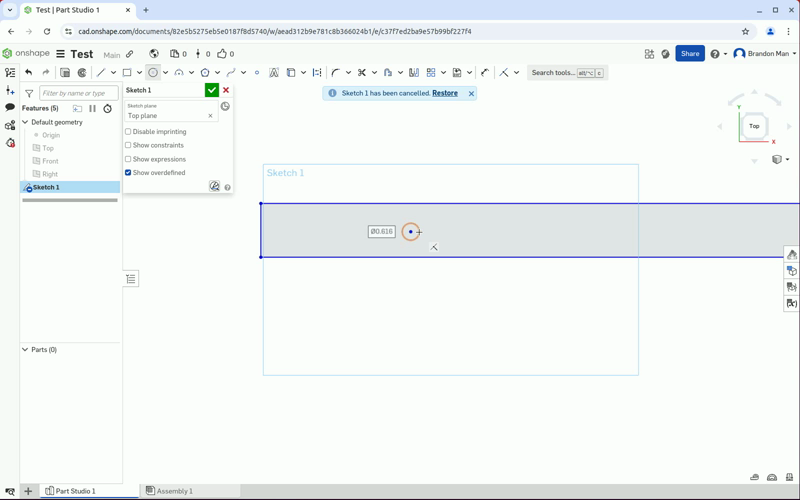
scroll(-6)
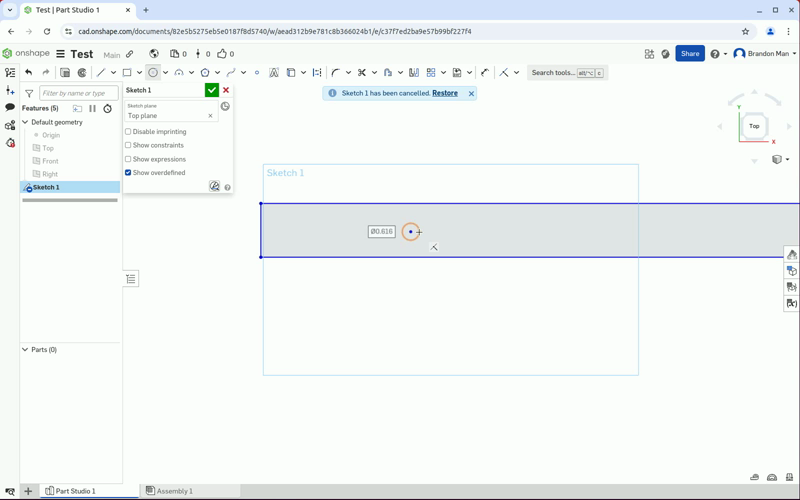
scroll(-6)
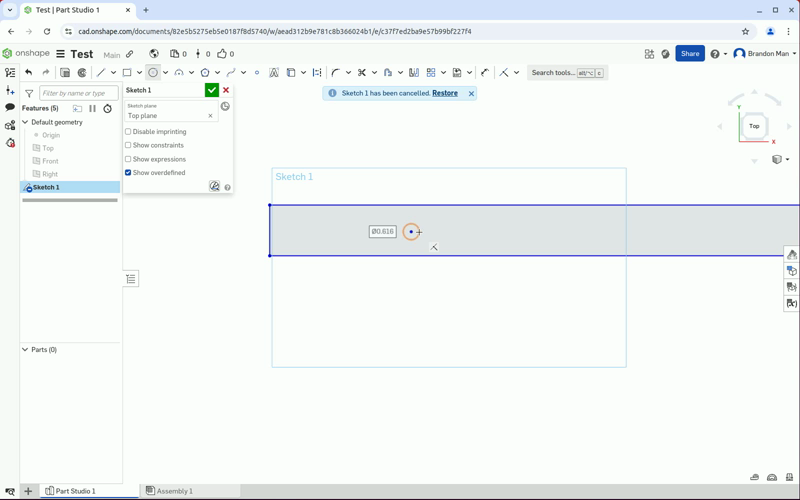
scroll(-6)
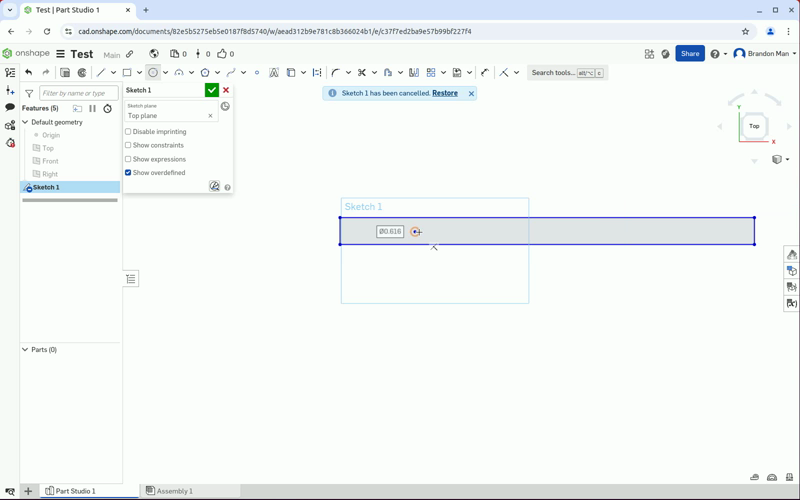
scroll(-6)
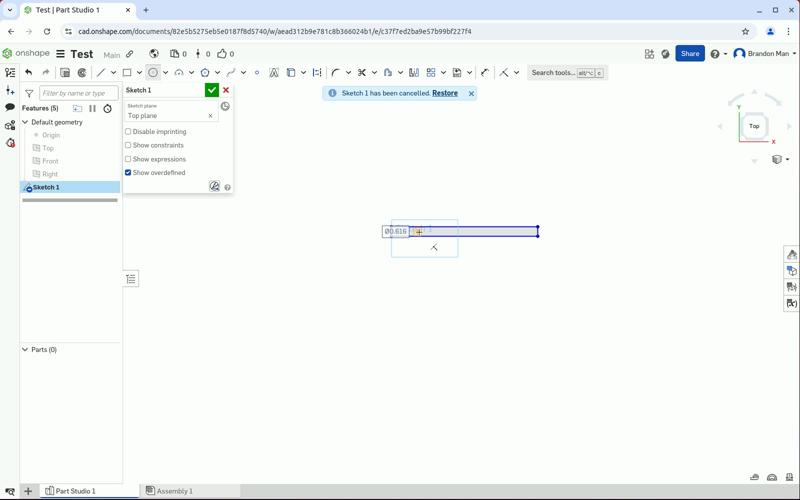
key(esc)
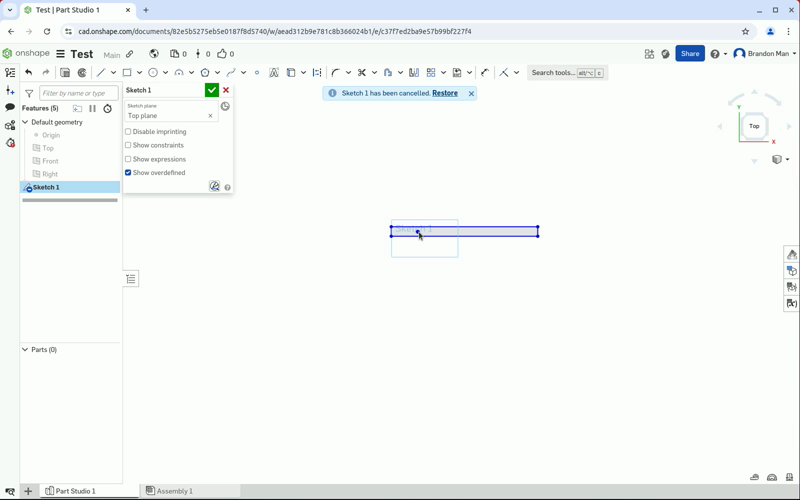
key(c)
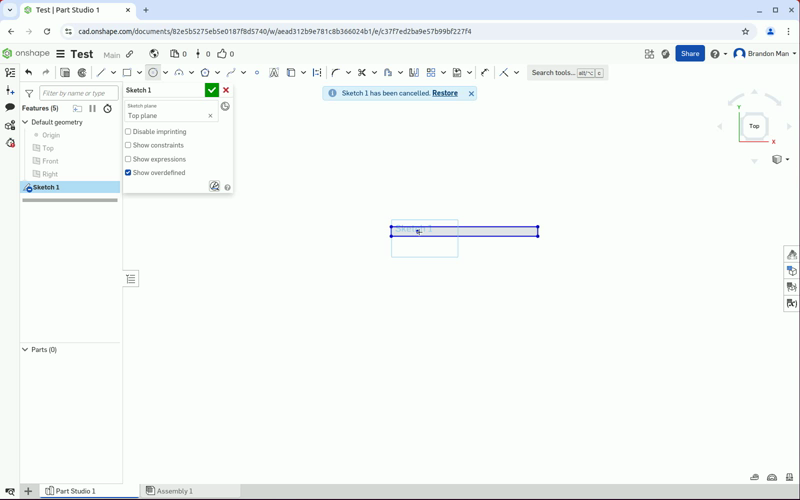
key_down(shift)
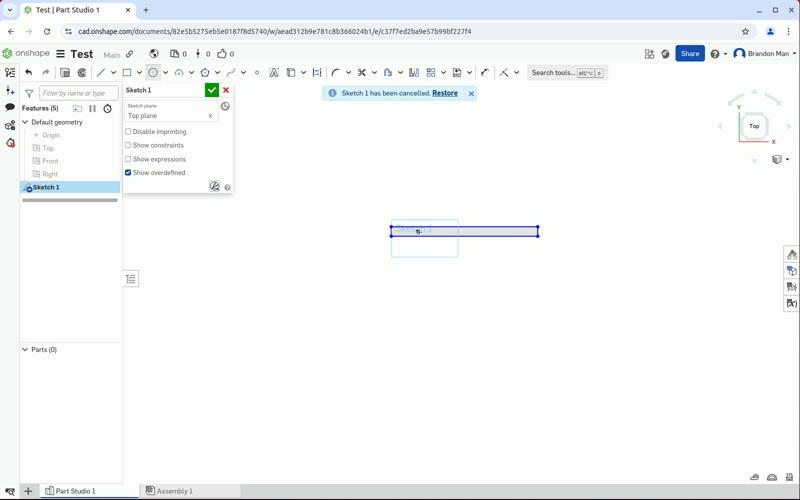
mouse_move(493, 231)
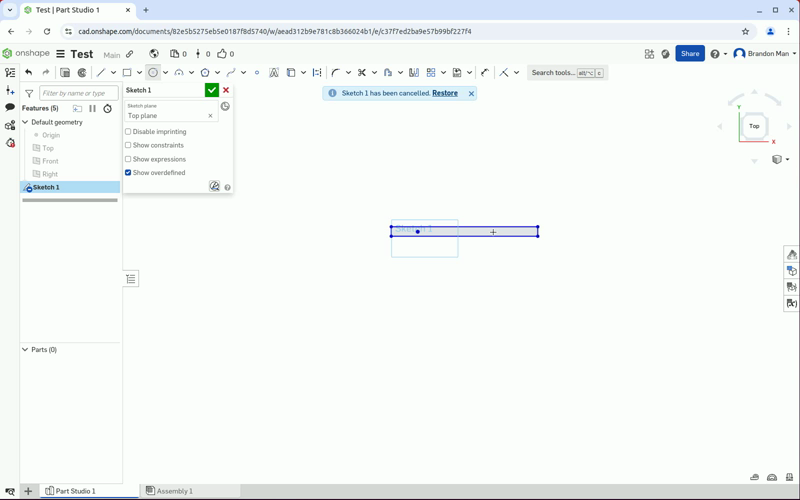
click(493, 231)
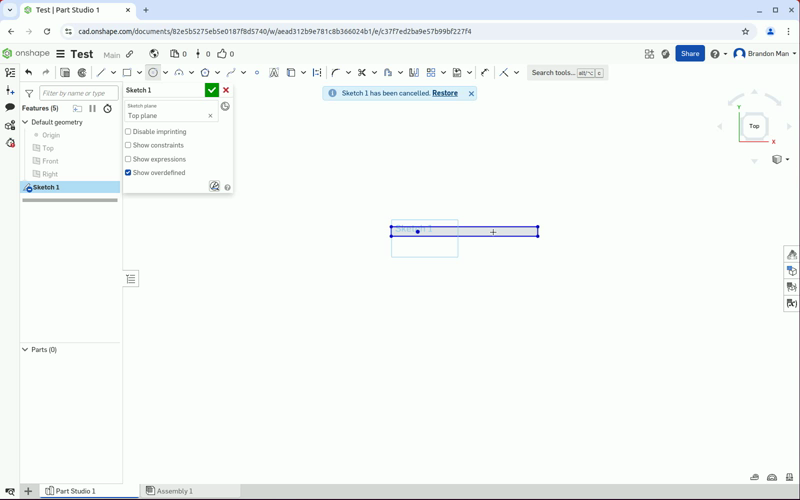
key_up(shift)
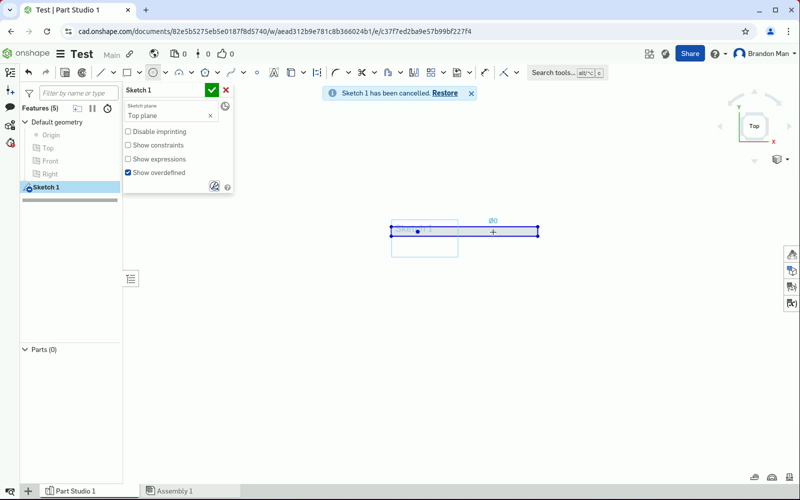
mouse_move(494, 231)
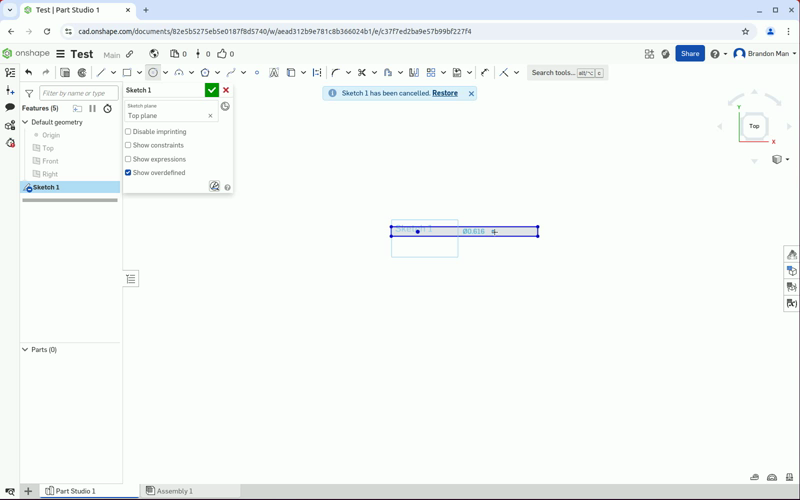
scroll(6)
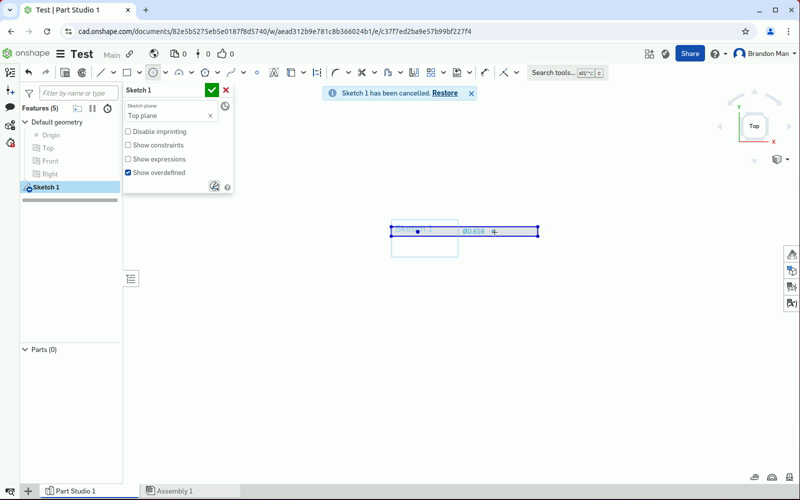
scroll(6)
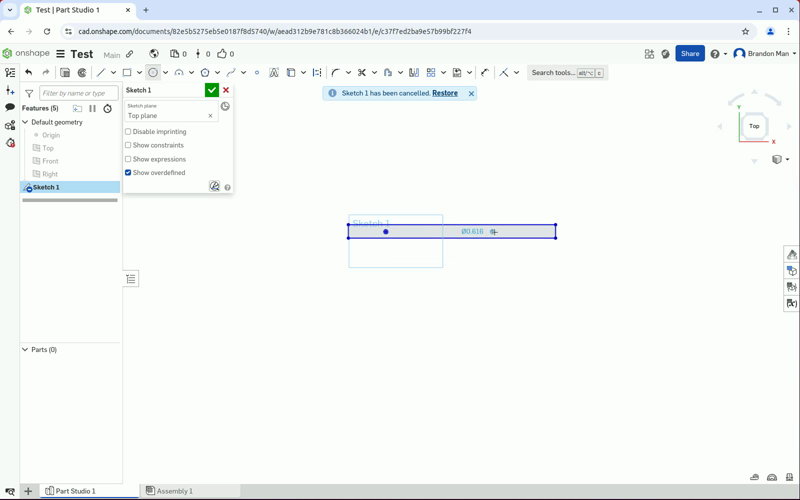
scroll(6)
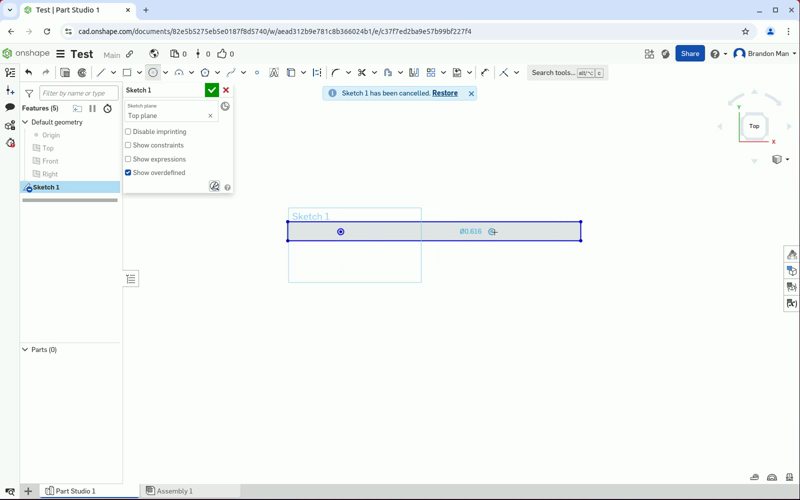
scroll(6)
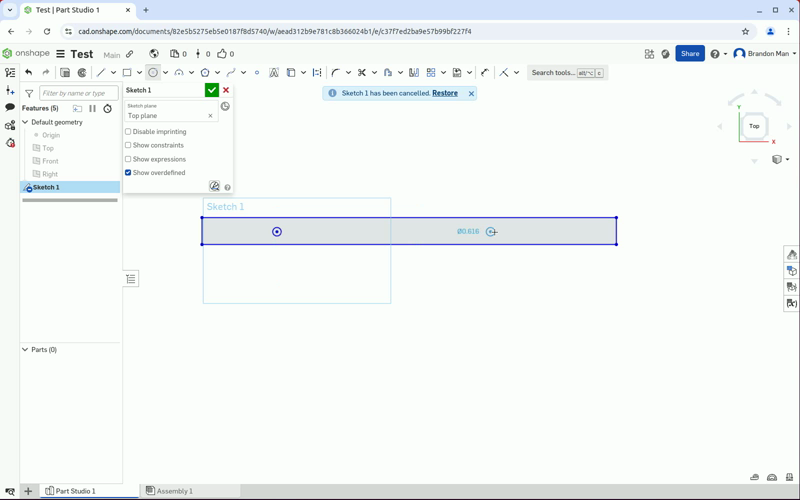
scroll(6)
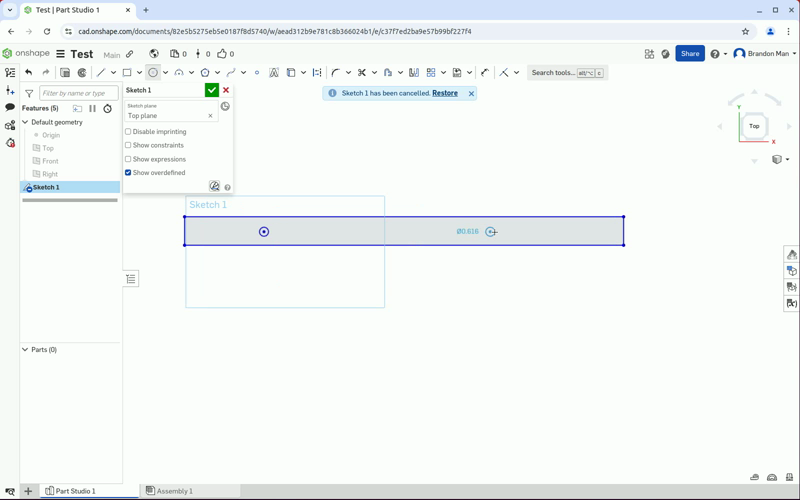
scroll(6)
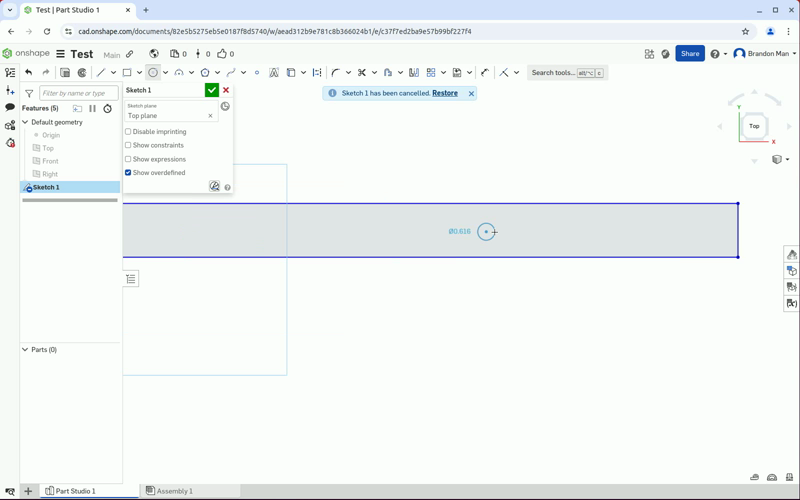
scroll(6)
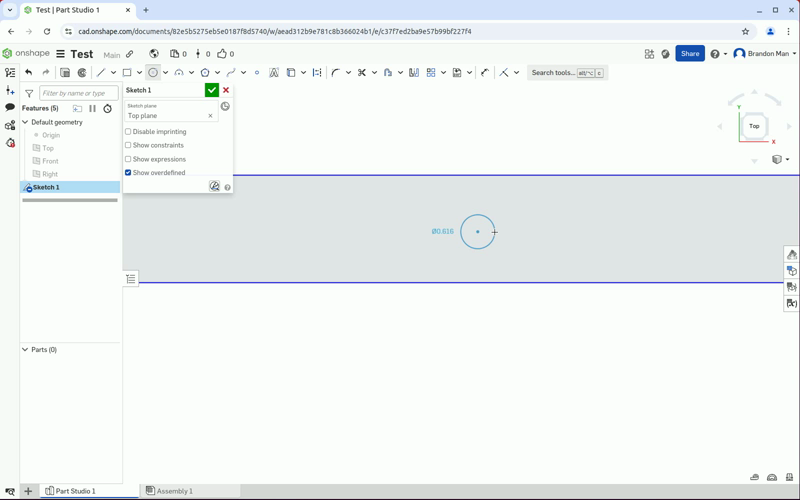
click(494, 231)
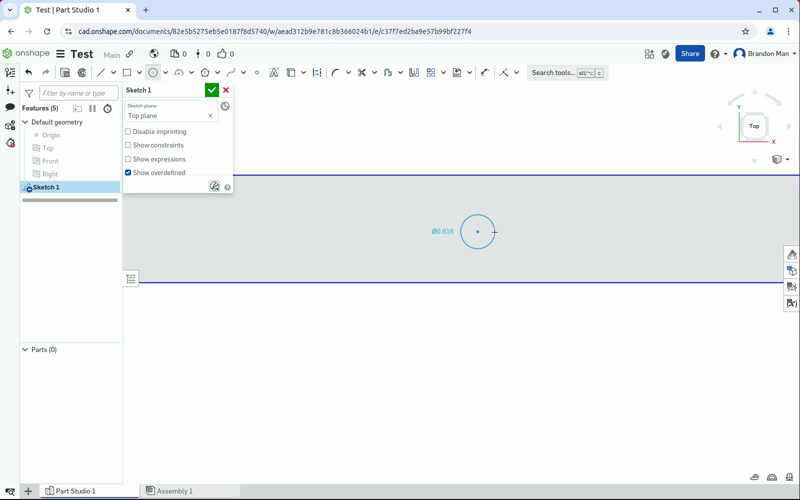
scroll(-6)
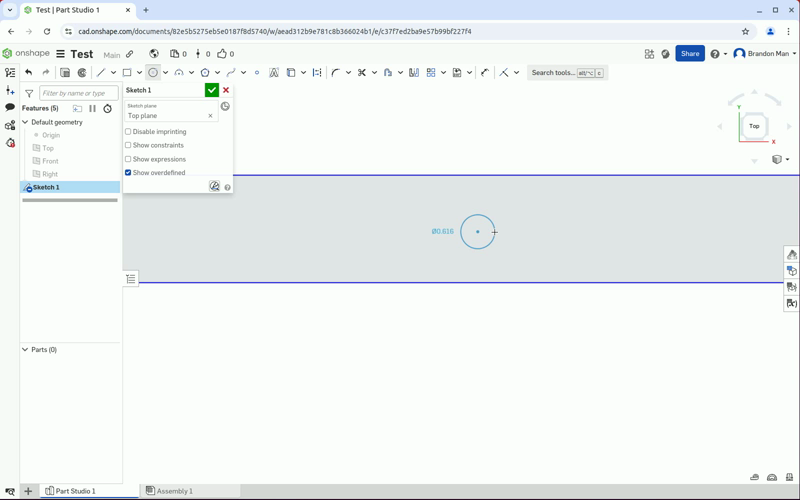
scroll(-6)
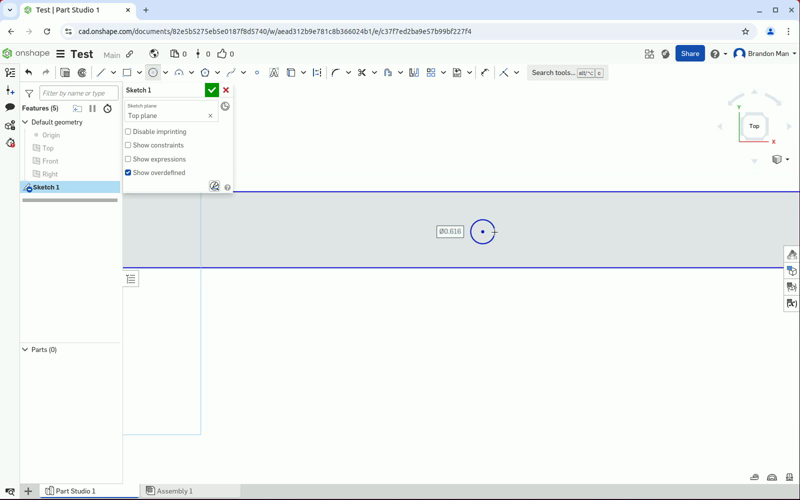
scroll(-6)
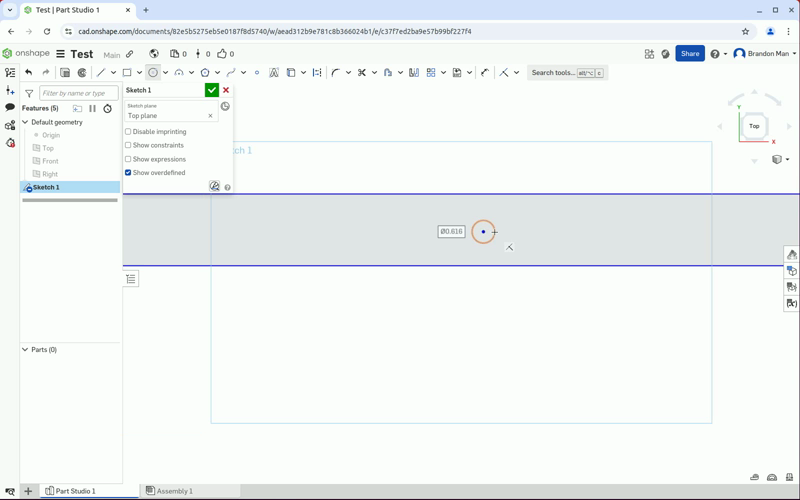
scroll(-6)
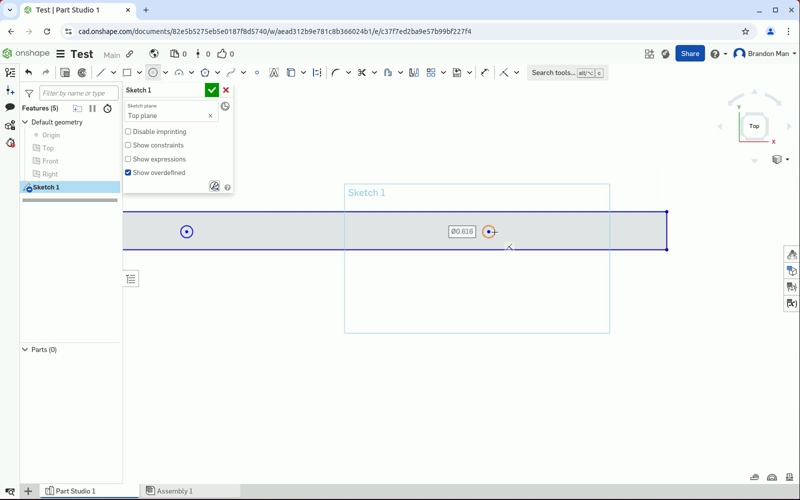
scroll(-6)
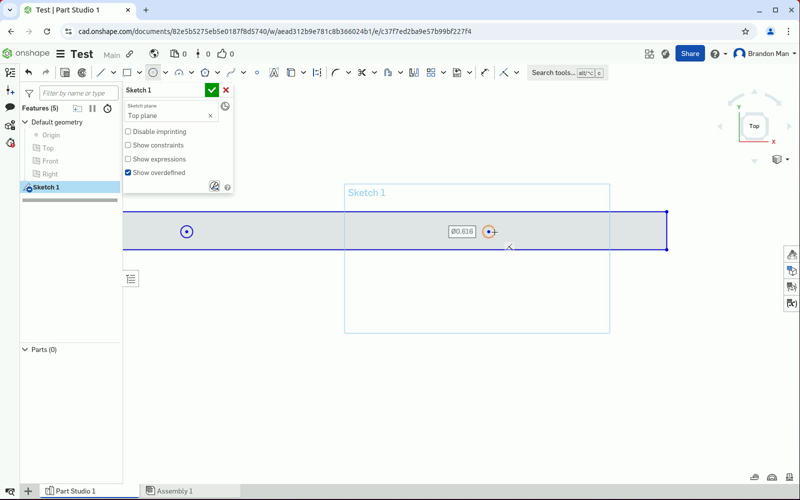
scroll(-6)
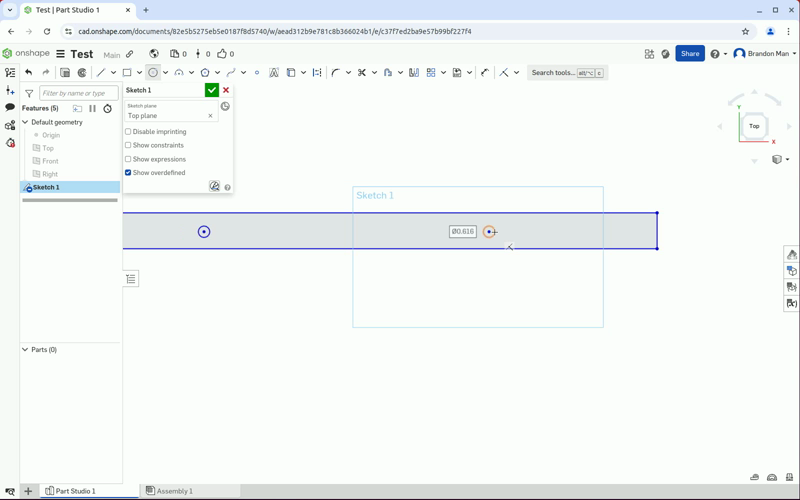
scroll(-6)
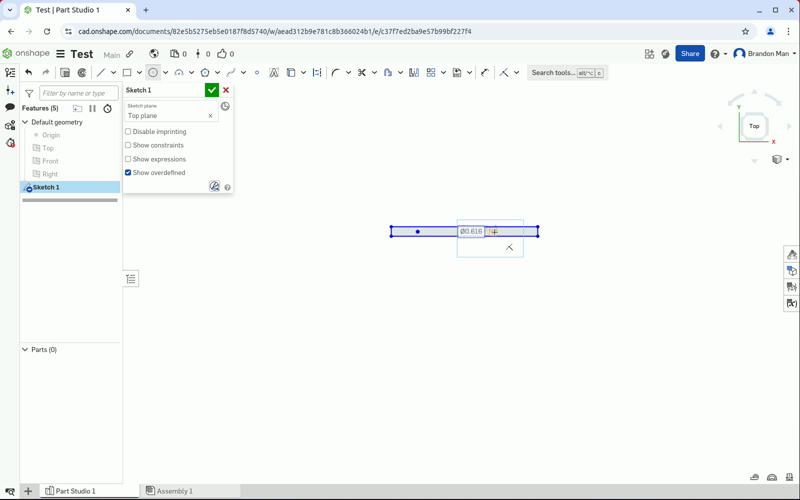
key(esc)
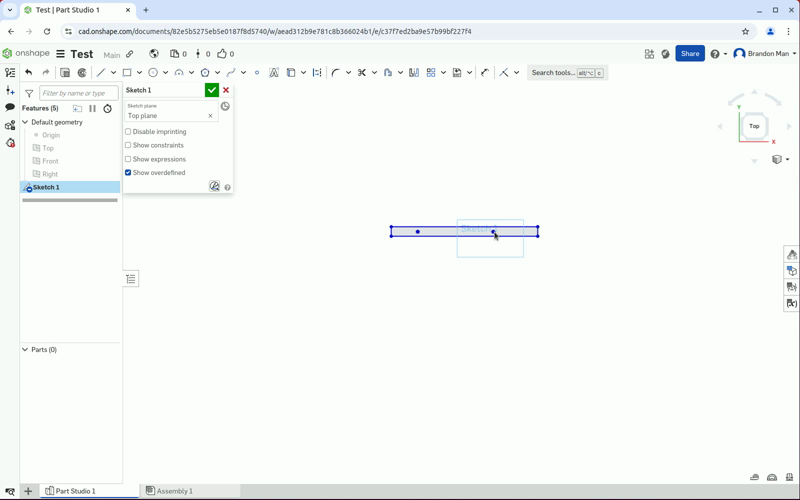
mouse_move(419, 229)
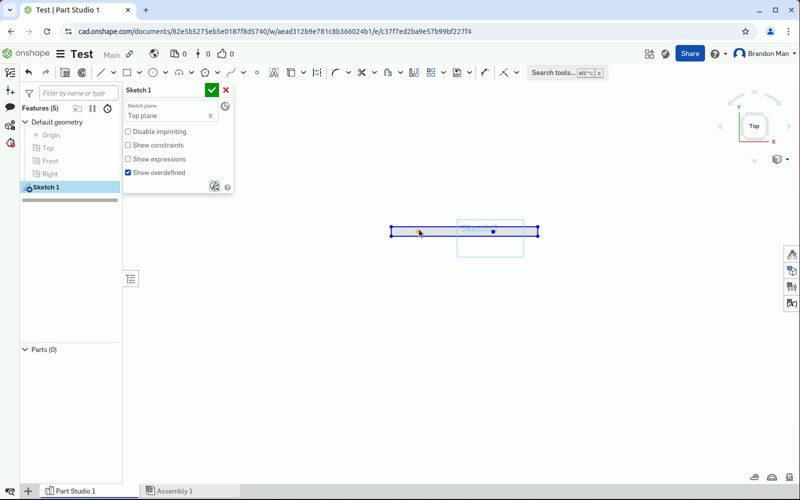
scroll(6)
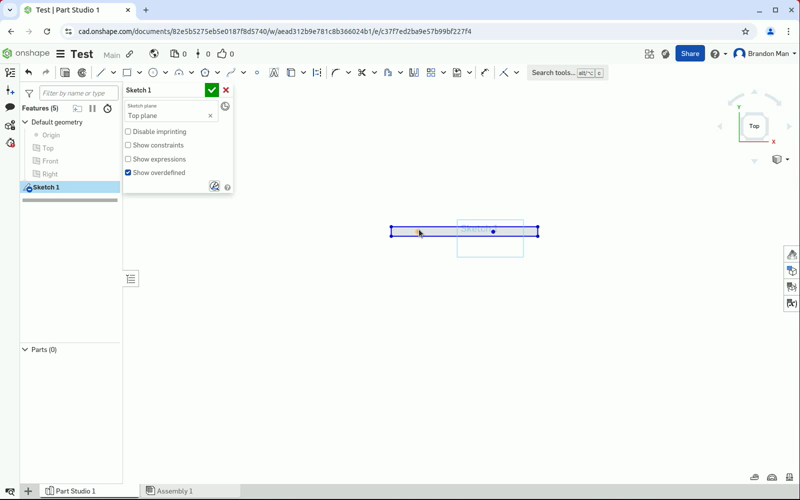
scroll(6)
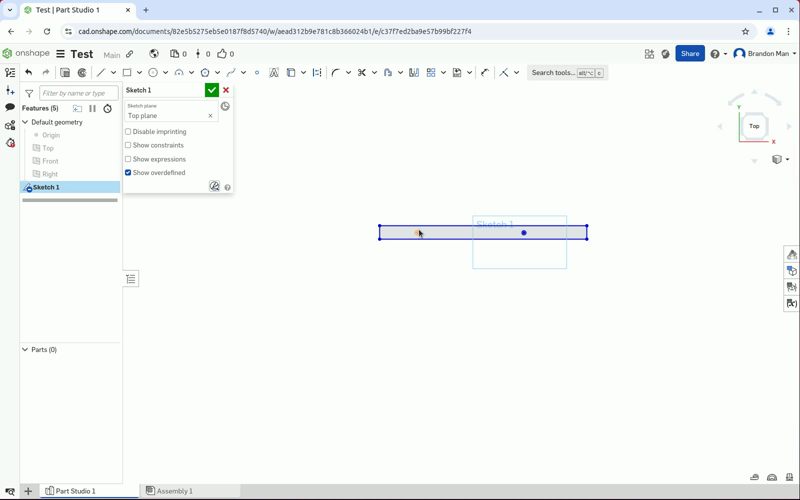
scroll(6)
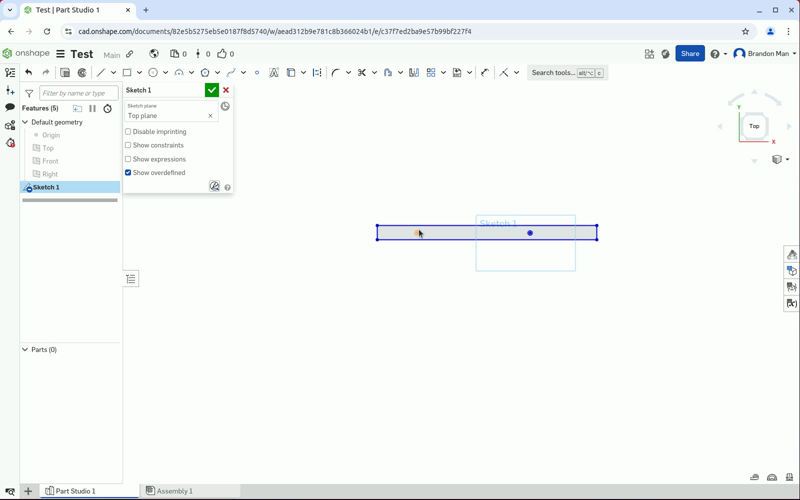
scroll(6)
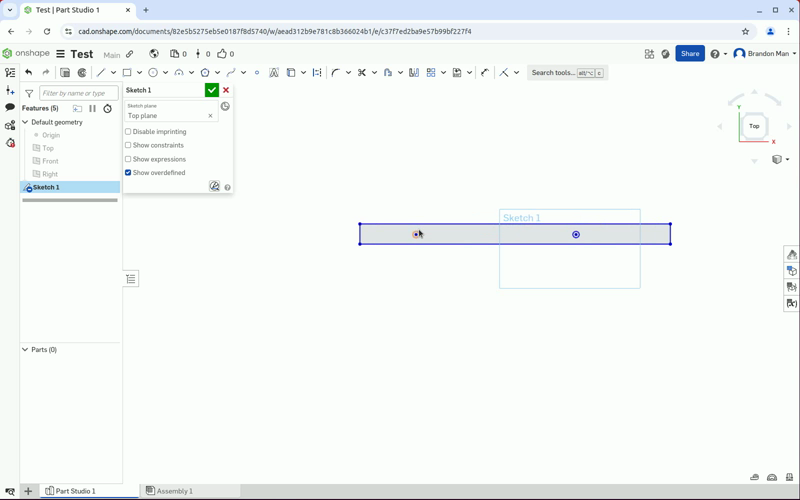
scroll(6)
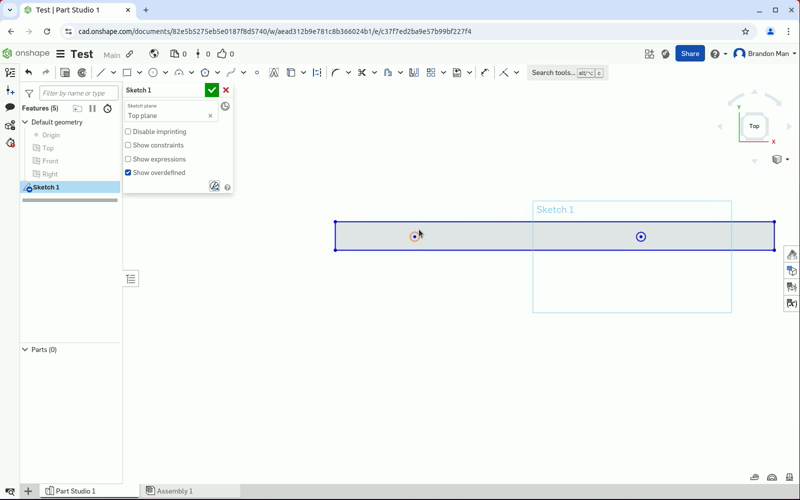
scroll(6)
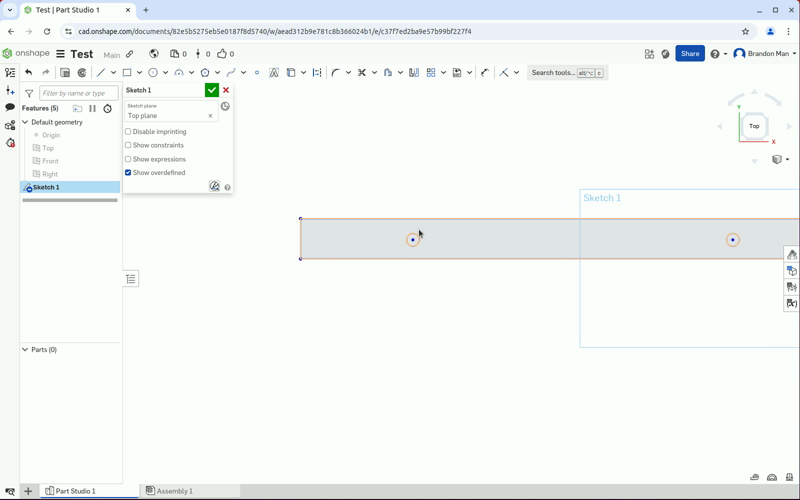
scroll(6)
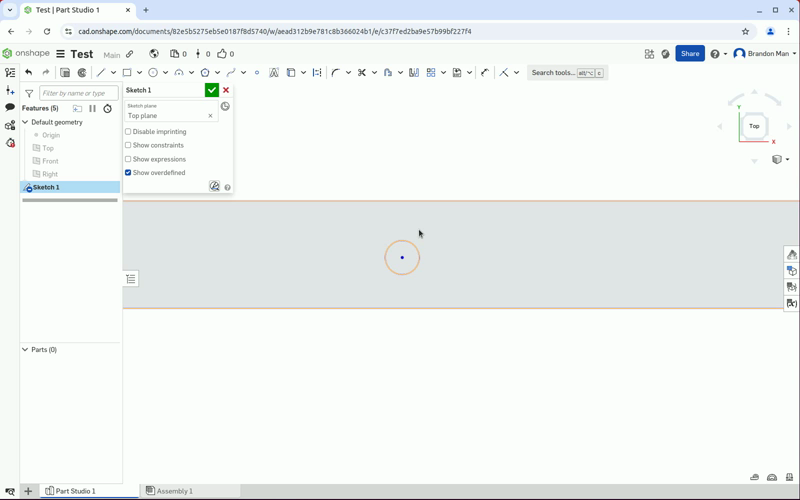
click(419, 229)
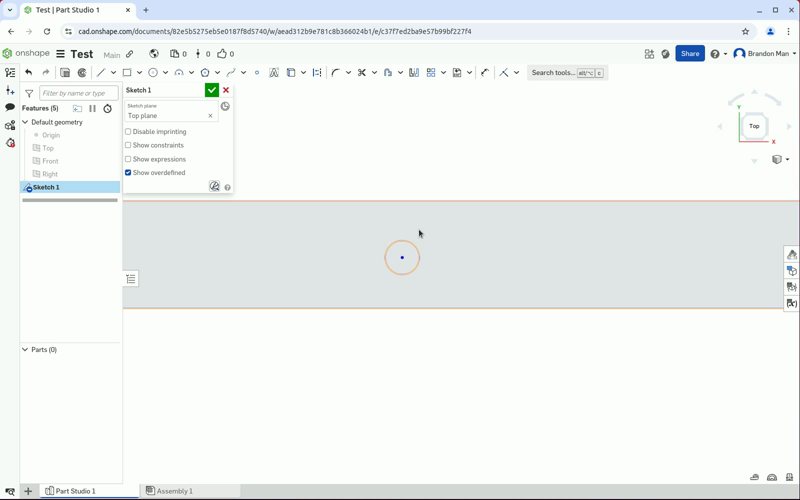
scroll(-6)
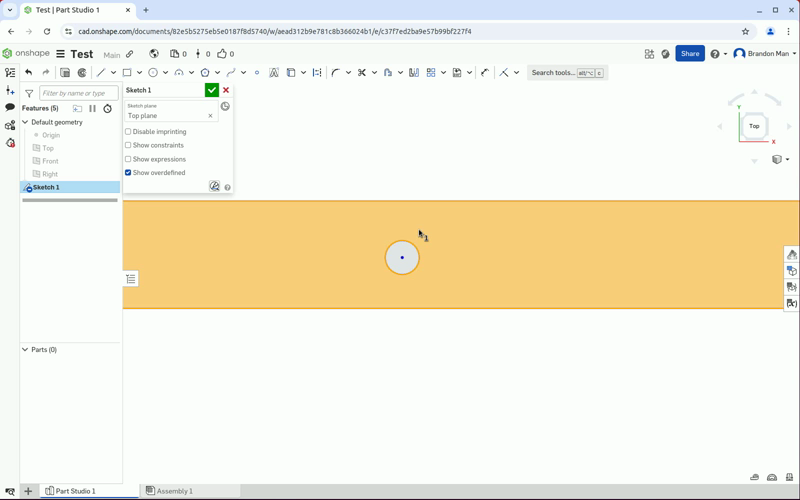
scroll(-6)
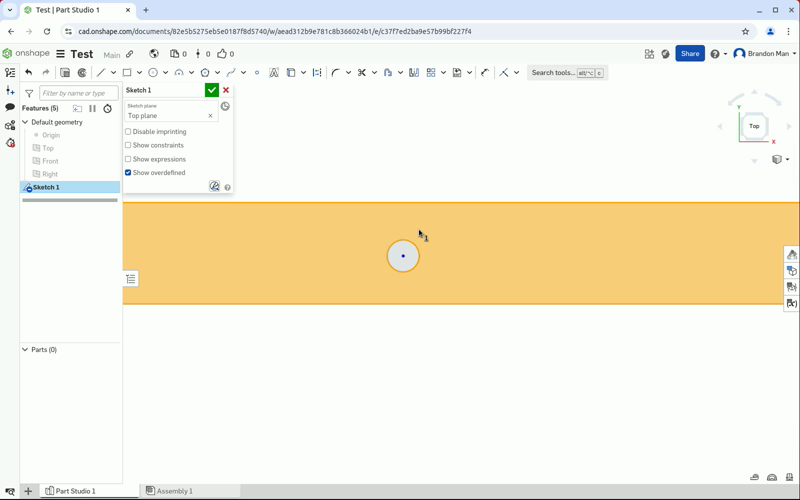
scroll(-6)
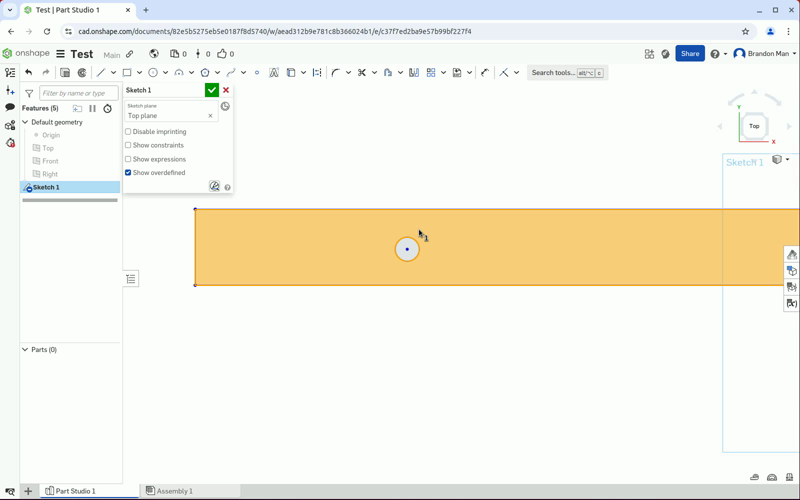
scroll(-6)
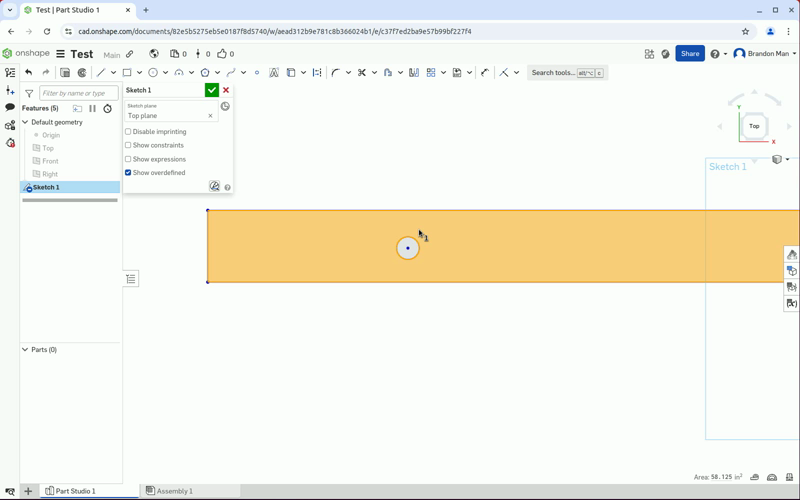
scroll(-6)
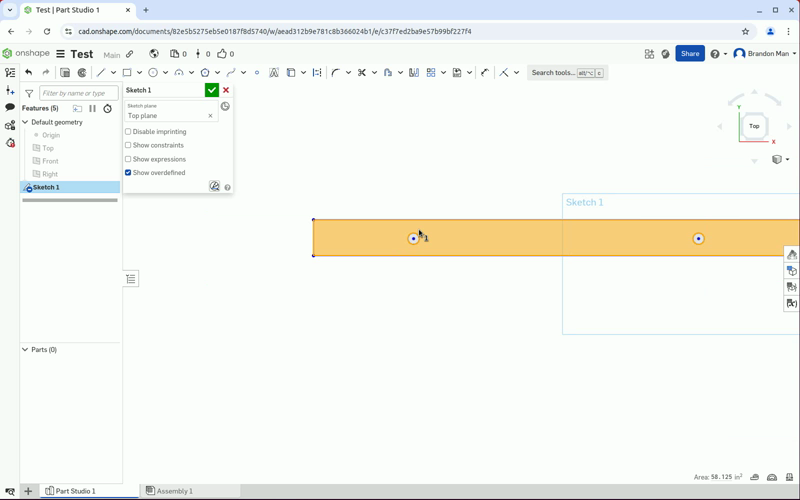
scroll(-6)
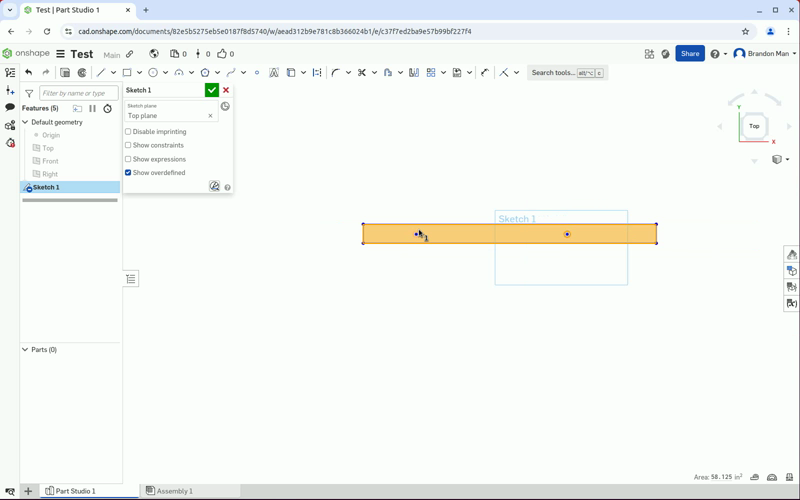
scroll(-6)
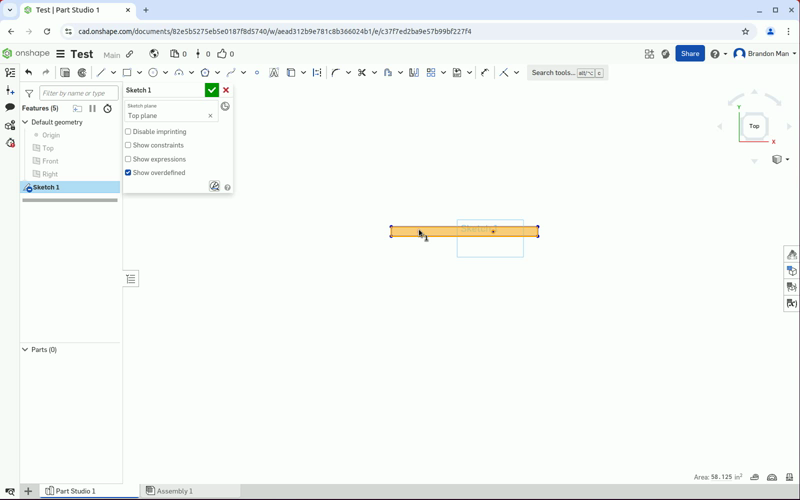
mouse_move(73, 352)
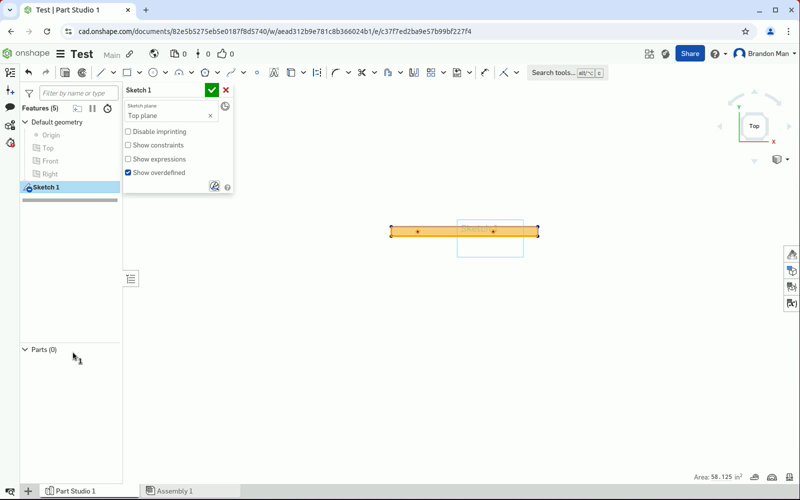
key(shift+y)
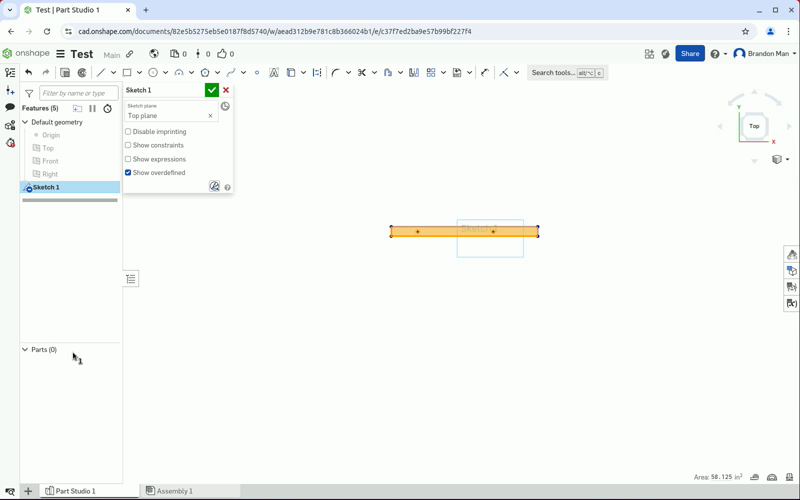
key(shift+e)
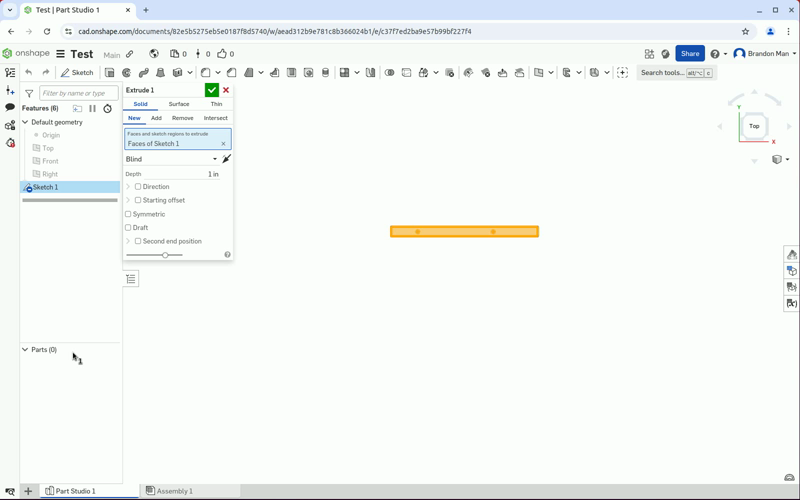
mouse_move(143, 106)
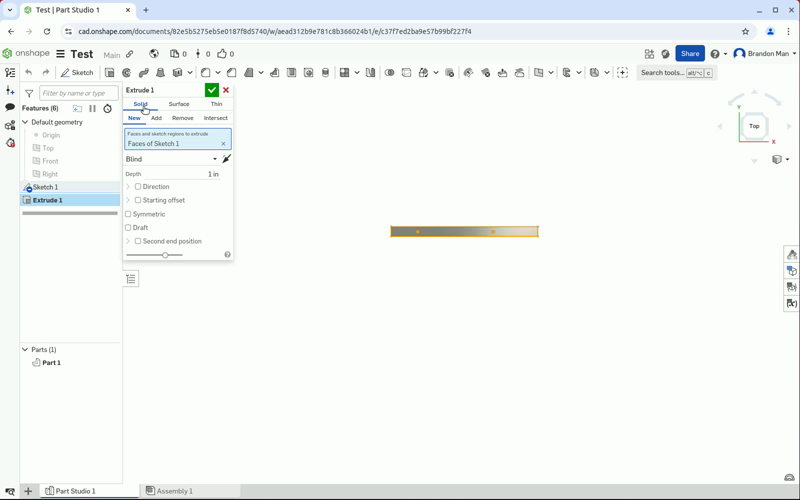
click(143, 106)
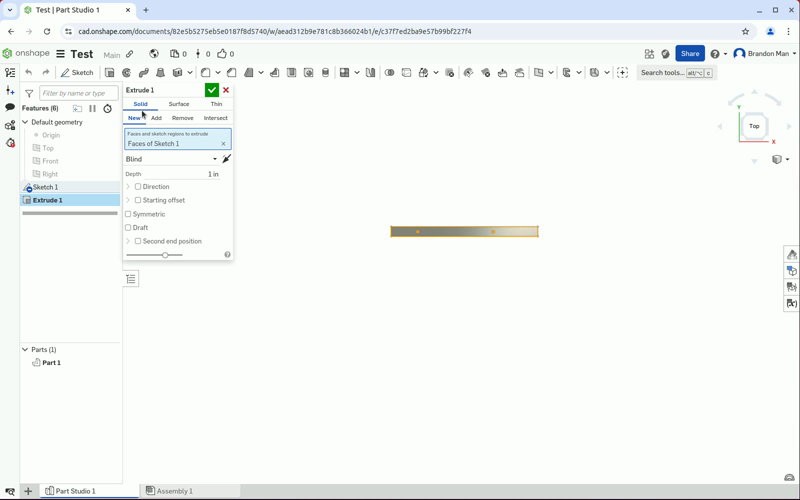
mouse_move(137, 120)
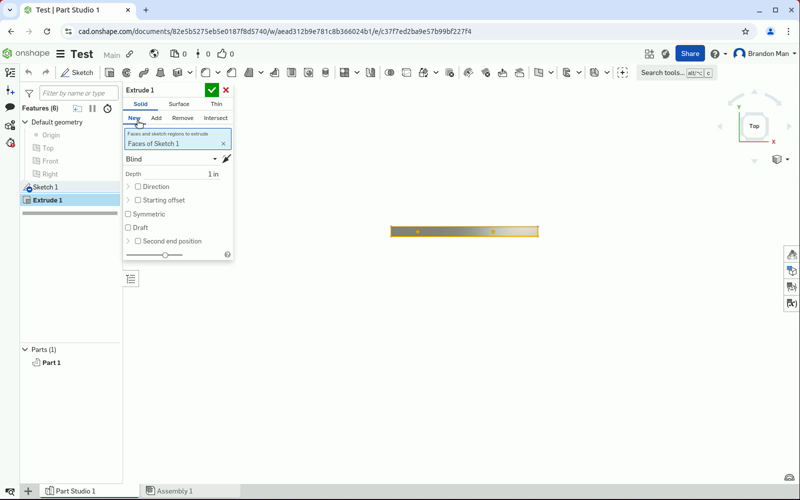
click(137, 120)
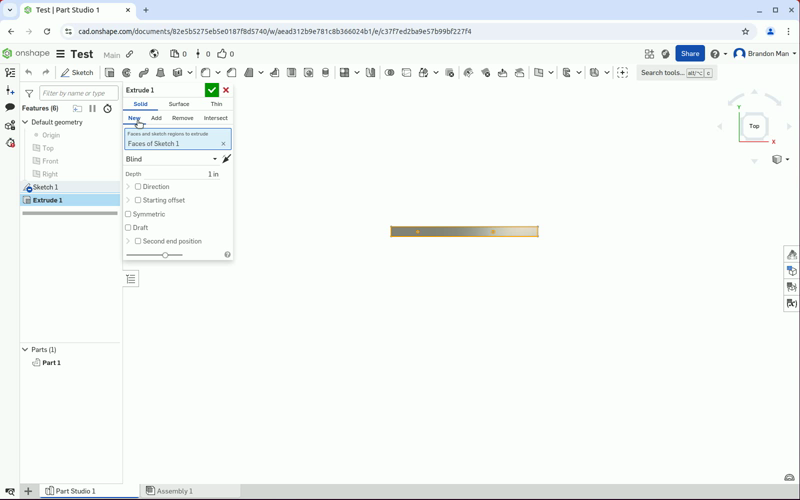
key(tab, 4)
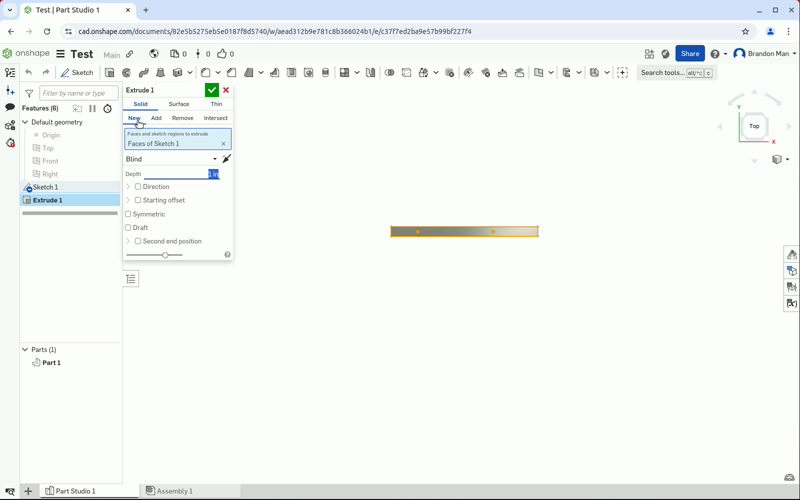
text(0.963)
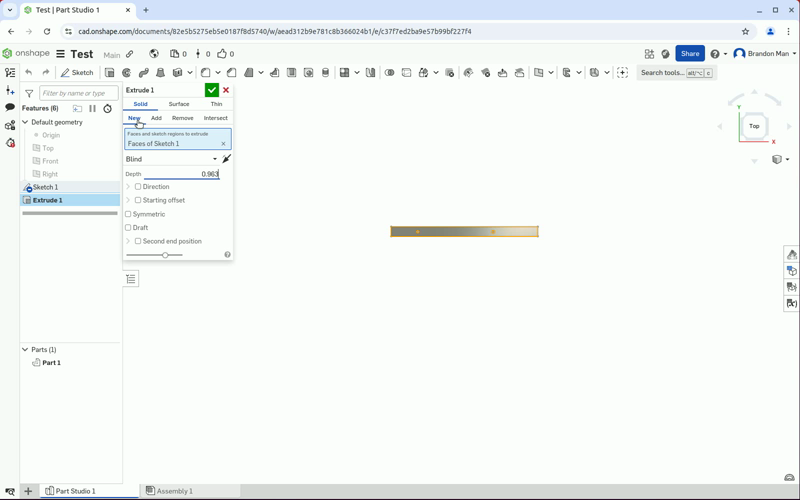
key(enter)
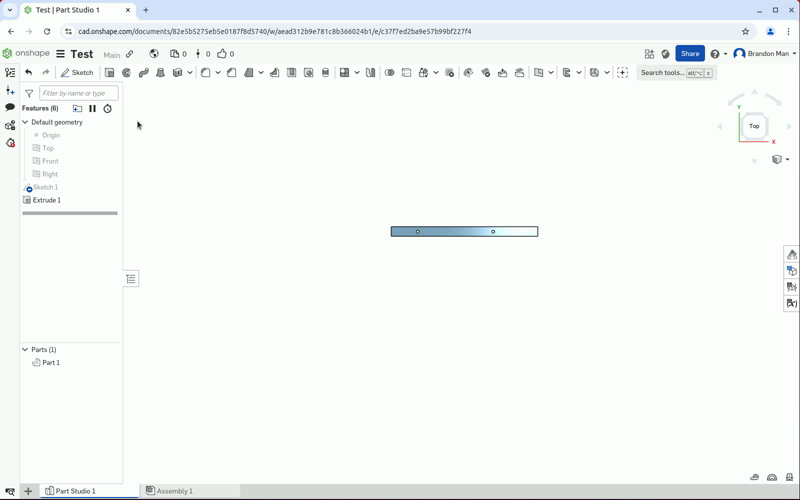
key(shift+h)
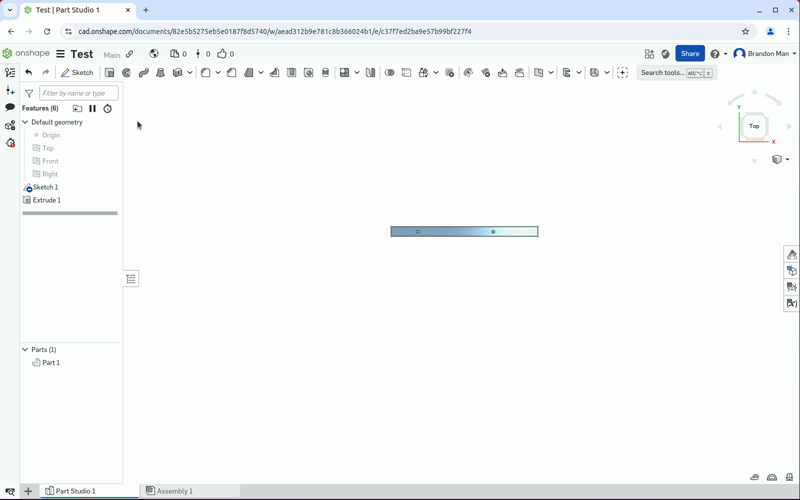
key(shift+h)
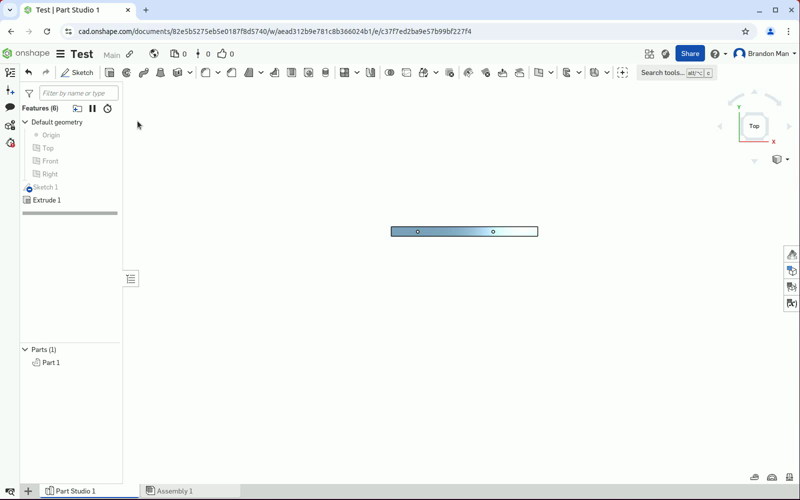
mouse_move(73, 189)
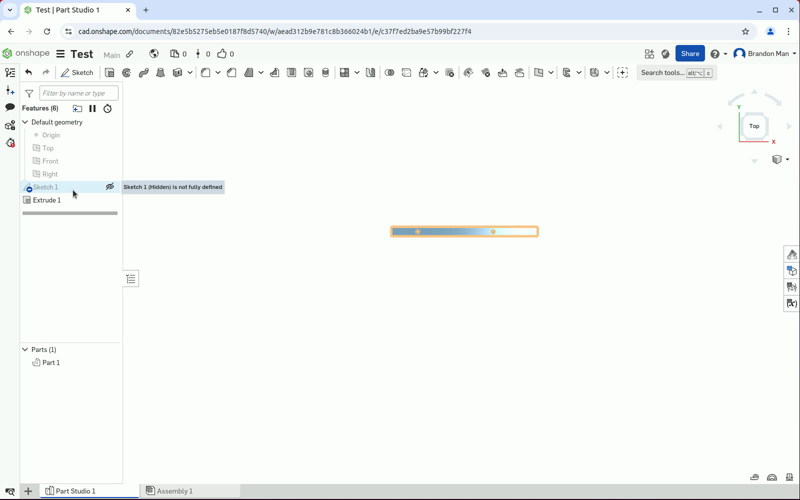
click(73, 189)
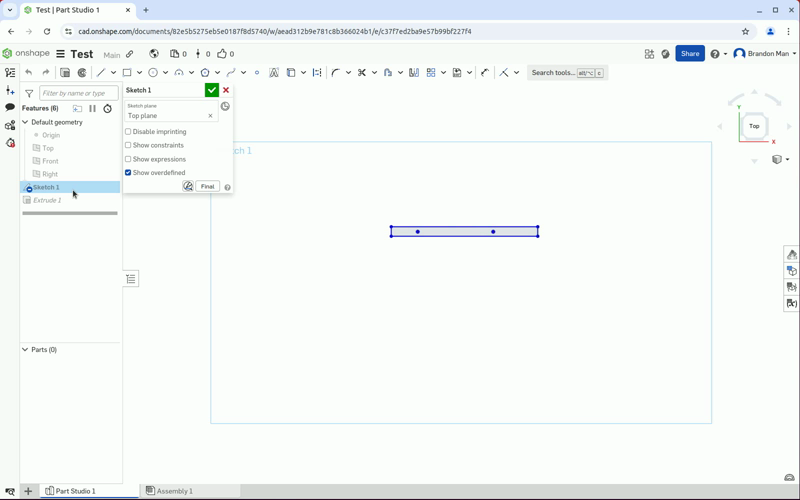
mouse_move(229, 92)
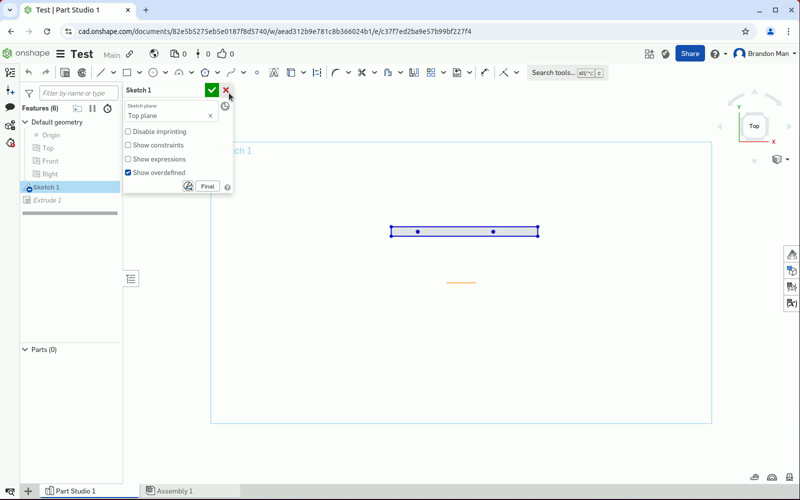
click(229, 92)
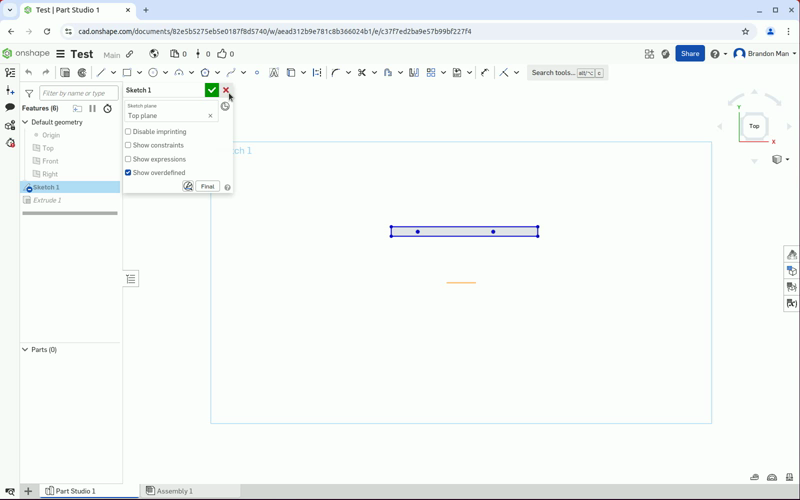
key(shift+s)
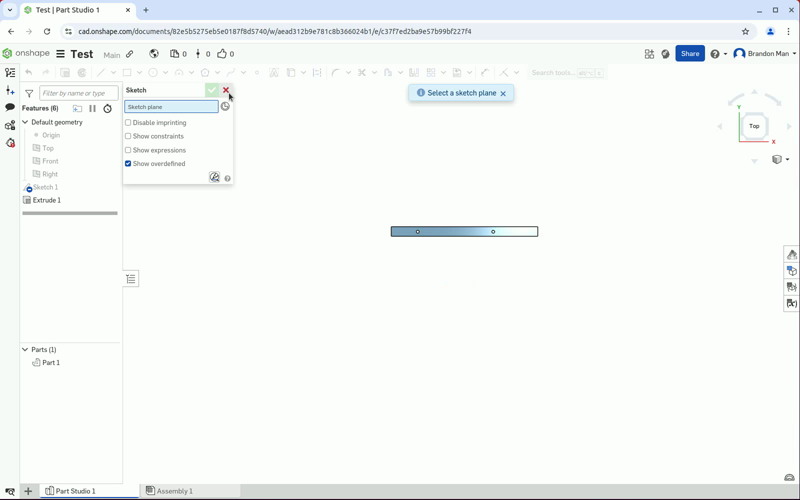
mouse_move(73, 150)
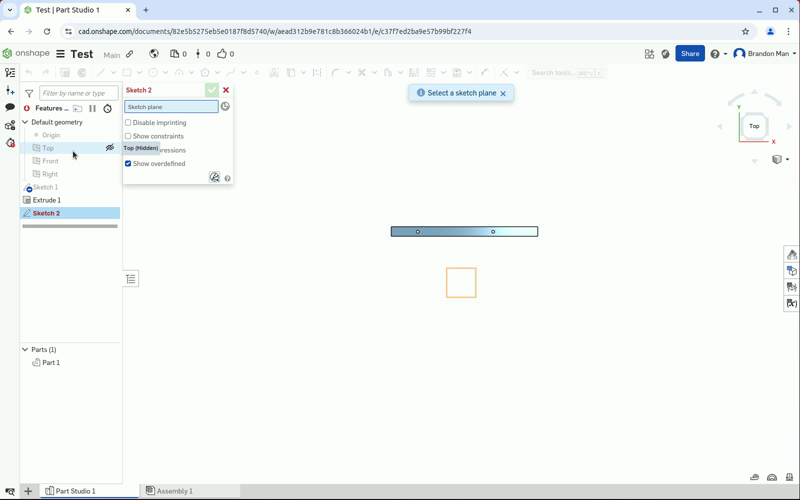
click(73, 150)
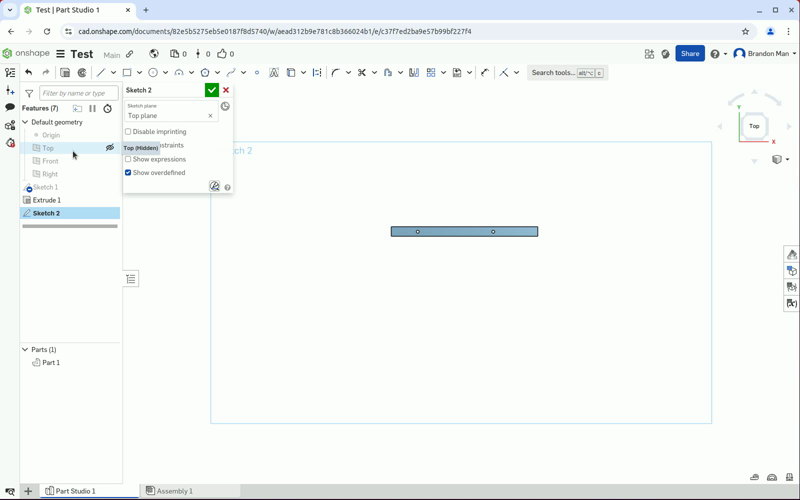
mouse_move(73, 352)
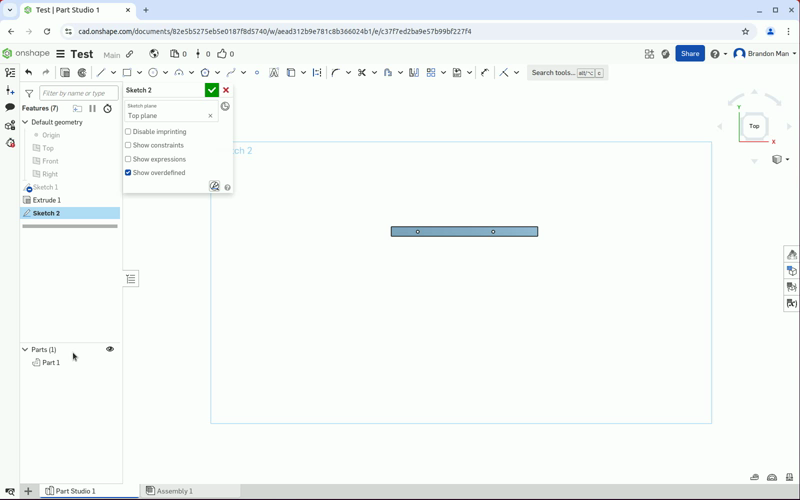
key(y)
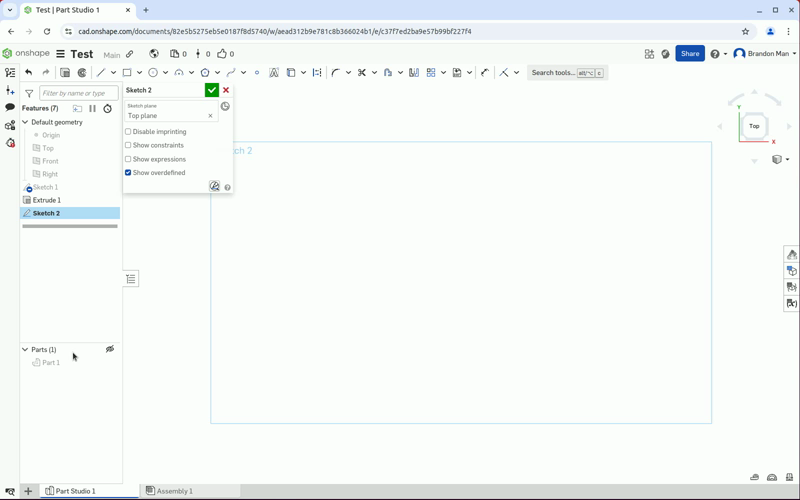
key(l)
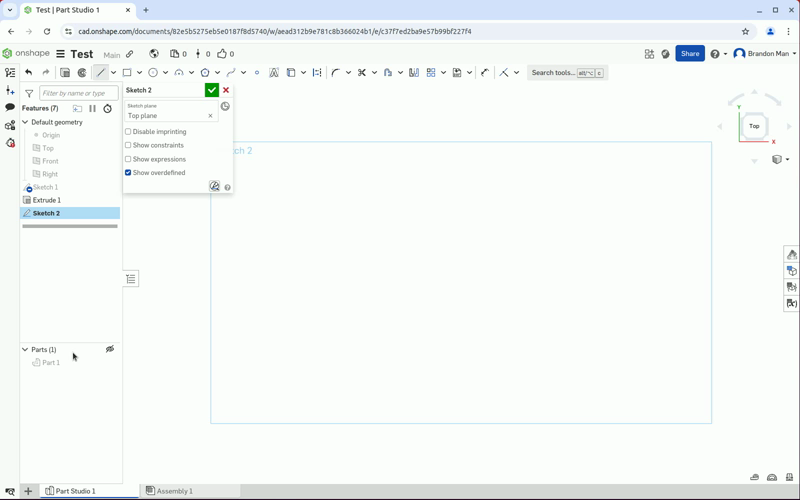
key_down(shift)
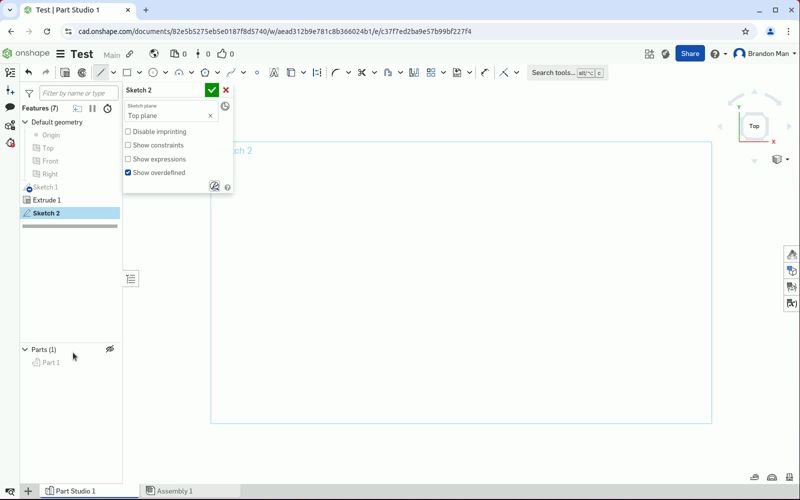
mouse_move(348, 299)
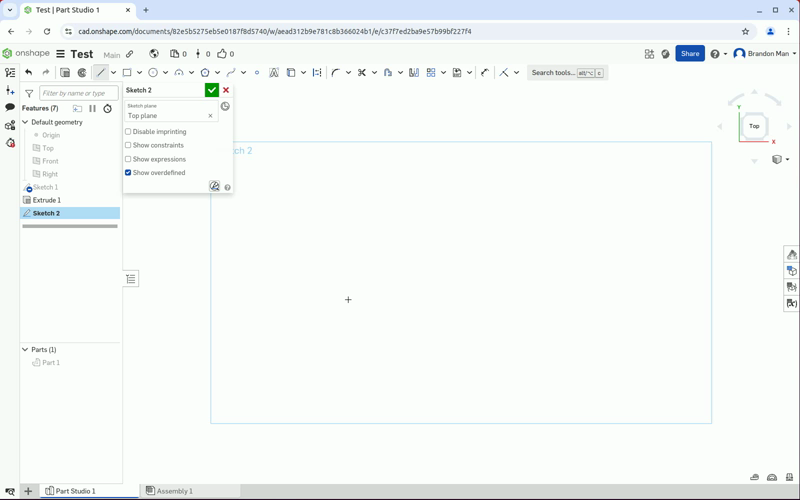
click(348, 299)
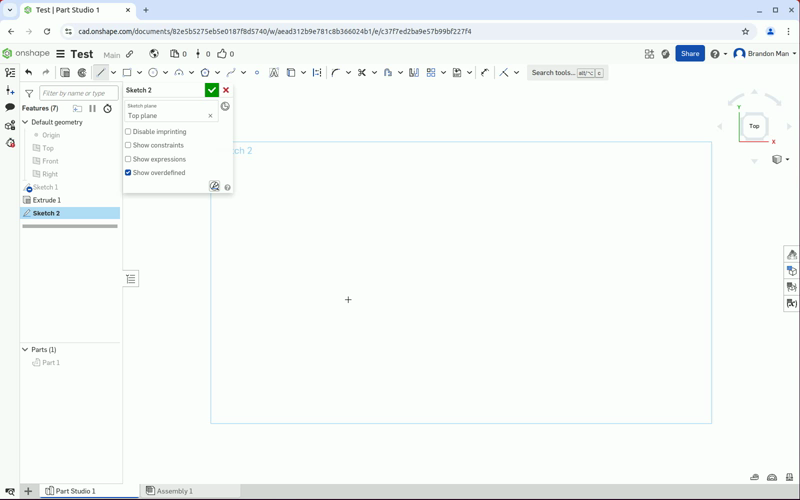
key_up(shift)
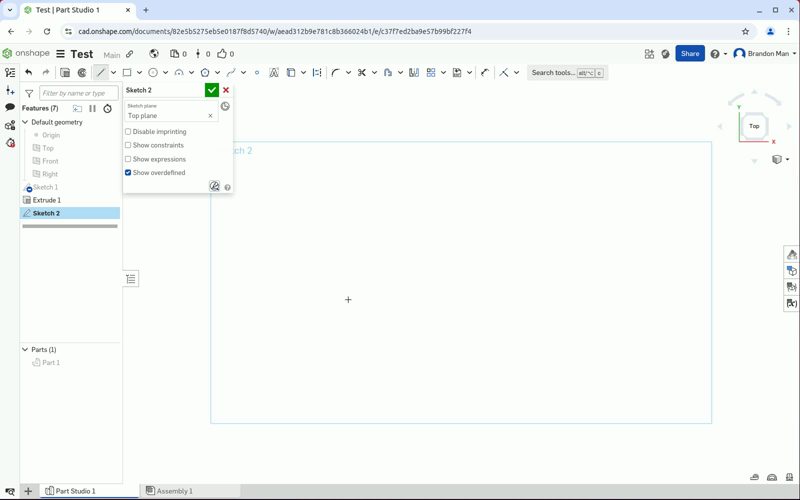
key_down(shift)
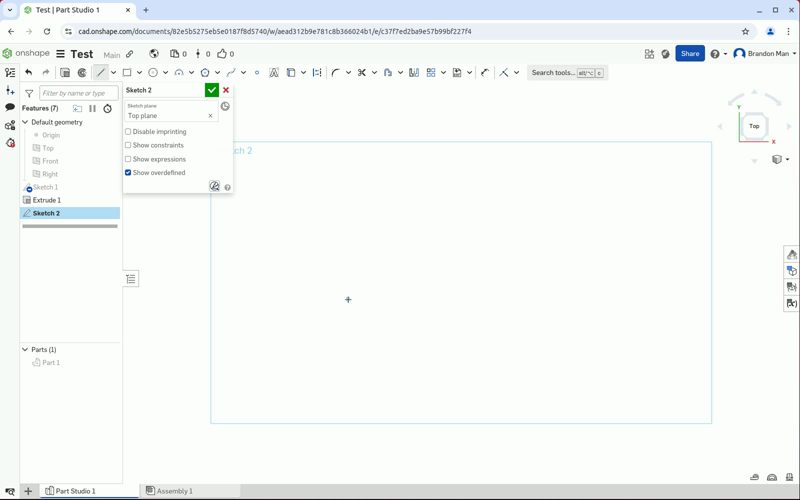
mouse_move(504, 299)
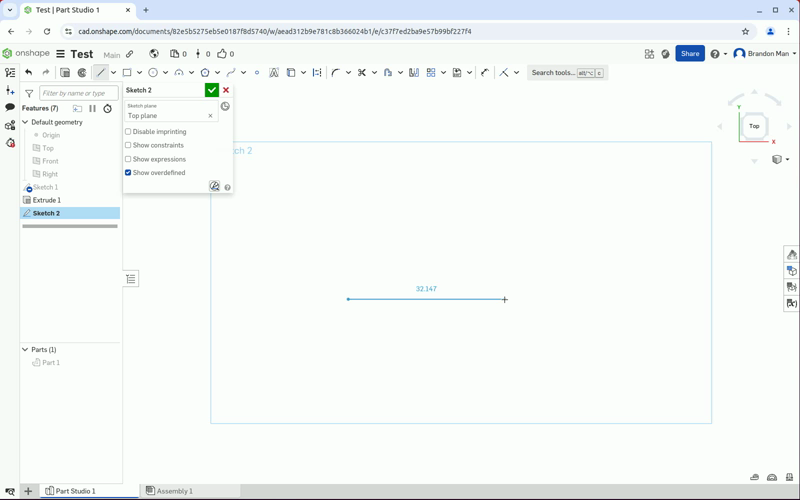
click(504, 299)
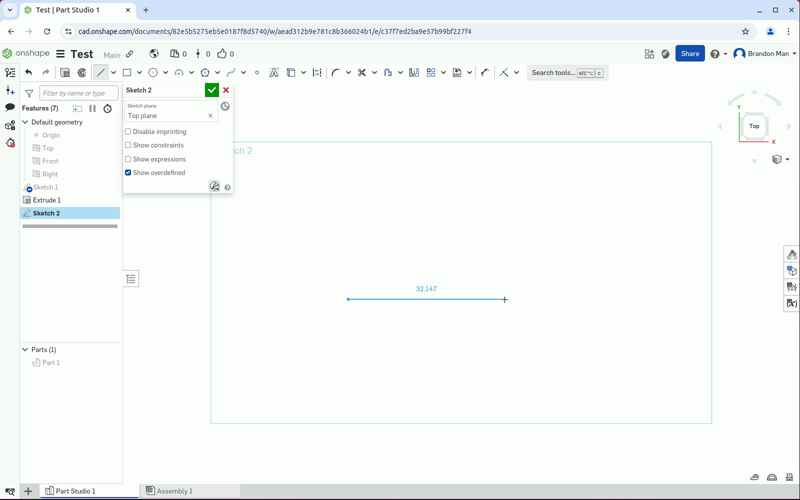
key_up(shift)
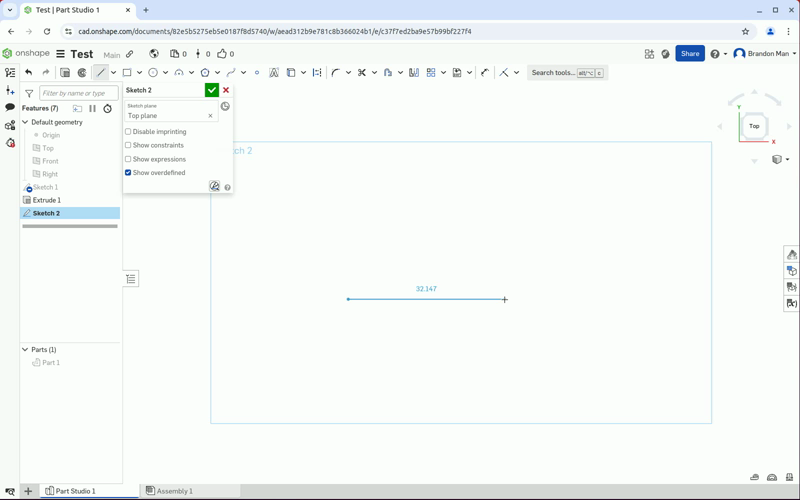
key_down(shift)
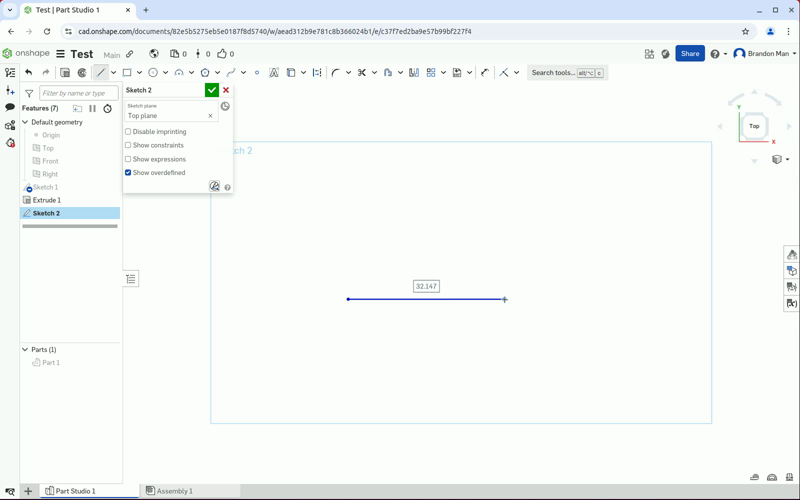
mouse_move(534, 299)
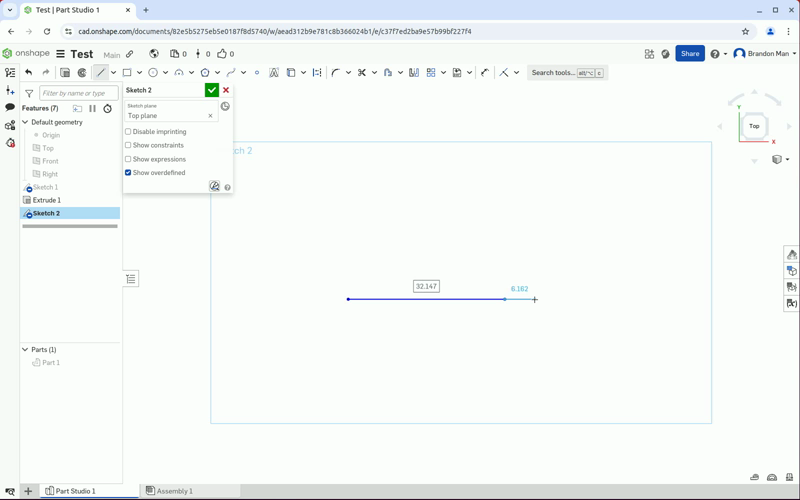
mouse_move(504, 287)
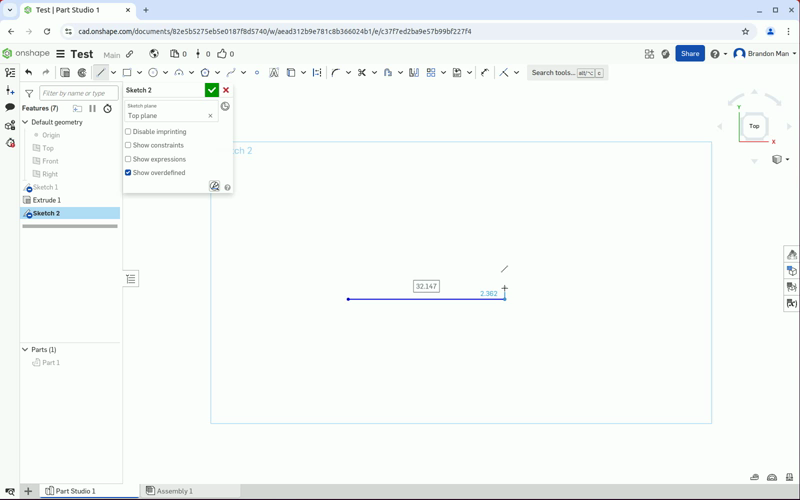
click(504, 287)
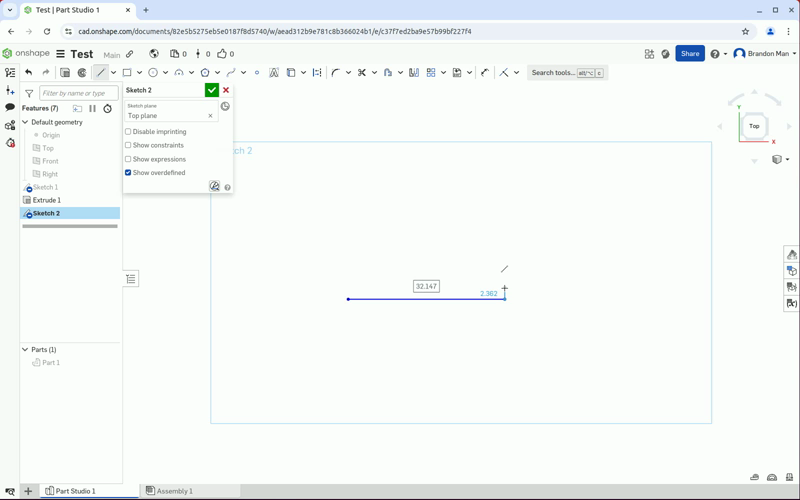
key_up(shift)
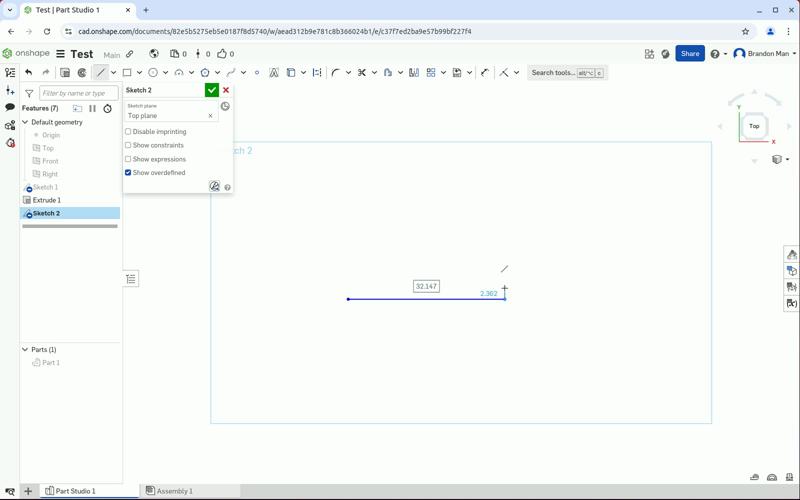
key_down(shift)
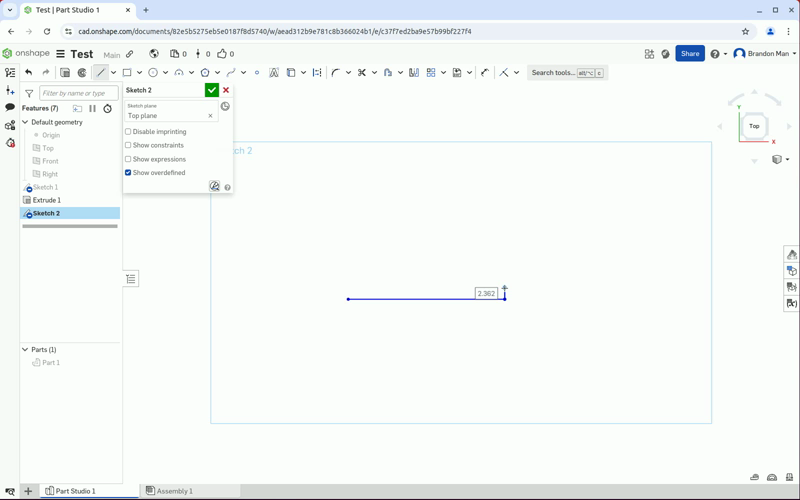
mouse_move(348, 287)
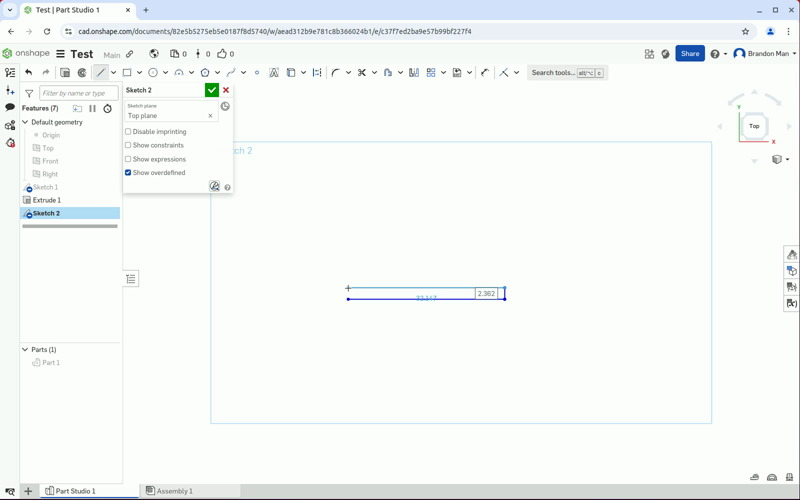
click(348, 287)
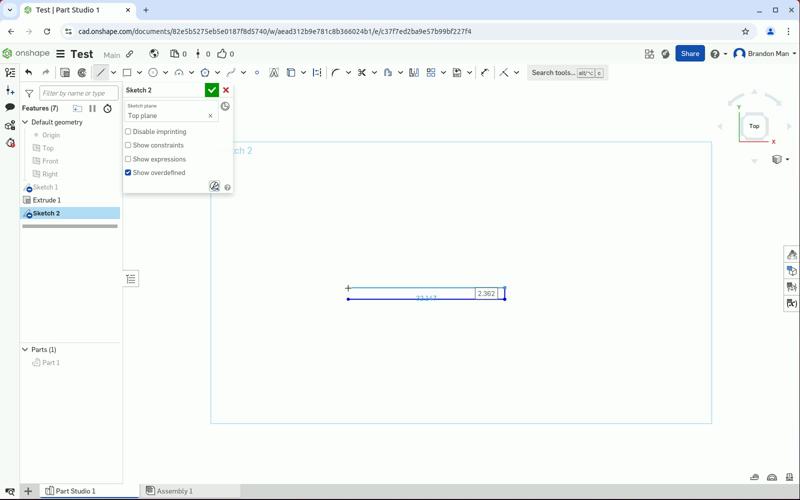
key_up(shift)
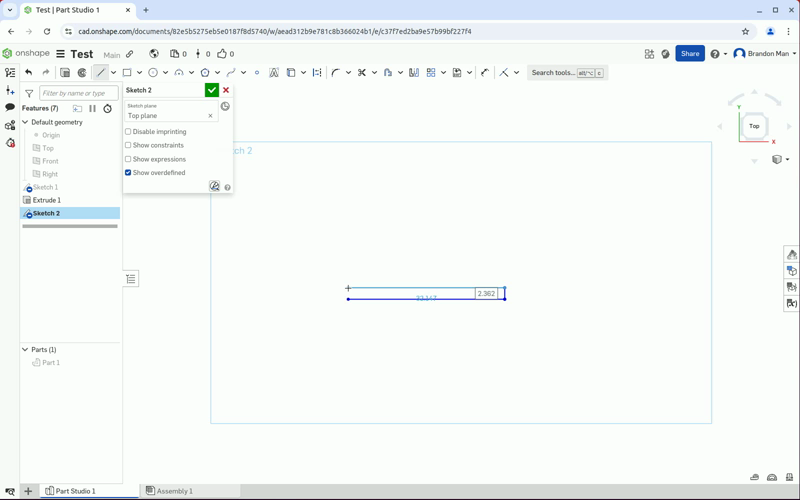
mouse_move(378, 287)
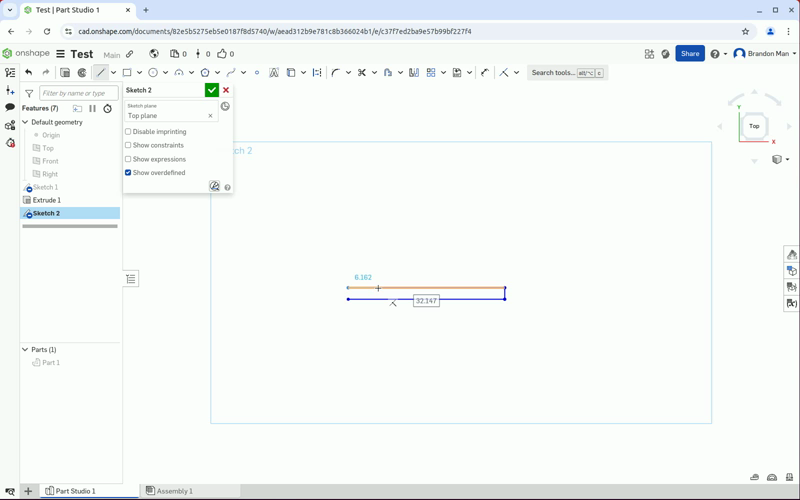
key_down(shift)
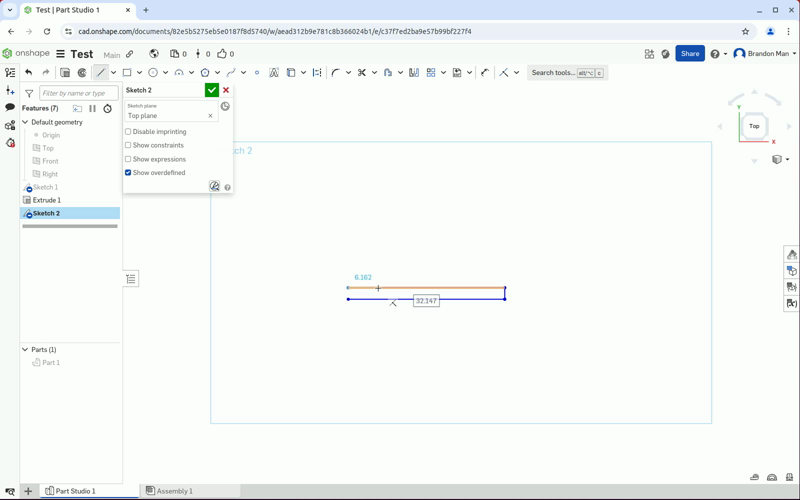
mouse_move(348, 299)
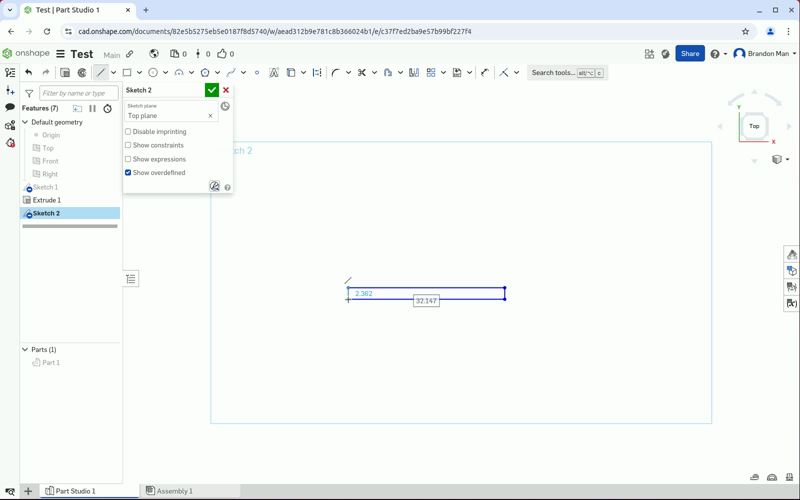
key_up(shift)
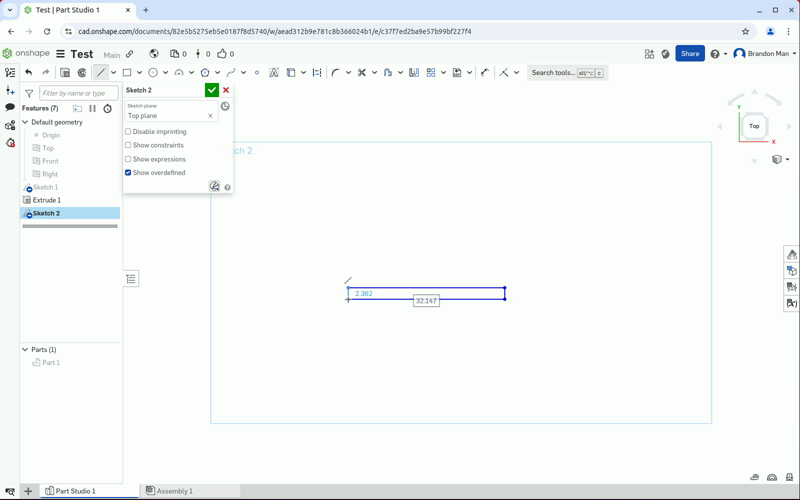
click(348, 299)
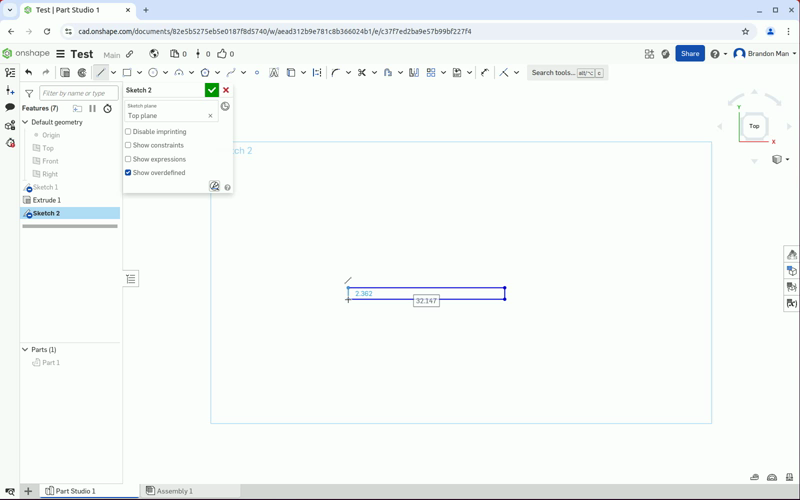
key(esc)
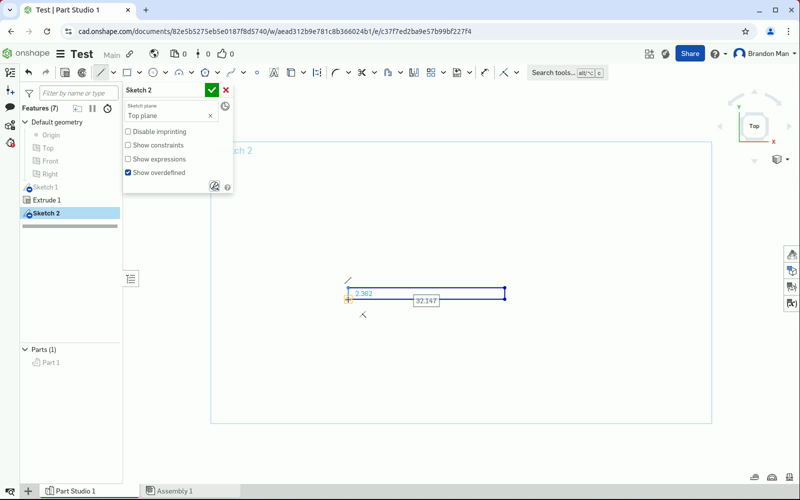
key(c)
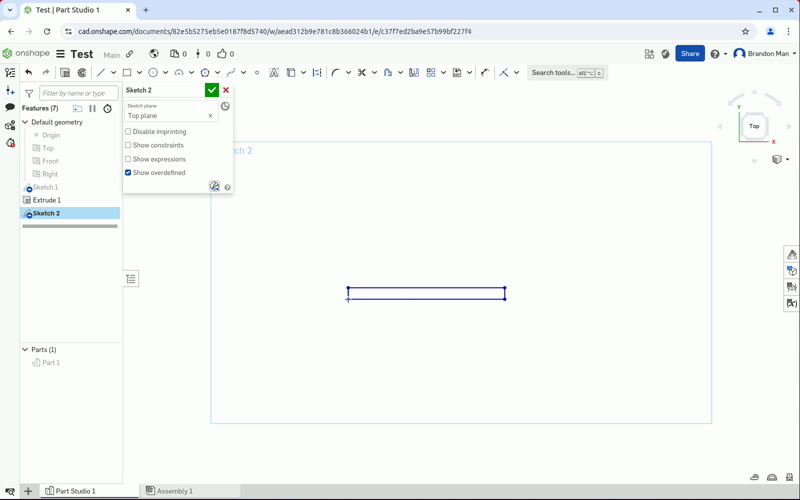
key_down(shift)
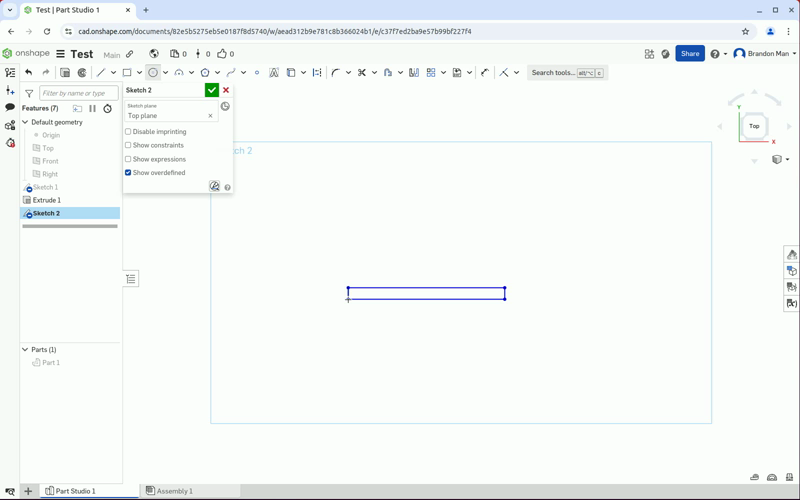
mouse_move(419, 294)
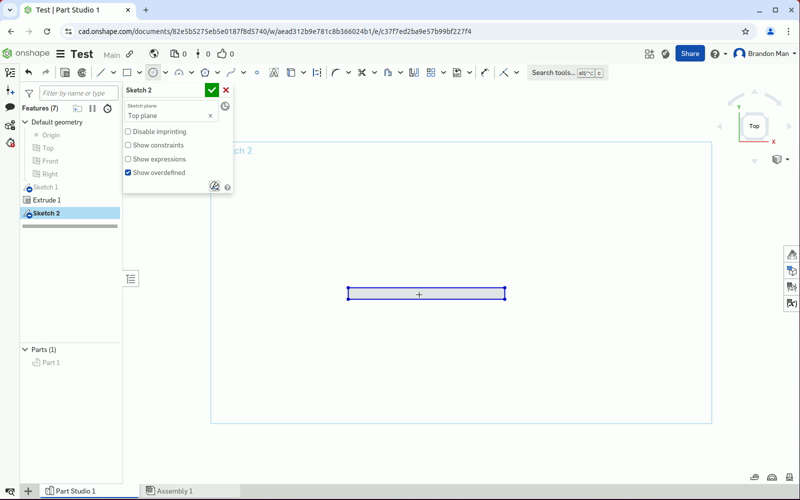
click(419, 294)
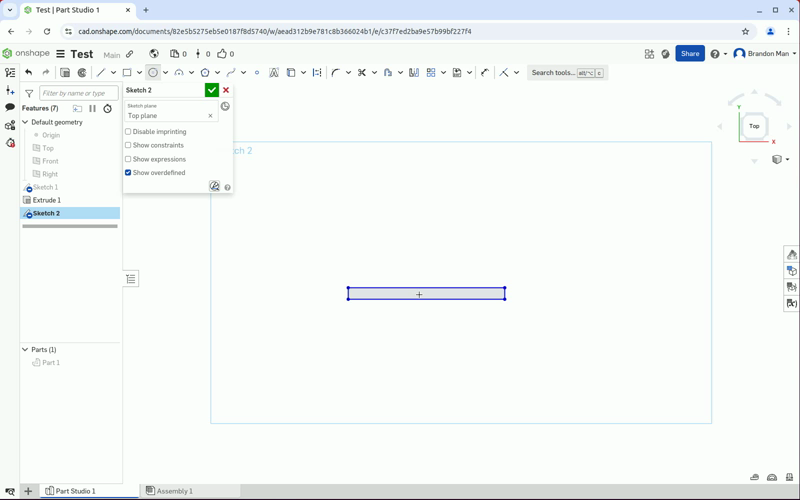
key_up(shift)
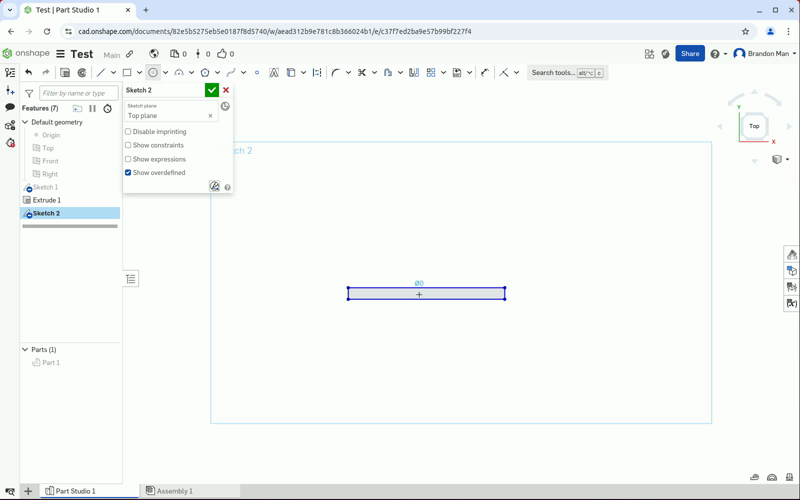
mouse_move(420, 294)
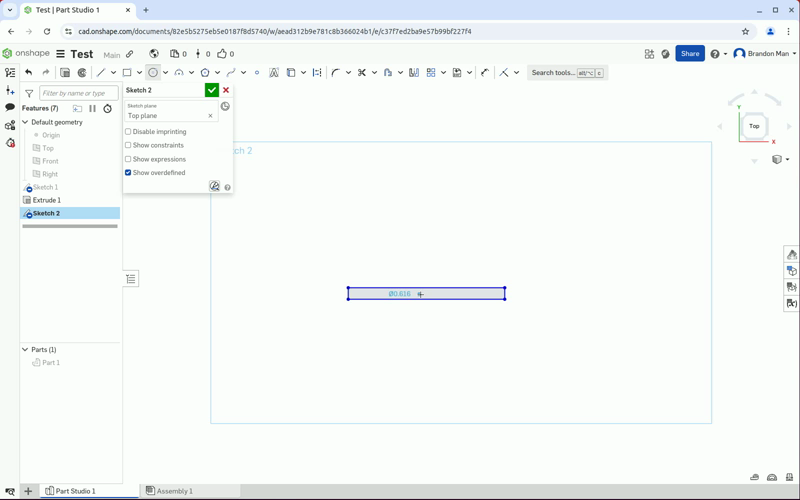
scroll(6)
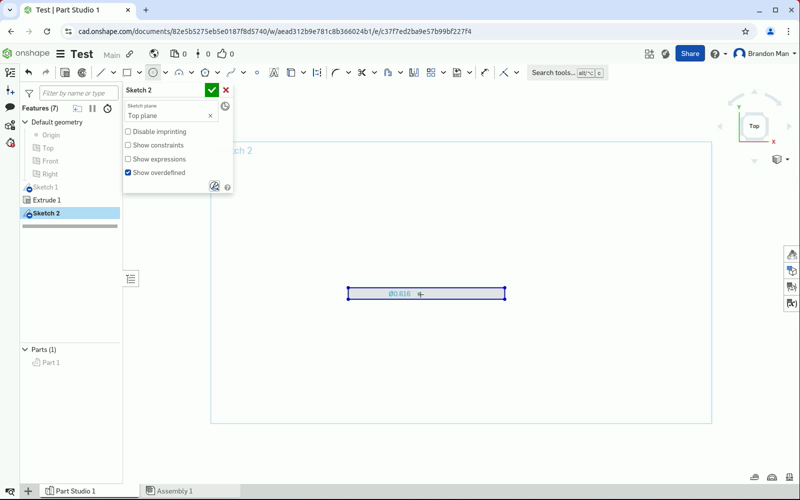
scroll(6)
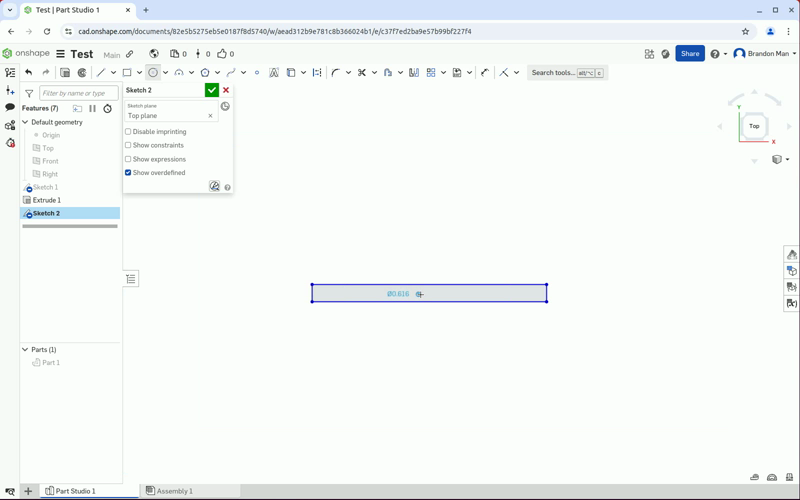
scroll(6)
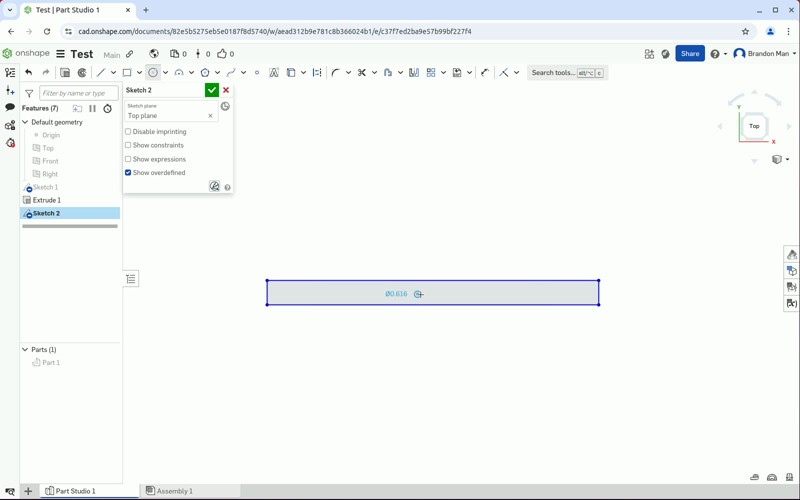
scroll(6)
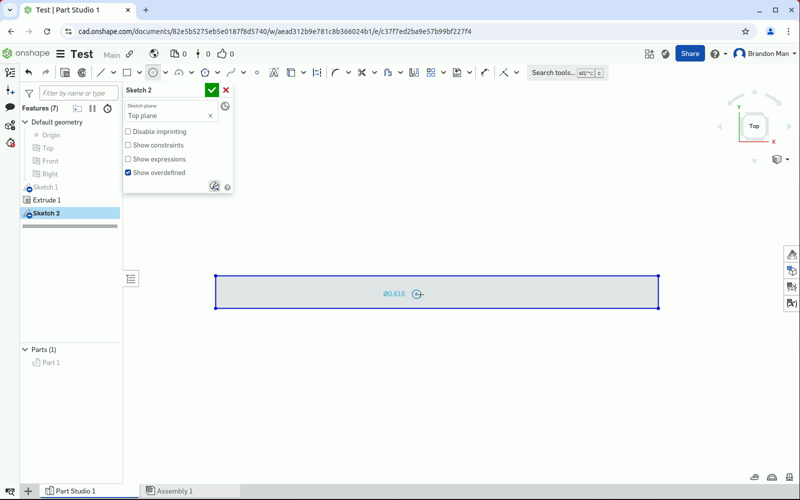
scroll(6)
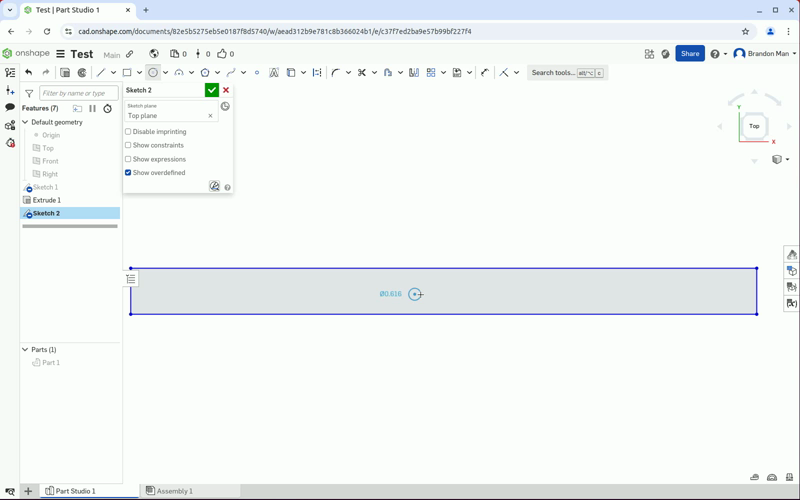
scroll(6)
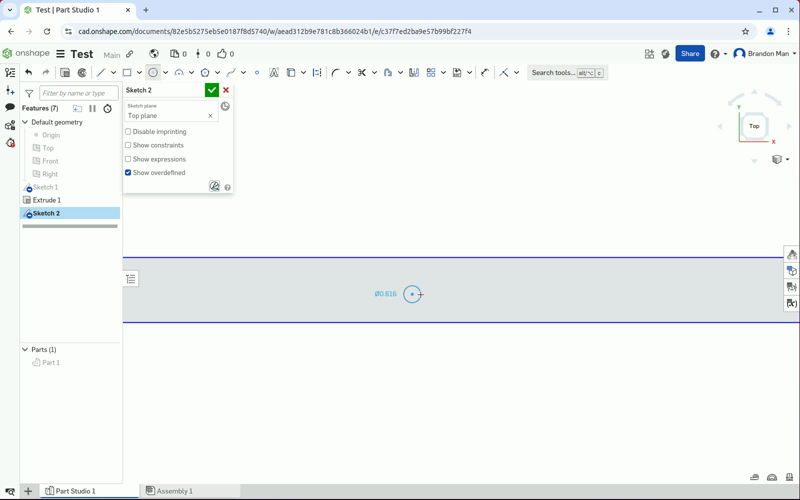
scroll(6)
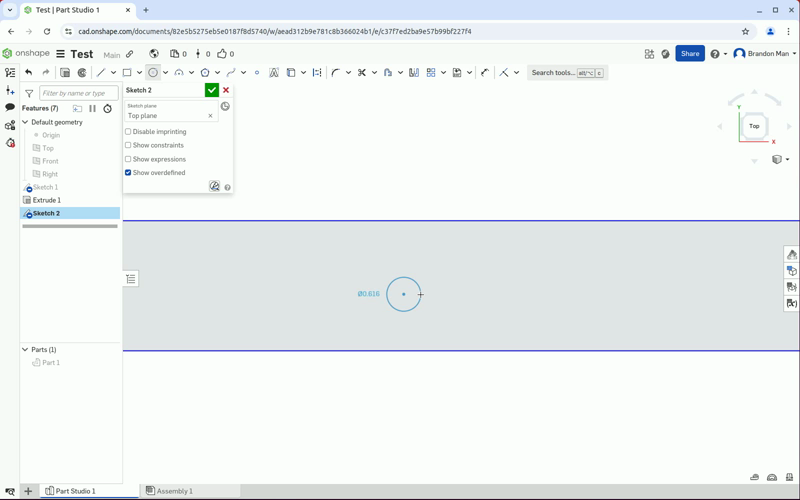
click(420, 294)
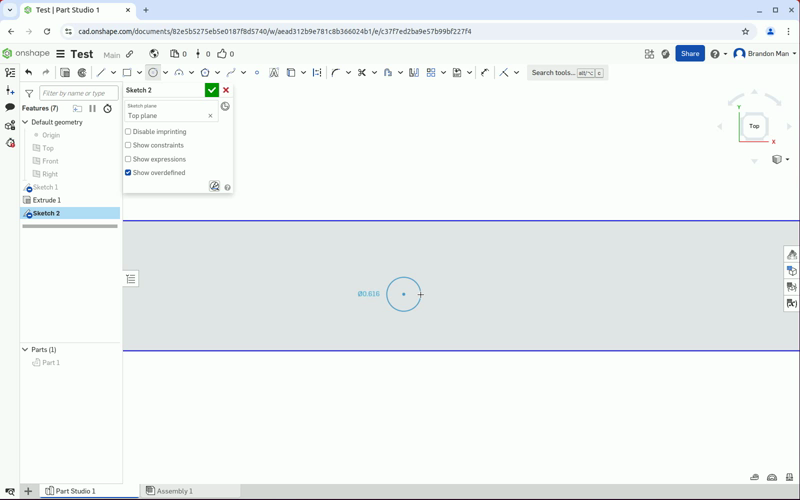
scroll(-6)
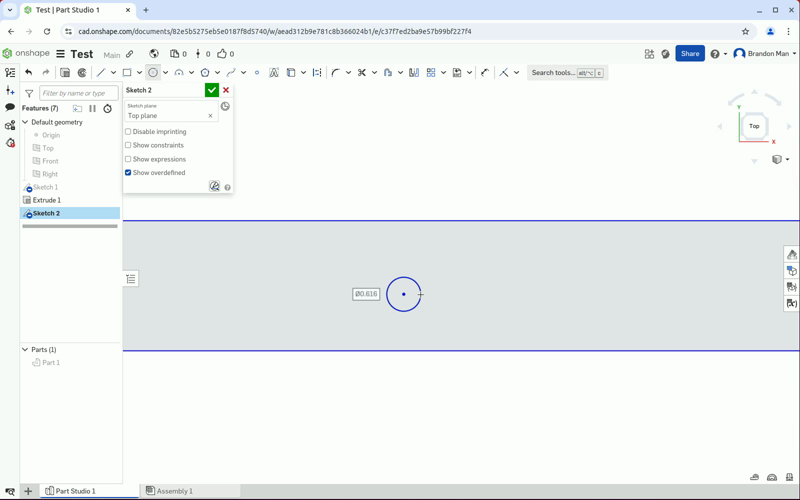
scroll(-6)
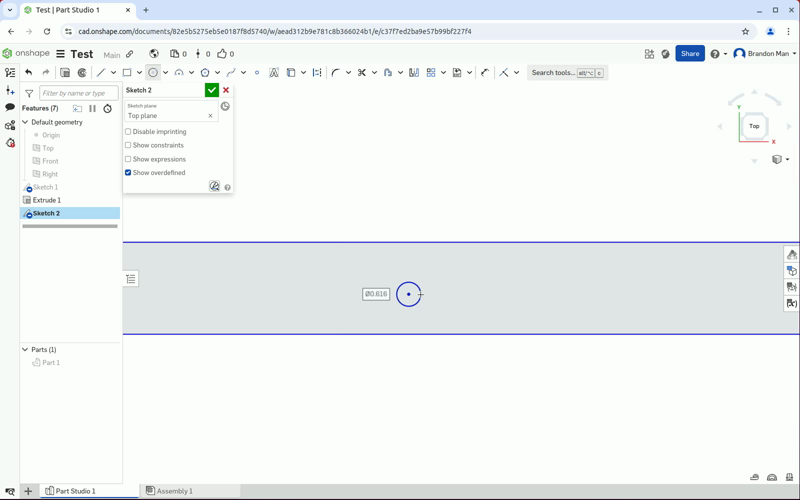
scroll(-6)
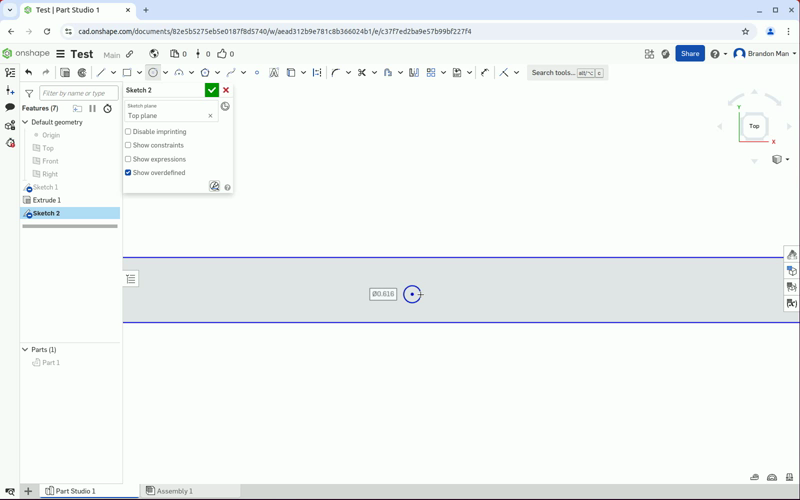
scroll(-6)
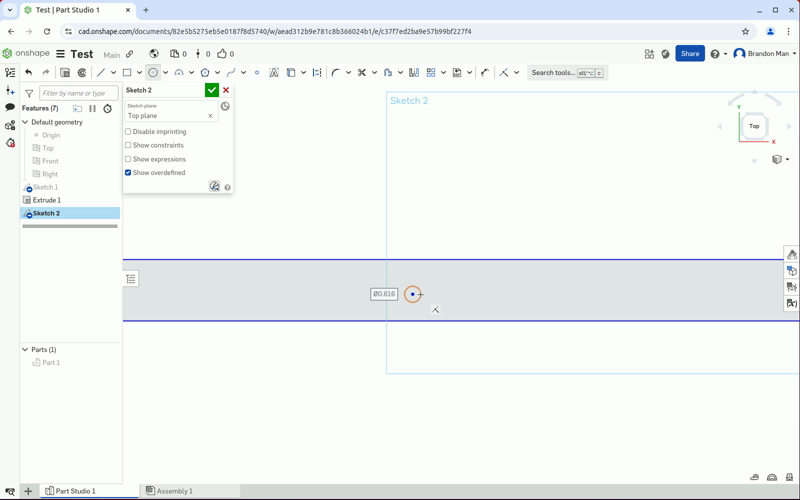
scroll(-6)
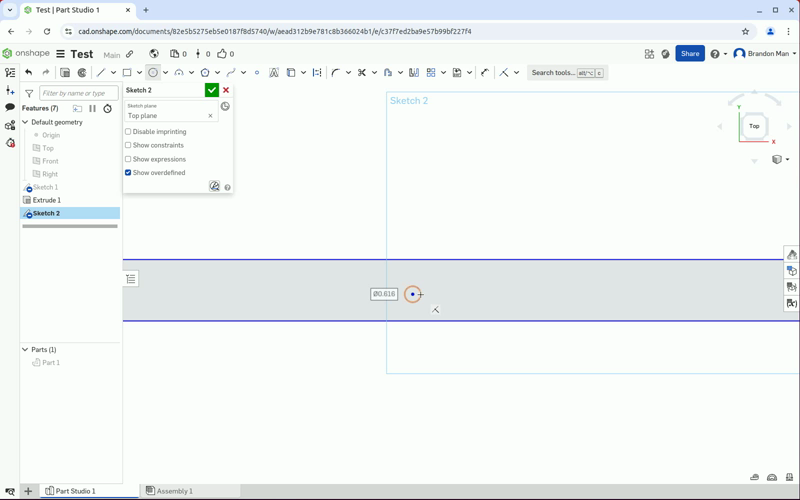
scroll(-6)
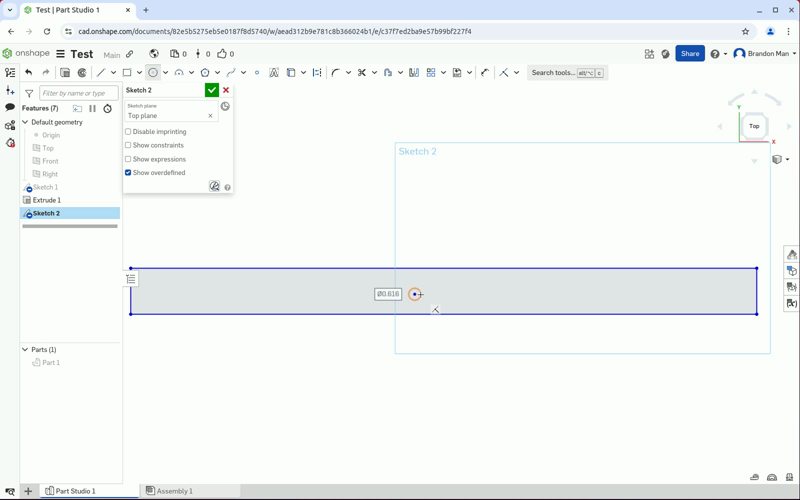
scroll(-6)
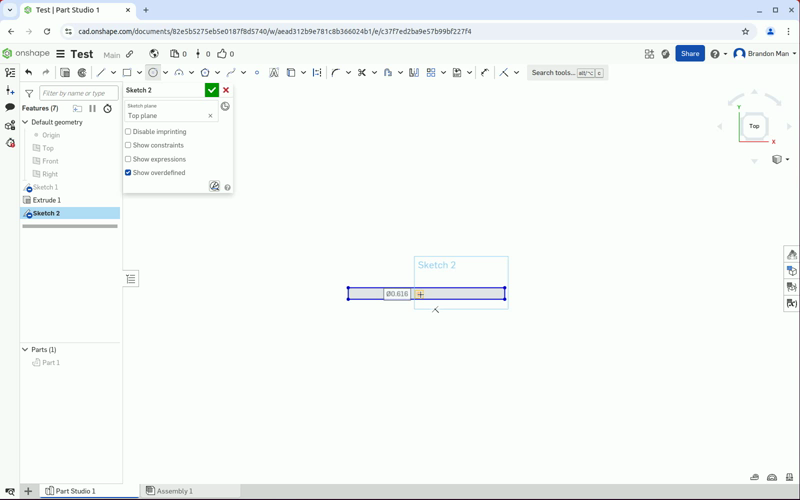
key(esc)
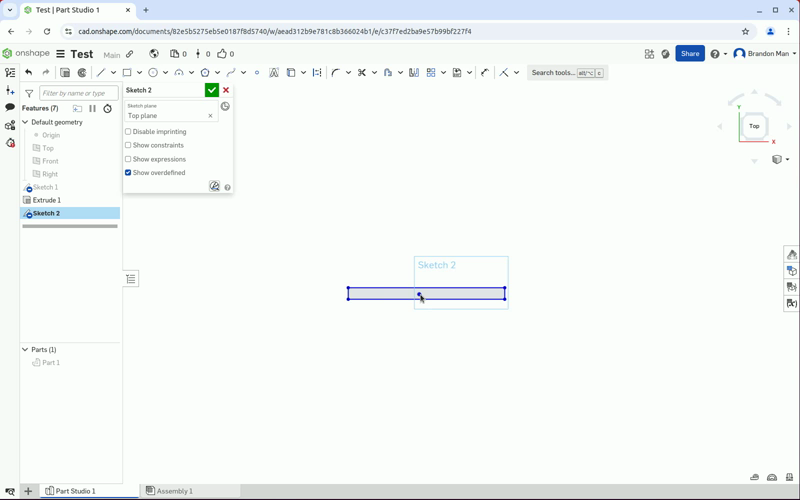
key(c)
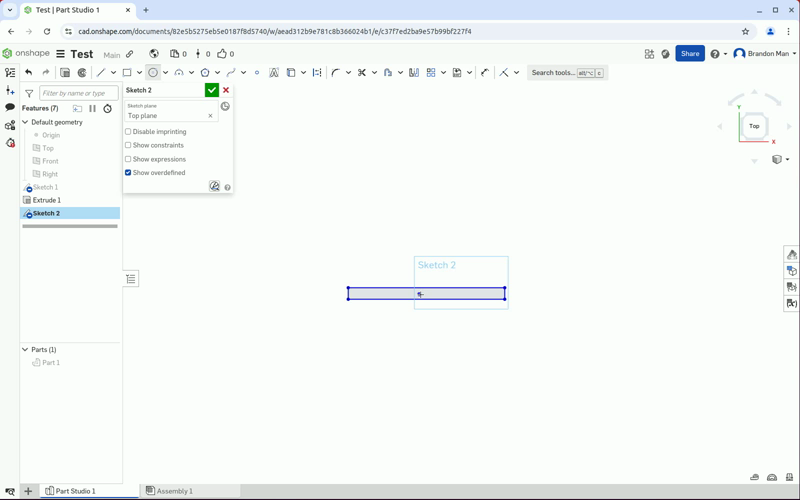
key_down(shift)
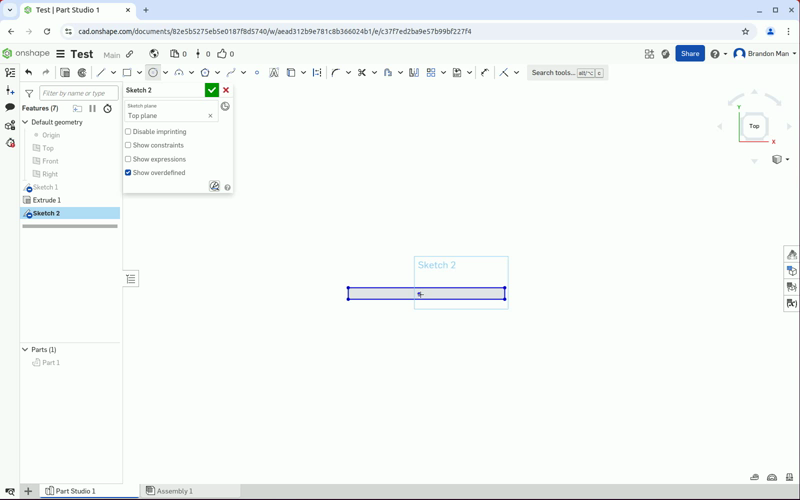
mouse_move(460, 294)
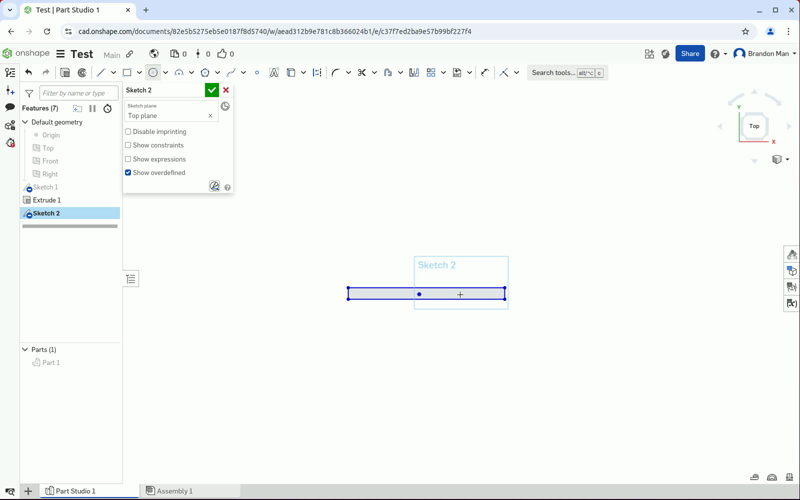
click(460, 294)
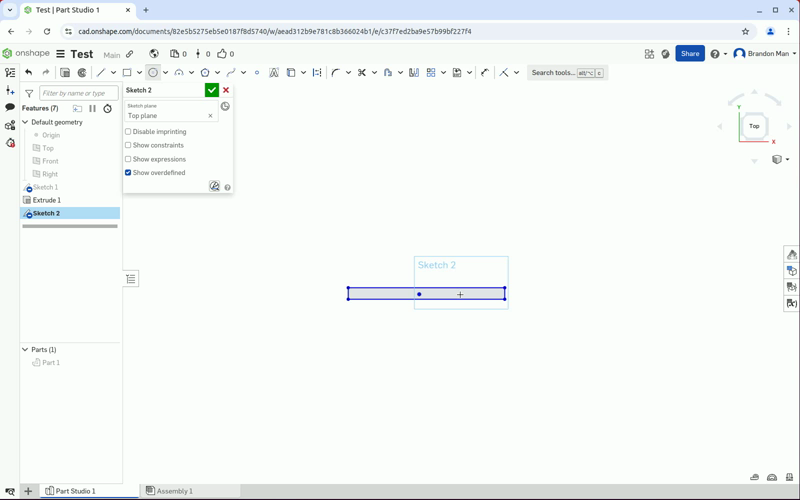
key_up(shift)
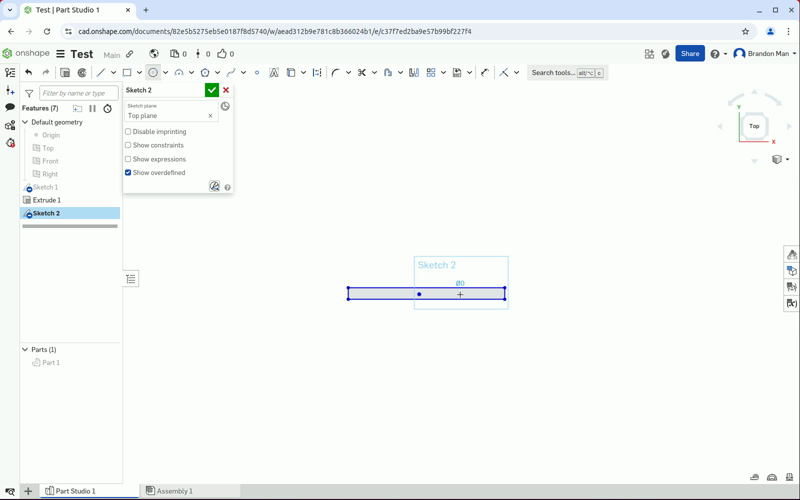
mouse_move(461, 294)
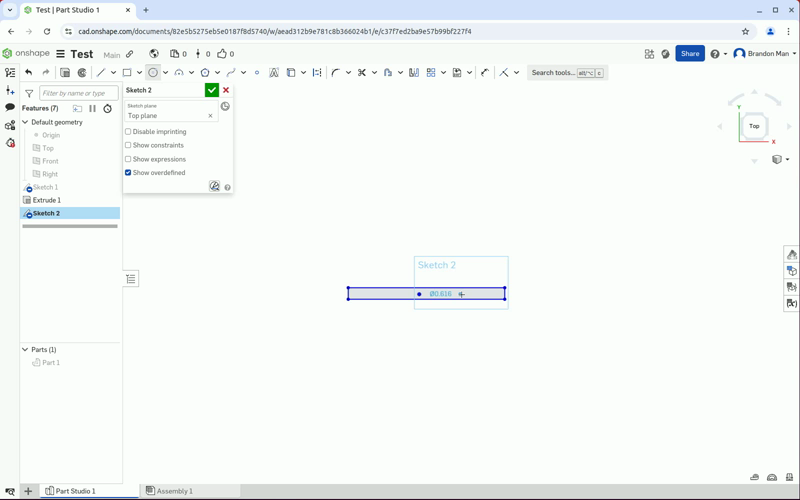
scroll(6)
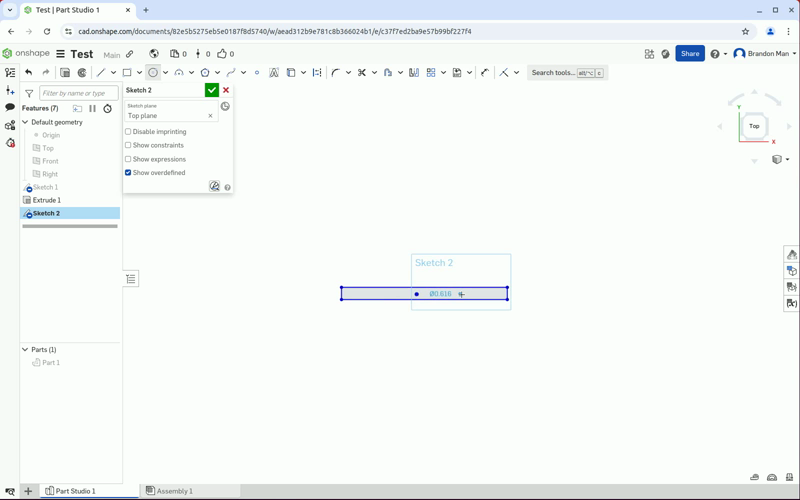
scroll(6)
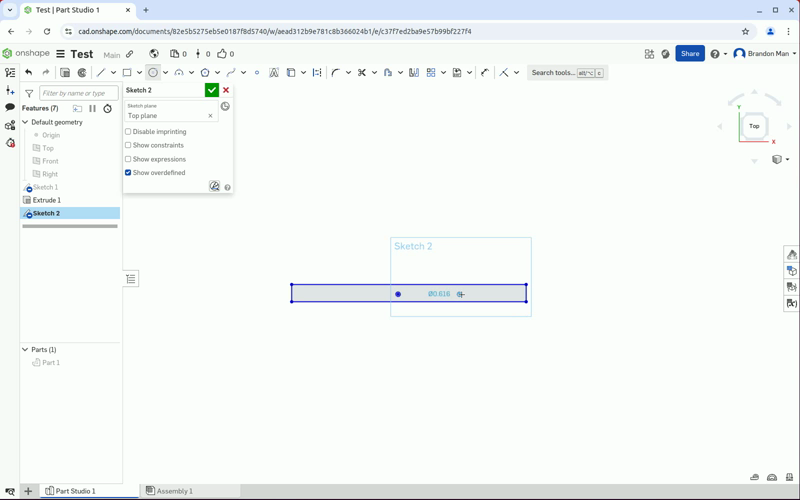
scroll(6)
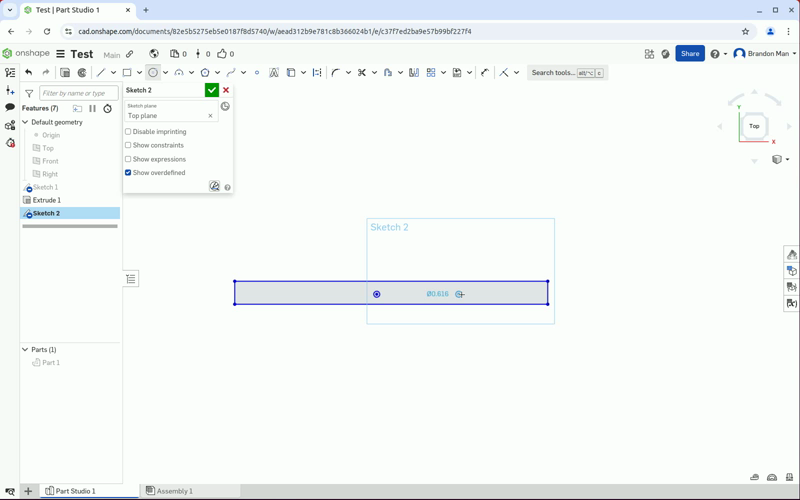
scroll(6)
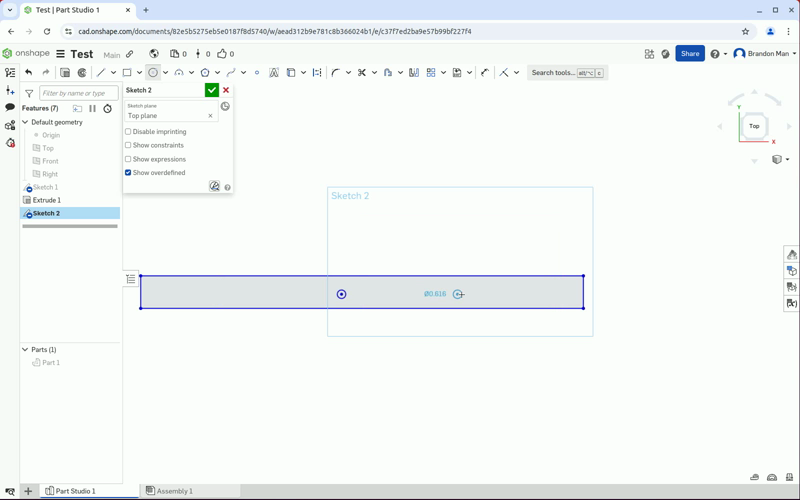
scroll(6)
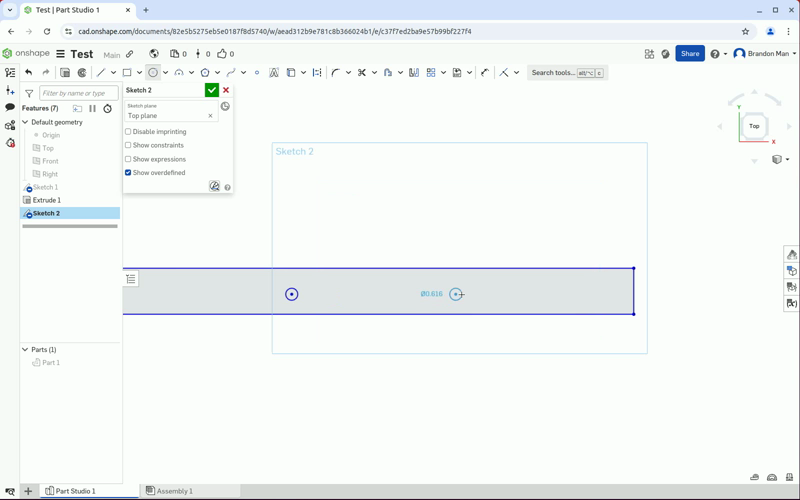
scroll(6)
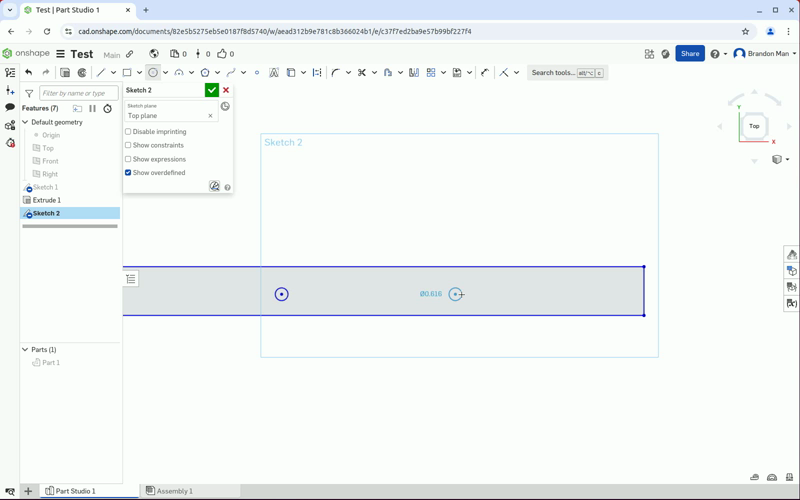
scroll(6)
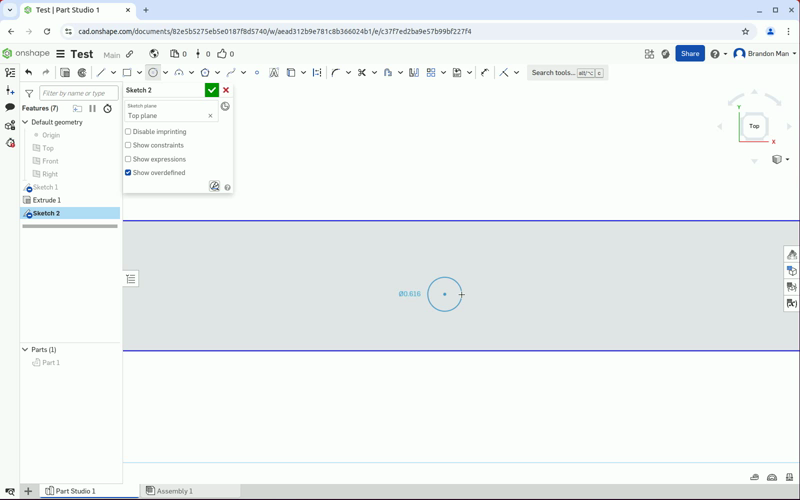
click(461, 294)
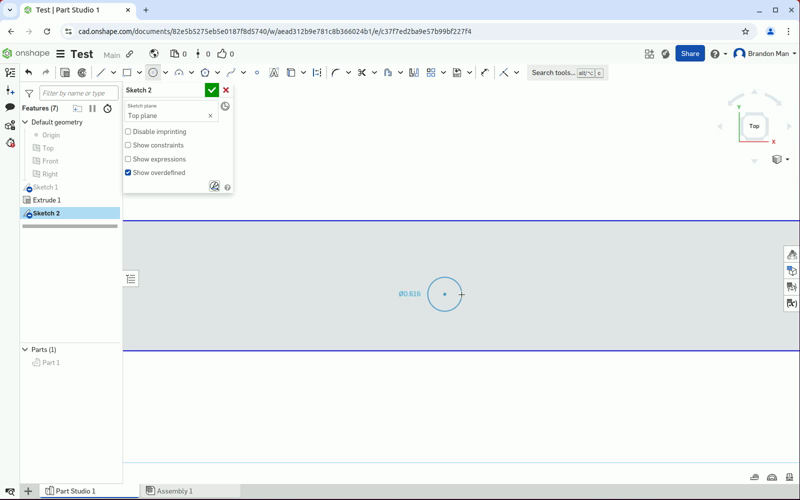
scroll(-6)
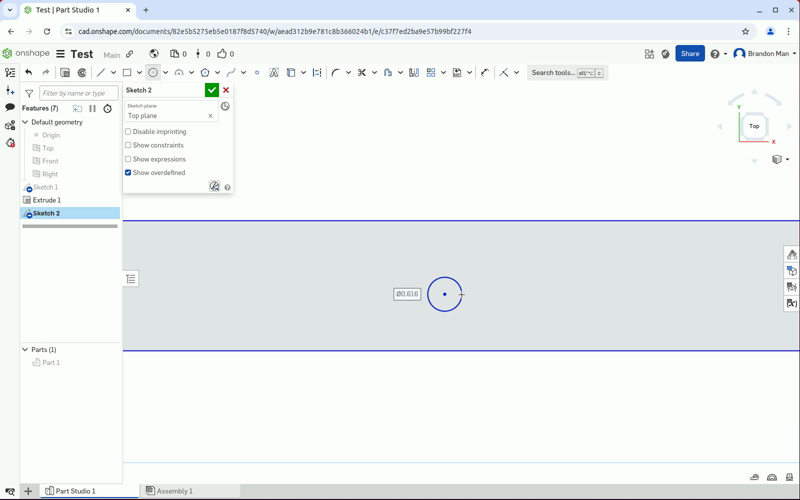
scroll(-6)
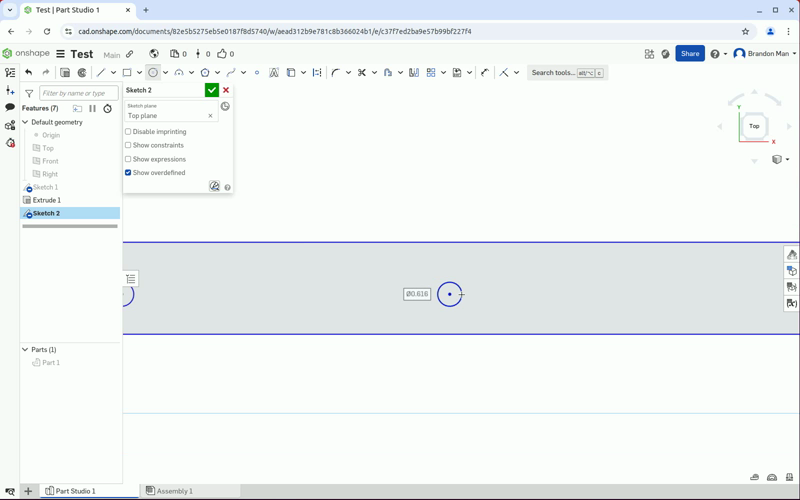
scroll(-6)
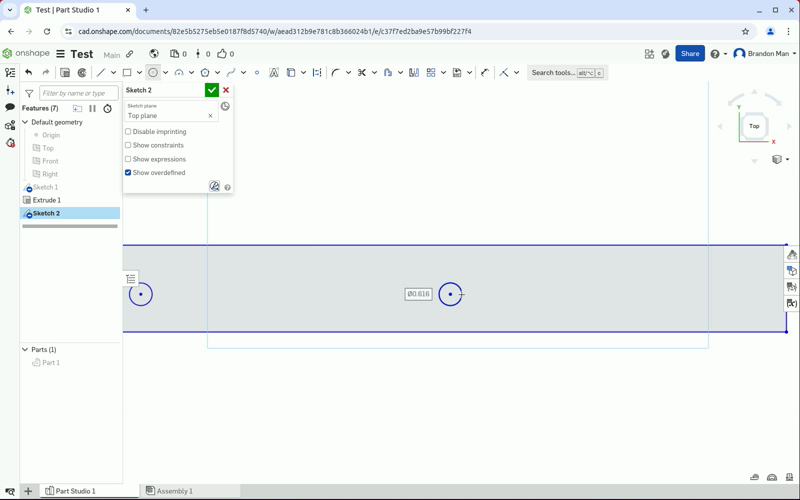
scroll(-6)
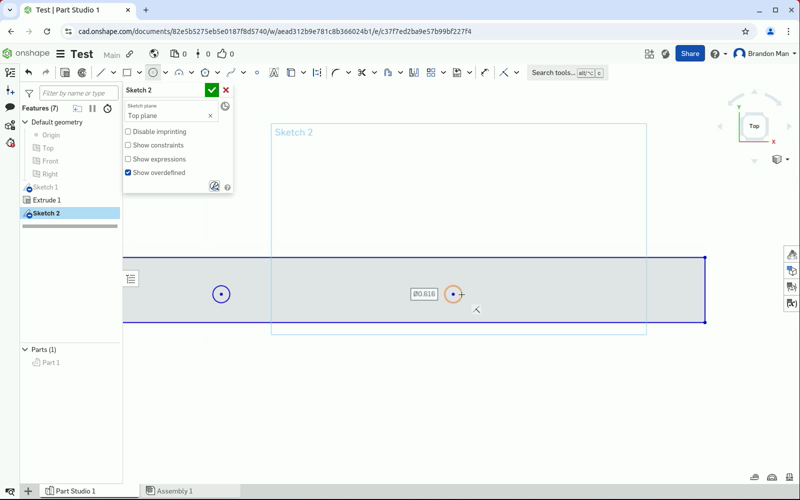
scroll(-6)
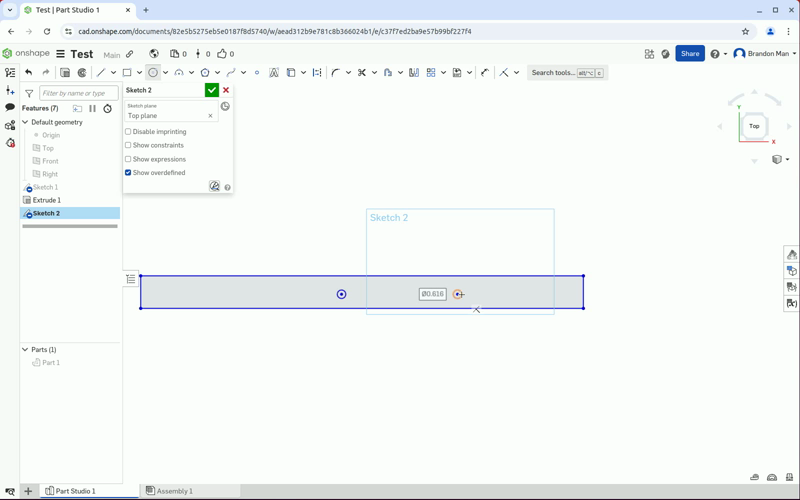
scroll(-6)
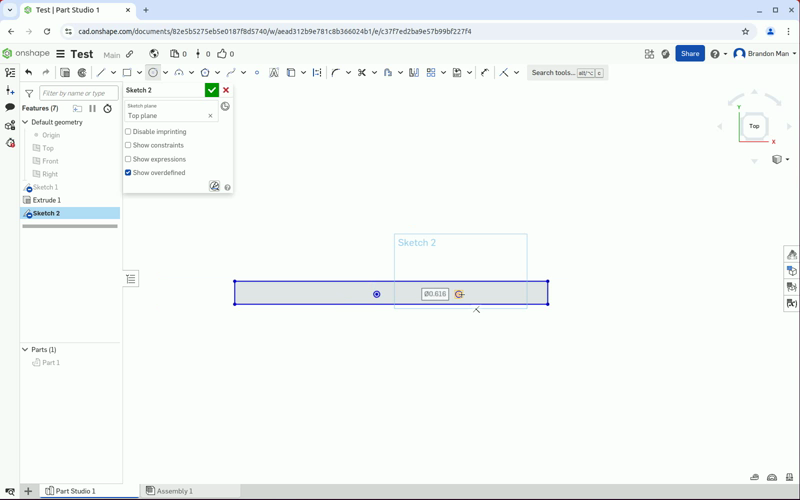
scroll(-6)
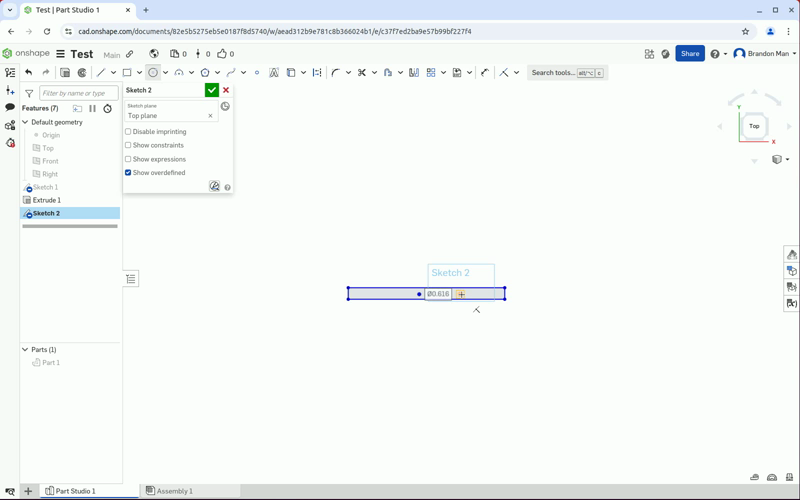
key(esc)
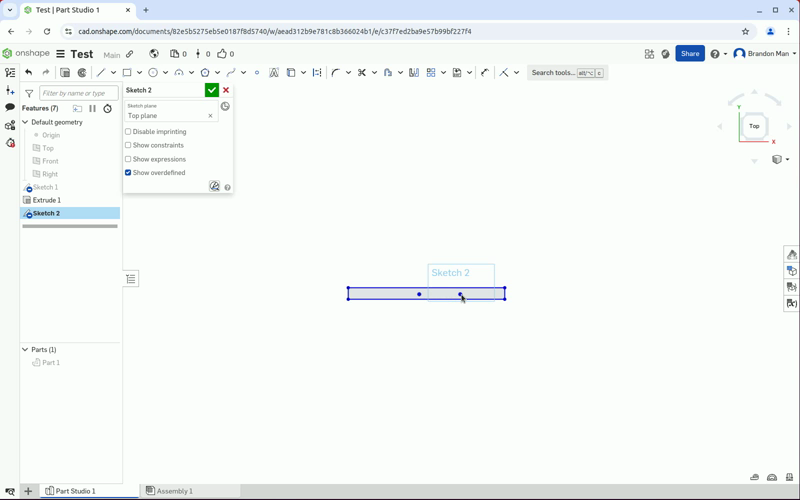
mouse_move(433, 297)
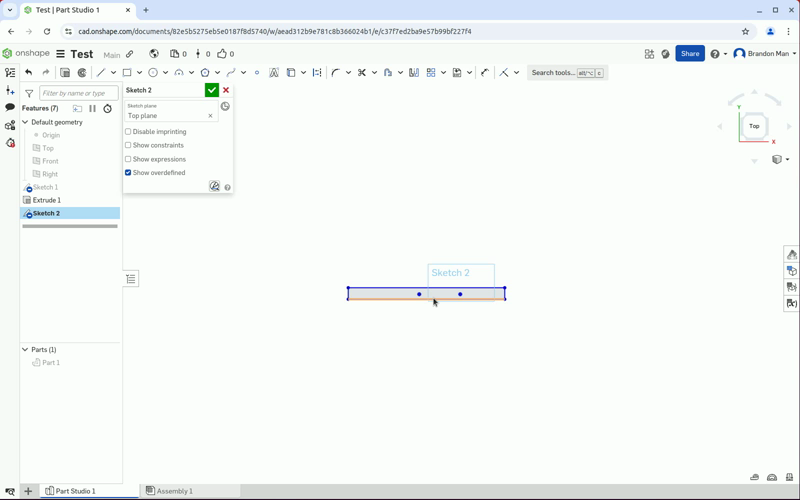
scroll(6)
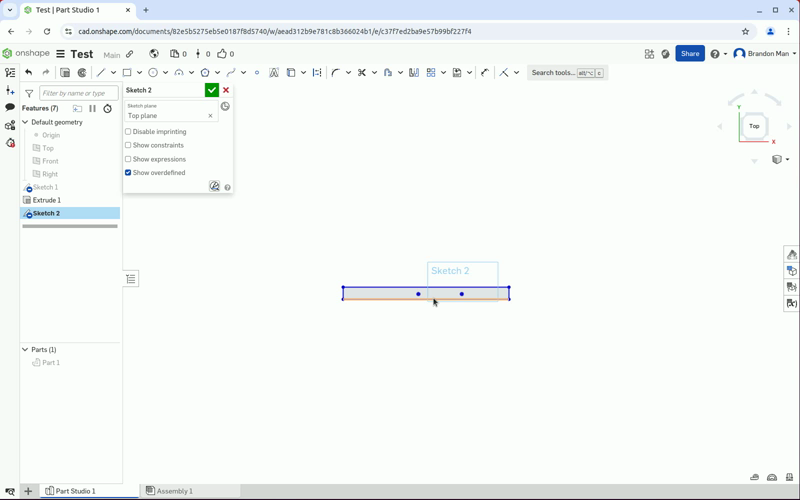
scroll(6)
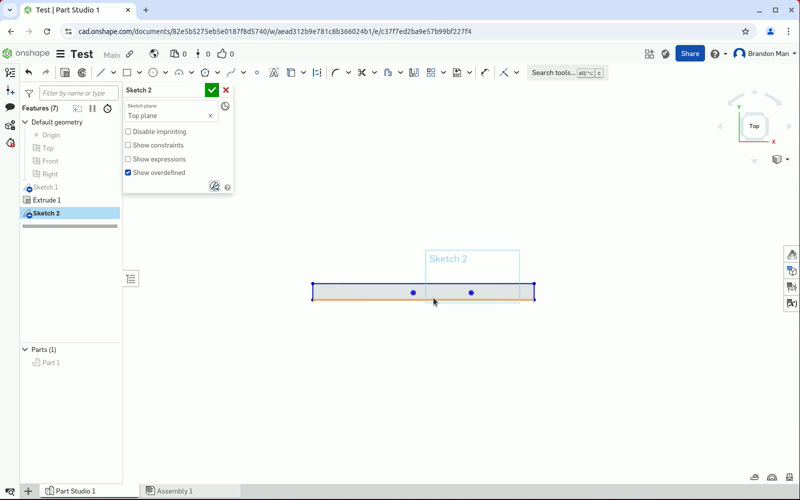
scroll(6)
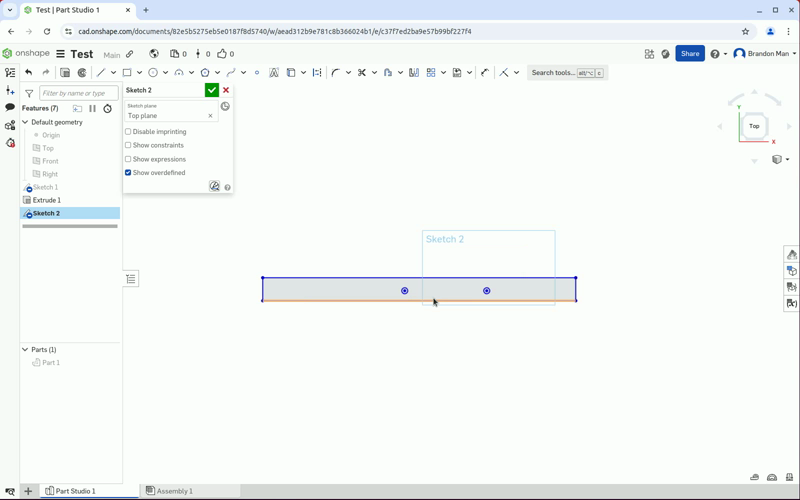
scroll(6)
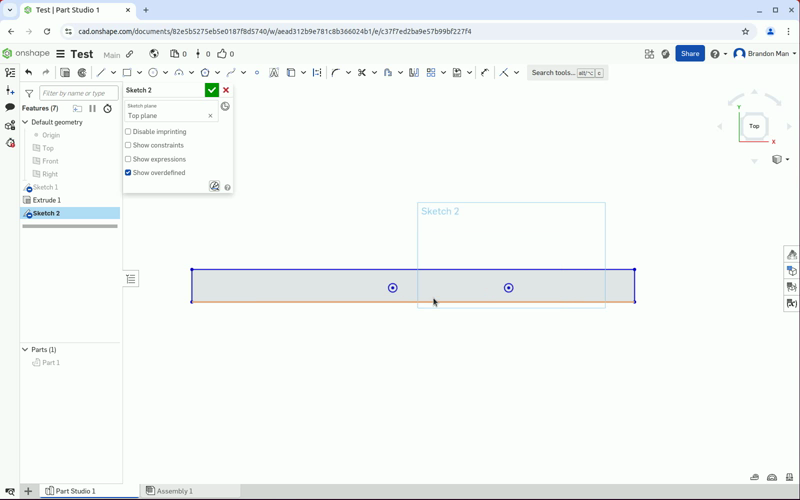
scroll(6)
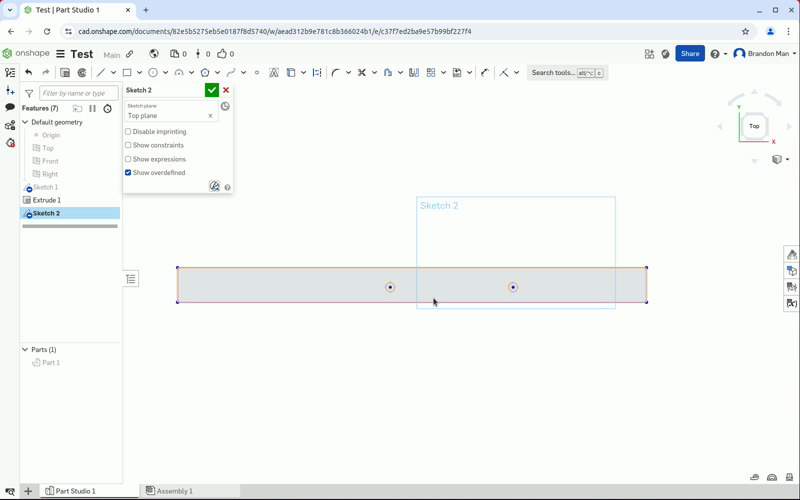
scroll(6)
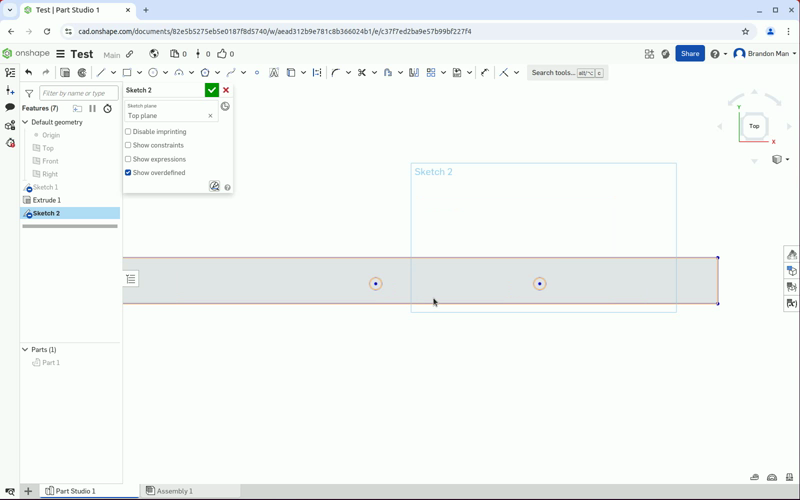
scroll(6)
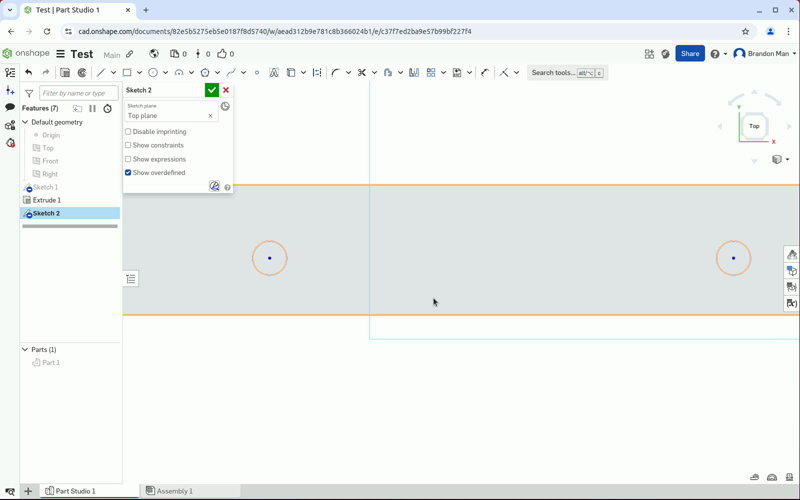
click(433, 297)
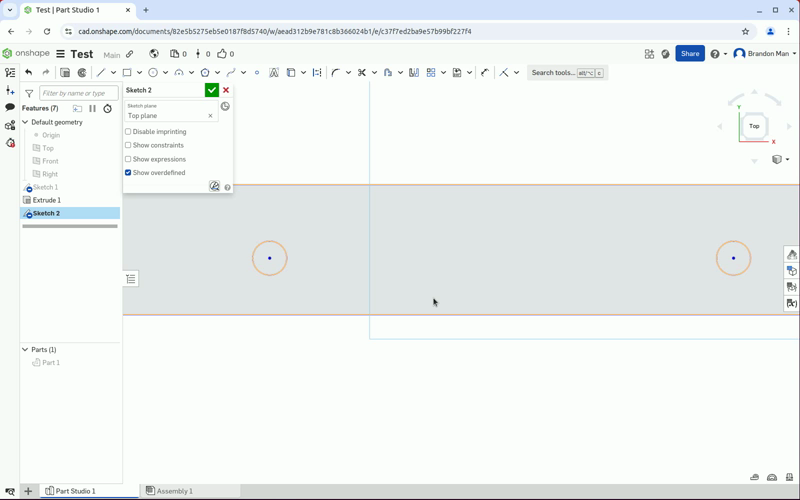
scroll(-6)
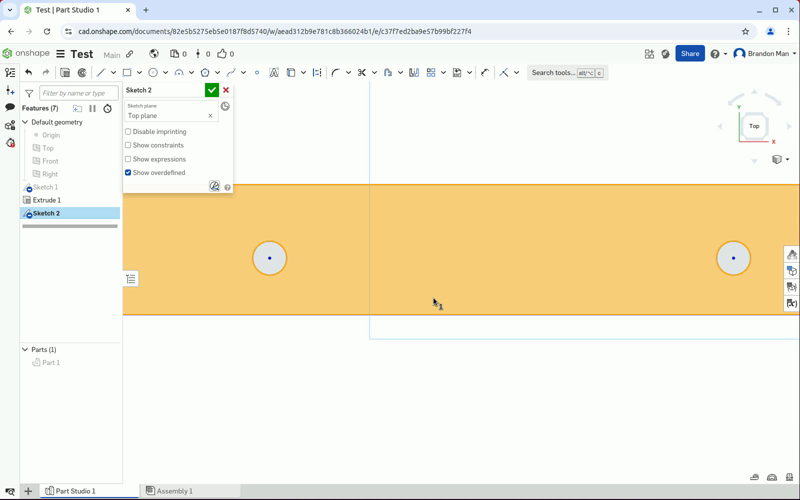
scroll(-6)
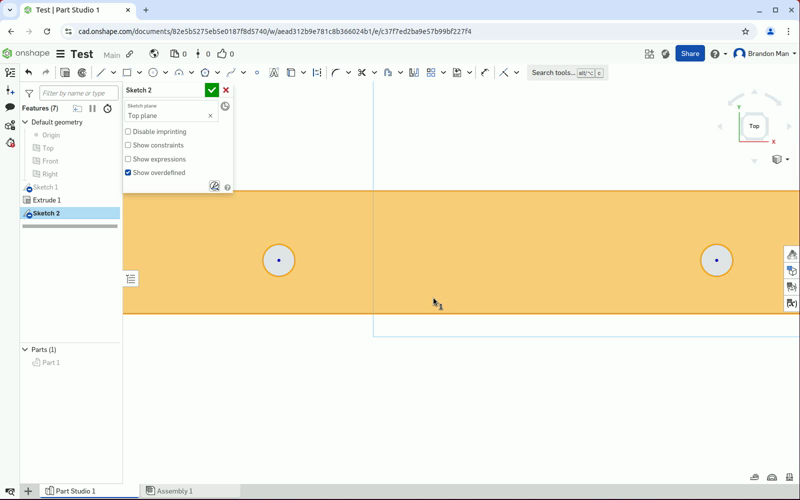
scroll(-6)
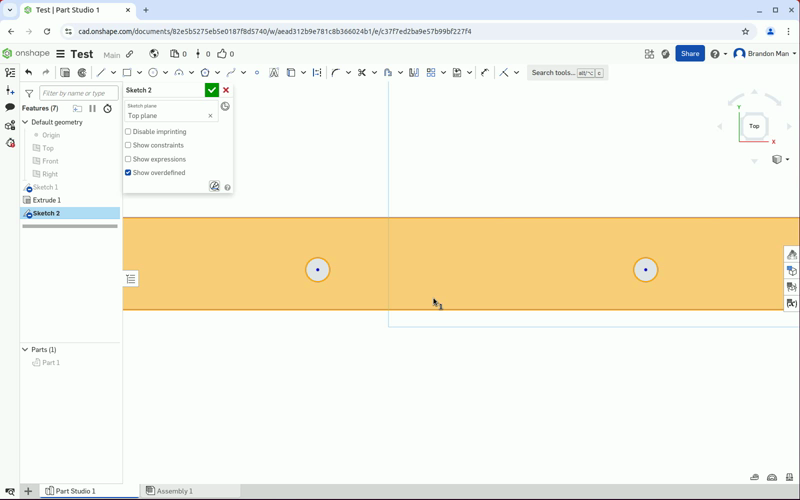
scroll(-6)
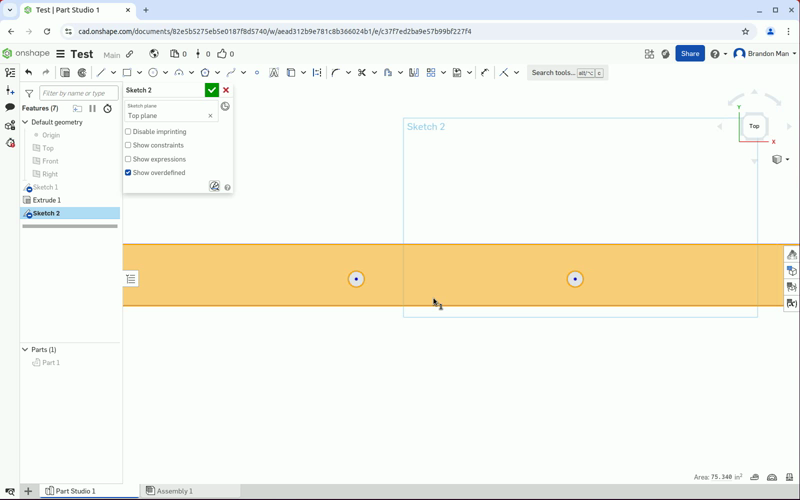
scroll(-6)
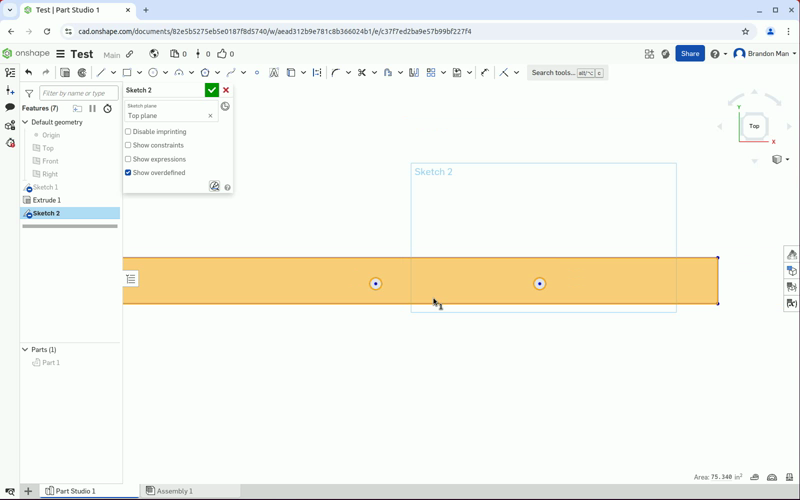
scroll(-6)
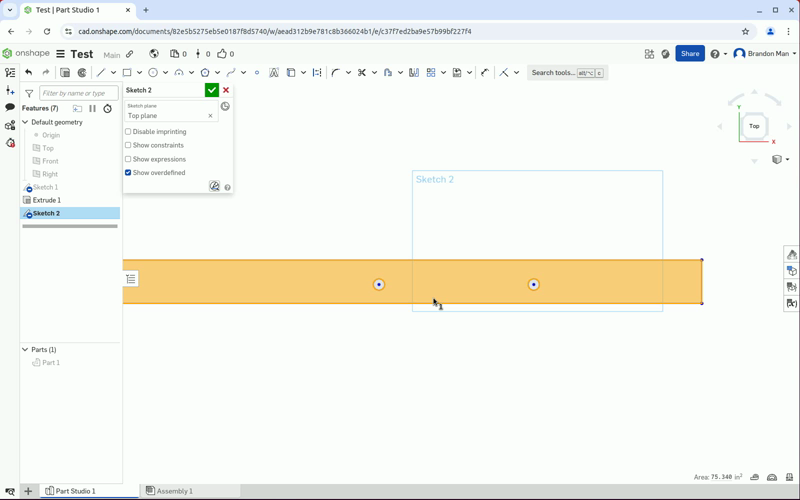
scroll(-6)
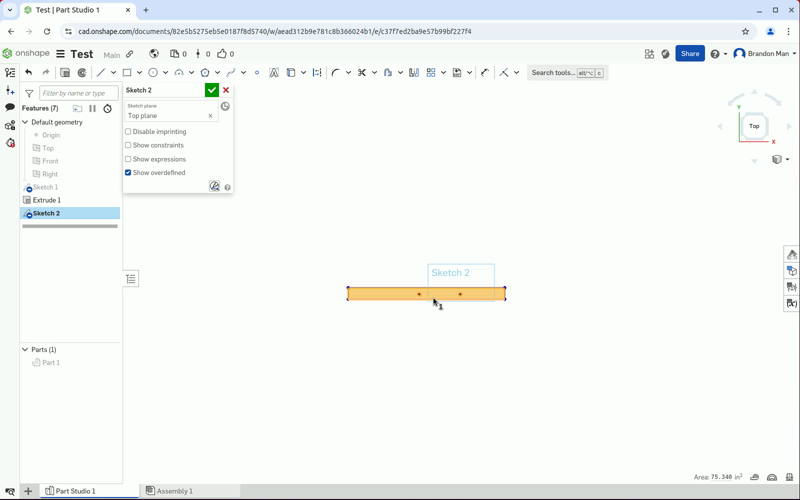
mouse_move(73, 352)
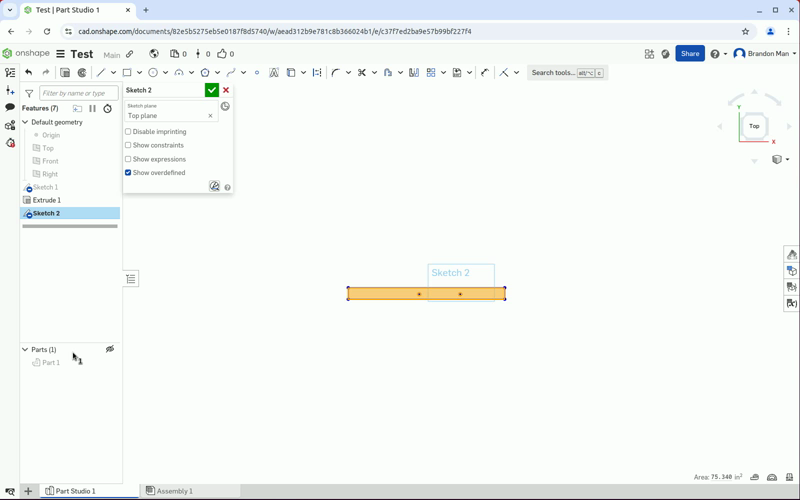
key(shift+y)
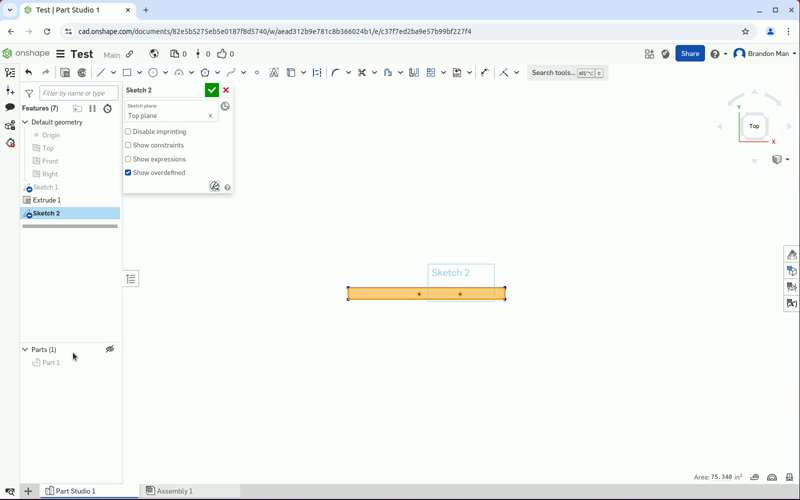
key(shift+e)
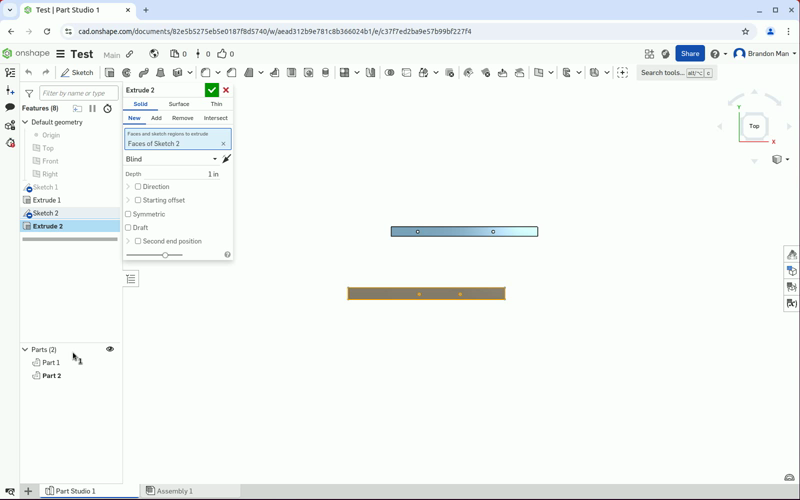
mouse_move(143, 106)
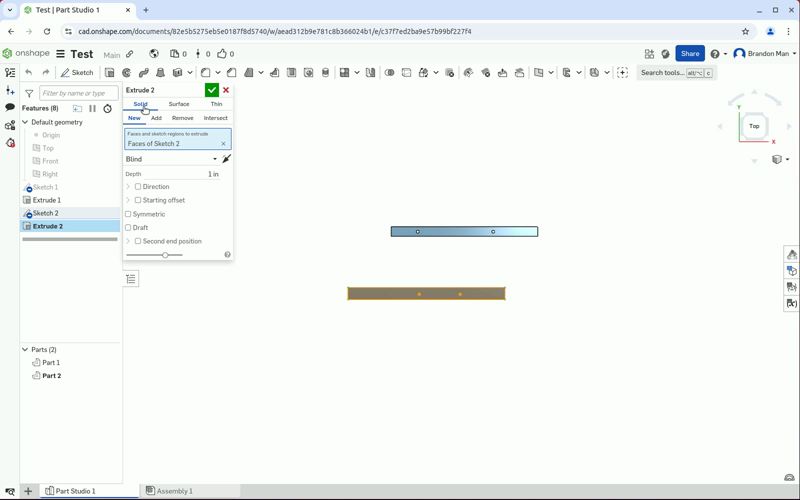
click(143, 106)
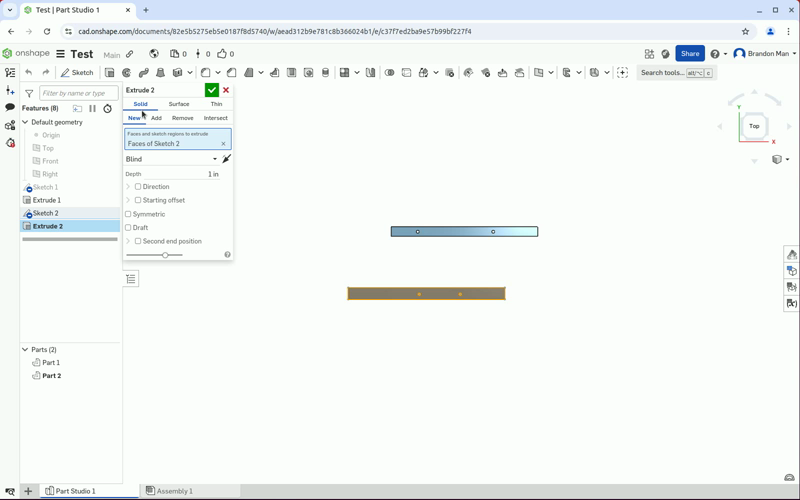
mouse_move(137, 120)
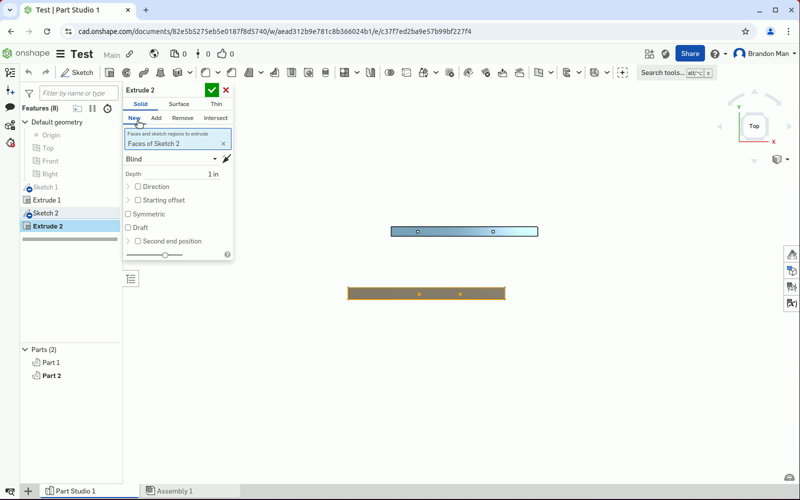
click(137, 120)
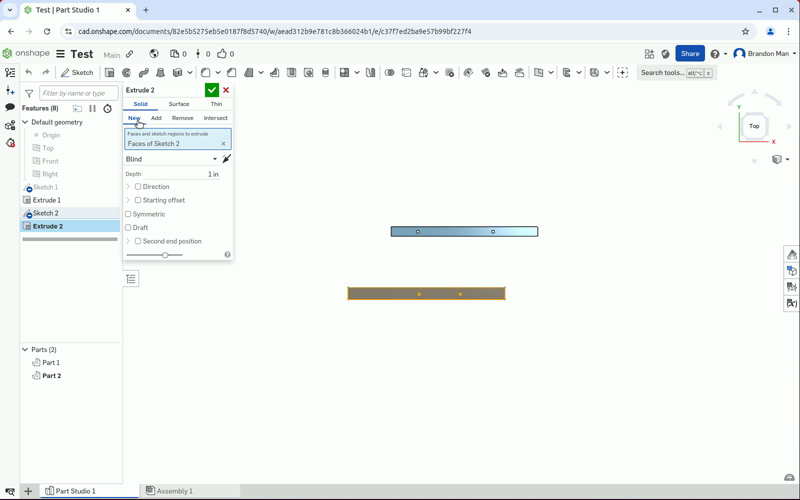
key(tab, 4)
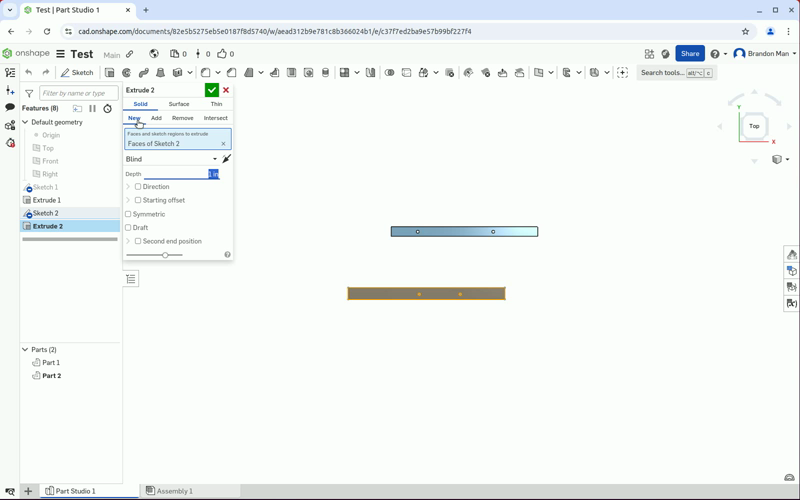
text(0.963)
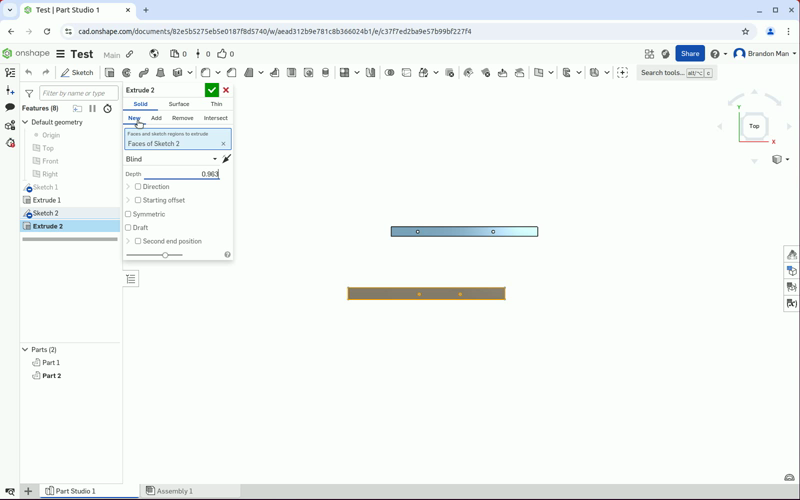
key(enter)
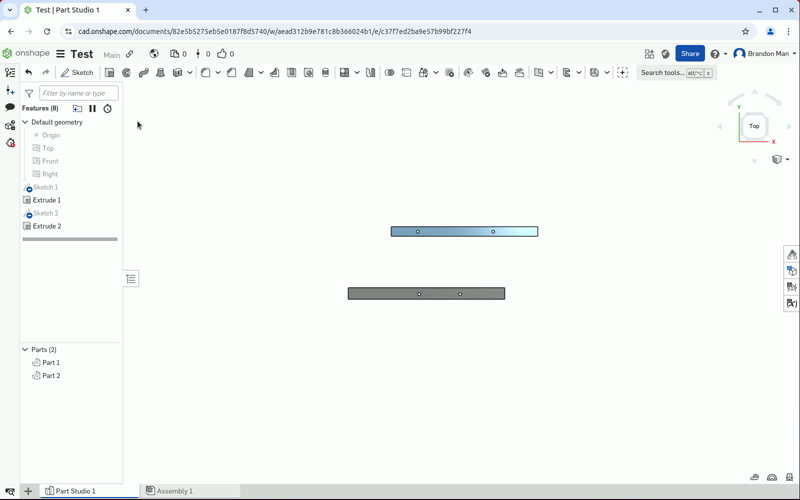
key(shift+h)
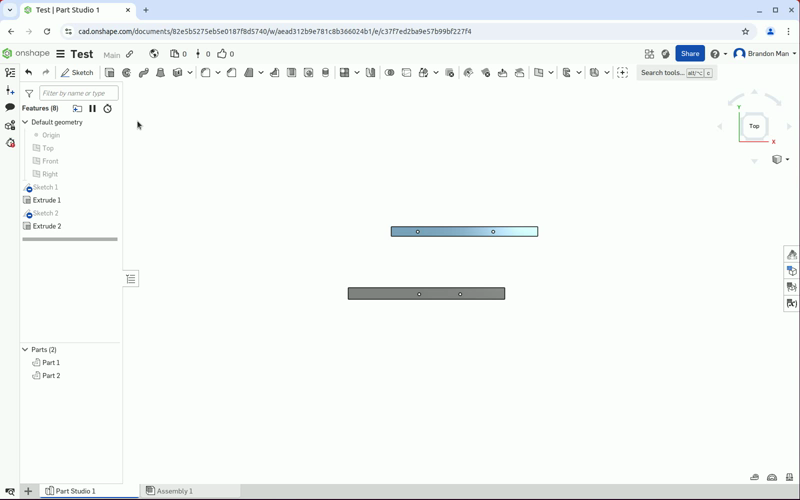
key(shift+h)
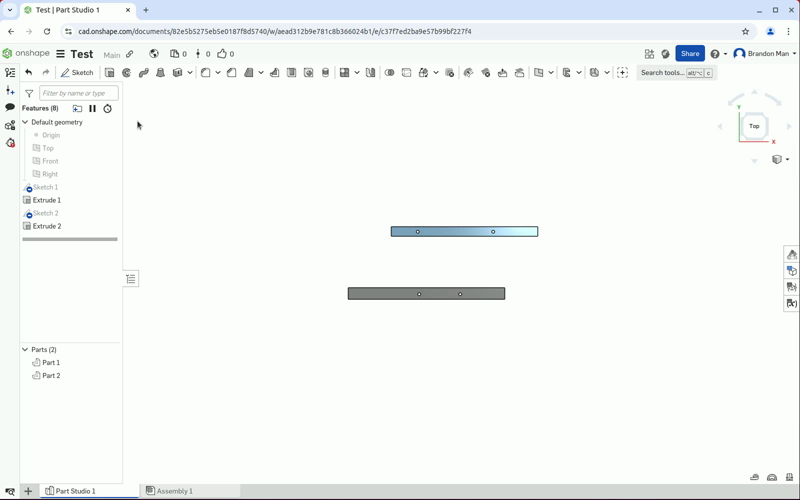
mouse_move(73, 189)
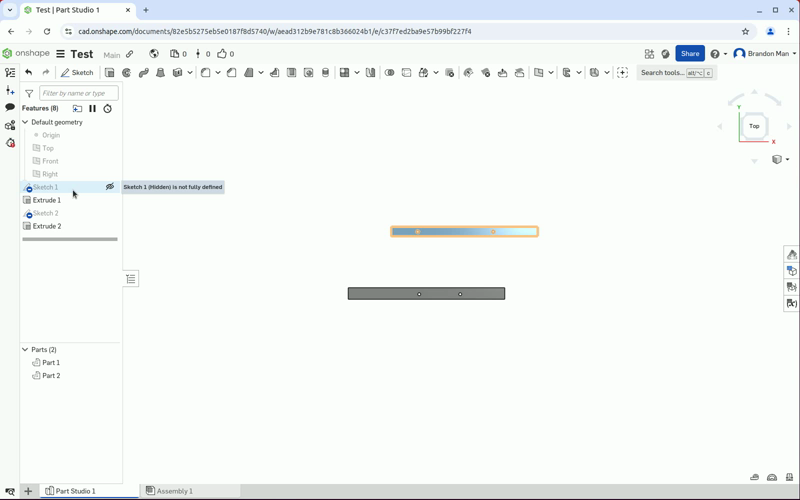
click(73, 189)
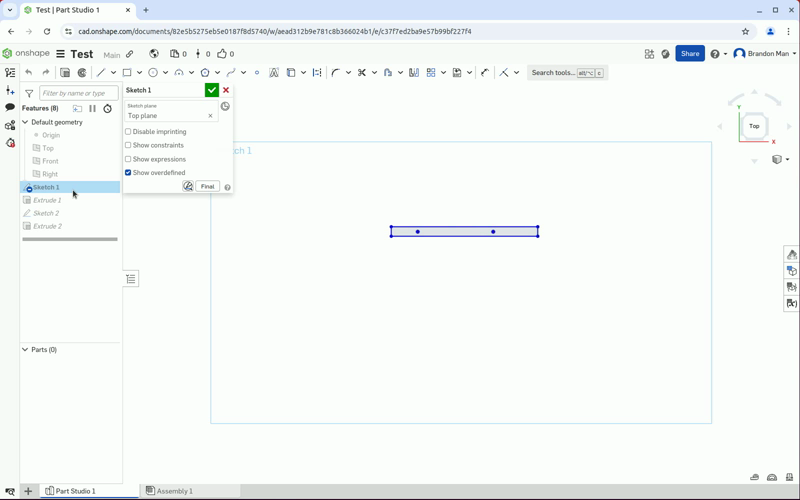
mouse_move(229, 92)
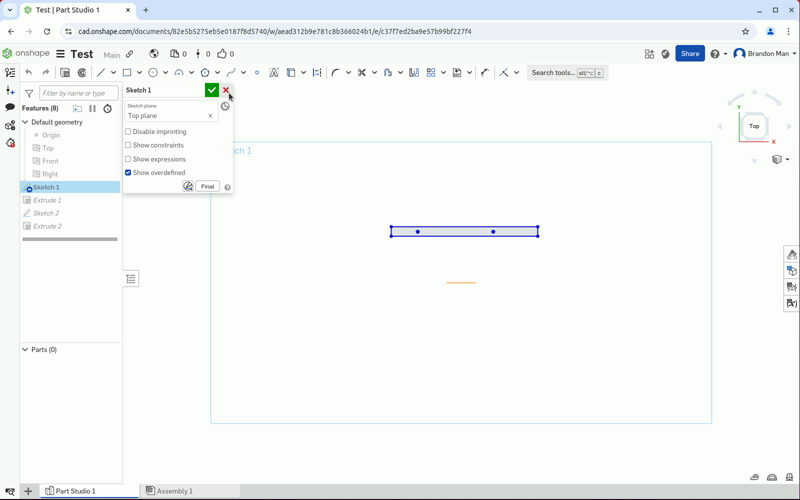
click(229, 92)
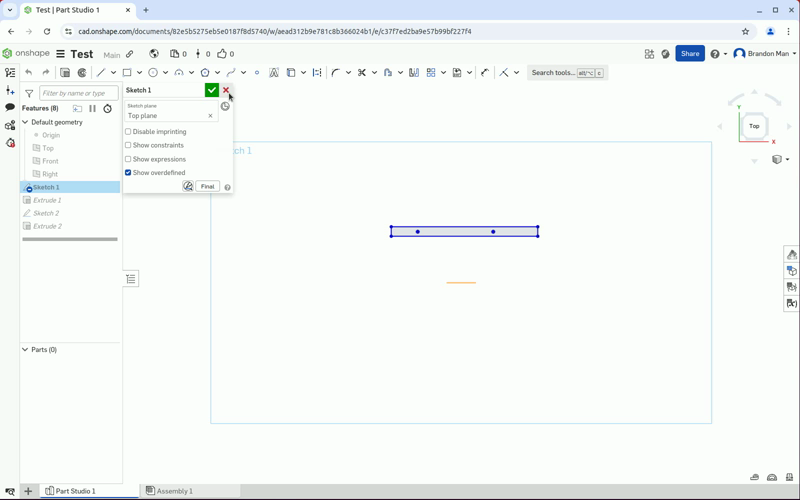
key(shift+s)
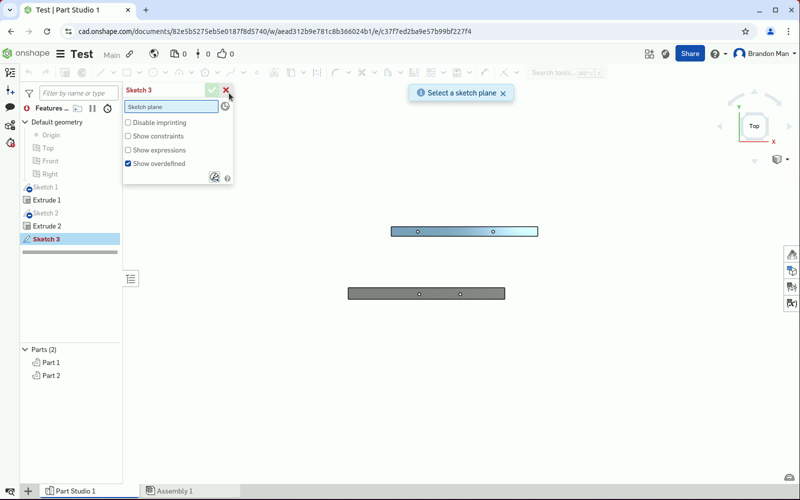
mouse_move(73, 150)
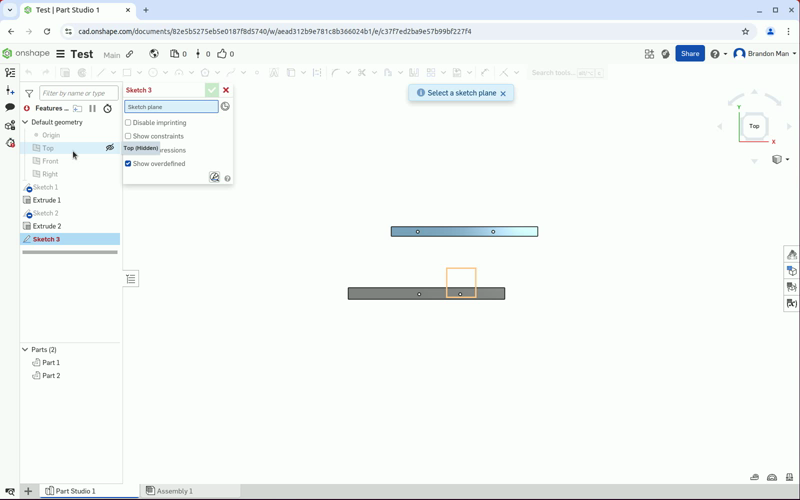
click(73, 150)
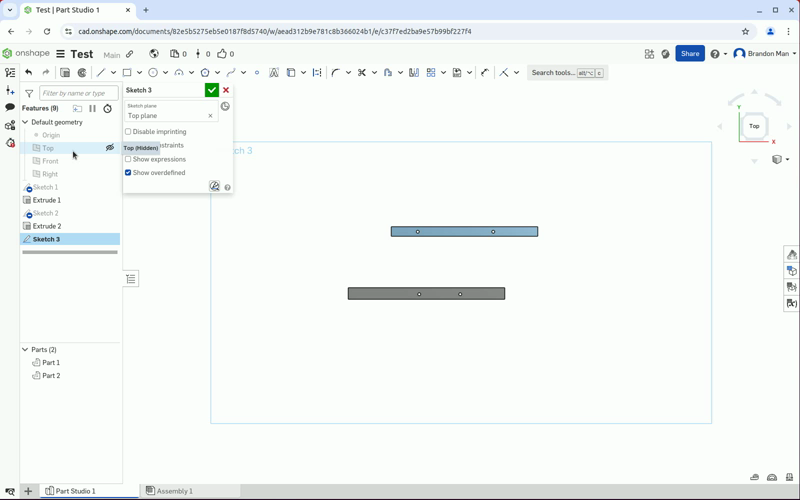
mouse_move(73, 352)
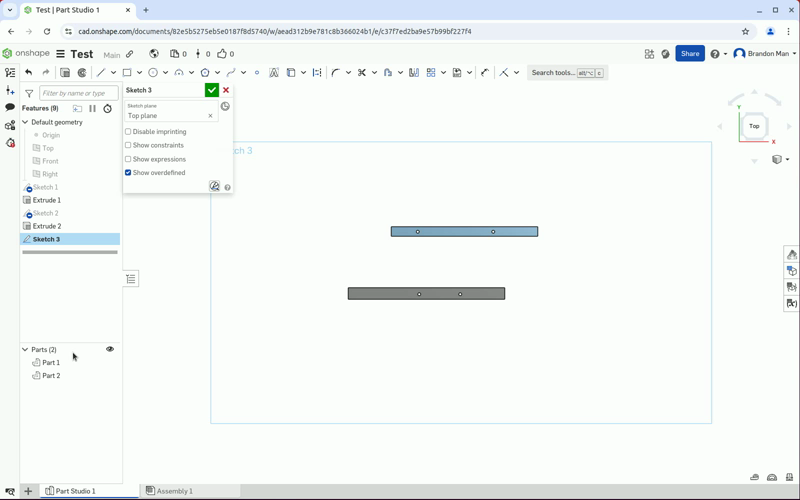
key(y)
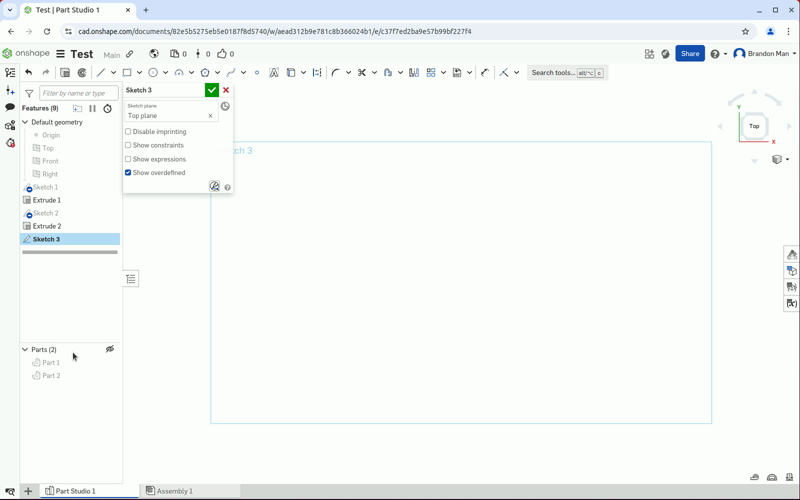
key(l)
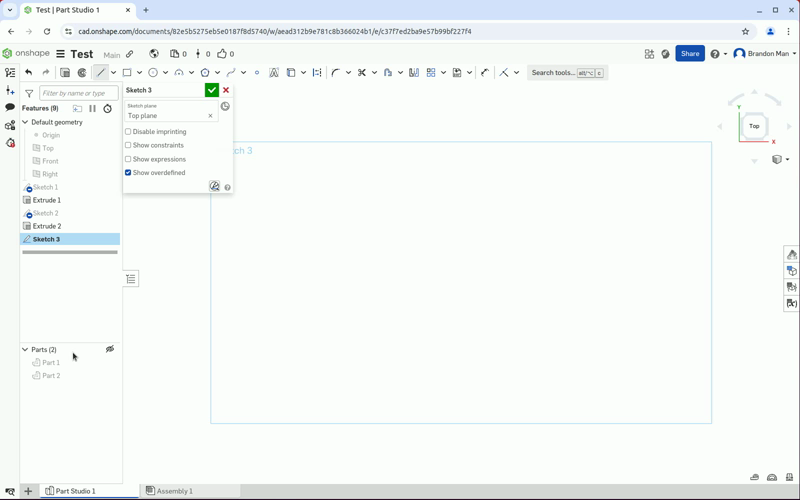
key_down(shift)
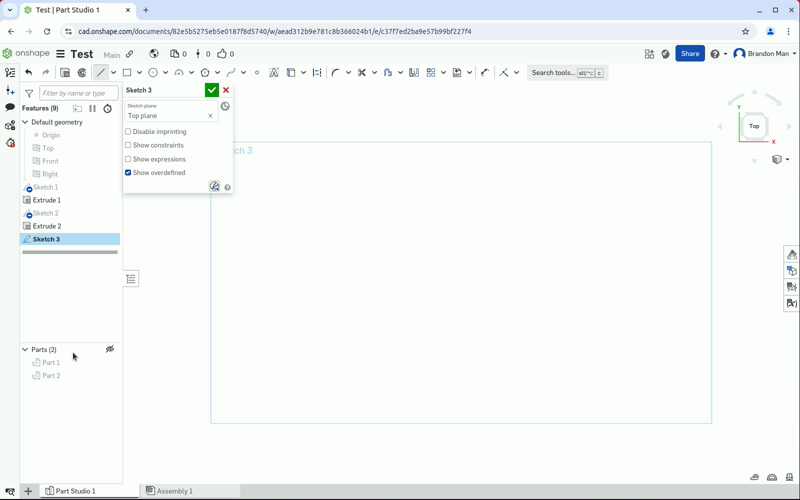
mouse_move(399, 200)
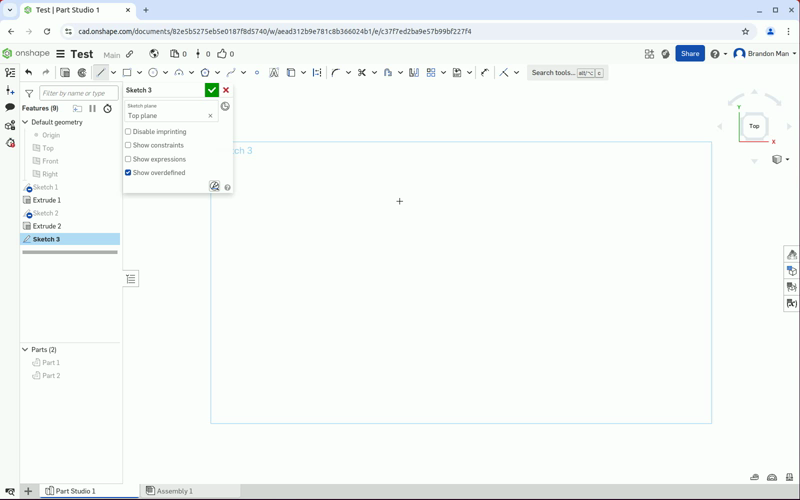
click(399, 200)
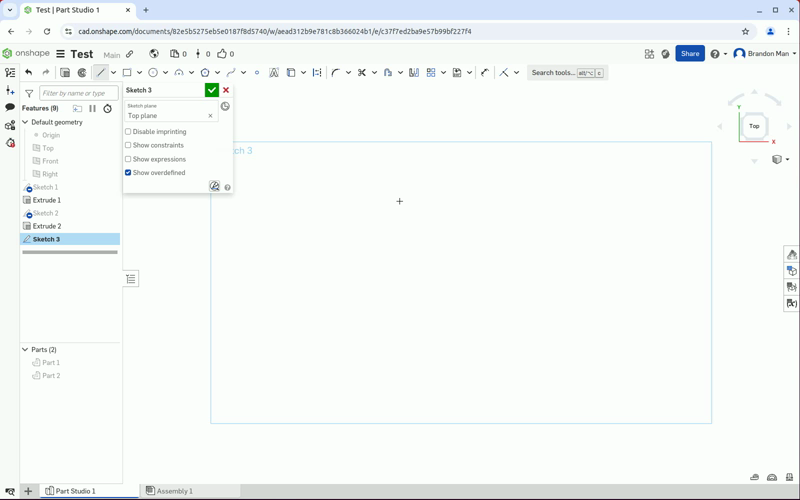
key_up(shift)
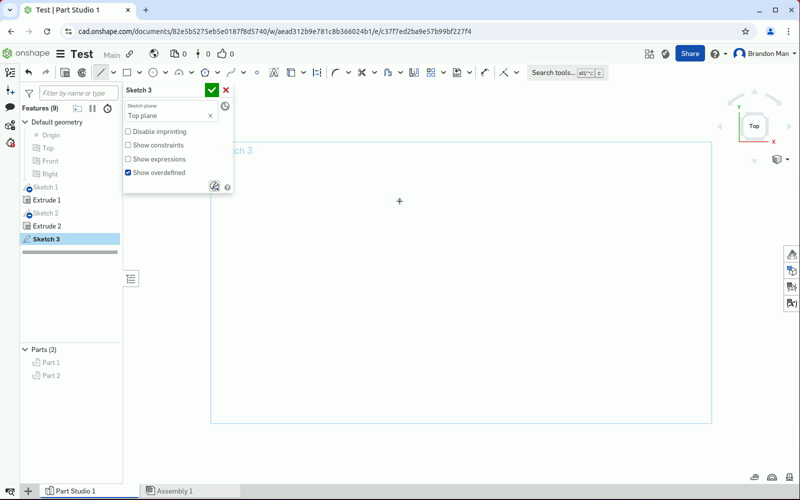
key_down(shift)
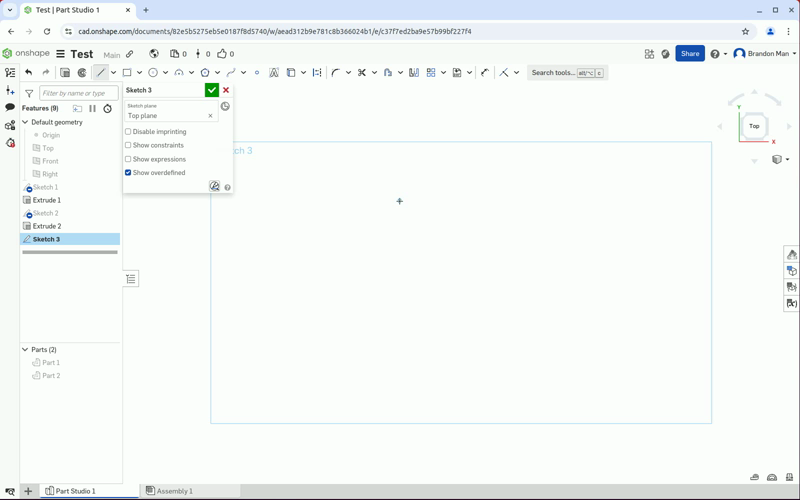
mouse_move(429, 200)
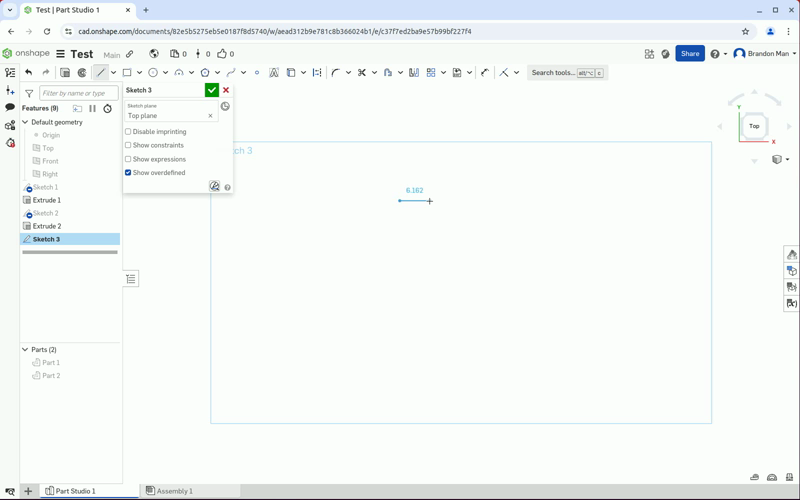
mouse_move(434, 200)
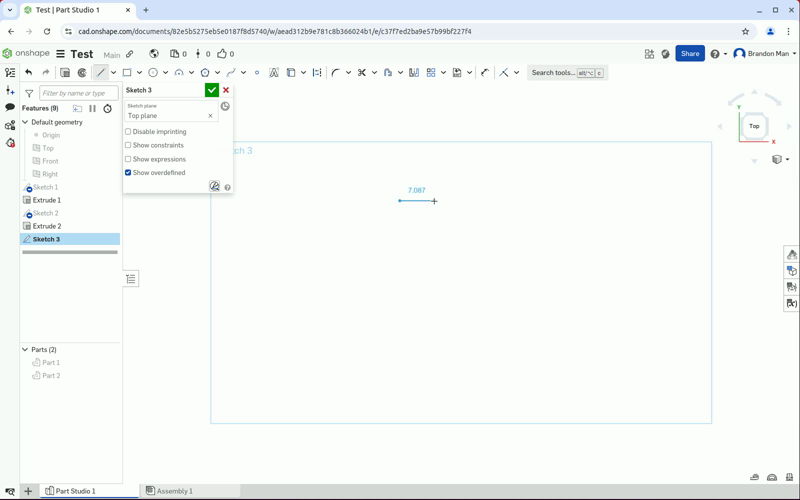
click(434, 200)
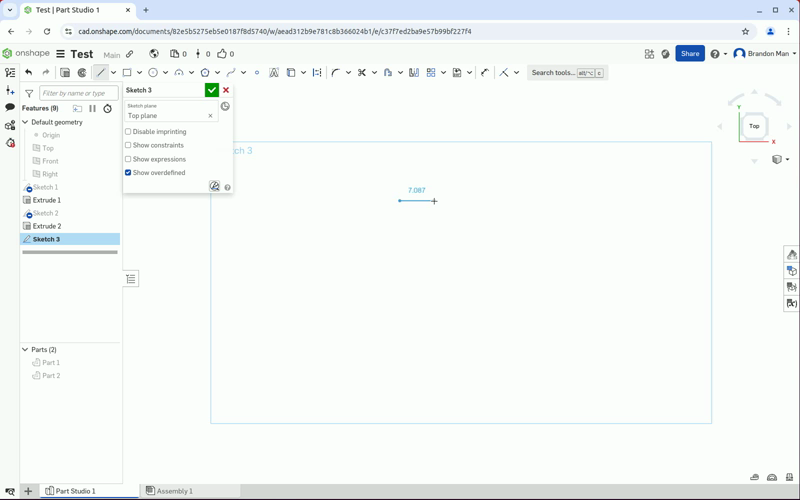
key_up(shift)
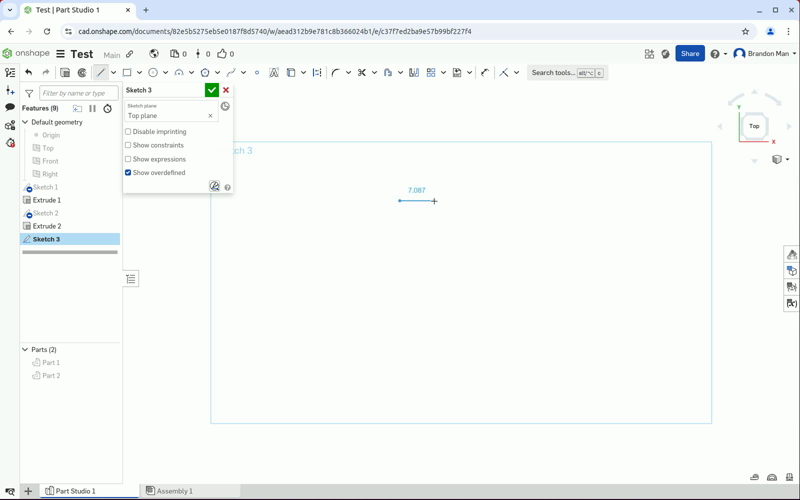
key(esc)
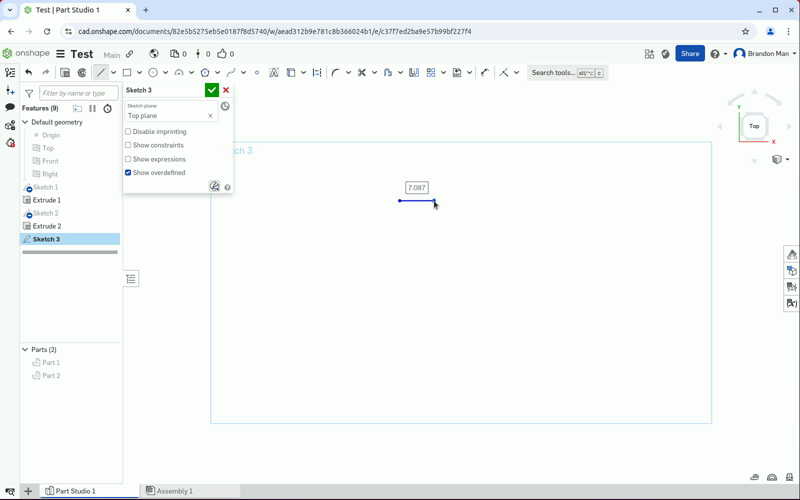
key(a)
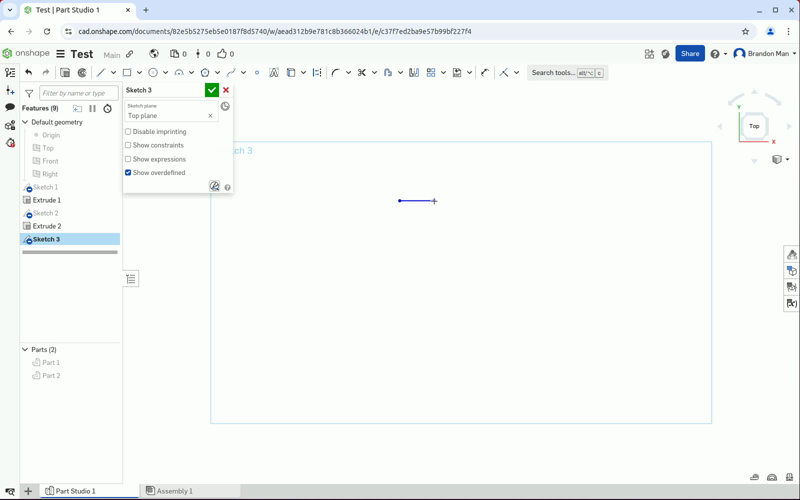
mouse_move(434, 200)
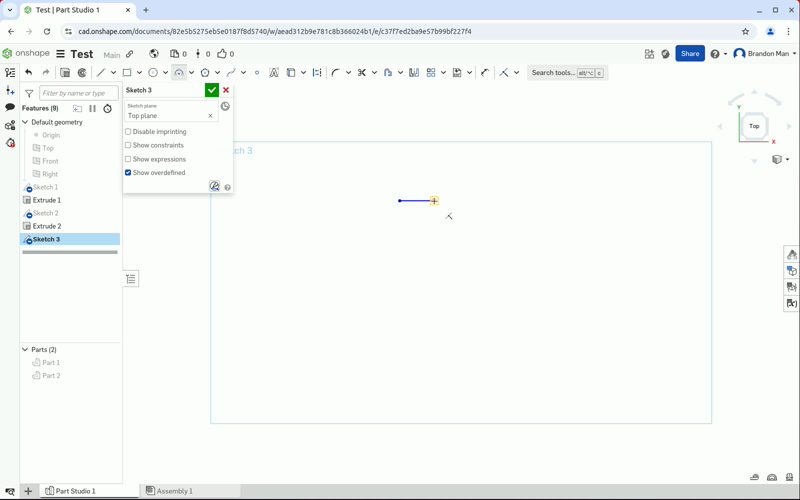
click(434, 200)
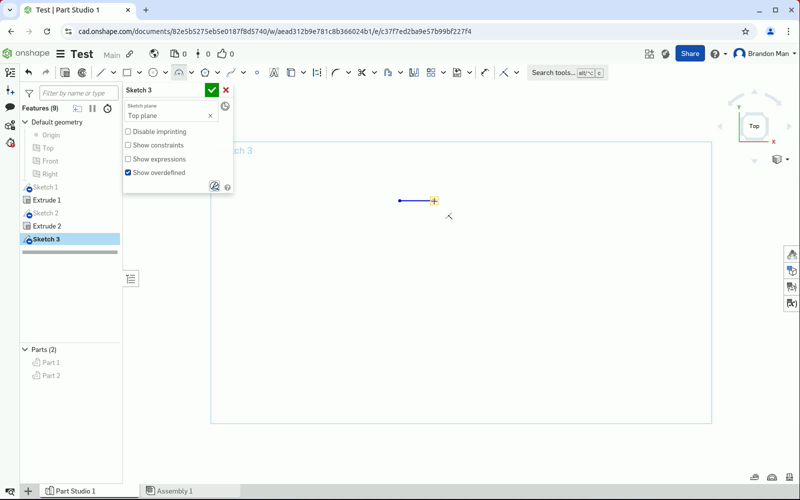
key_down(shift)
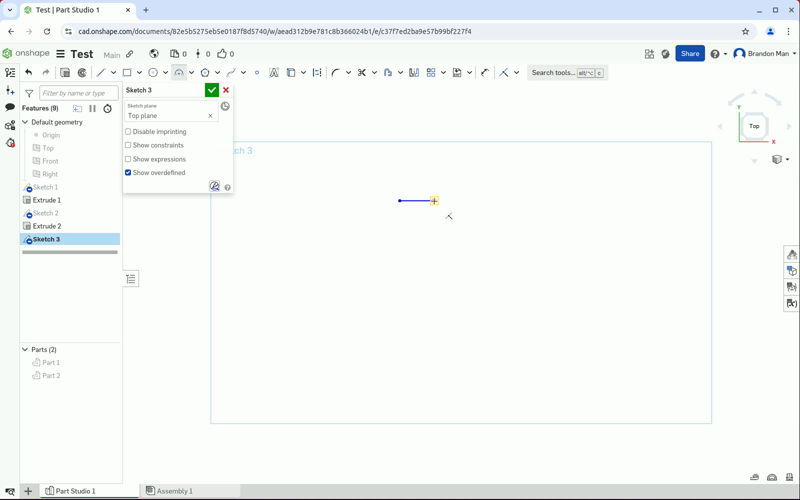
mouse_move(434, 190)
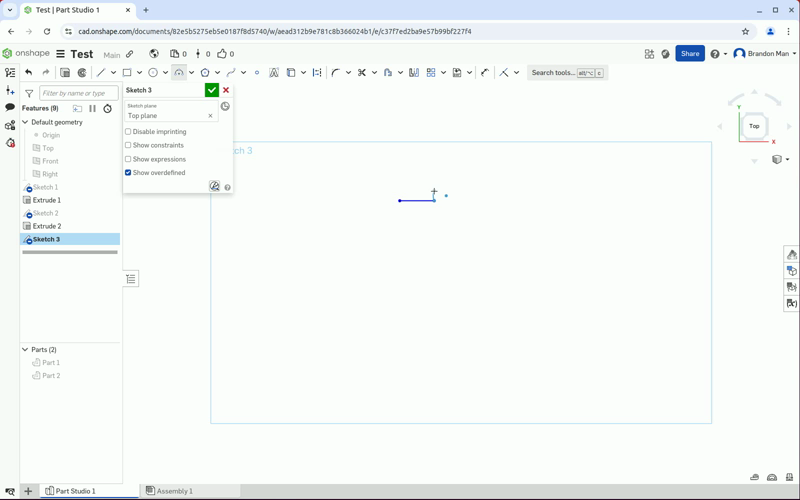
click(434, 190)
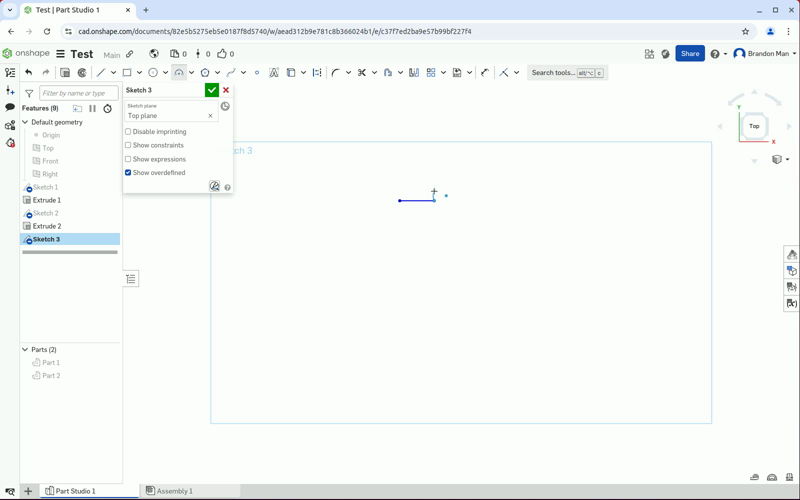
mouse_move(439, 195)
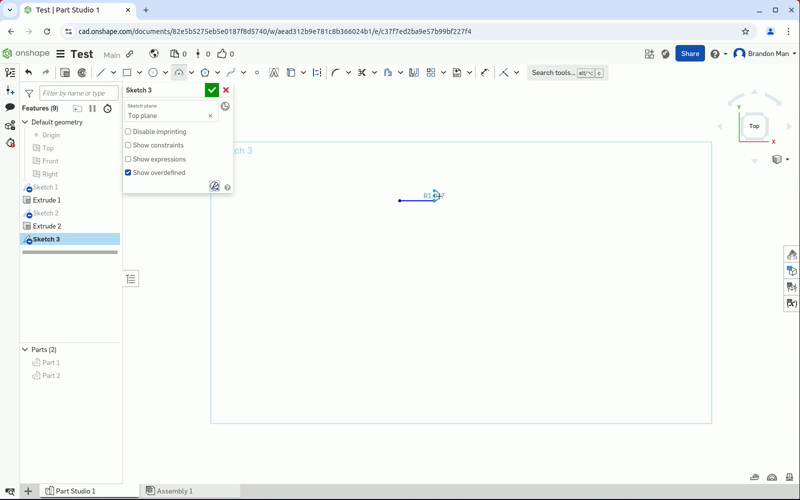
click(439, 195)
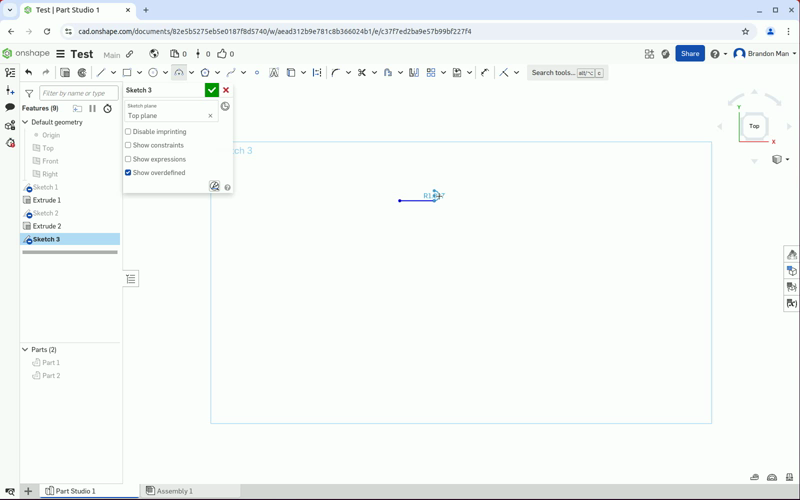
key_up(shift)
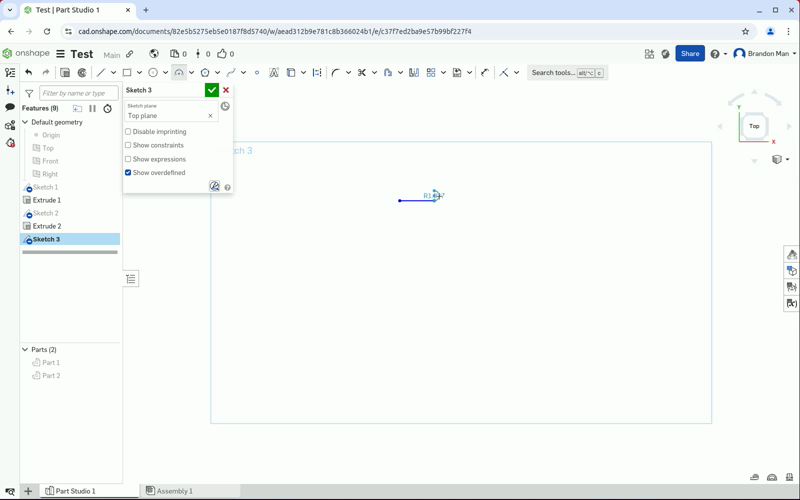
key(esc)
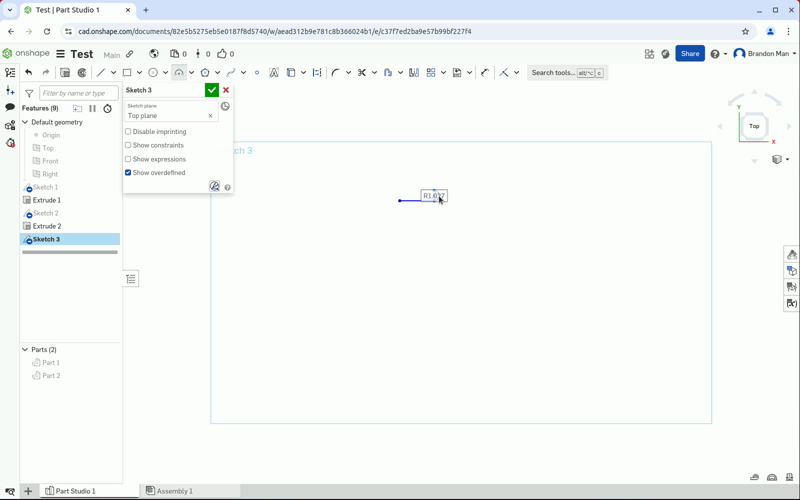
key(l)
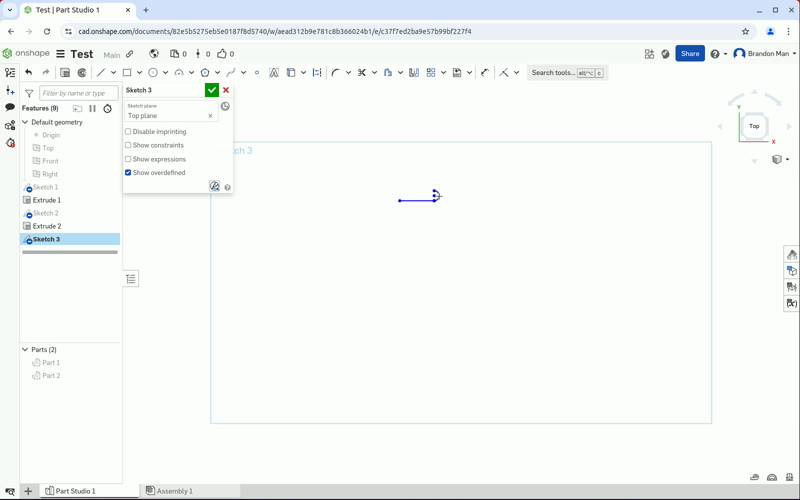
mouse_move(434, 190)
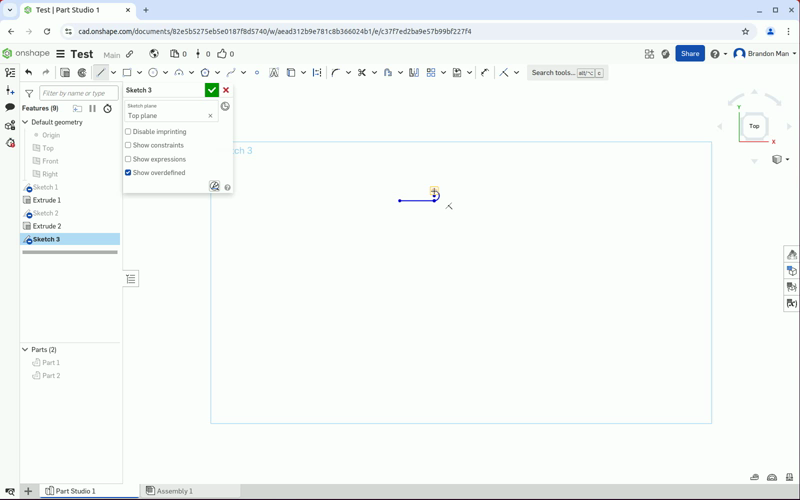
click(434, 190)
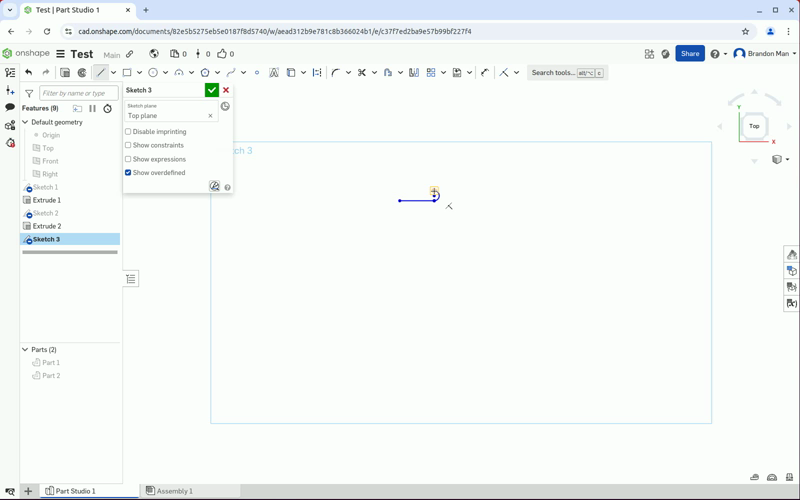
key_down(shift)
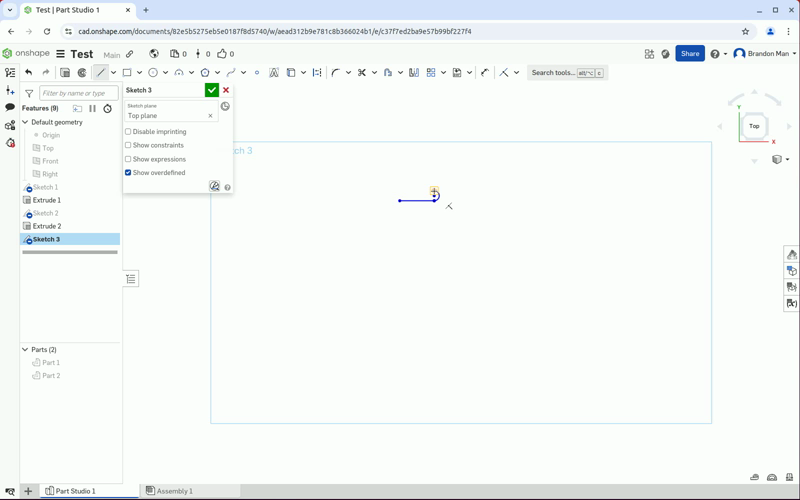
mouse_move(464, 190)
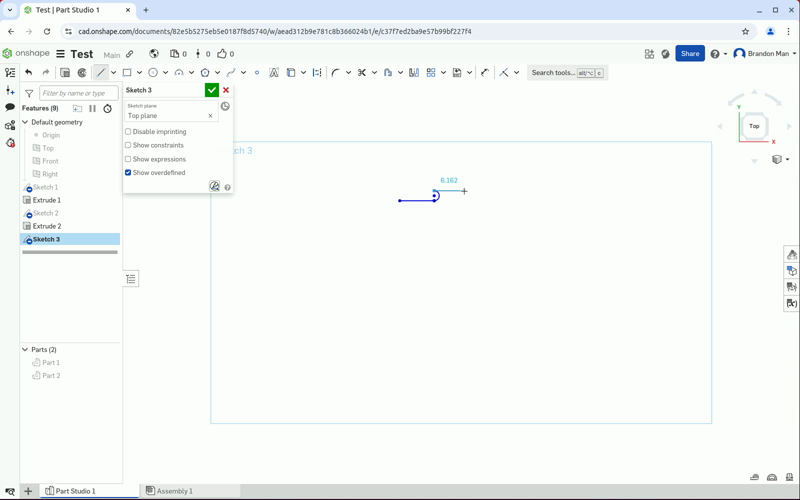
mouse_move(399, 190)
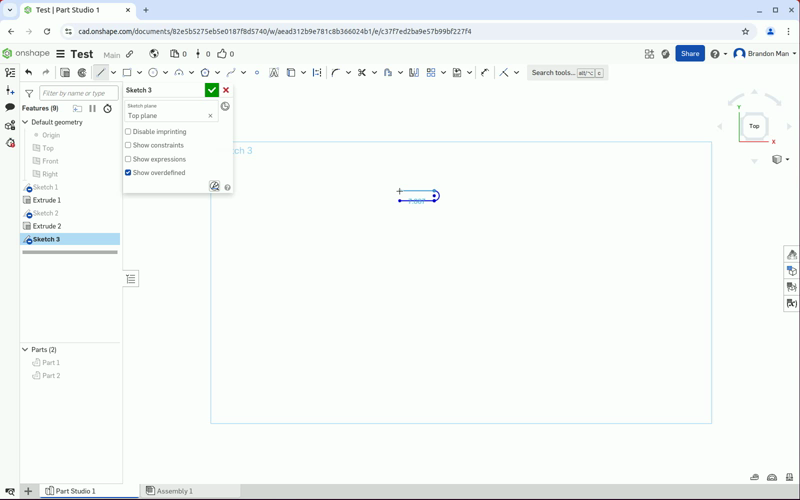
click(399, 190)
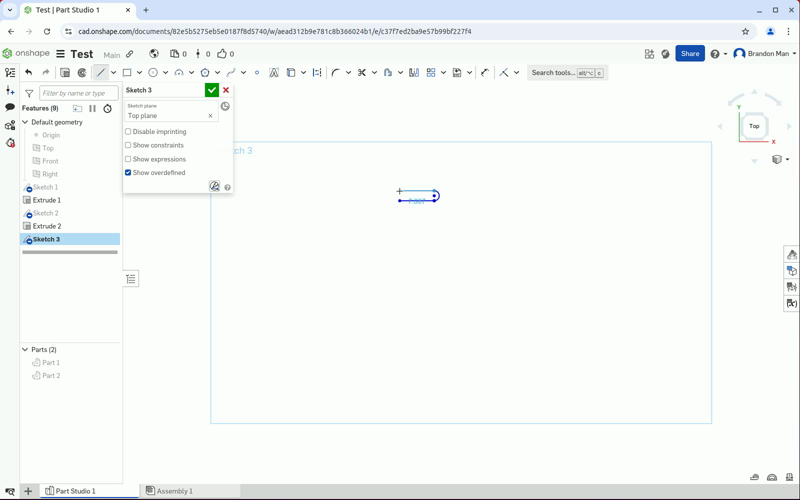
key_up(shift)
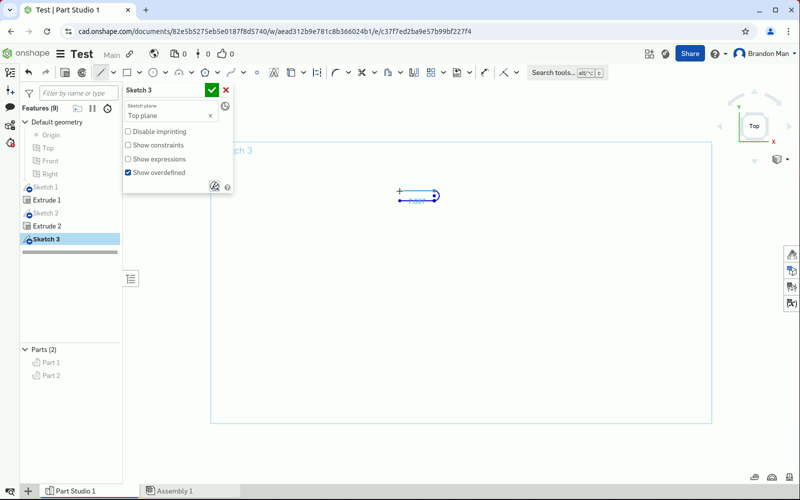
key(esc)
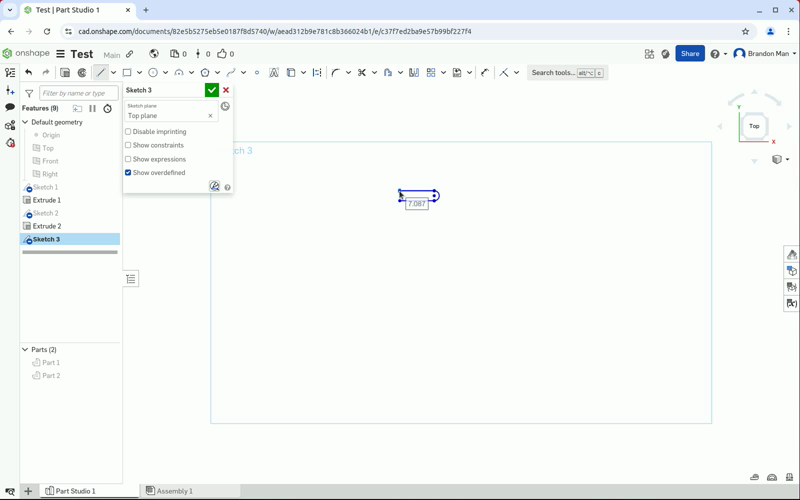
key(a)
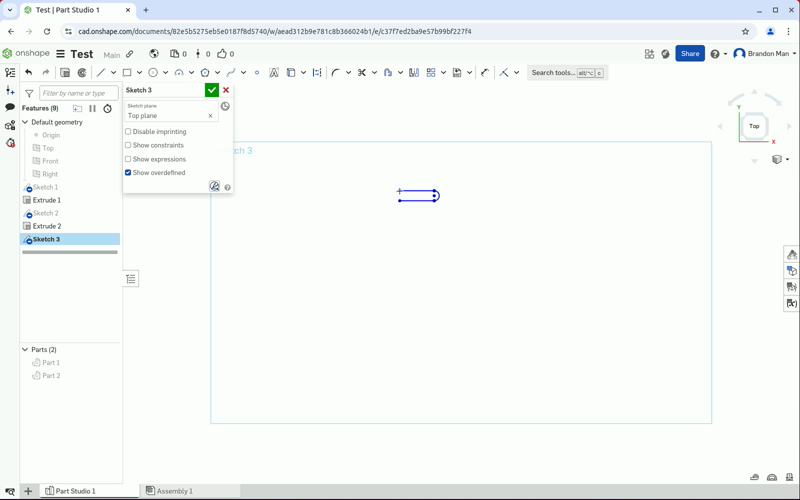
mouse_move(399, 190)
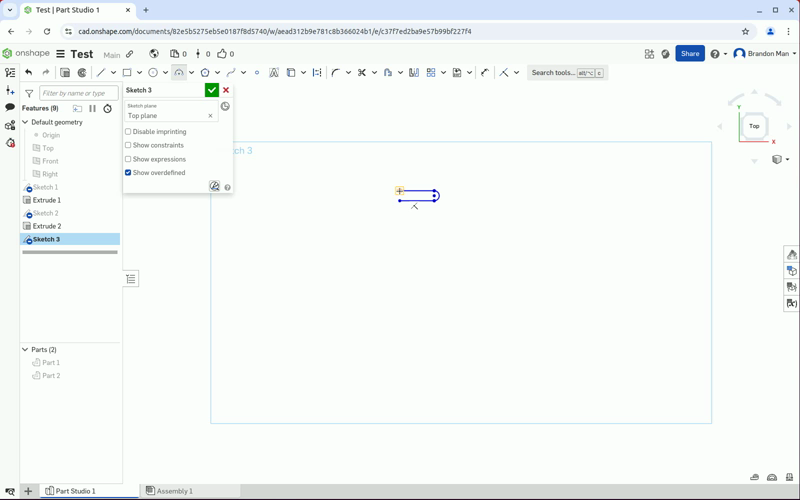
click(399, 190)
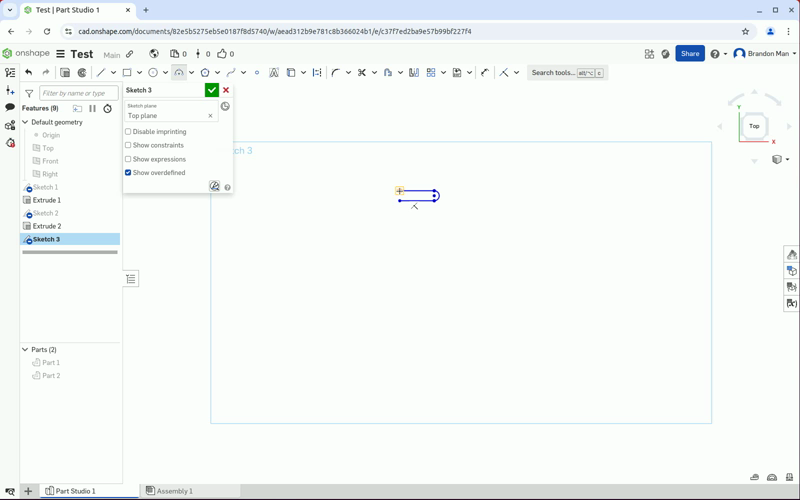
mouse_move(399, 200)
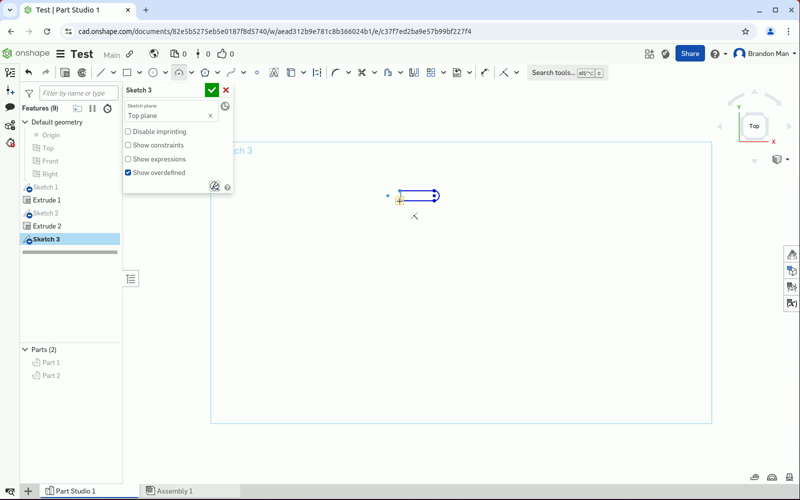
click(399, 200)
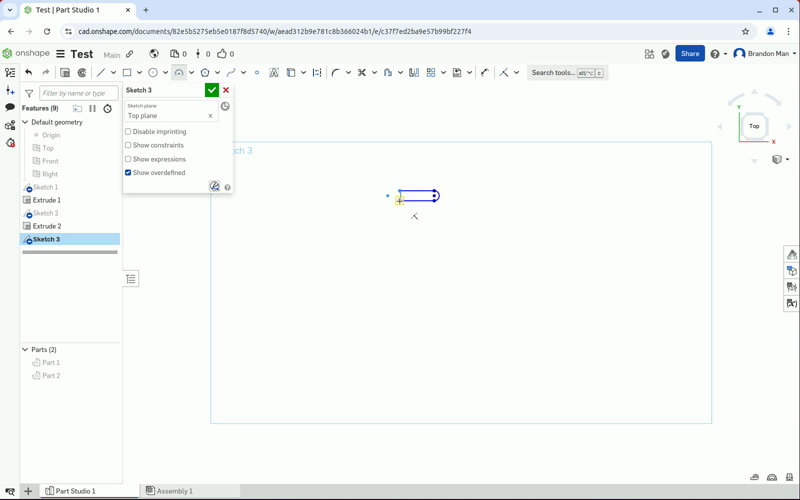
key_down(shift)
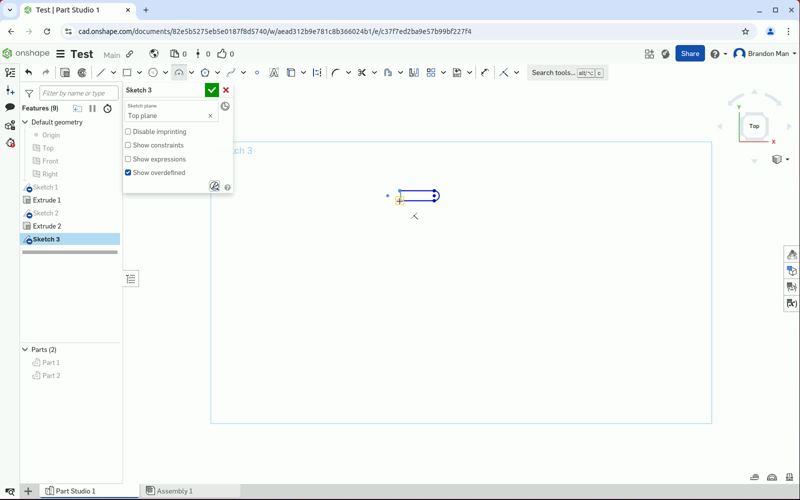
mouse_move(394, 195)
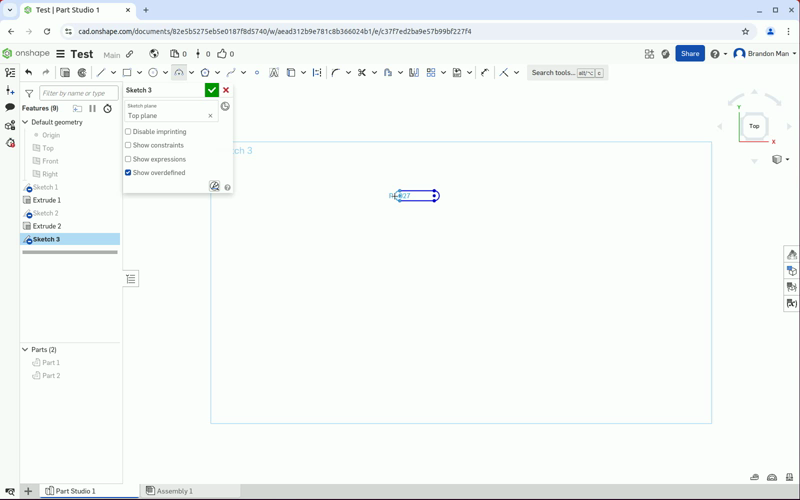
click(394, 195)
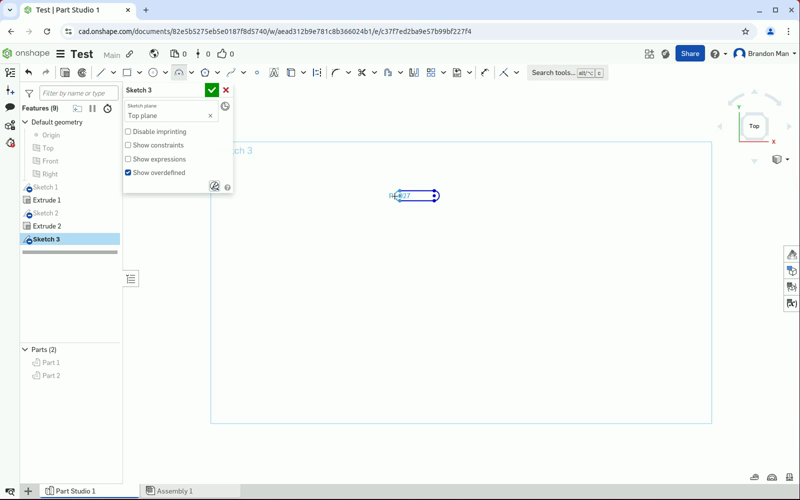
key_up(shift)
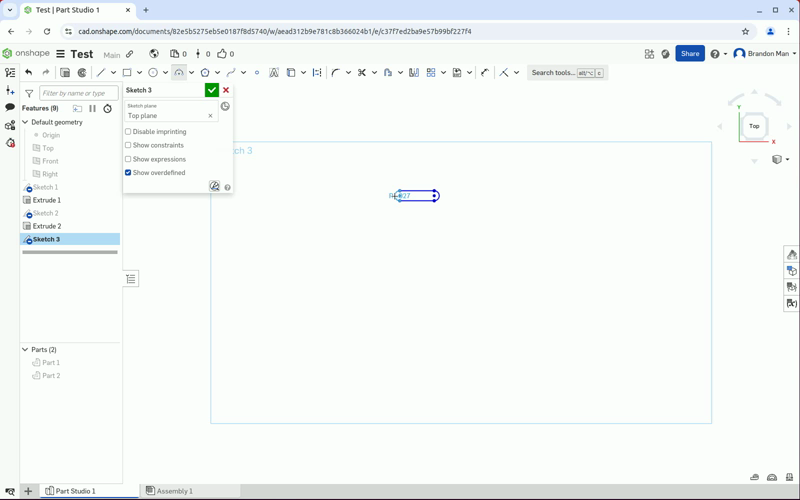
key(esc)
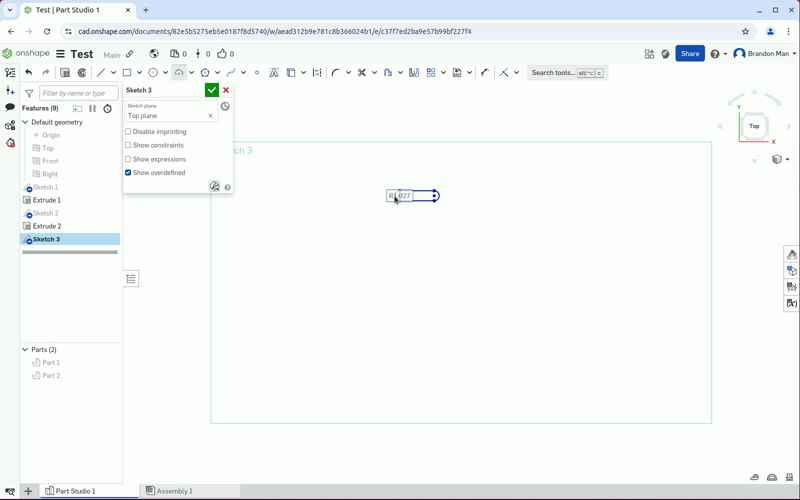
key(c)
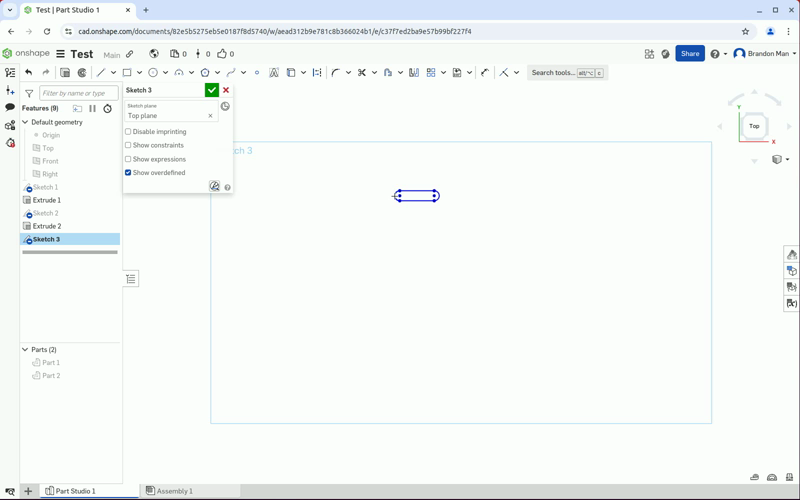
key_down(shift)
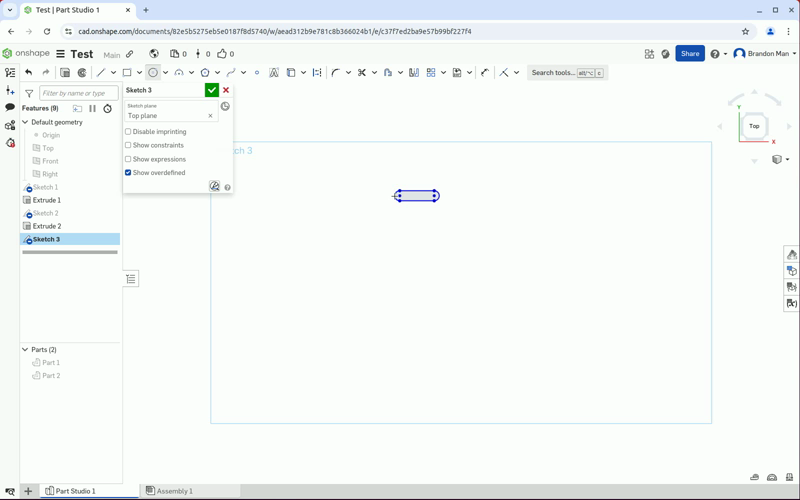
mouse_move(399, 195)
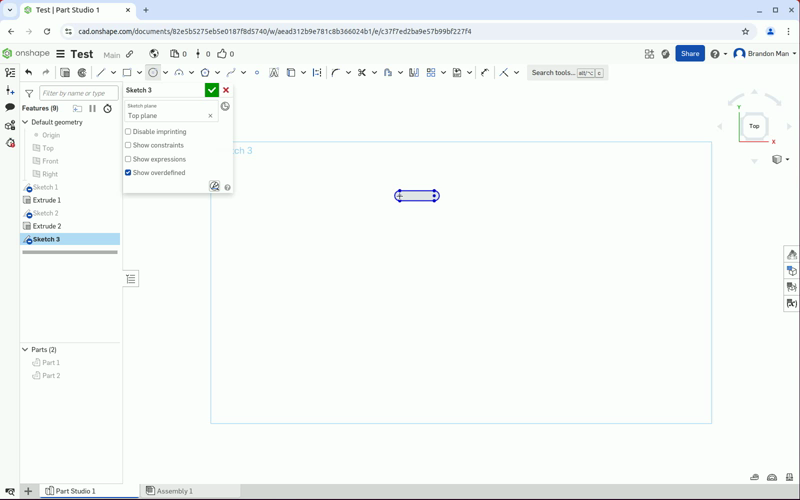
click(399, 195)
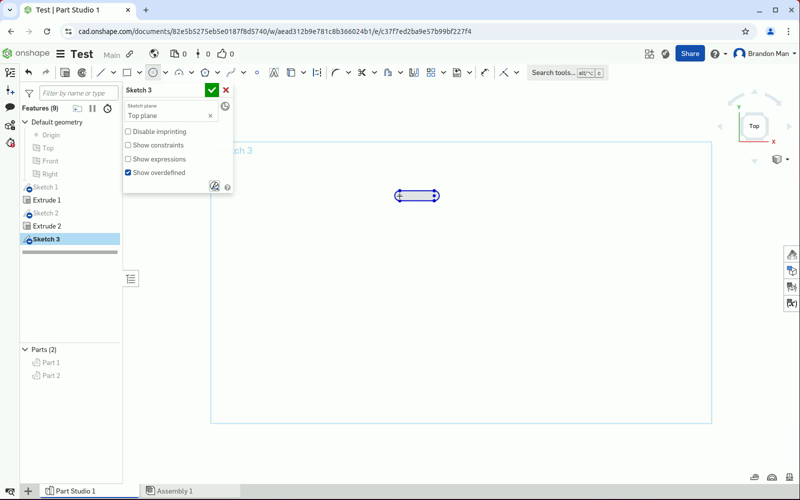
key_up(shift)
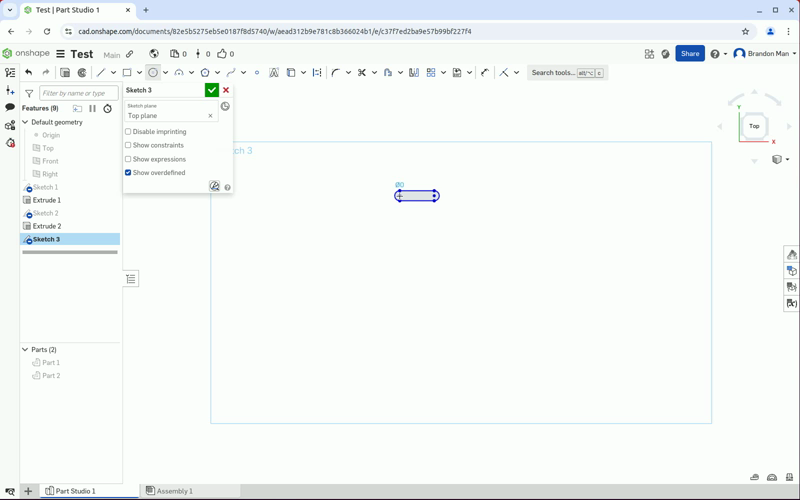
mouse_move(401, 195)
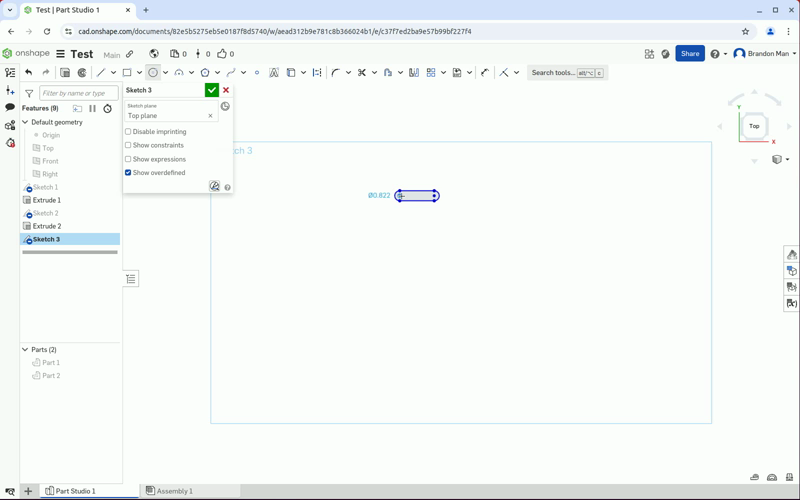
scroll(6)
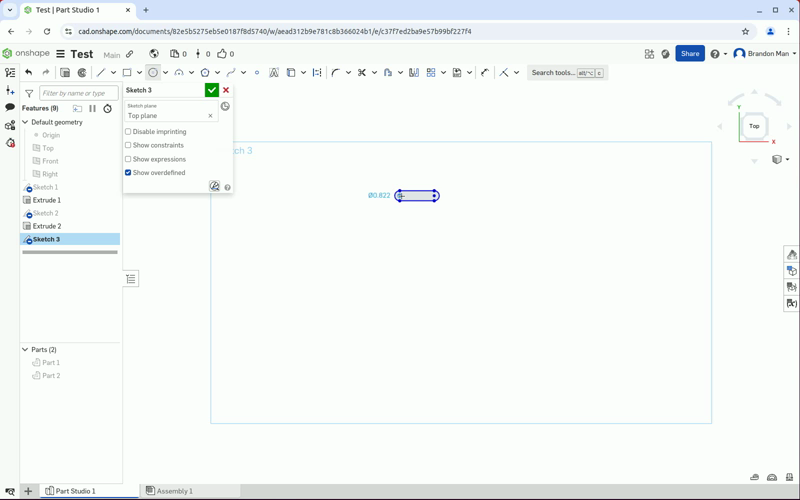
scroll(6)
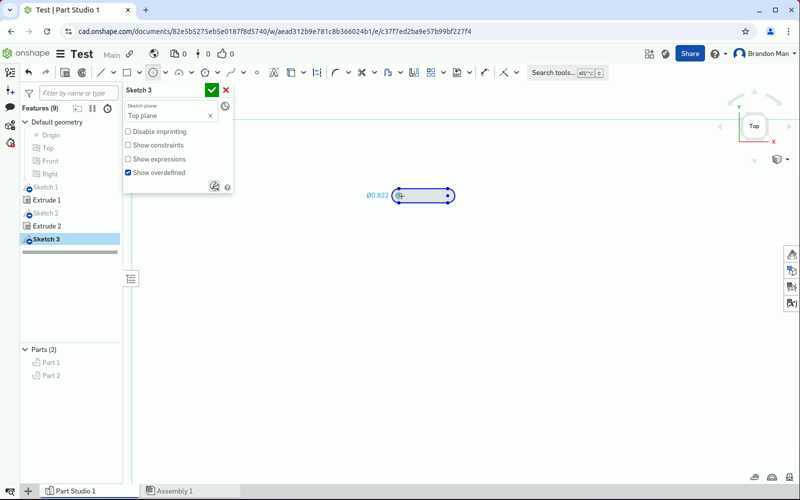
scroll(6)
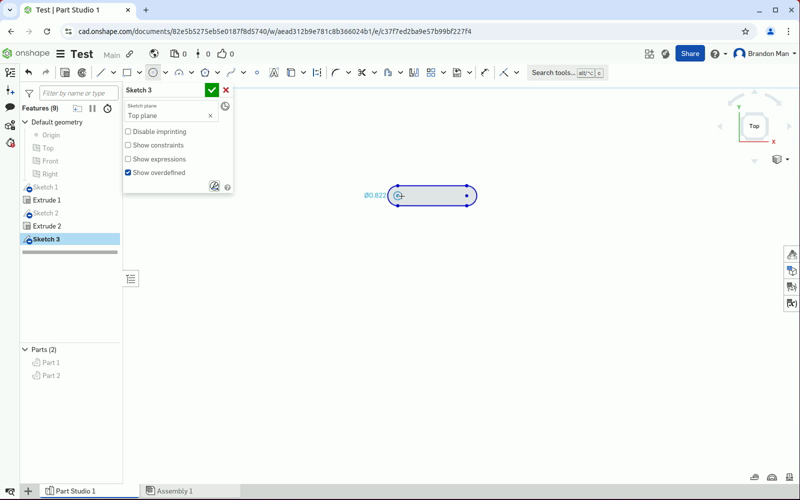
scroll(6)
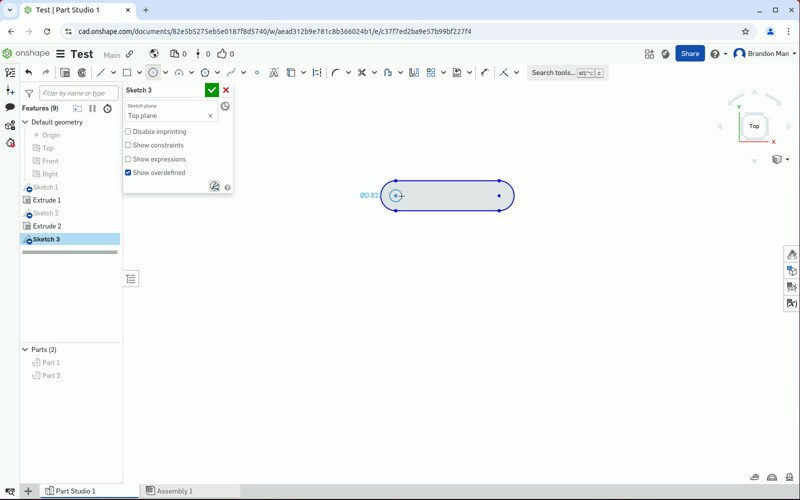
scroll(6)
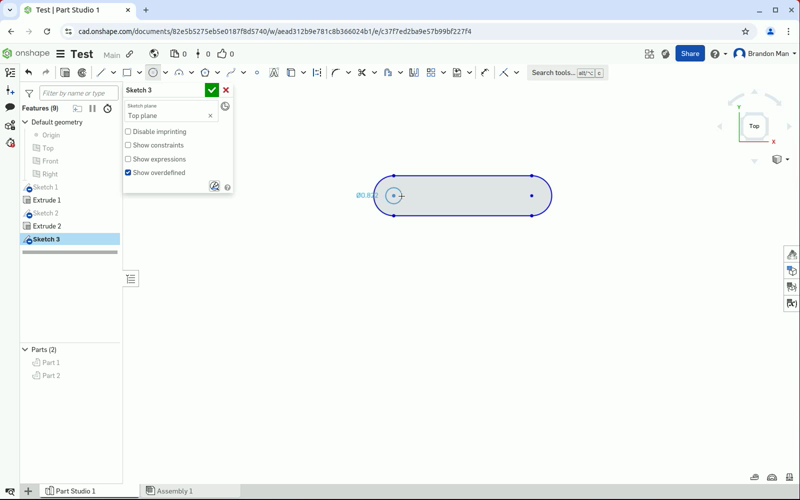
scroll(6)
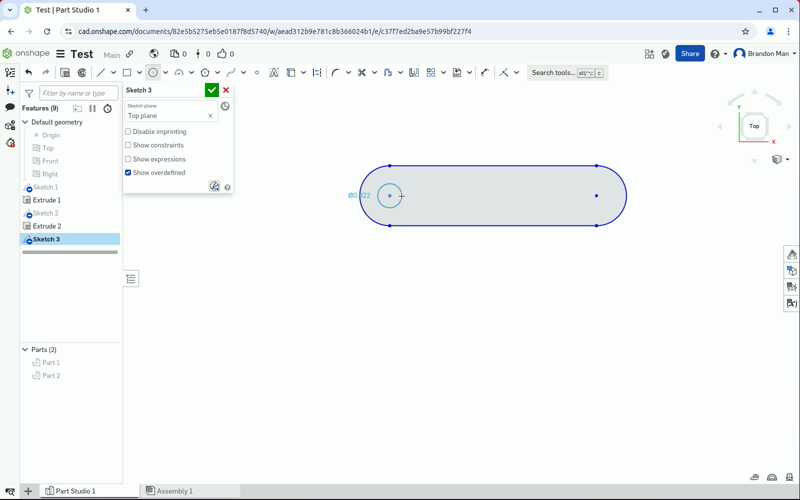
scroll(6)
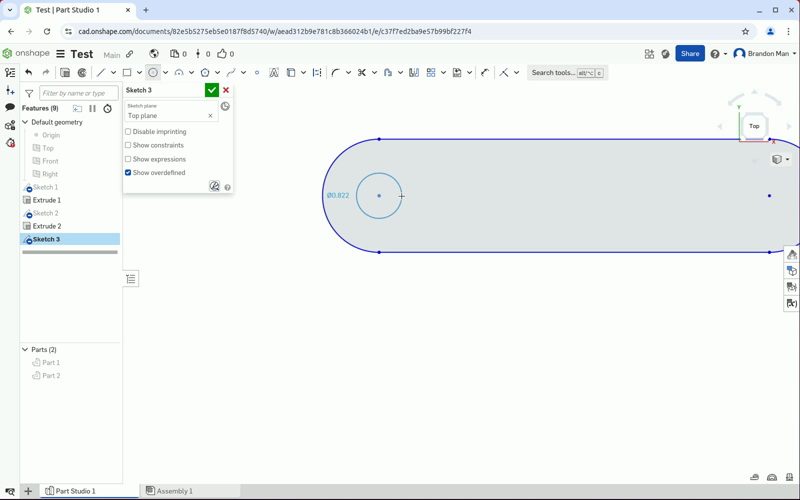
click(401, 195)
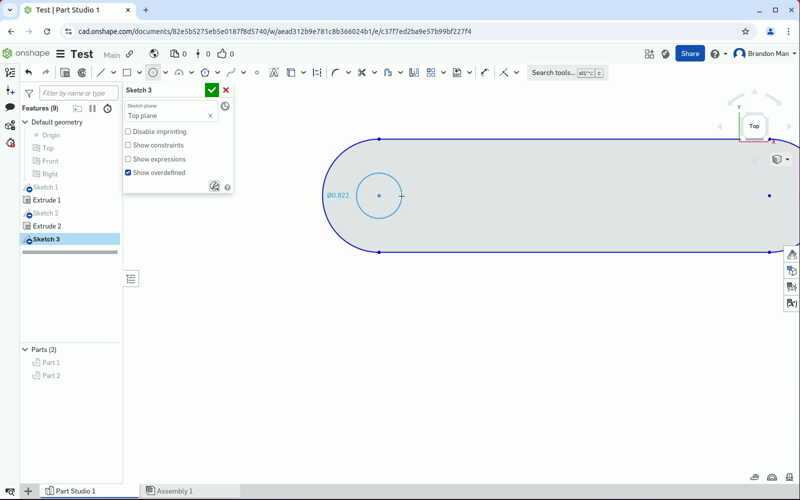
scroll(-6)
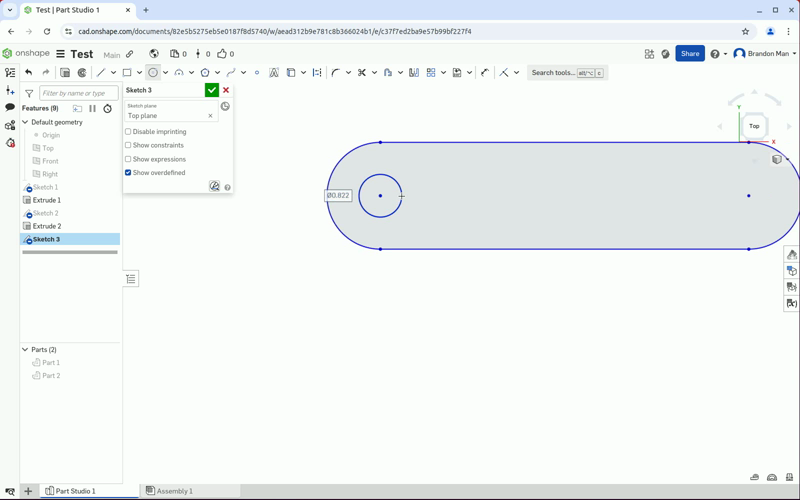
scroll(-6)
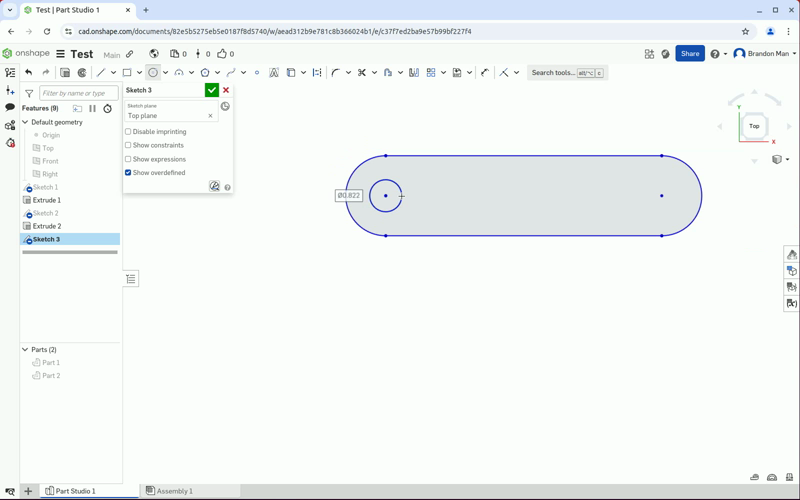
scroll(-6)
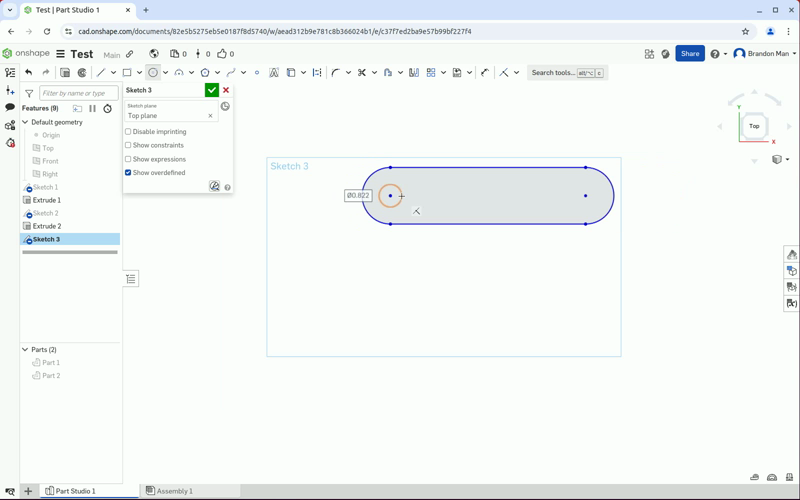
scroll(-6)
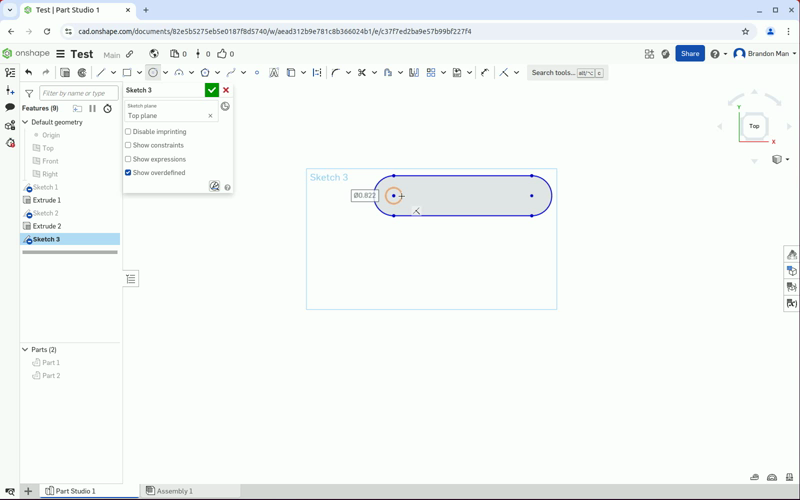
scroll(-6)
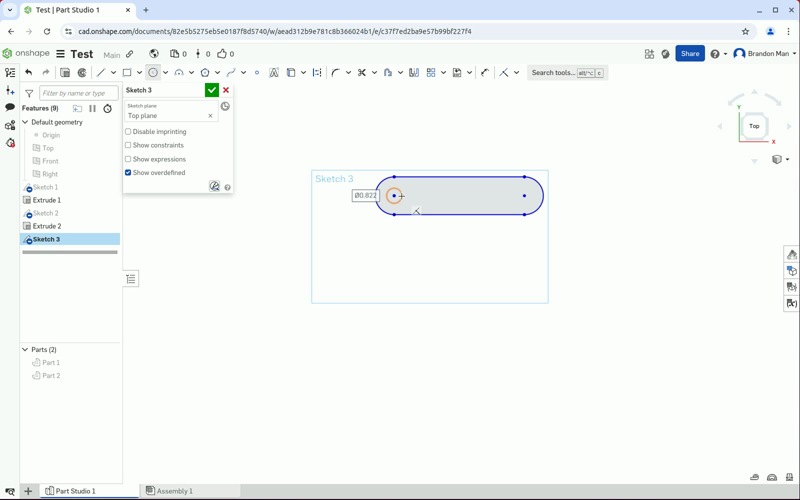
scroll(-6)
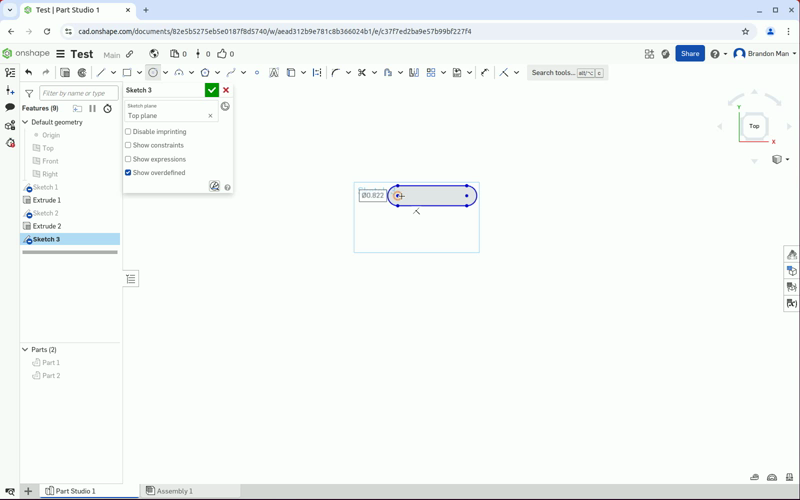
scroll(-6)
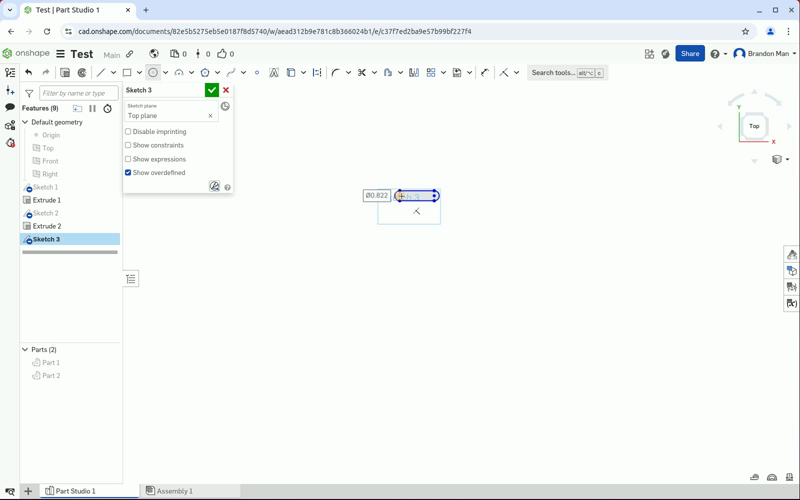
key(esc)
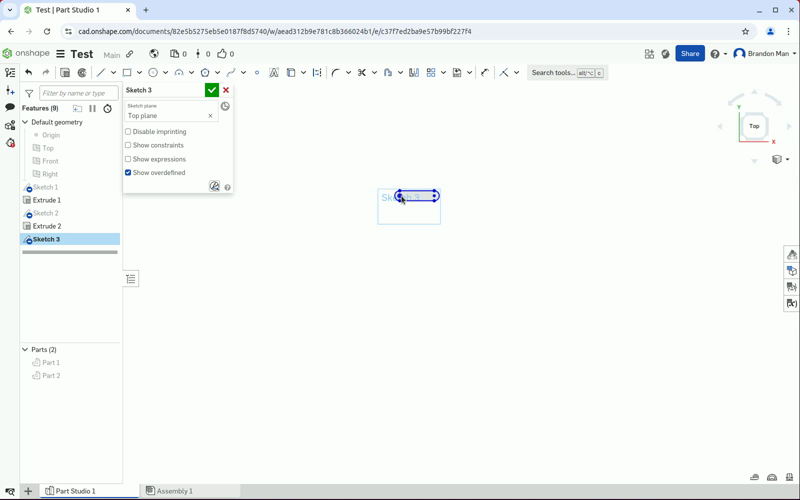
key(c)
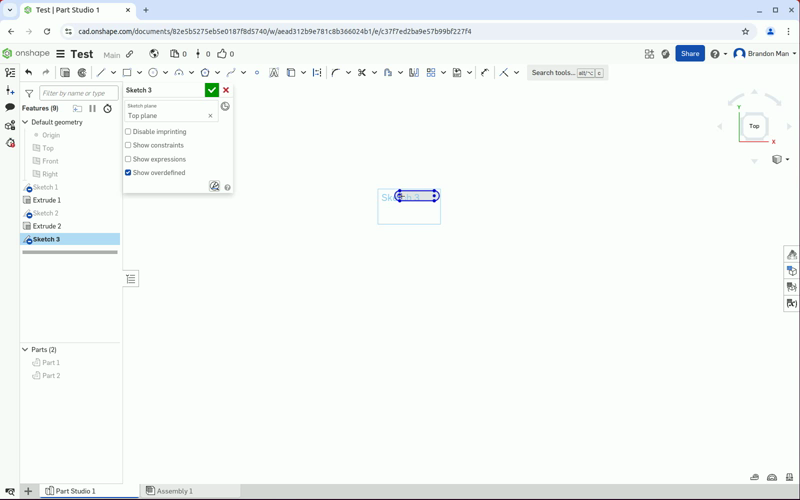
key_down(shift)
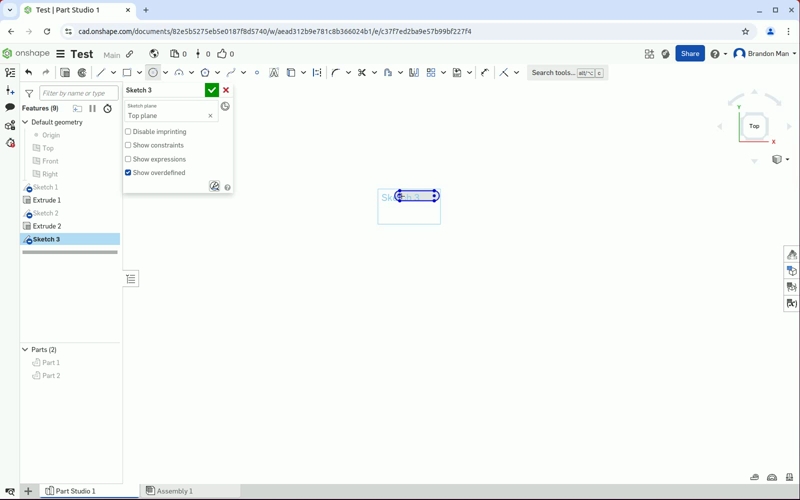
mouse_move(434, 195)
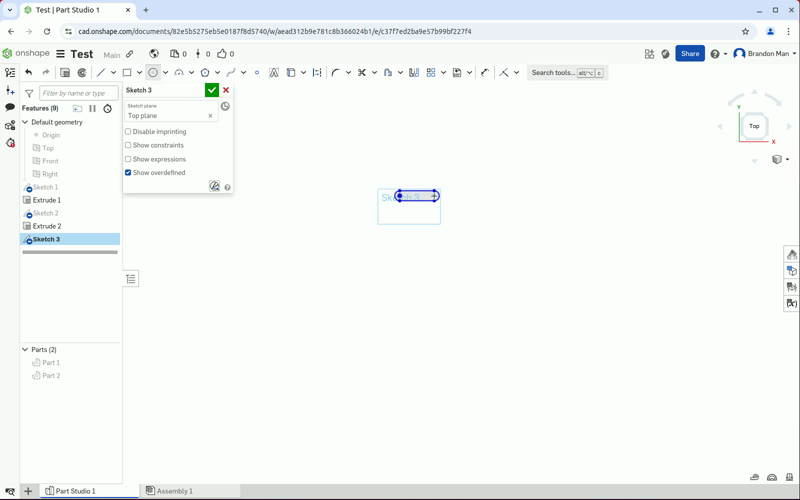
click(434, 195)
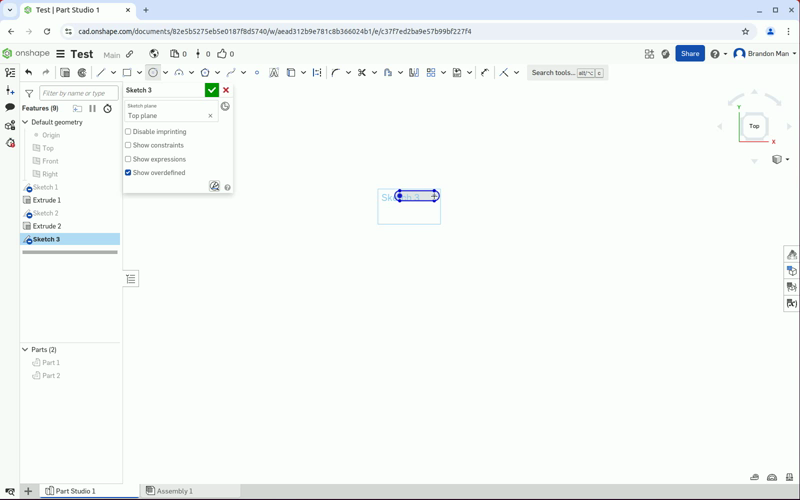
key_up(shift)
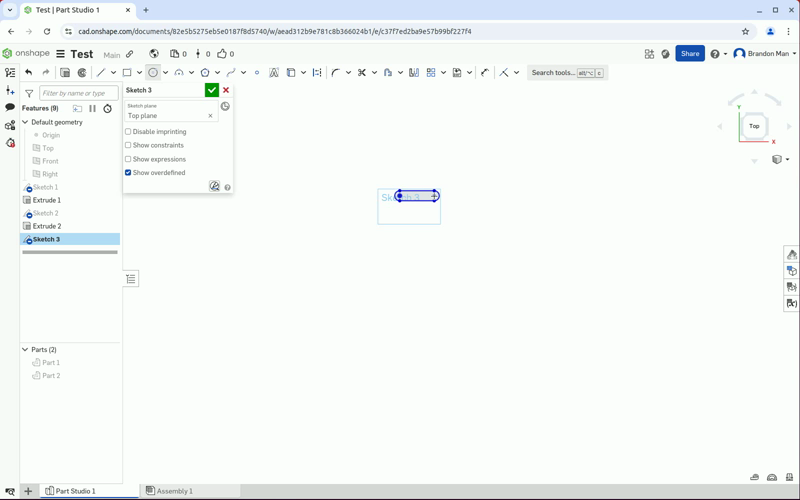
mouse_move(436, 195)
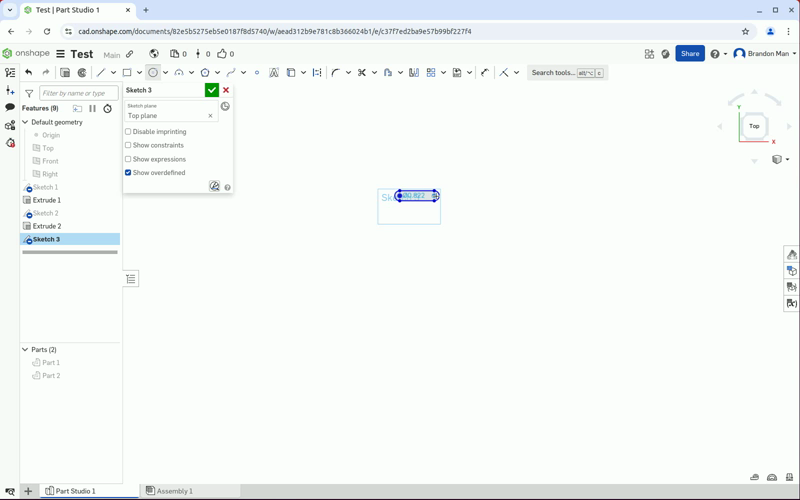
scroll(6)
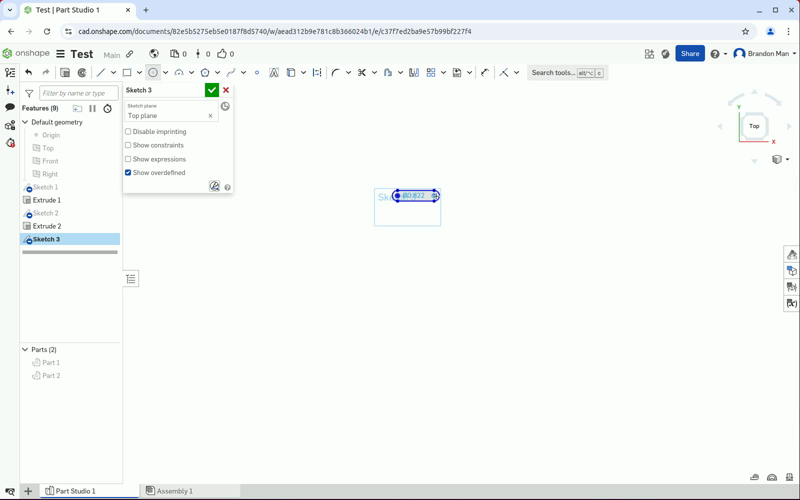
scroll(6)
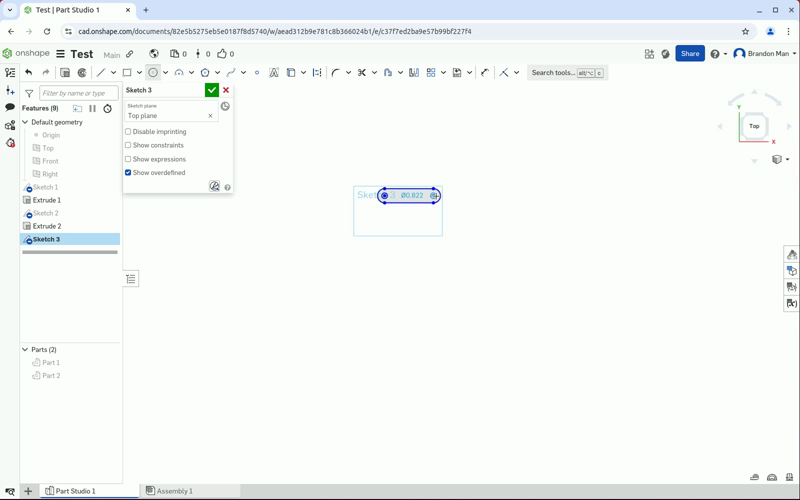
scroll(6)
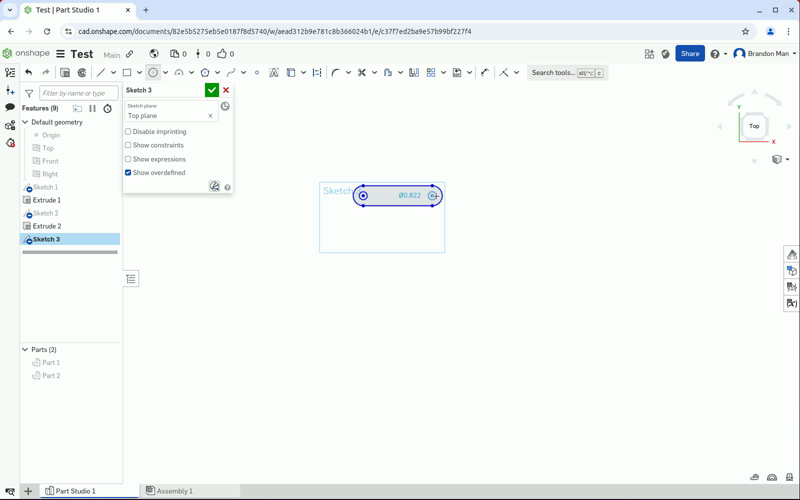
scroll(6)
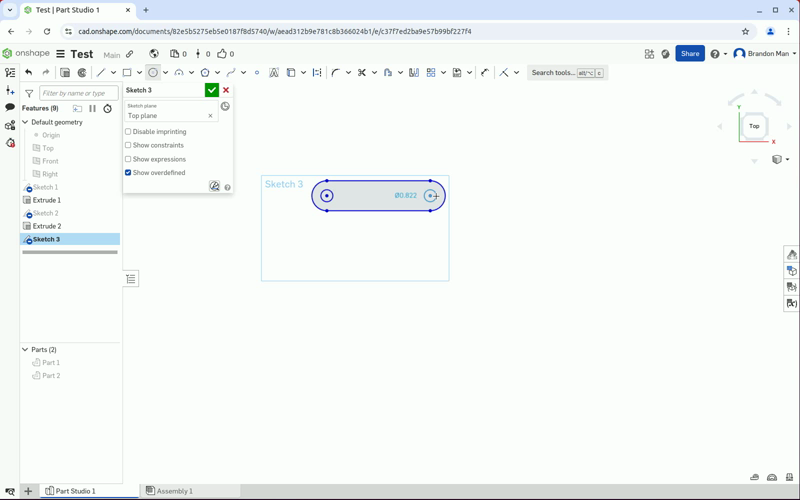
scroll(6)
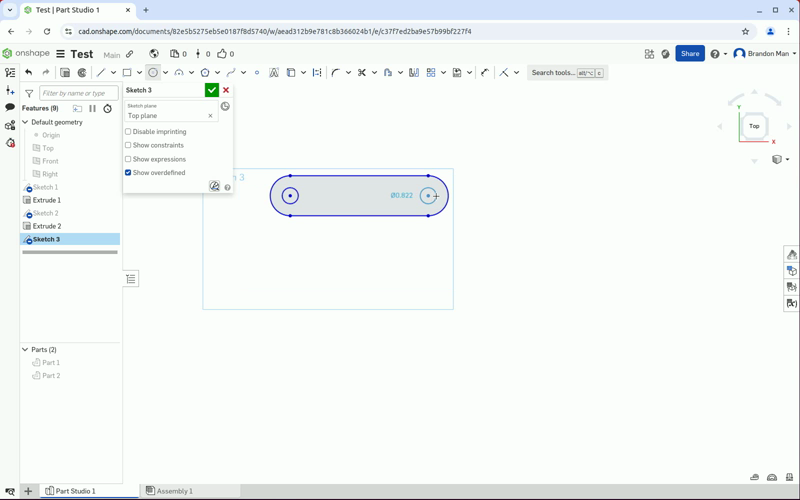
scroll(6)
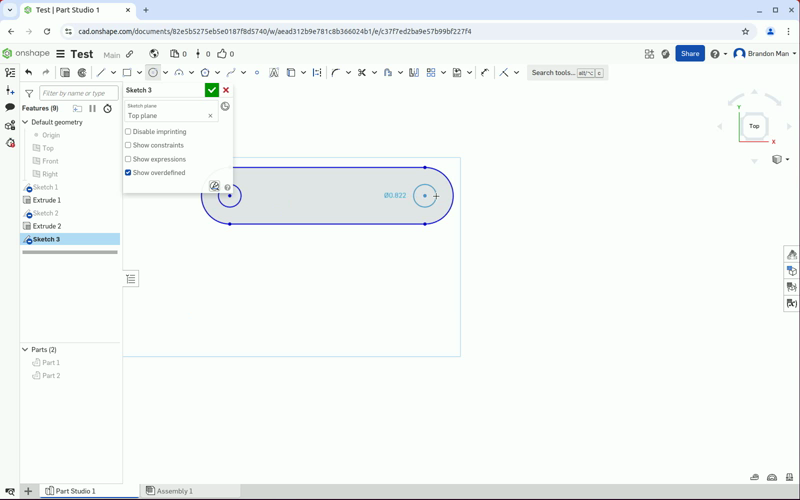
scroll(6)
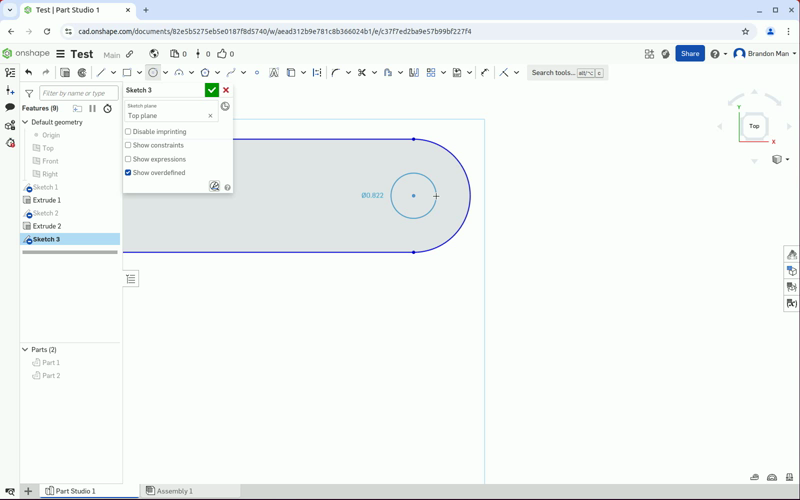
click(436, 195)
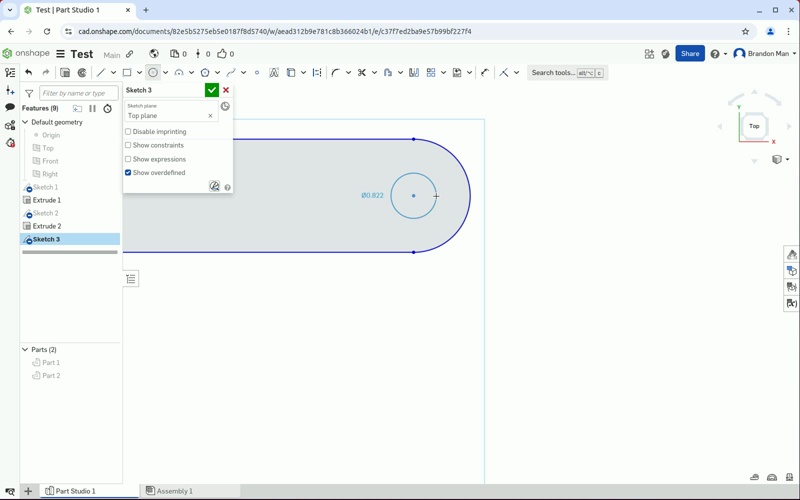
scroll(-6)
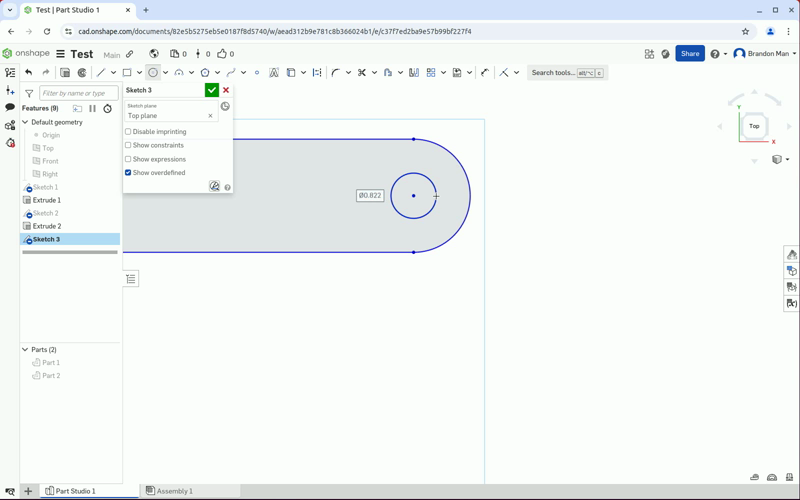
scroll(-6)
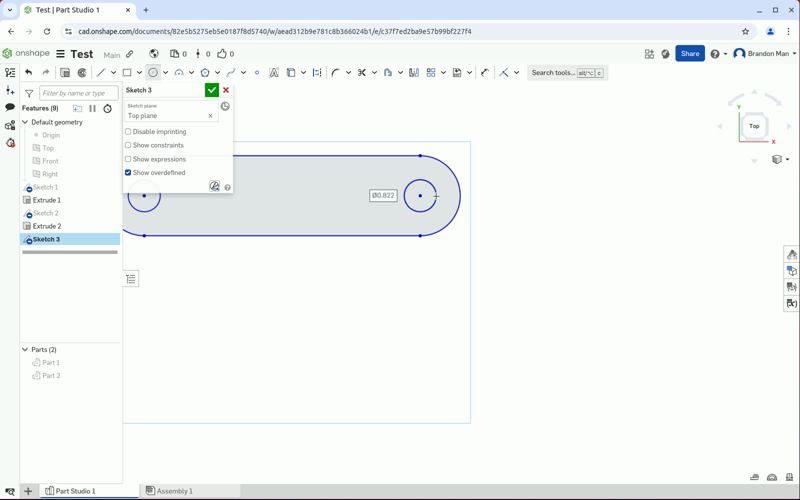
scroll(-6)
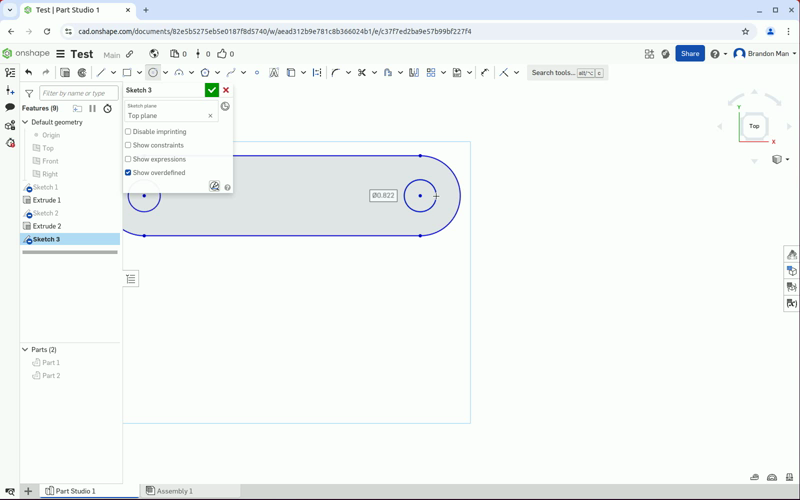
scroll(-6)
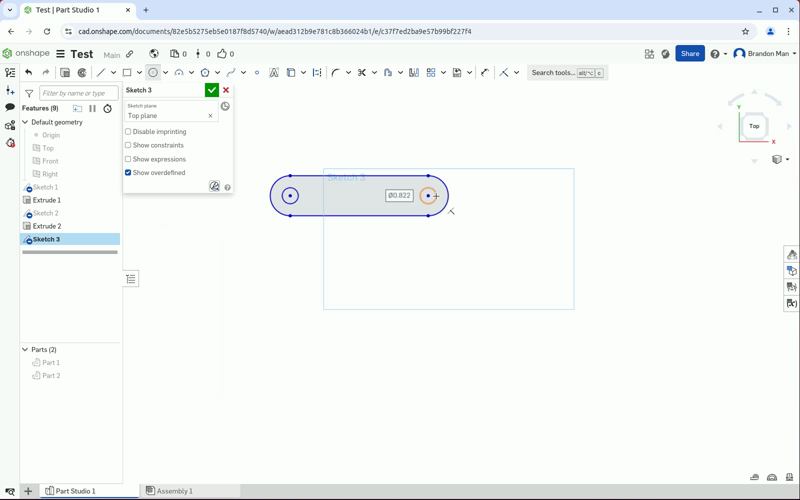
scroll(-6)
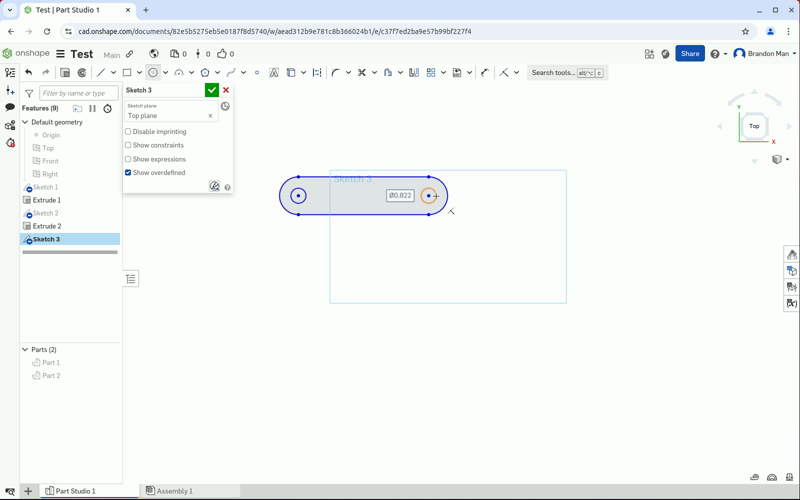
scroll(-6)
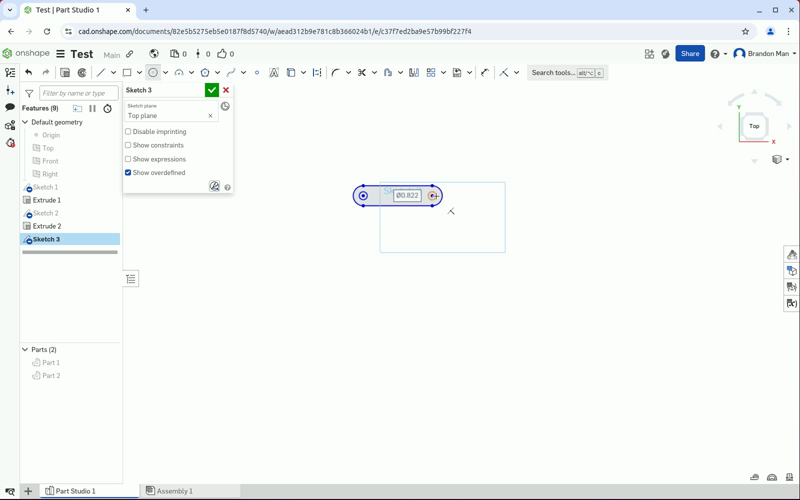
scroll(-6)
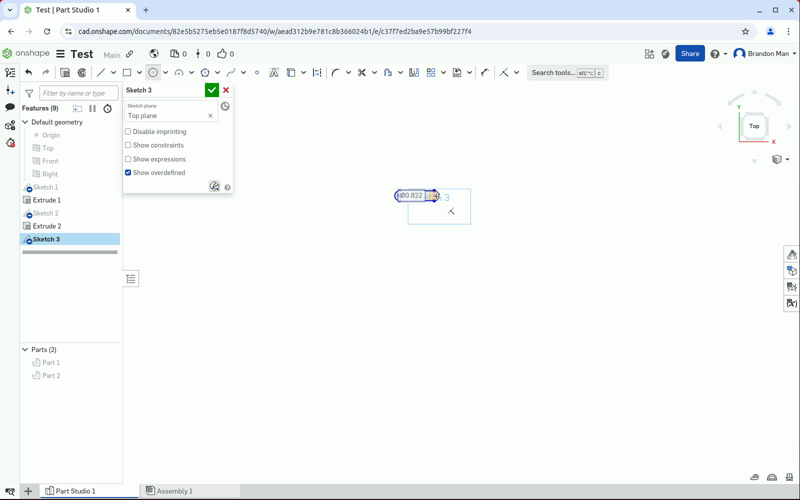
key(esc)
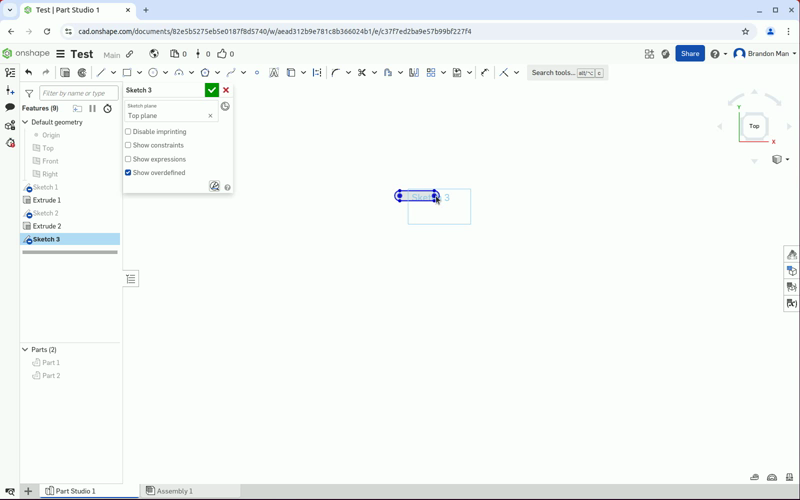
mouse_move(430, 195)
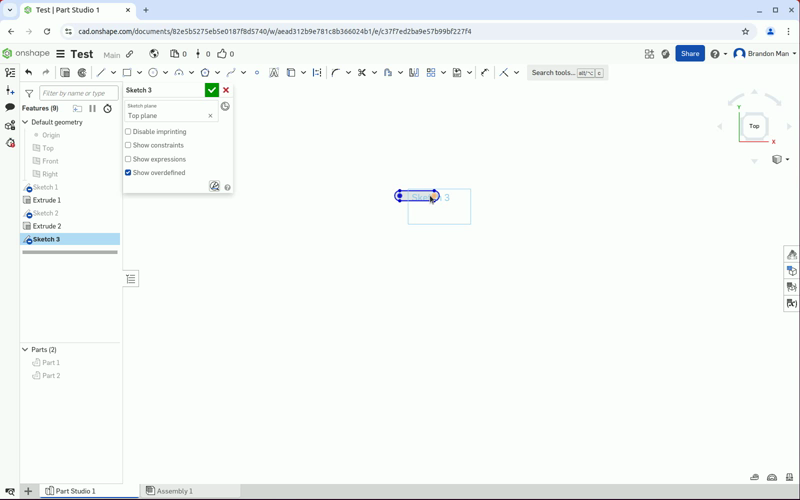
scroll(6)
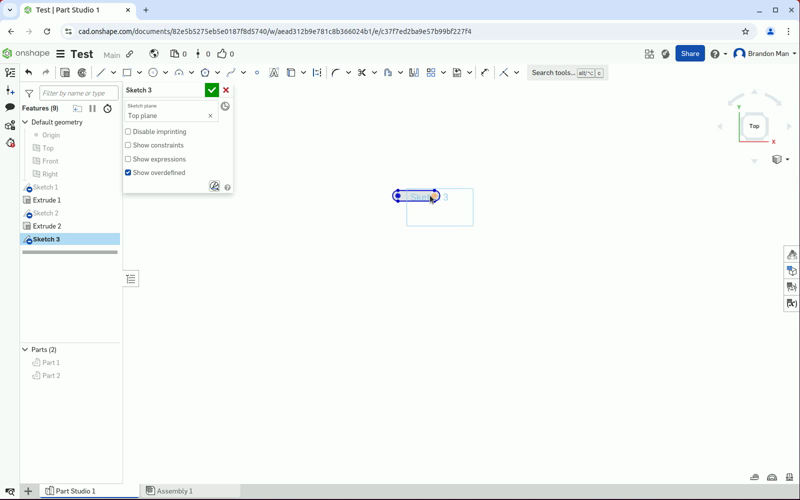
scroll(6)
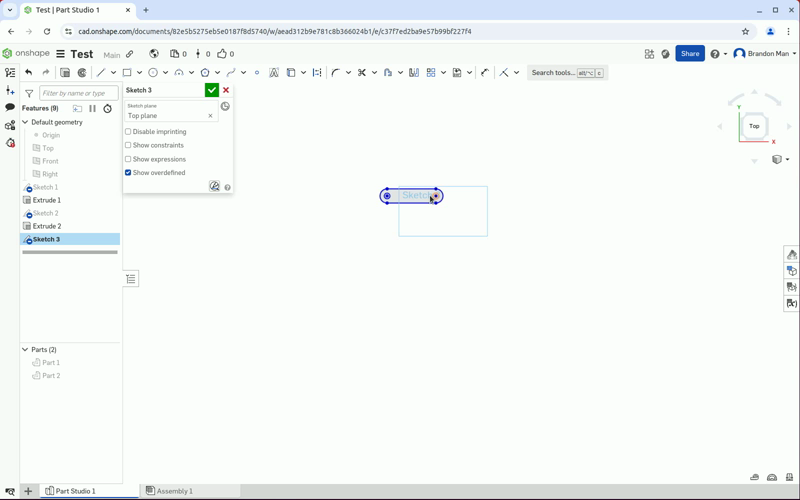
scroll(6)
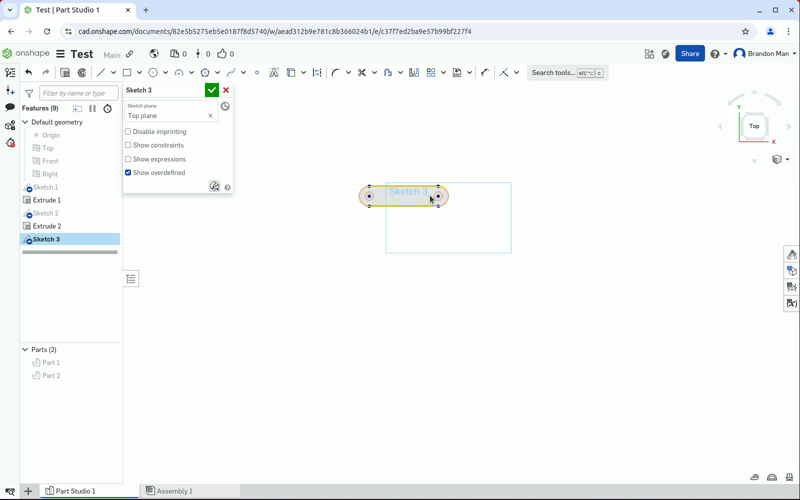
scroll(6)
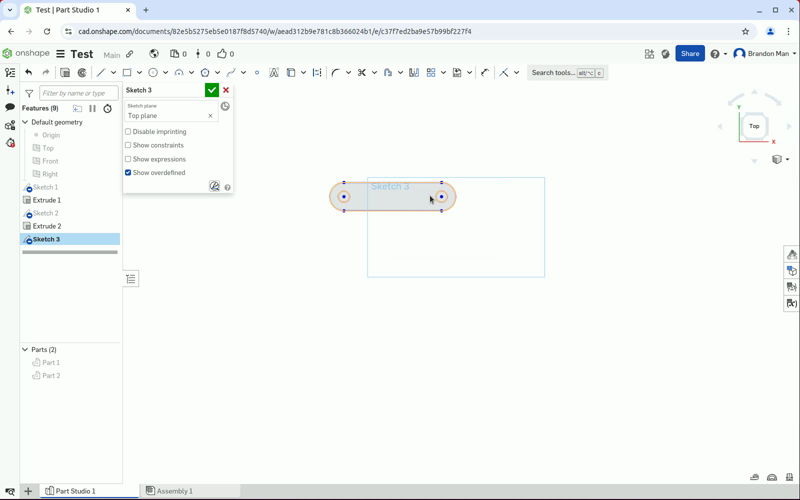
scroll(6)
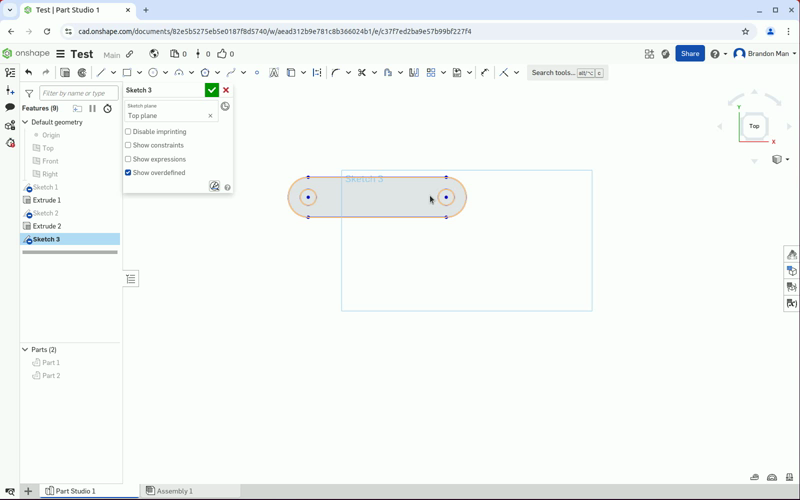
scroll(6)
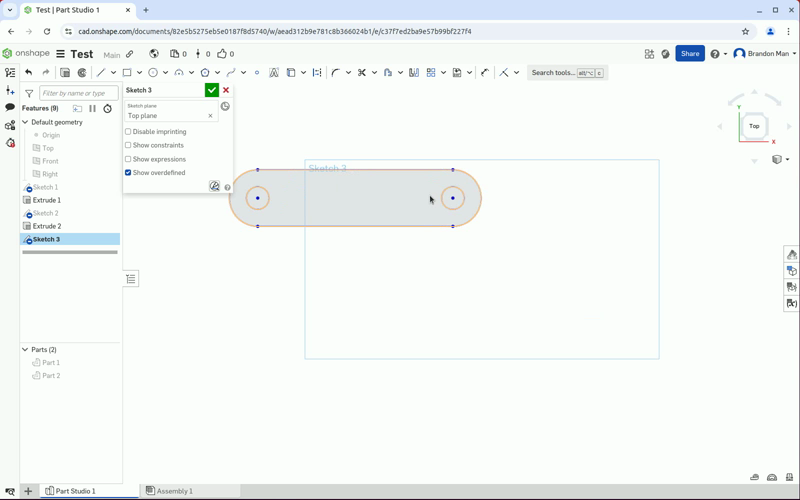
scroll(6)
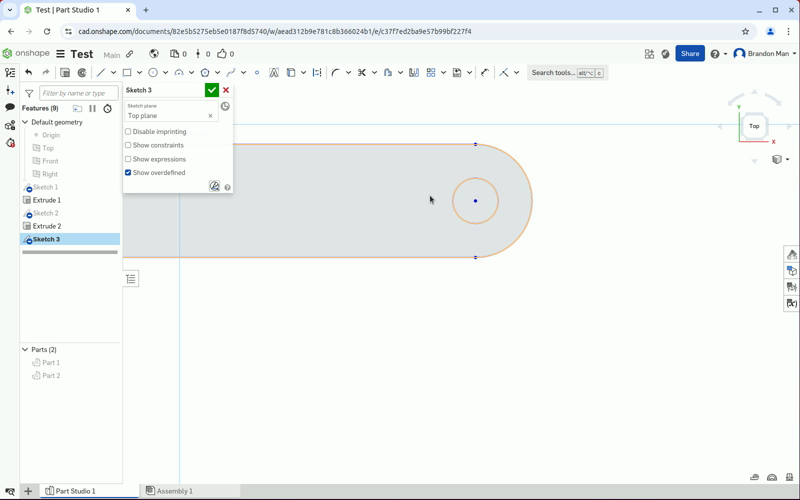
click(430, 195)
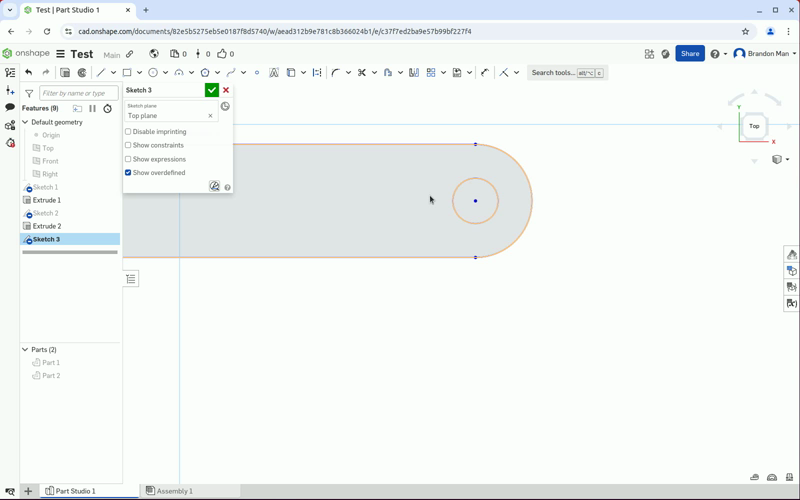
scroll(-6)
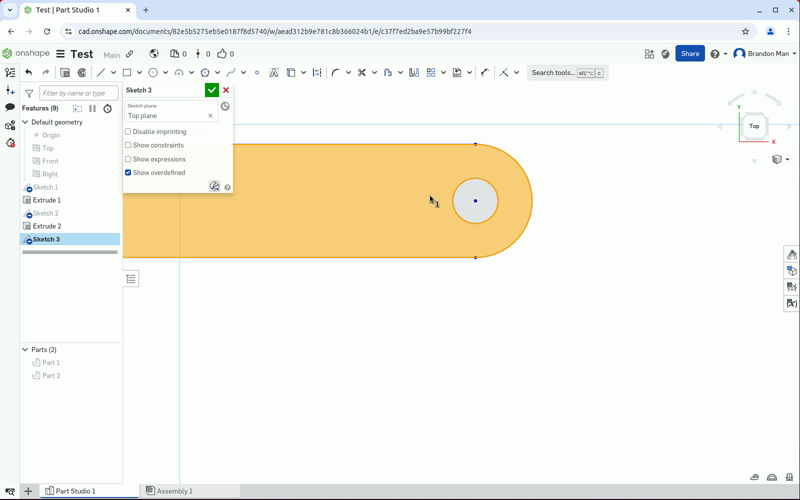
scroll(-6)
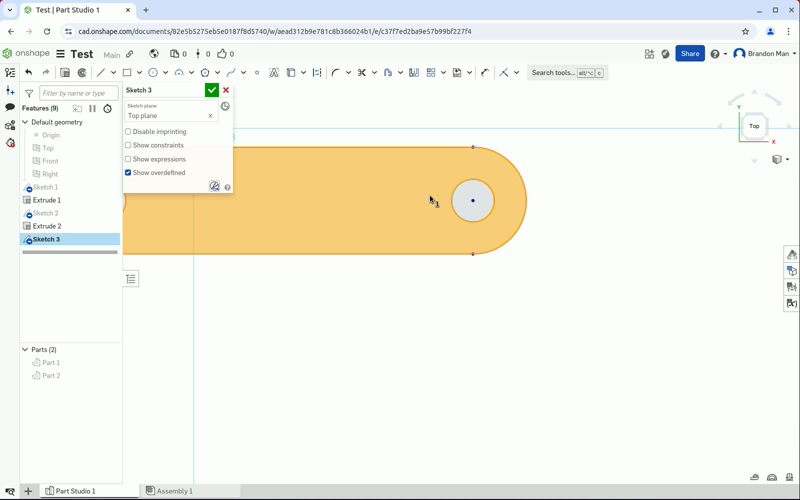
scroll(-6)
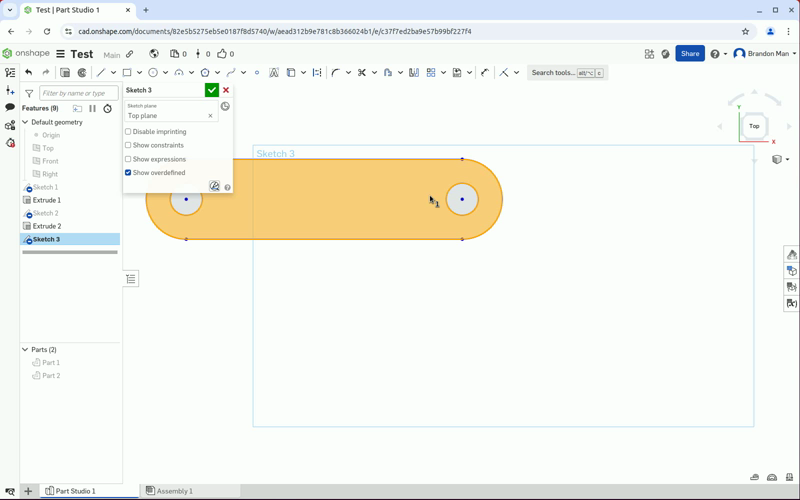
scroll(-6)
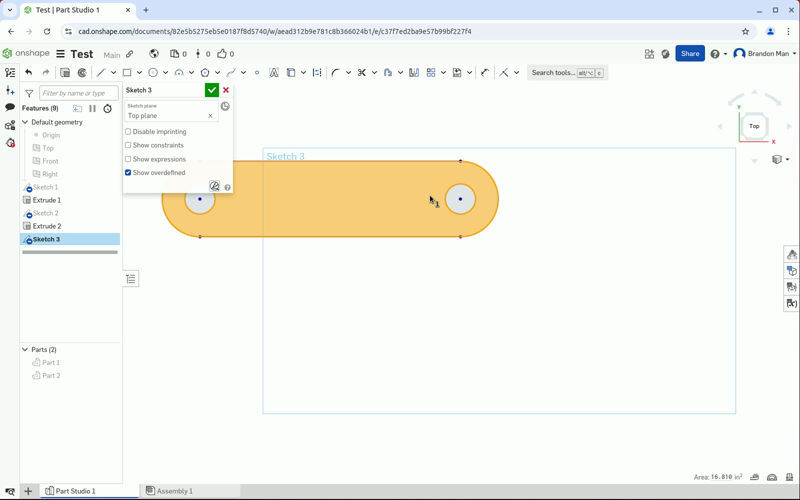
scroll(-6)
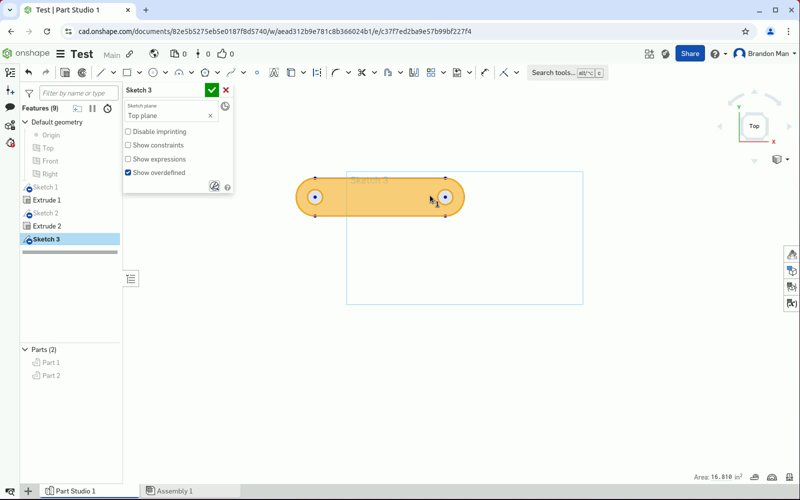
scroll(-6)
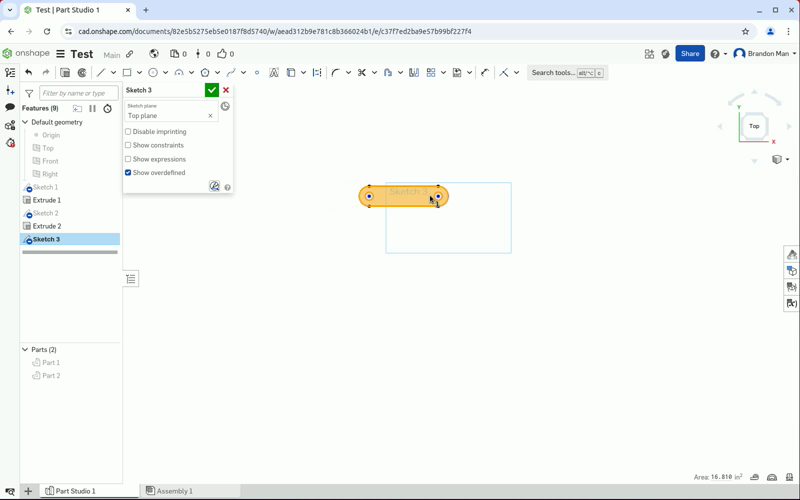
scroll(-6)
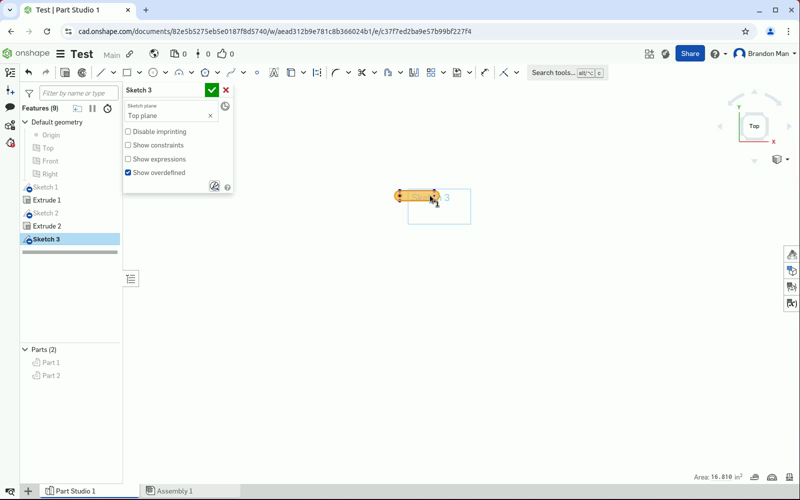
mouse_move(73, 352)
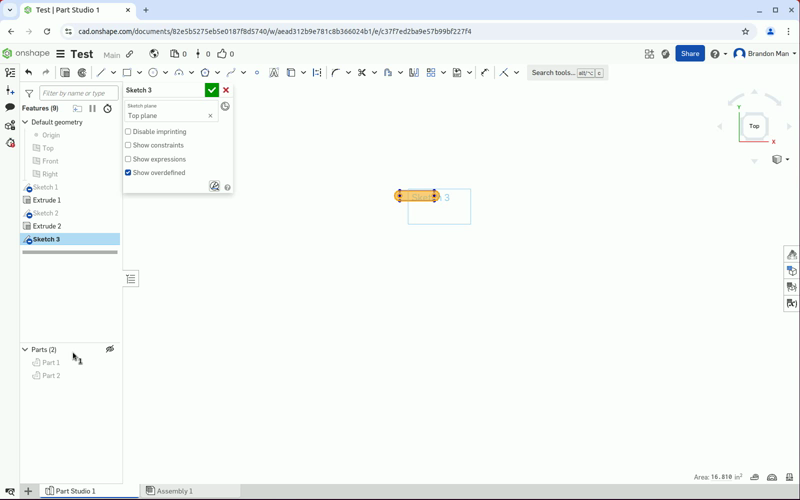
key(shift+y)
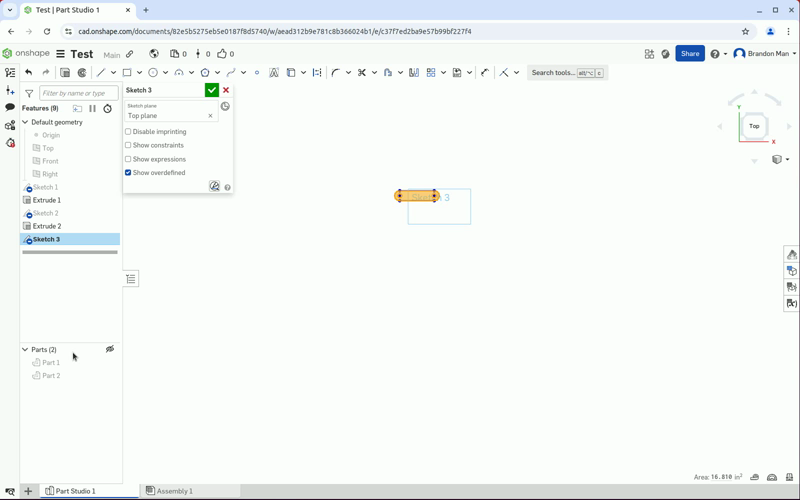
key(shift+e)
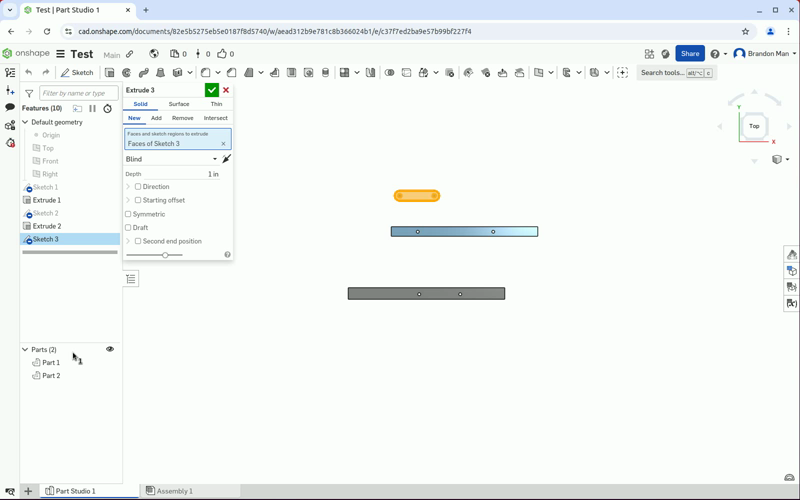
mouse_move(143, 106)
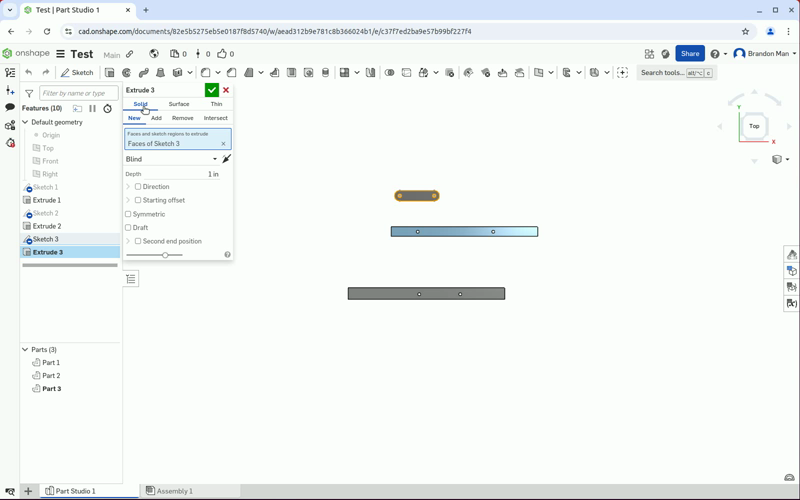
click(143, 106)
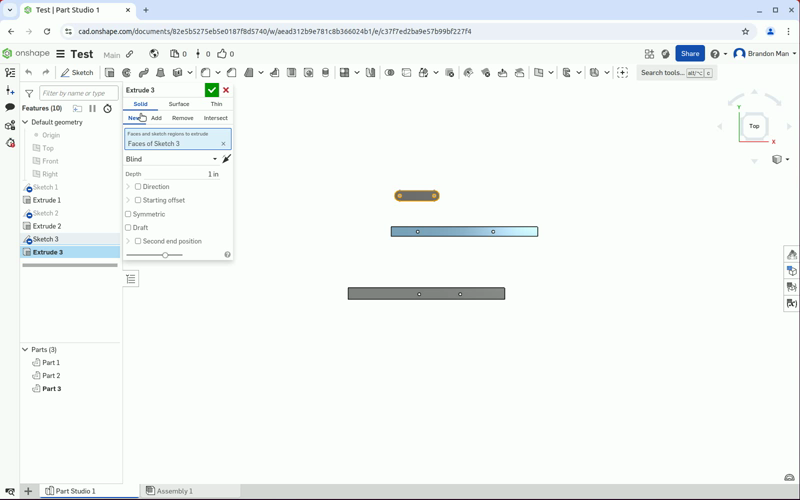
mouse_move(137, 120)
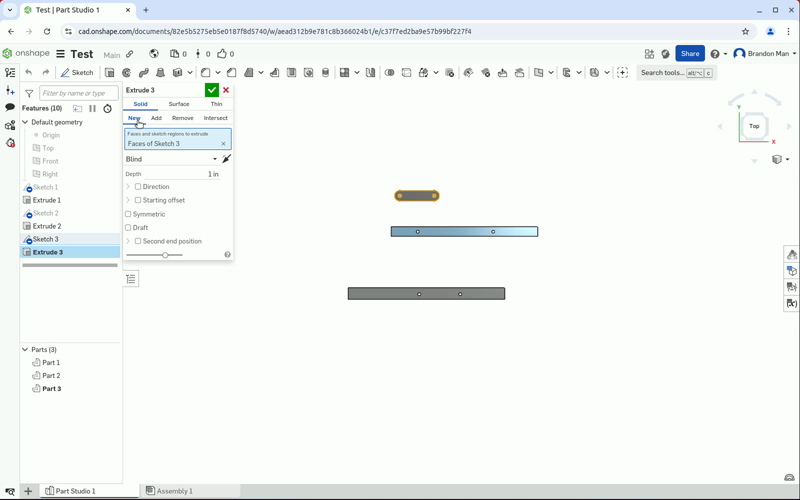
click(137, 120)
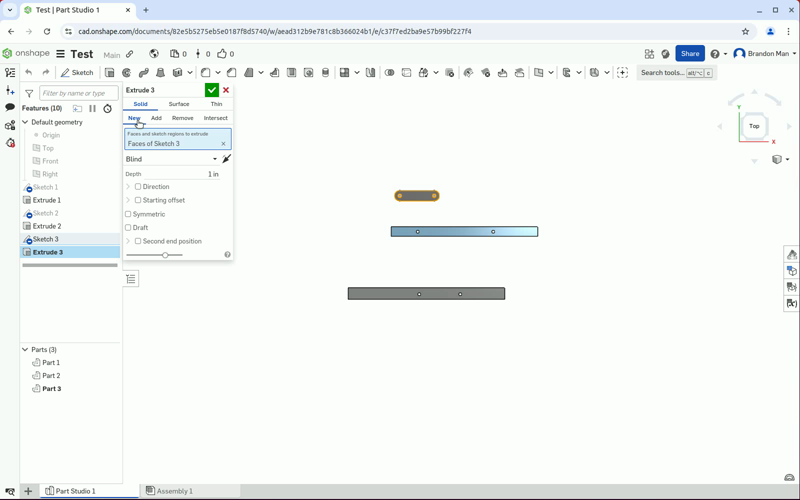
key(tab, 4)
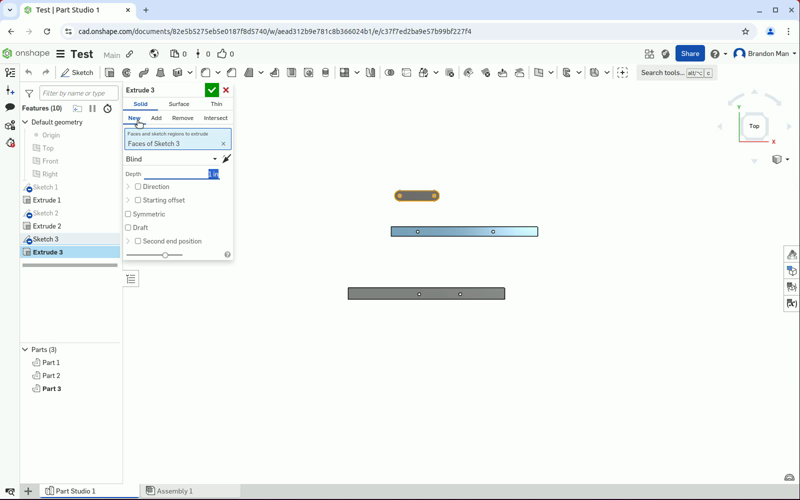
text(0.963)
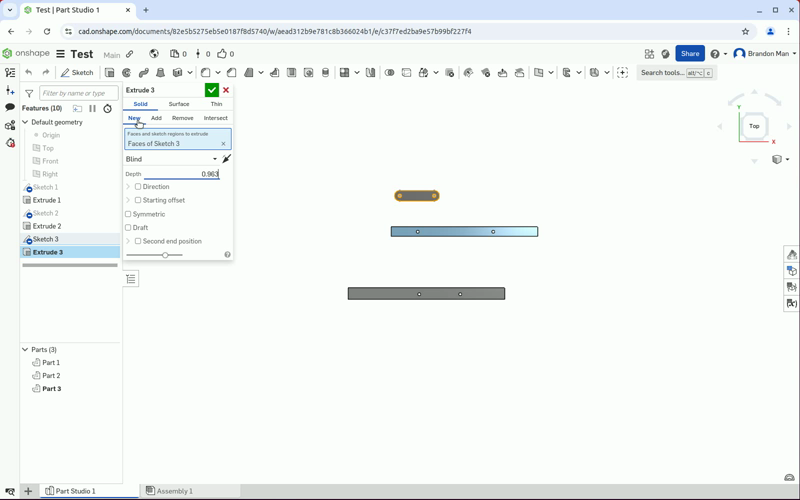
key(enter)
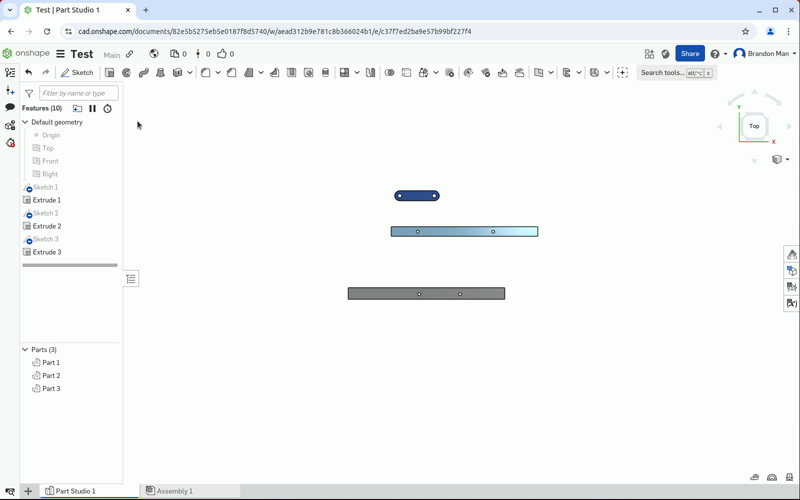
key(shift+h)
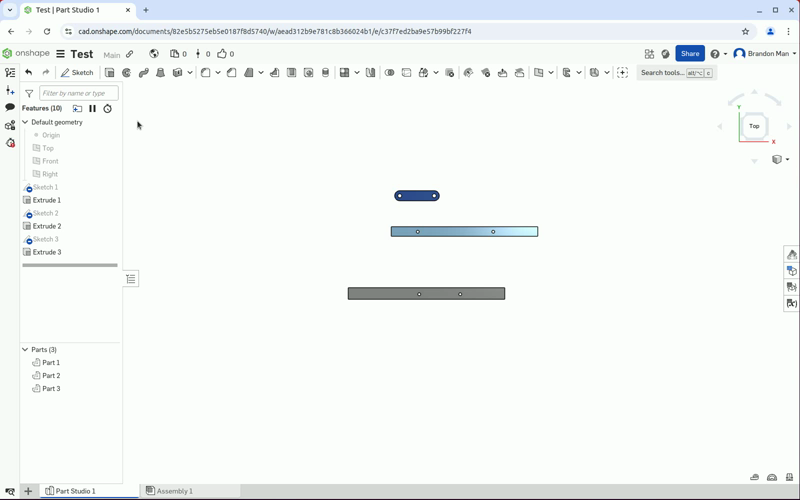
key(shift+h)
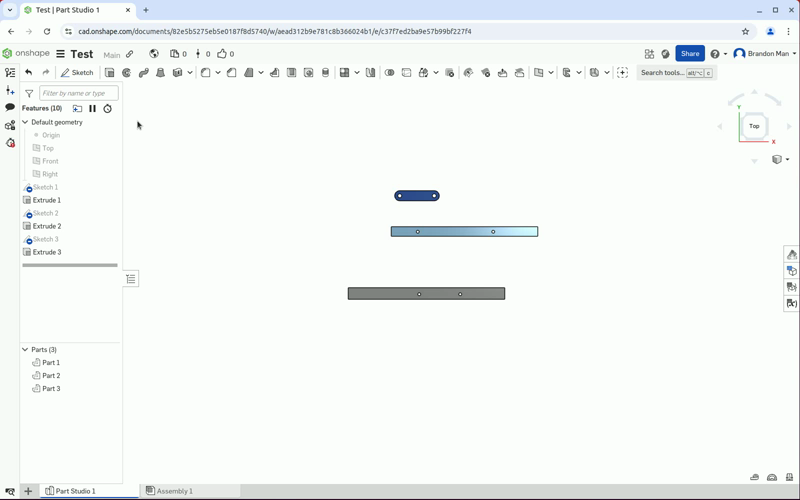
mouse_move(73, 189)
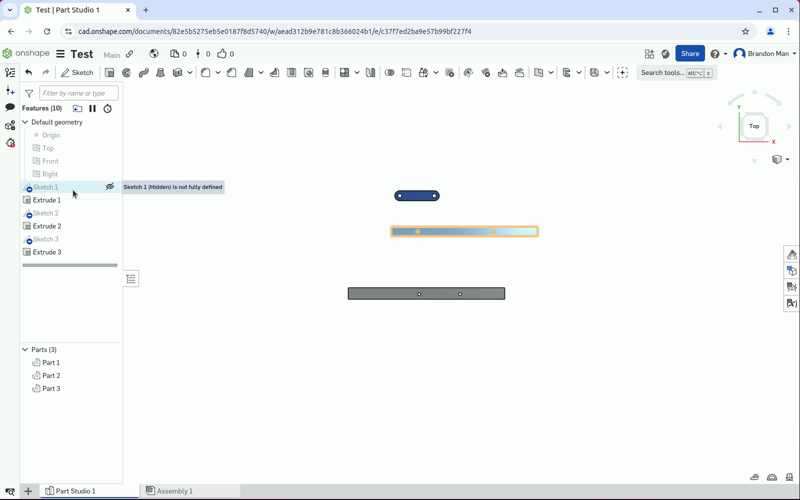
click(73, 189)
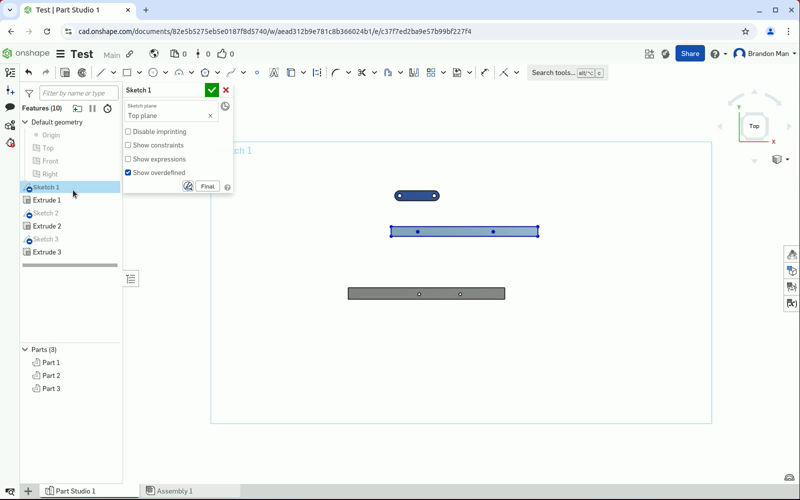
mouse_move(229, 92)
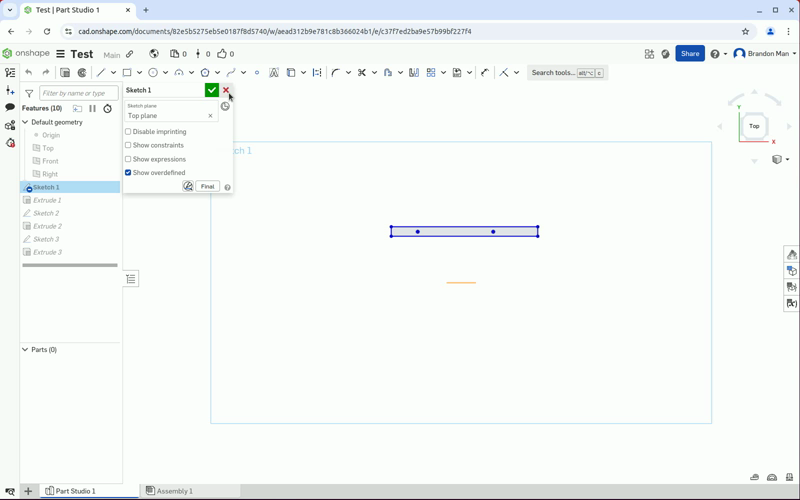
click(229, 92)
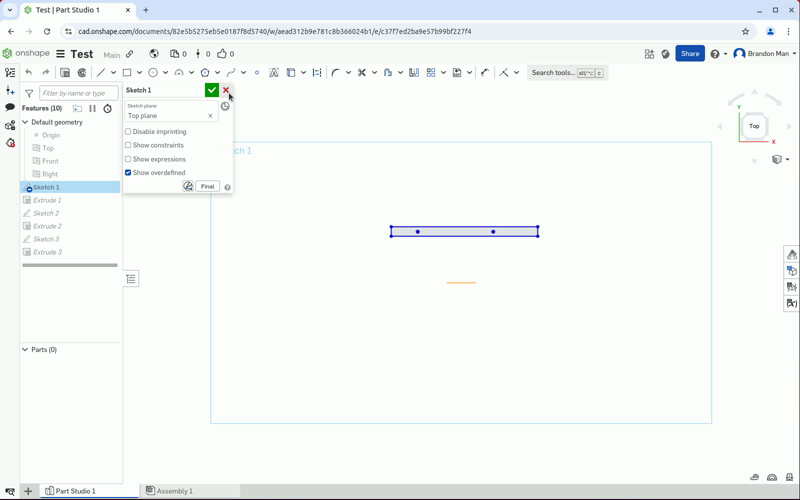
key(shift+s)
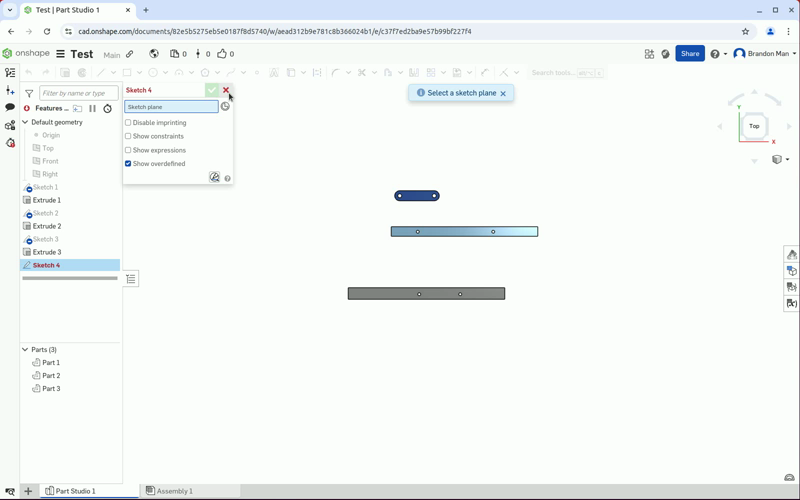
mouse_move(73, 150)
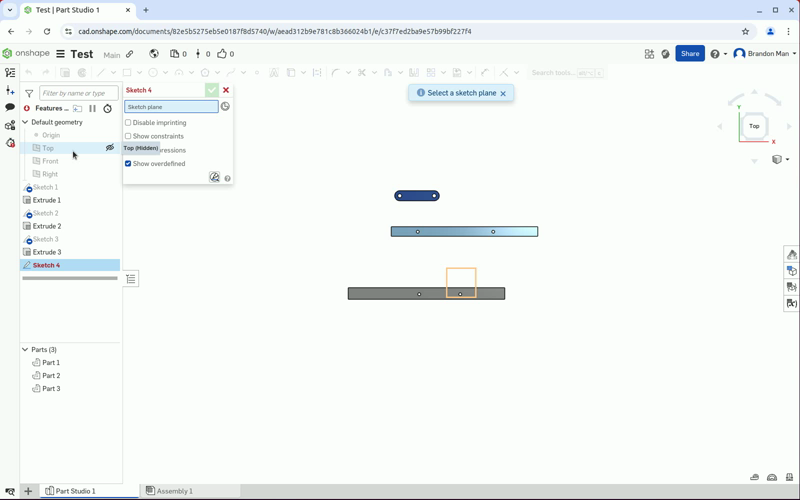
click(73, 150)
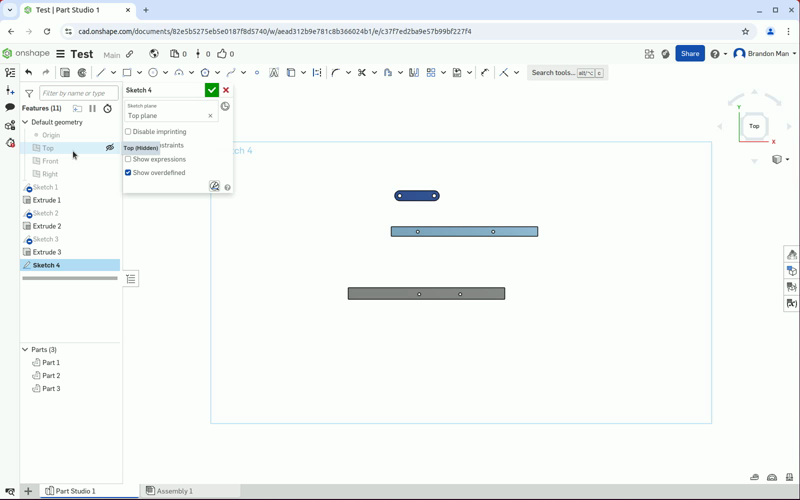
mouse_move(73, 352)
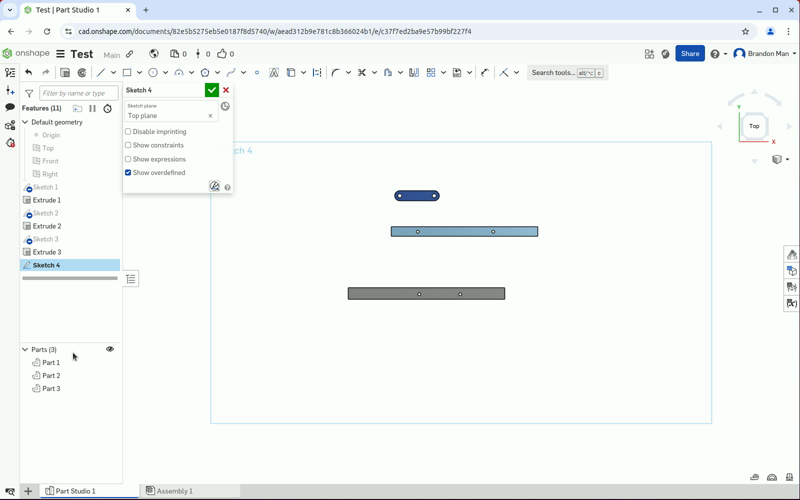
key(y)
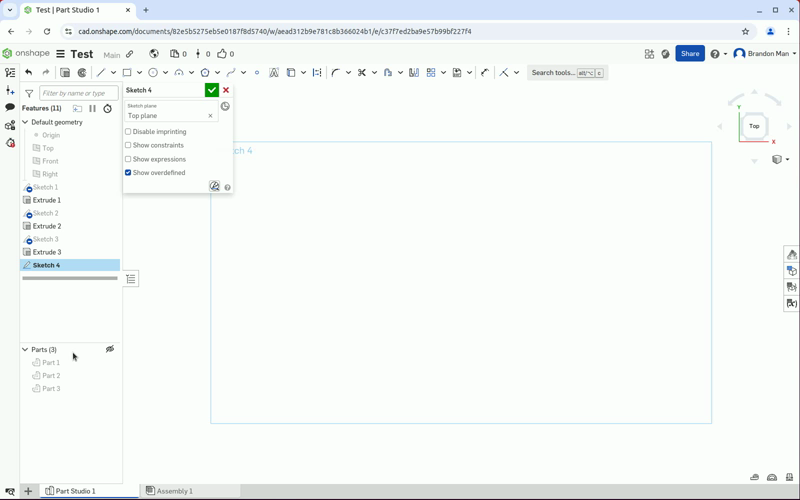
key(l)
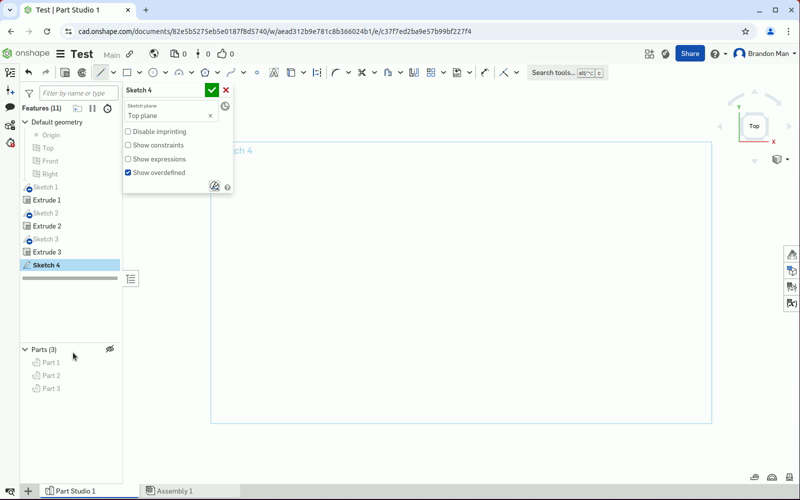
key_down(shift)
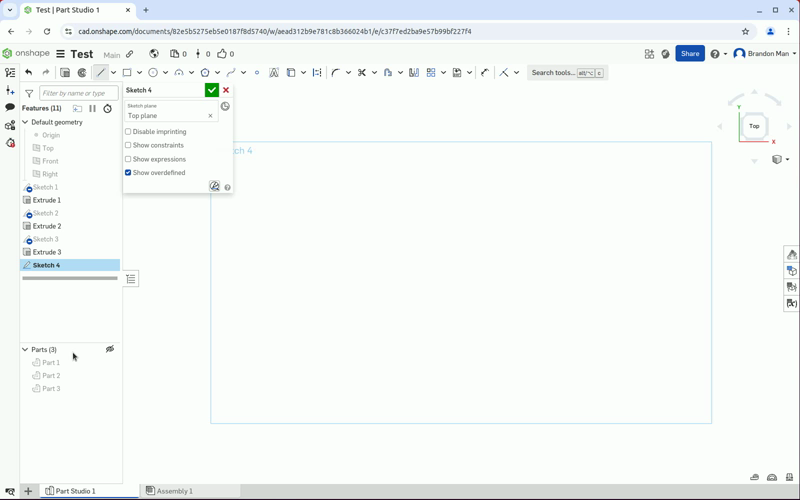
mouse_move(476, 200)
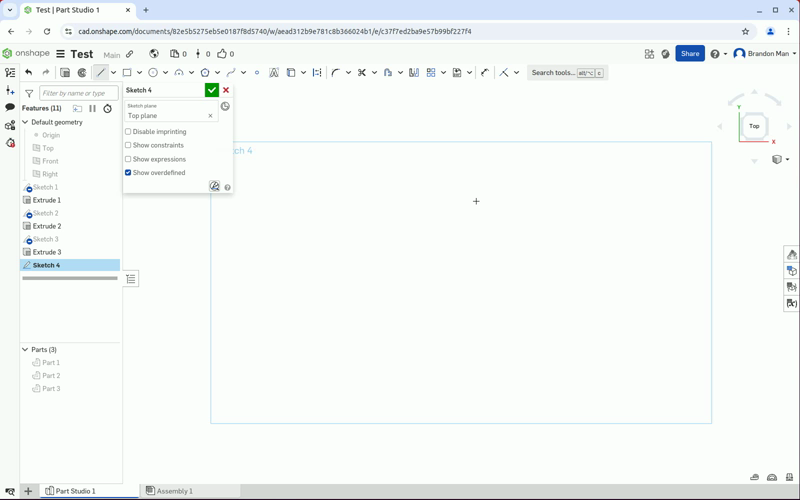
click(476, 200)
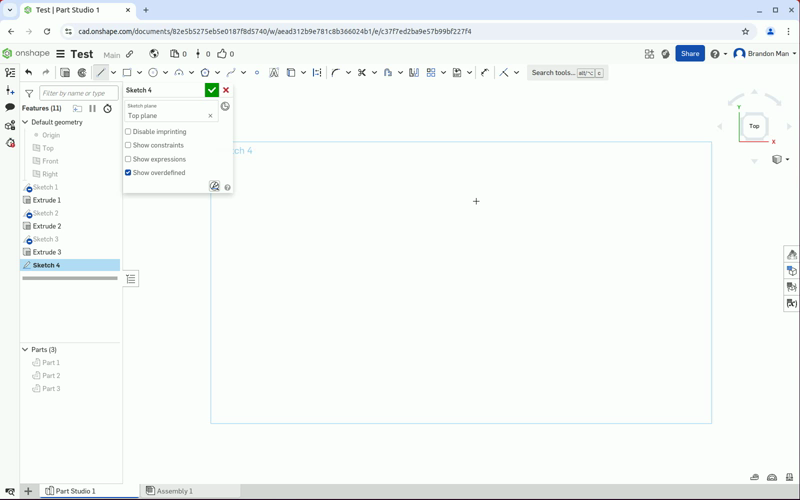
key_up(shift)
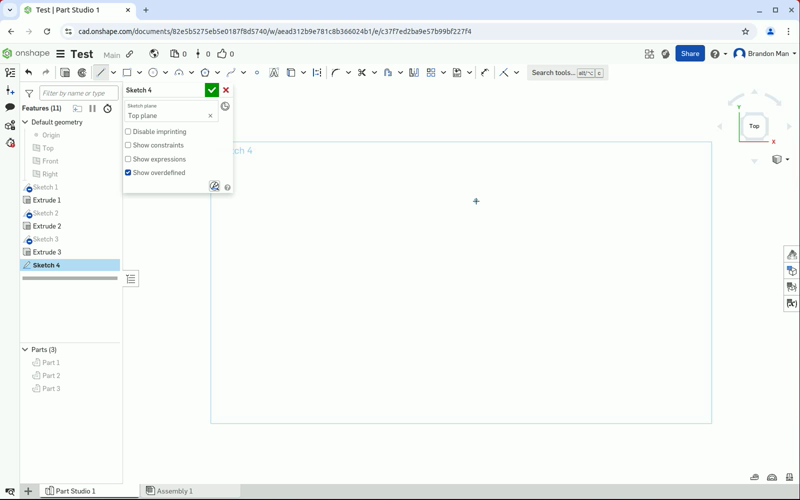
key_down(shift)
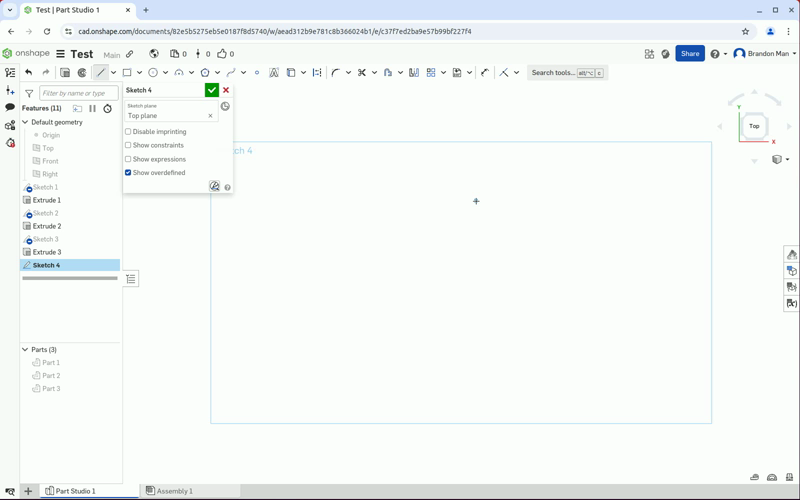
mouse_move(506, 200)
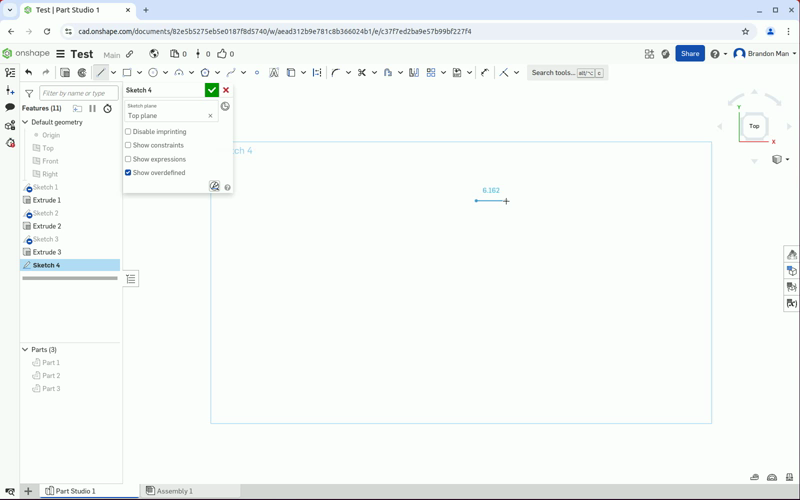
mouse_move(510, 200)
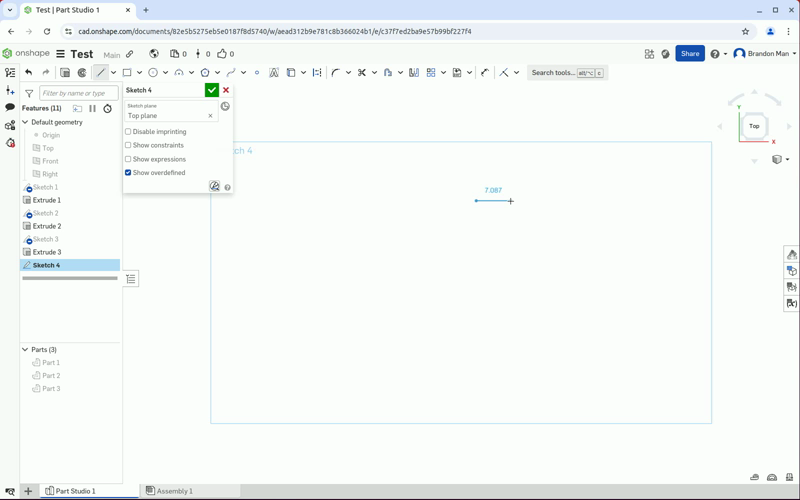
click(510, 200)
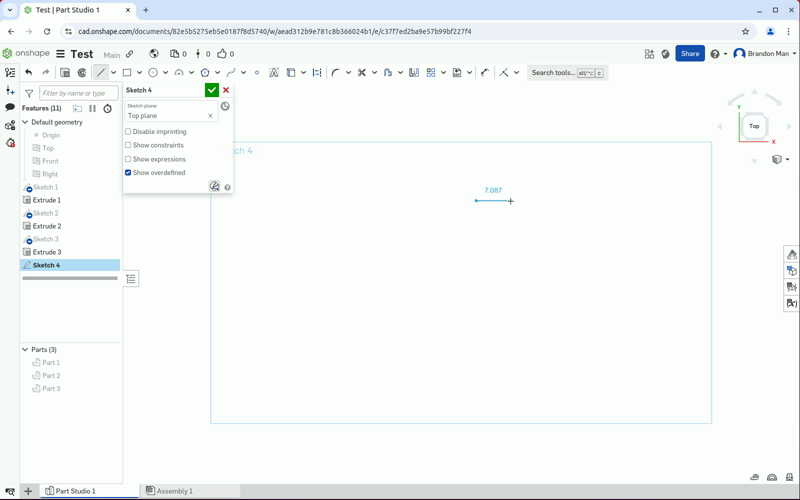
key_up(shift)
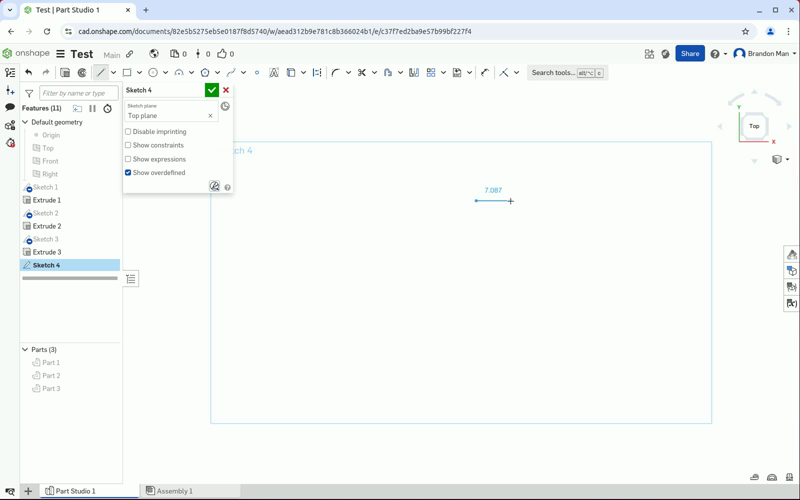
key(esc)
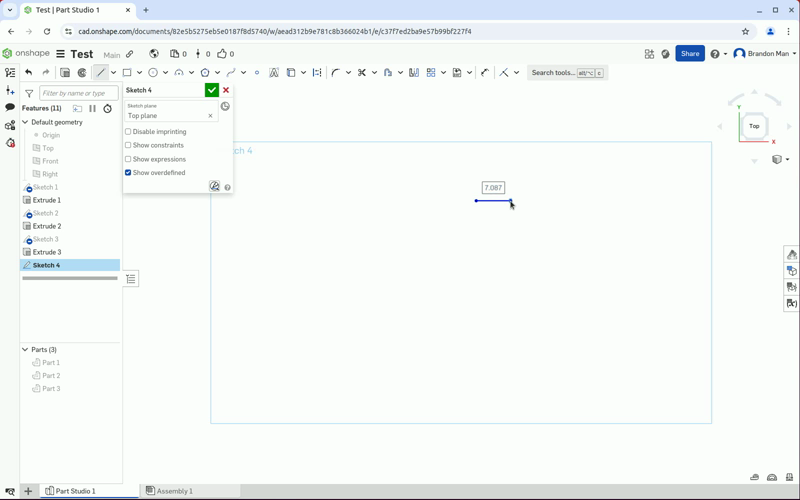
key(a)
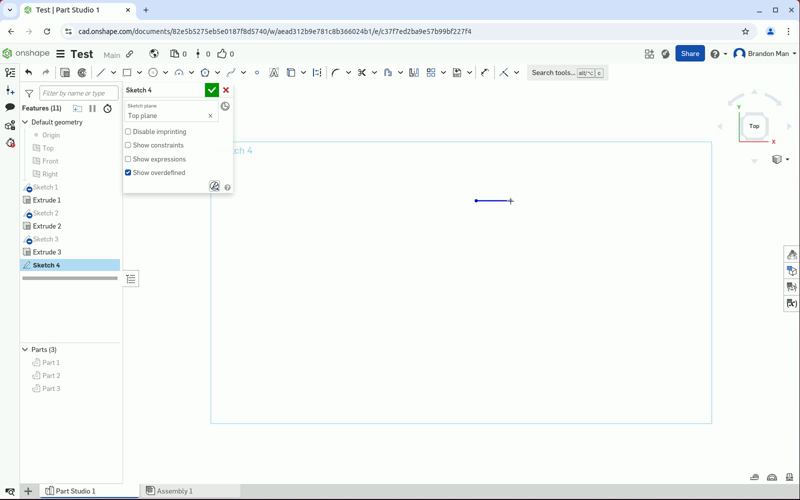
mouse_move(510, 200)
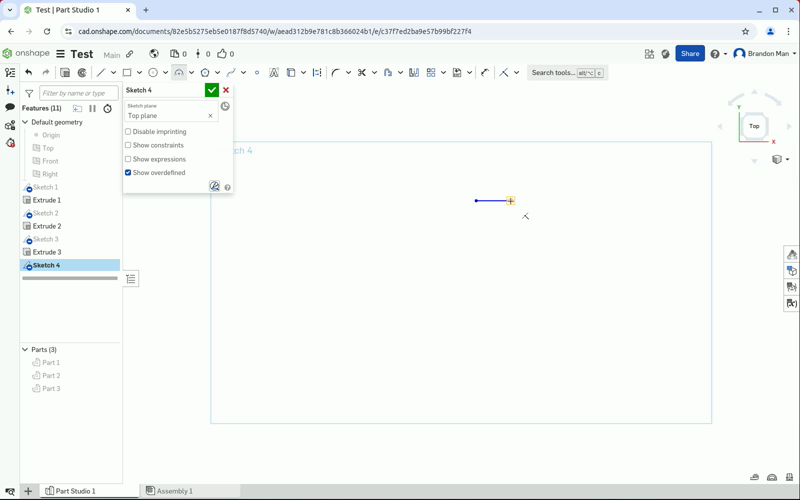
click(510, 200)
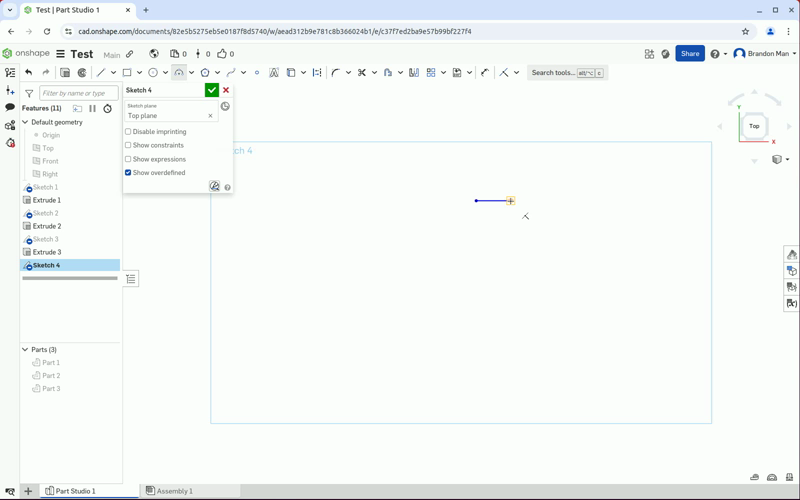
key_down(shift)
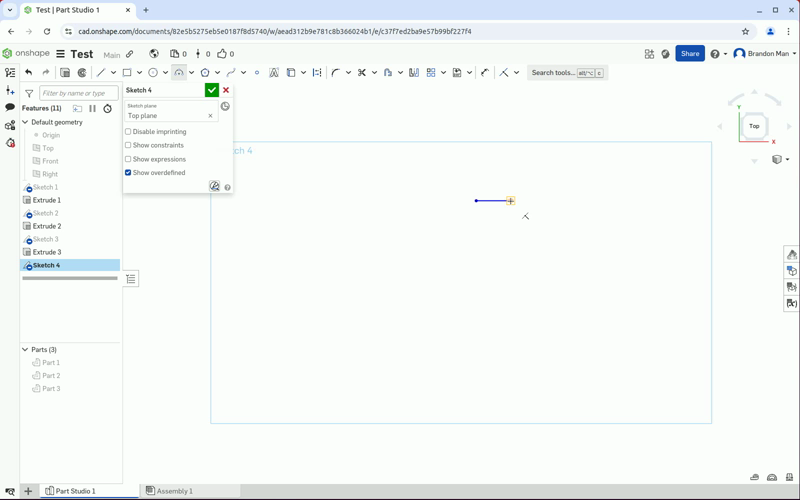
mouse_move(510, 190)
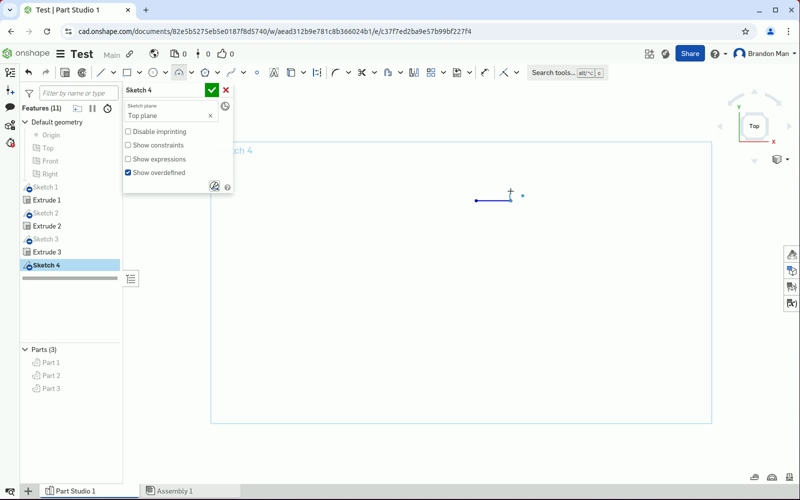
click(510, 190)
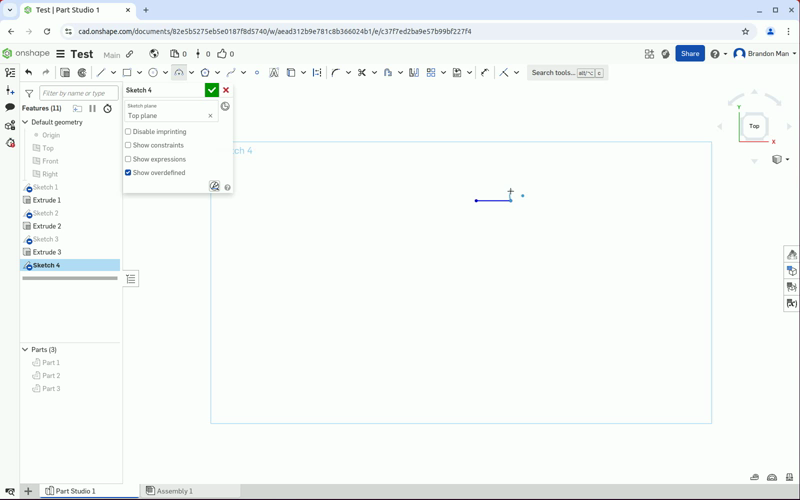
mouse_move(515, 195)
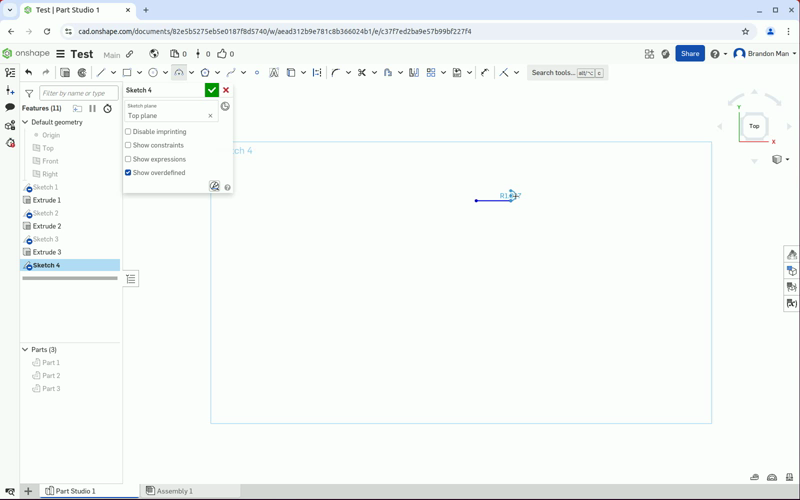
click(515, 195)
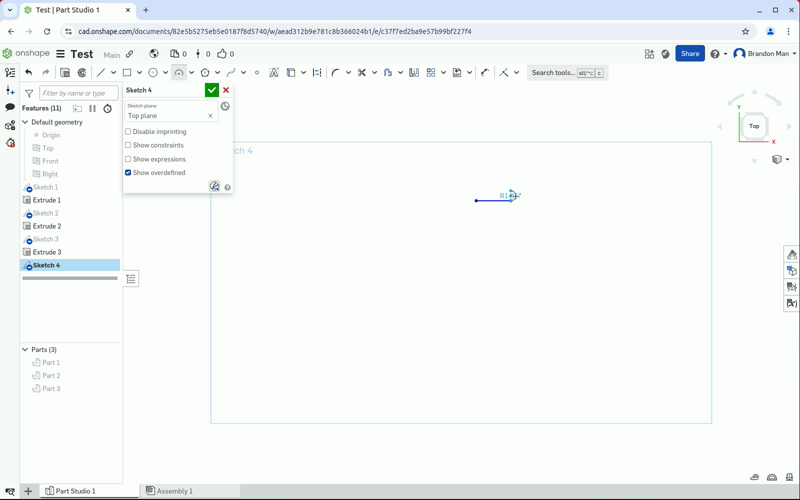
key_up(shift)
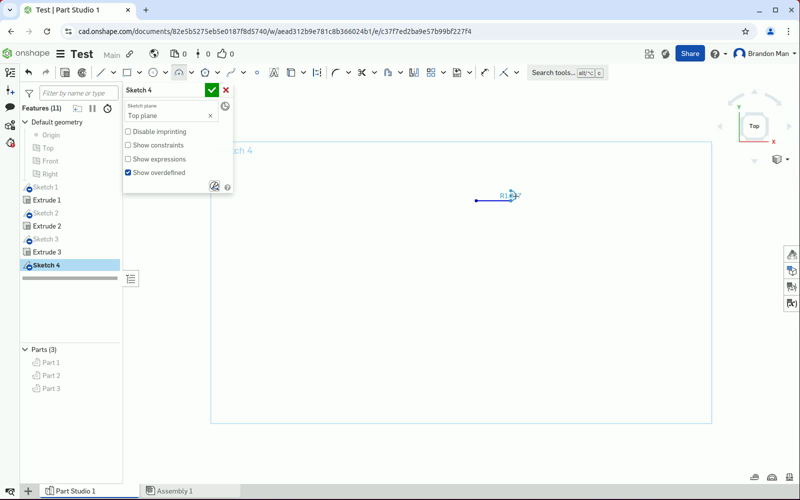
key(esc)
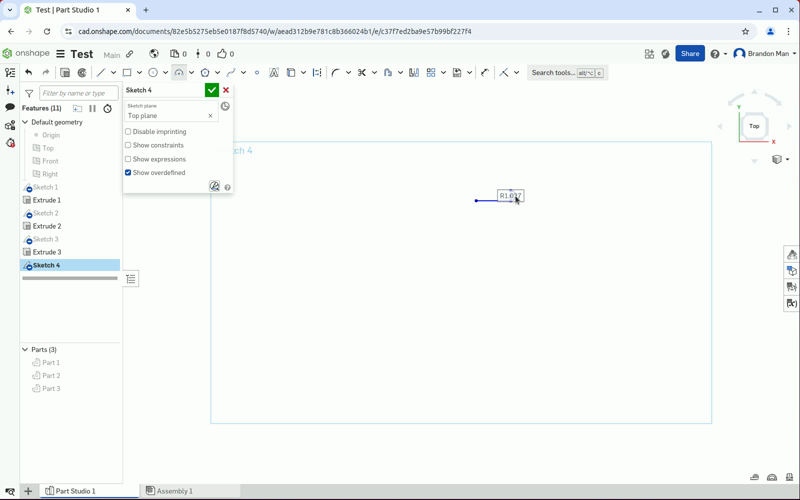
key(l)
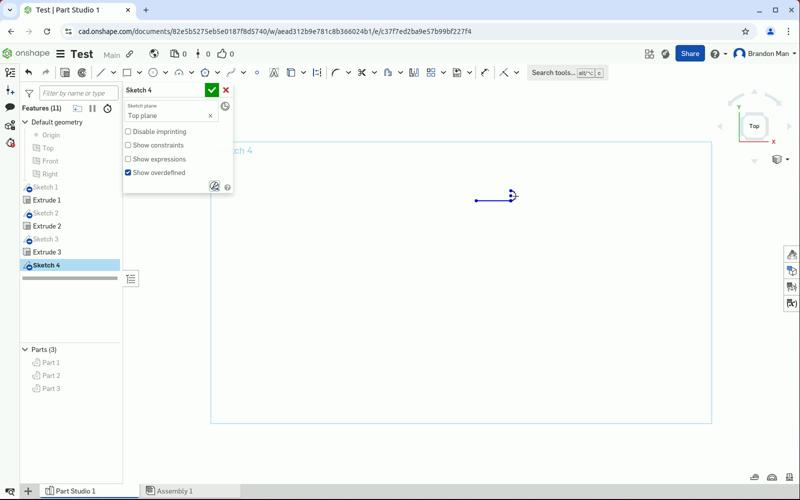
mouse_move(510, 190)
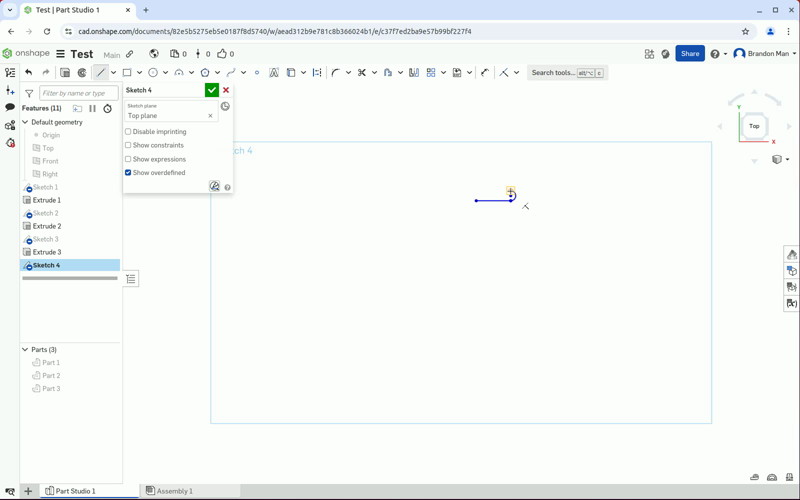
click(510, 190)
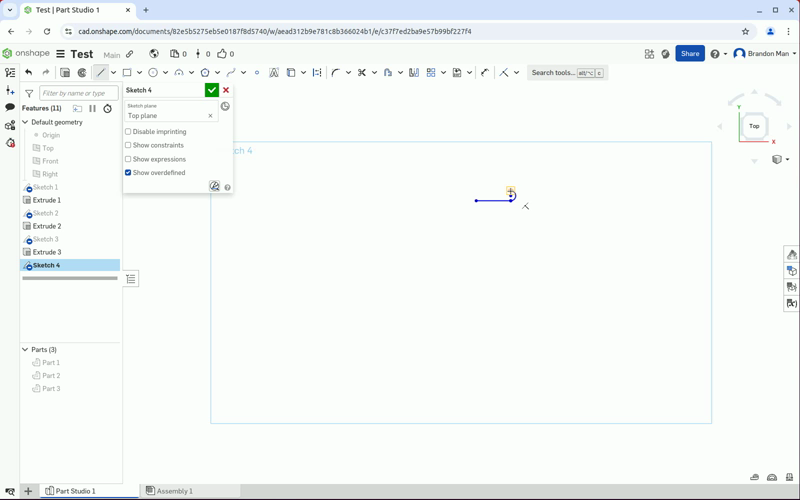
key_down(shift)
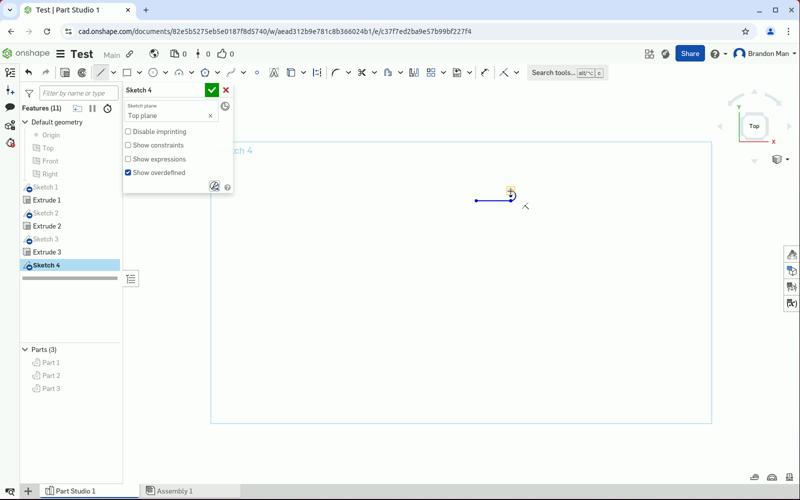
mouse_move(540, 190)
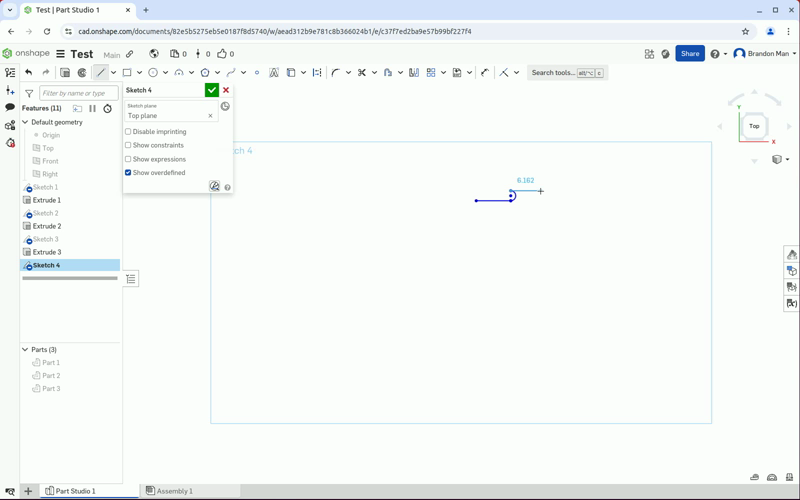
mouse_move(476, 190)
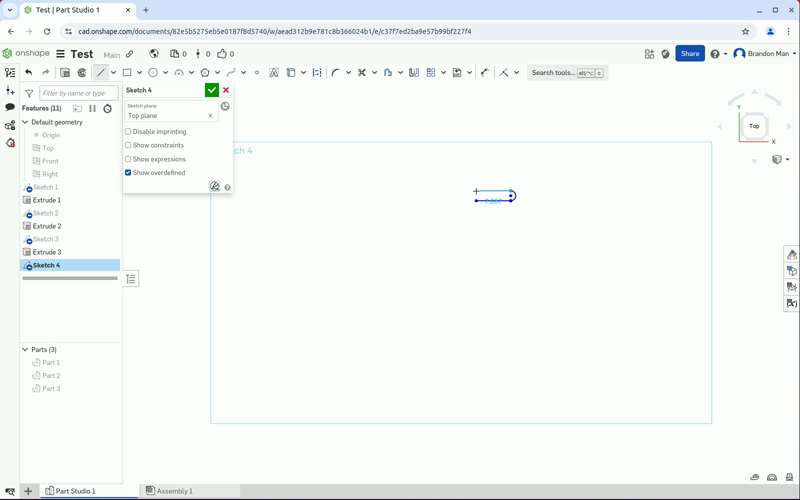
click(476, 190)
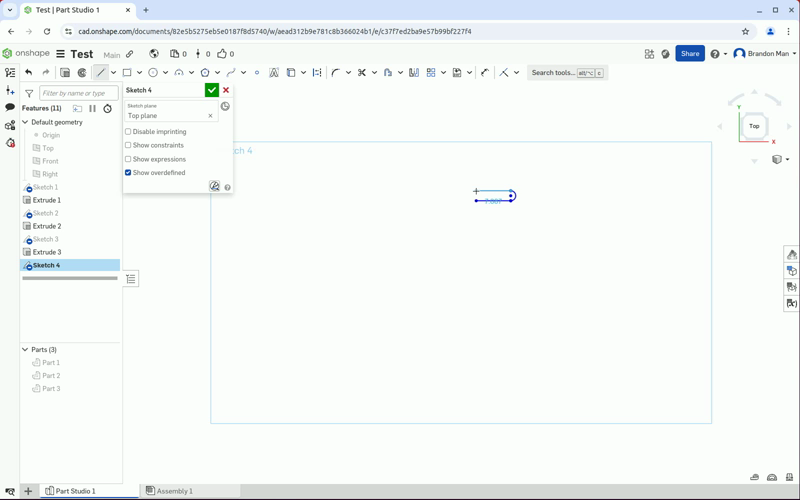
key_up(shift)
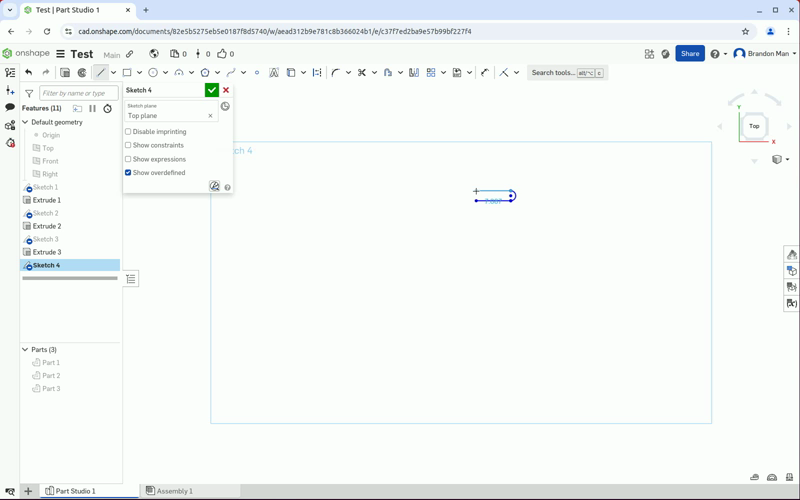
key(esc)
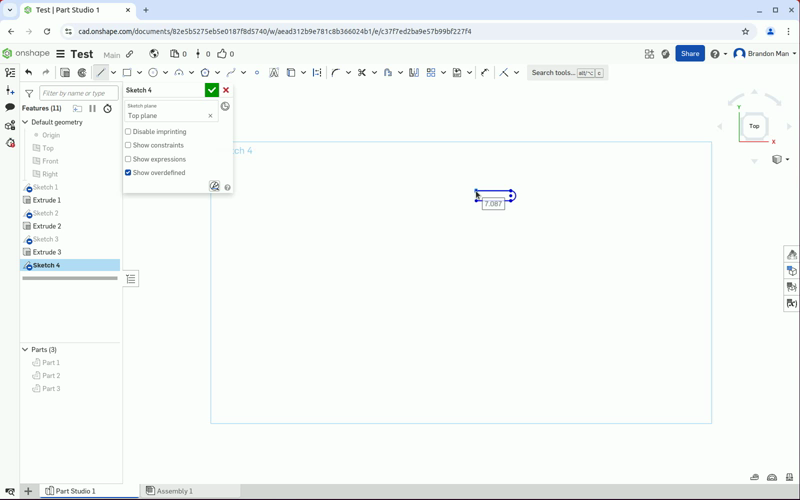
key(a)
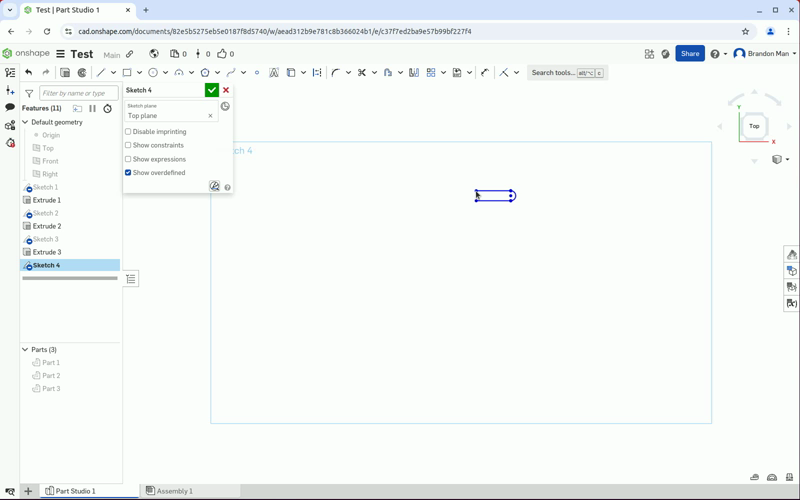
mouse_move(476, 190)
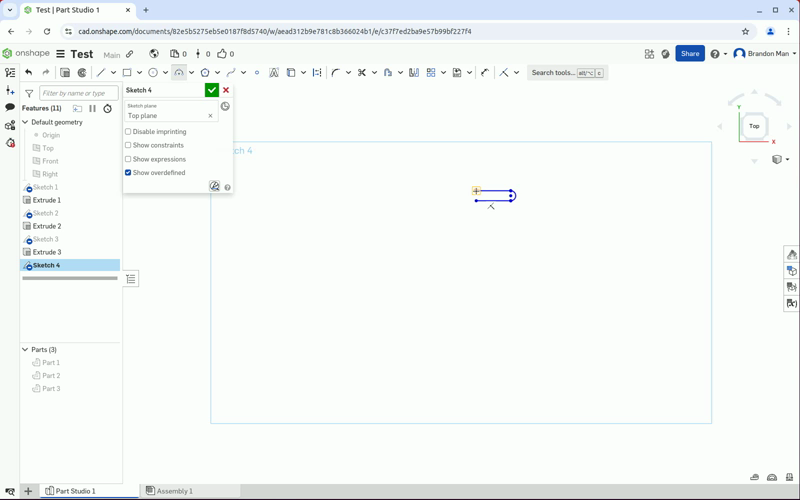
click(476, 190)
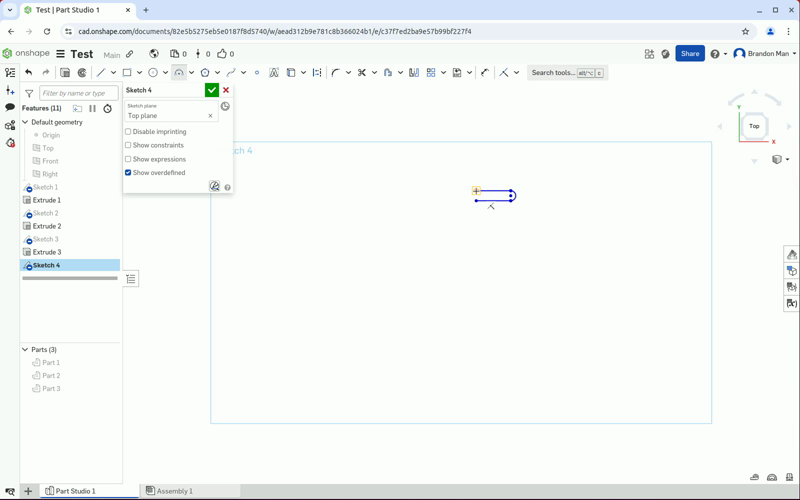
mouse_move(476, 200)
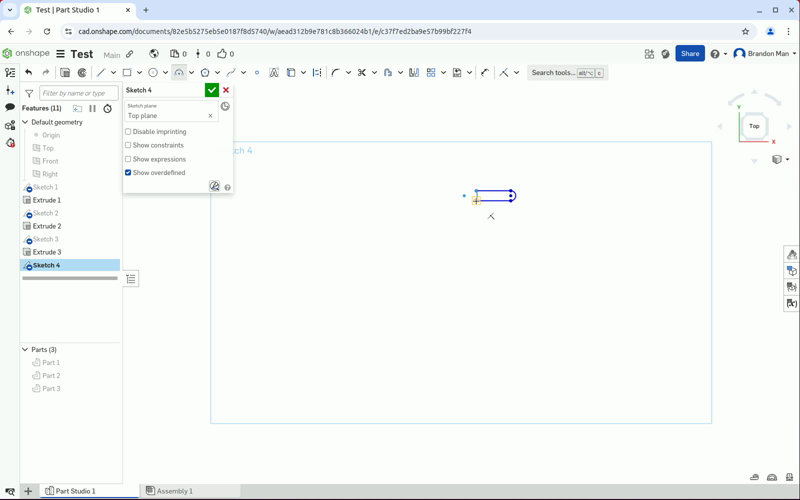
click(476, 200)
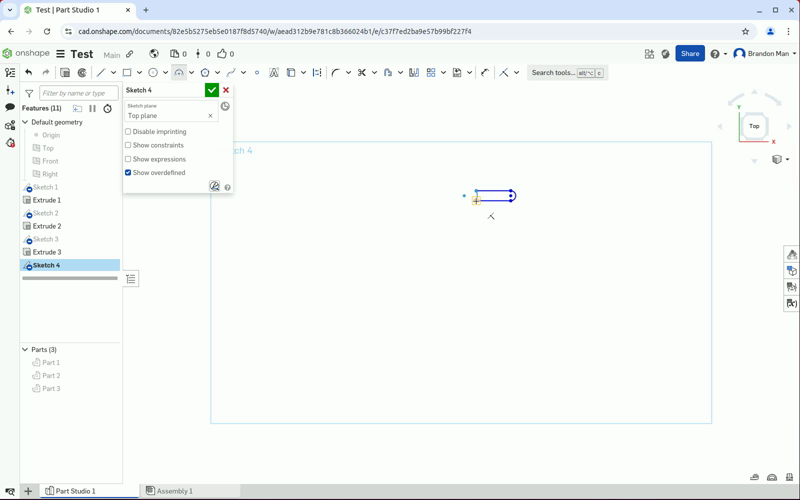
key_down(shift)
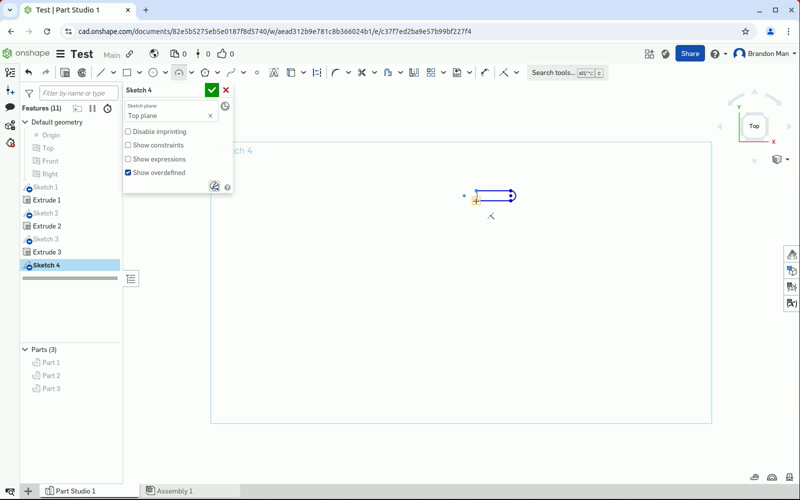
mouse_move(470, 195)
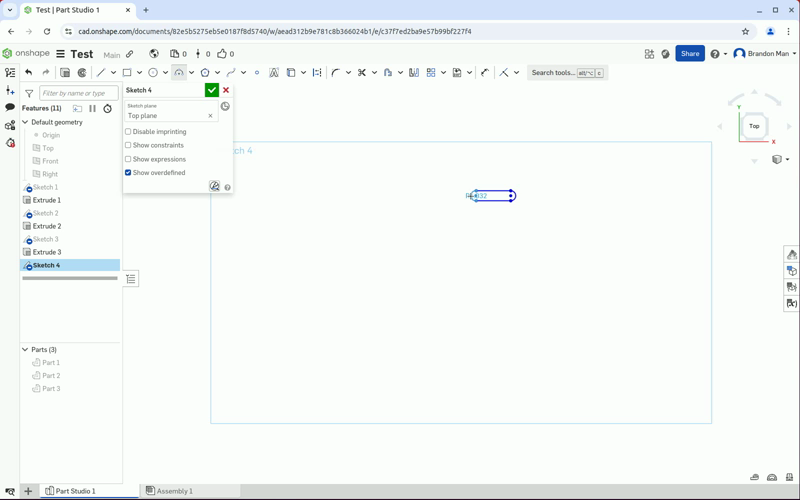
click(470, 195)
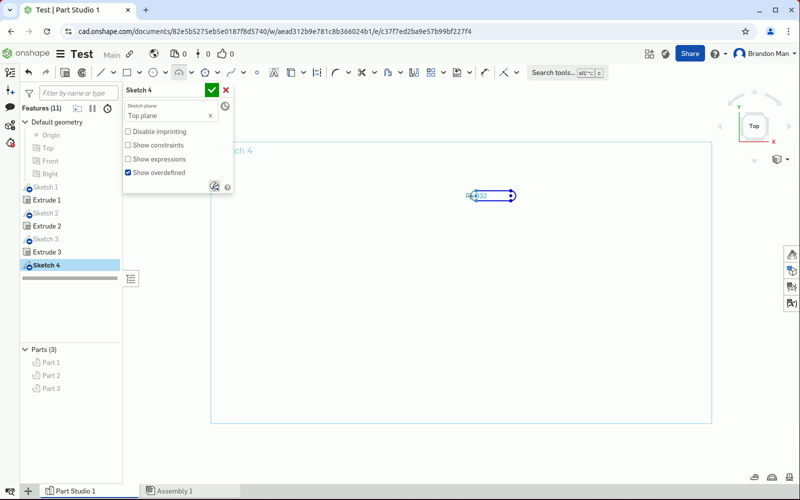
key_up(shift)
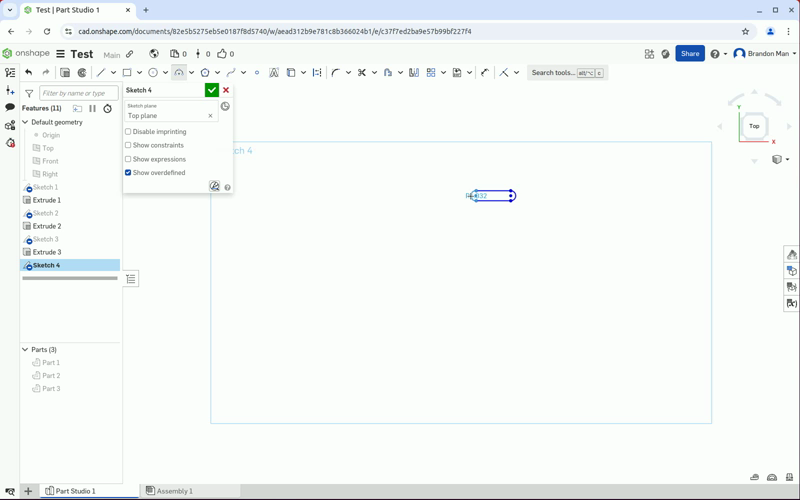
key(esc)
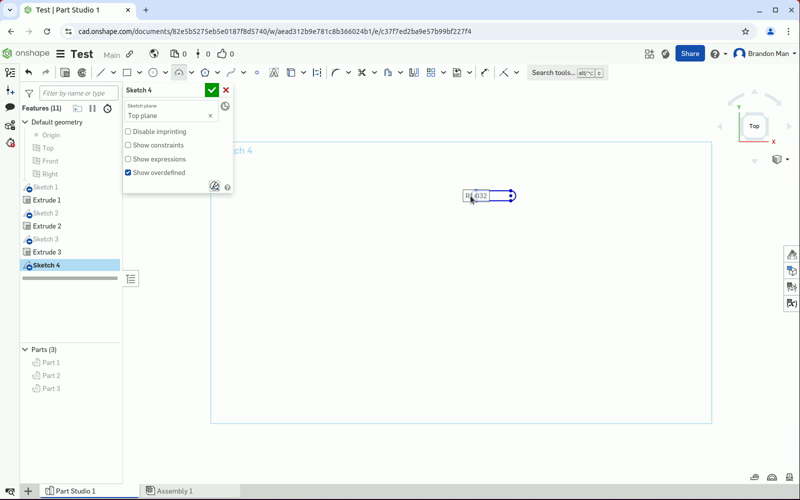
key(c)
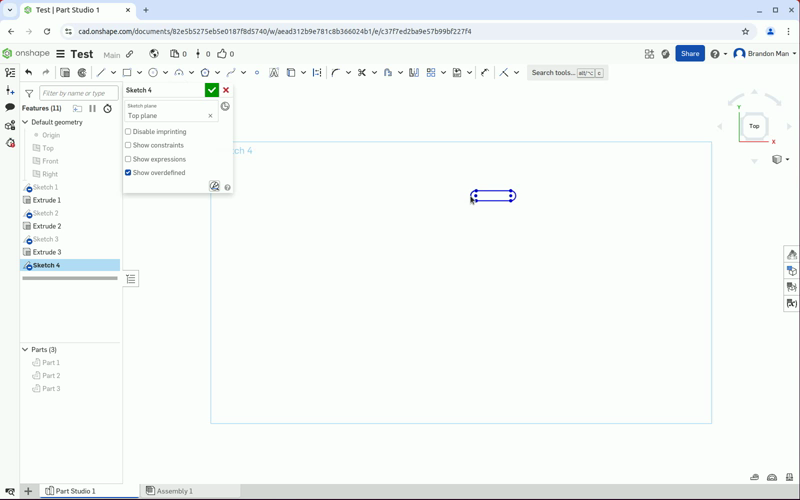
key_down(shift)
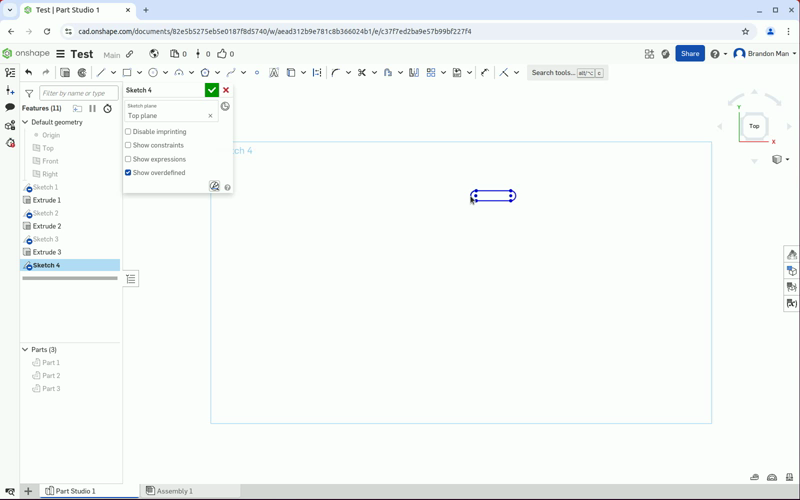
mouse_move(476, 195)
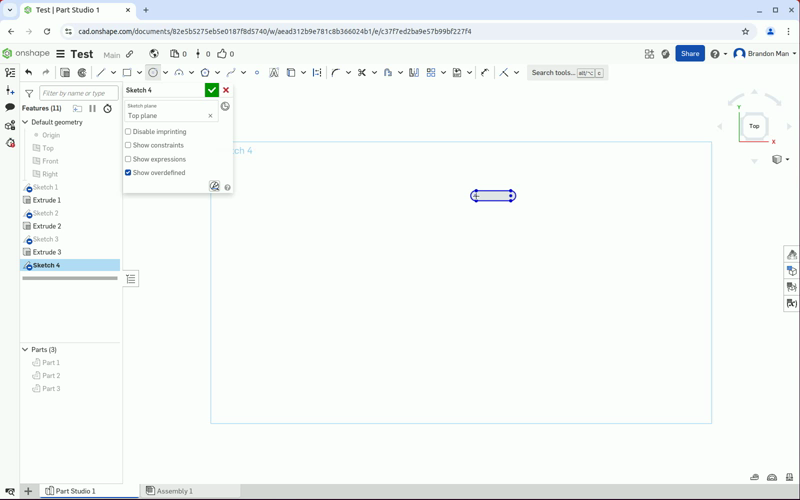
click(476, 195)
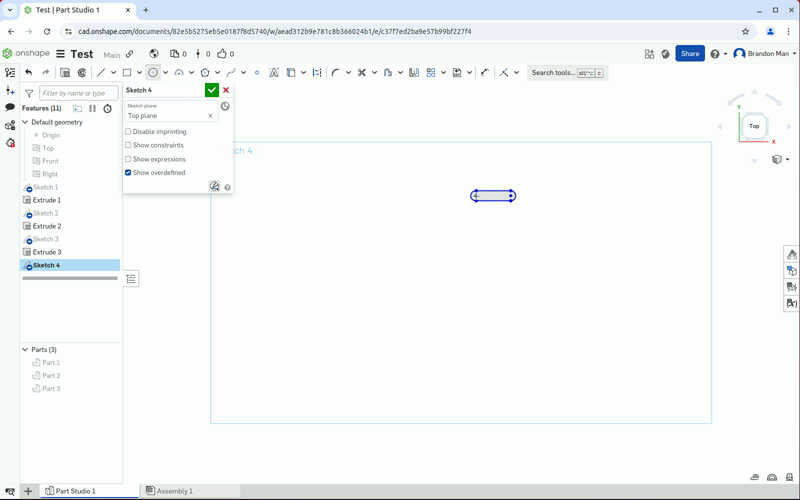
key_up(shift)
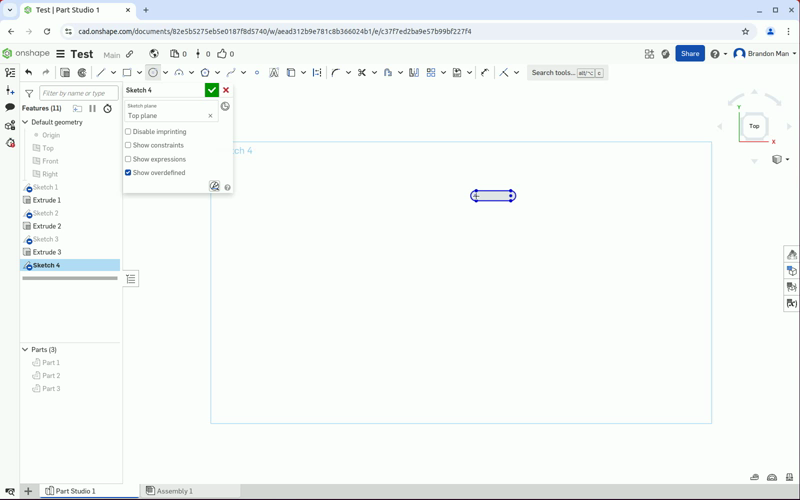
mouse_move(477, 195)
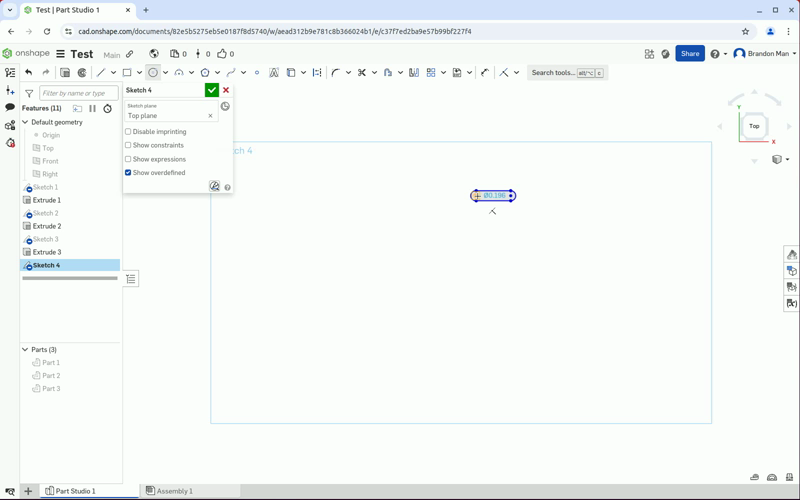
scroll(6)
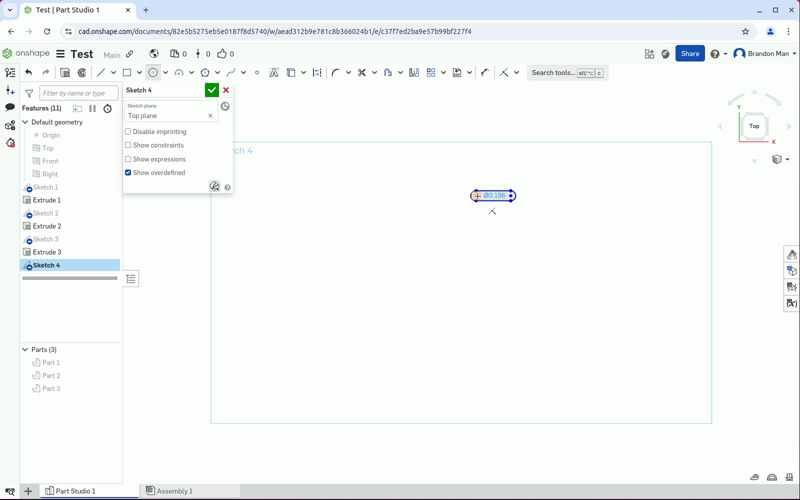
scroll(6)
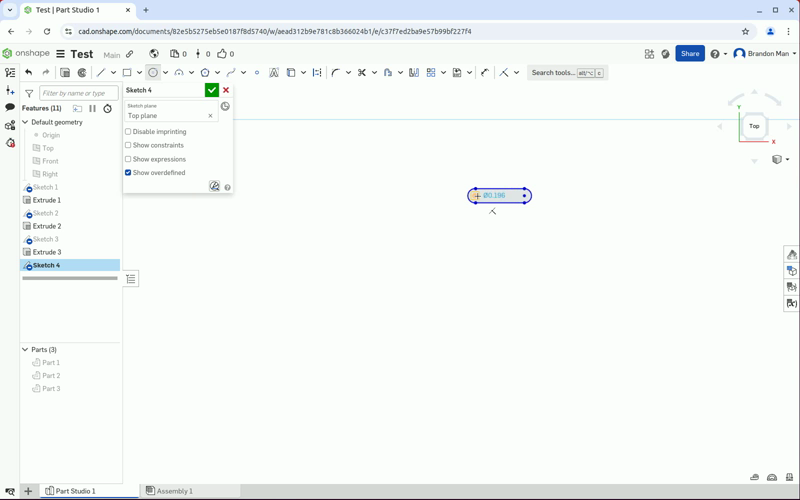
scroll(6)
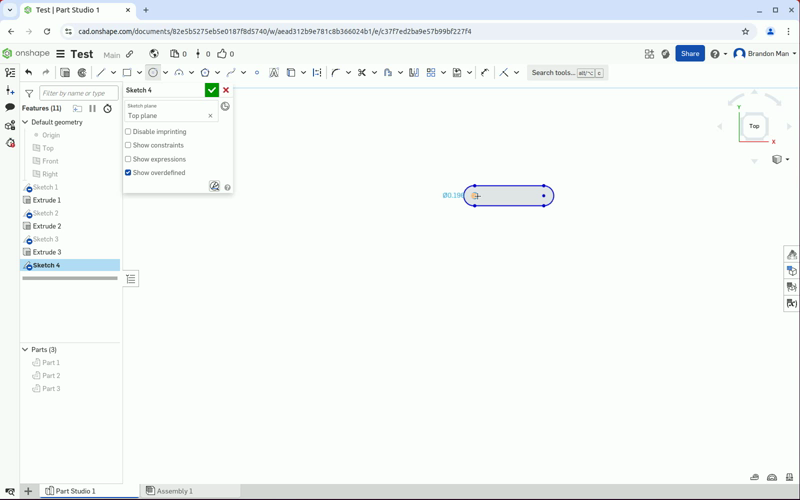
scroll(6)
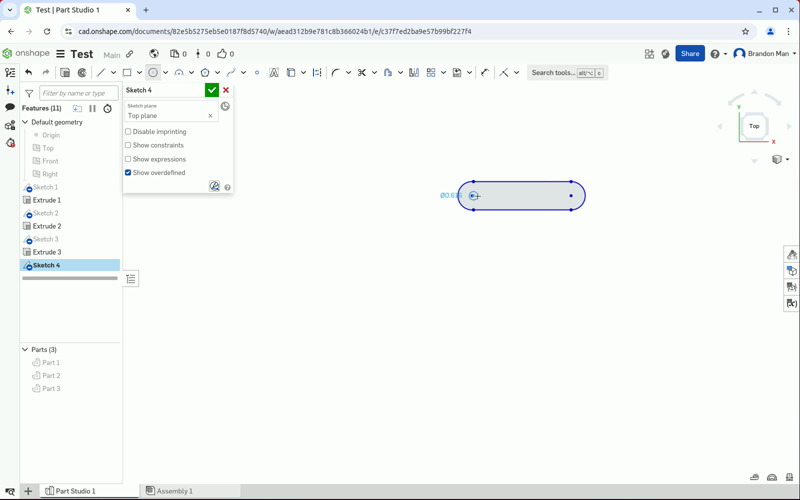
scroll(6)
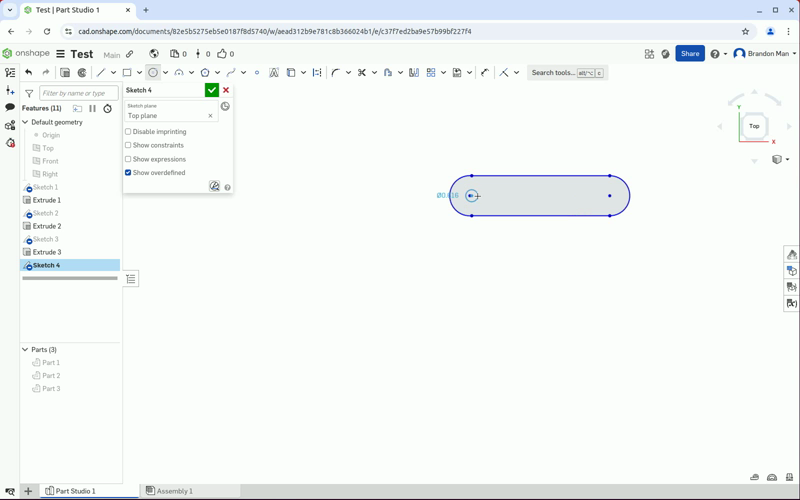
scroll(6)
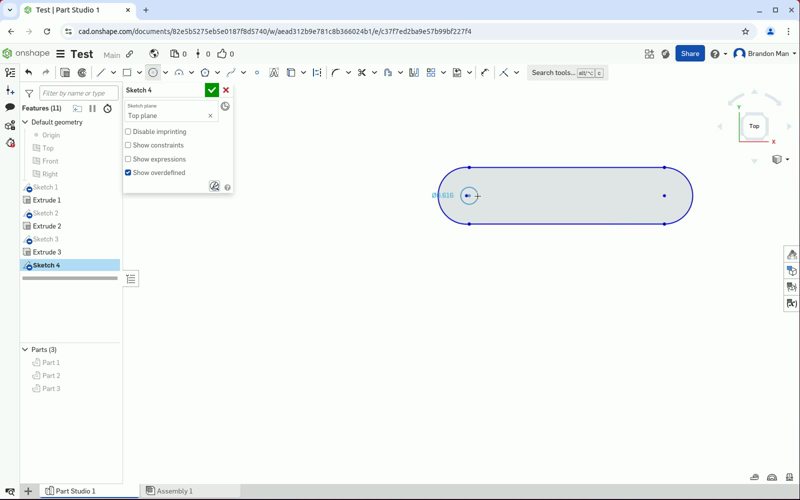
scroll(6)
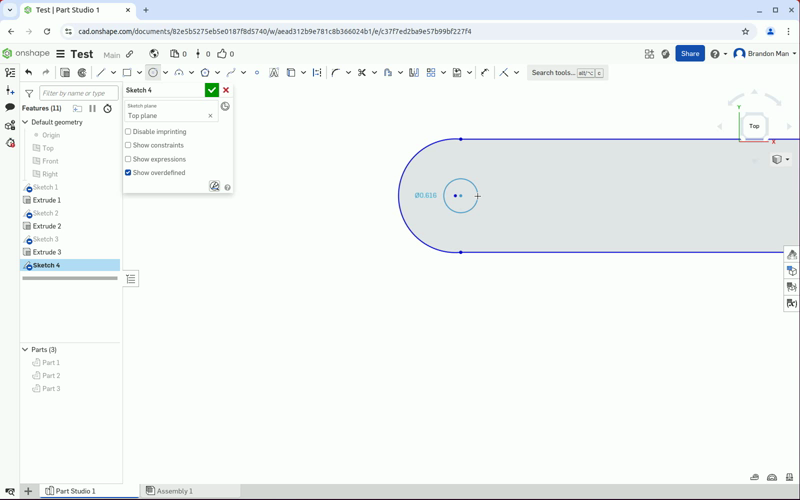
click(477, 195)
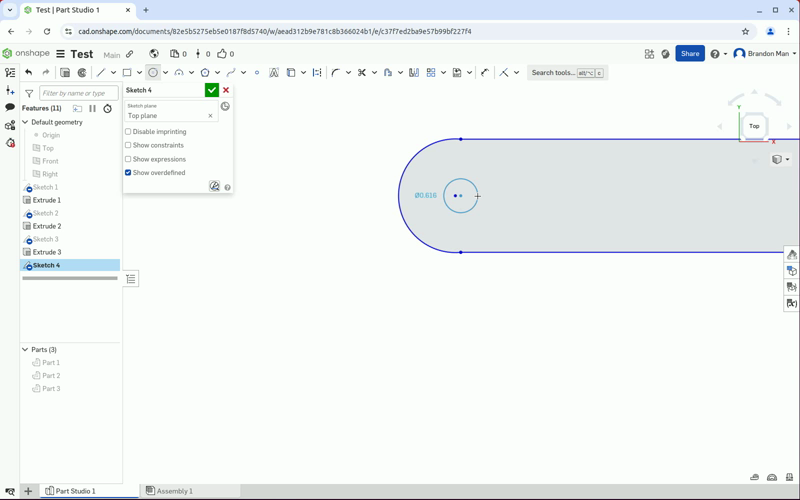
scroll(-6)
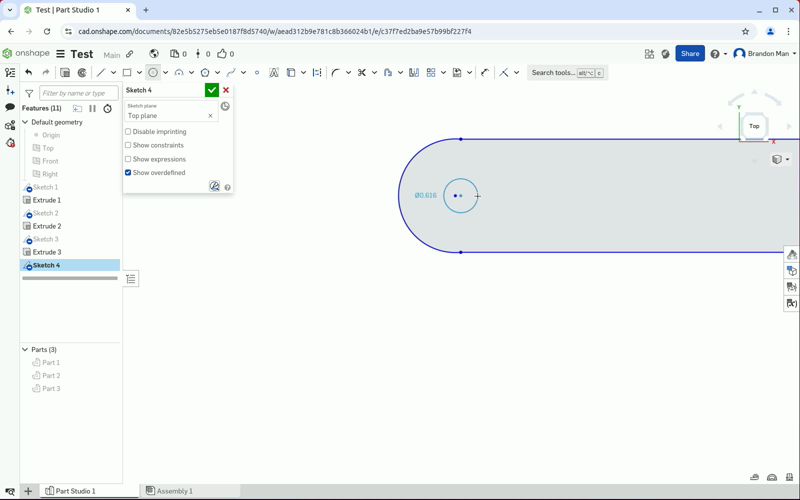
scroll(-6)
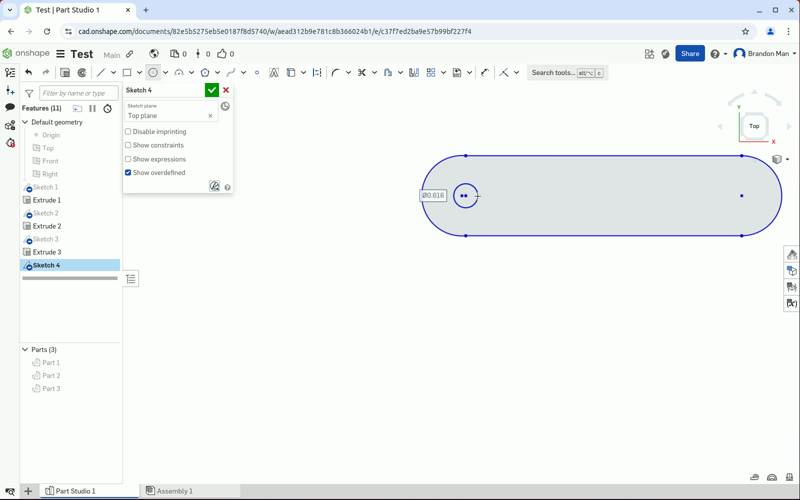
scroll(-6)
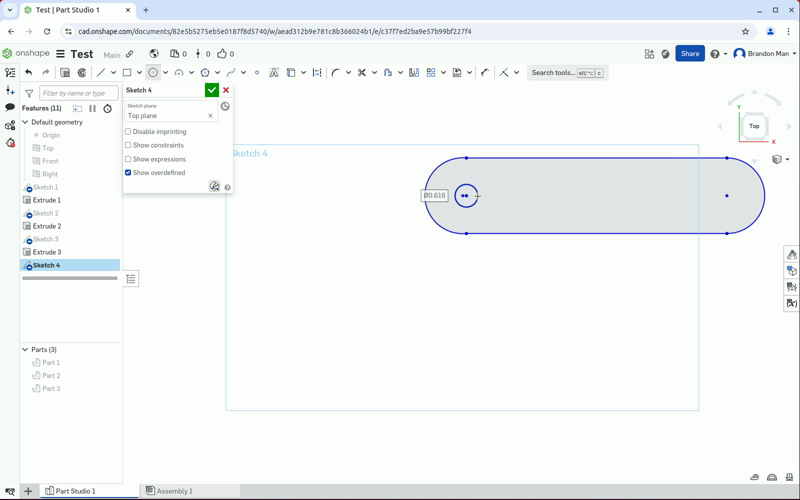
scroll(-6)
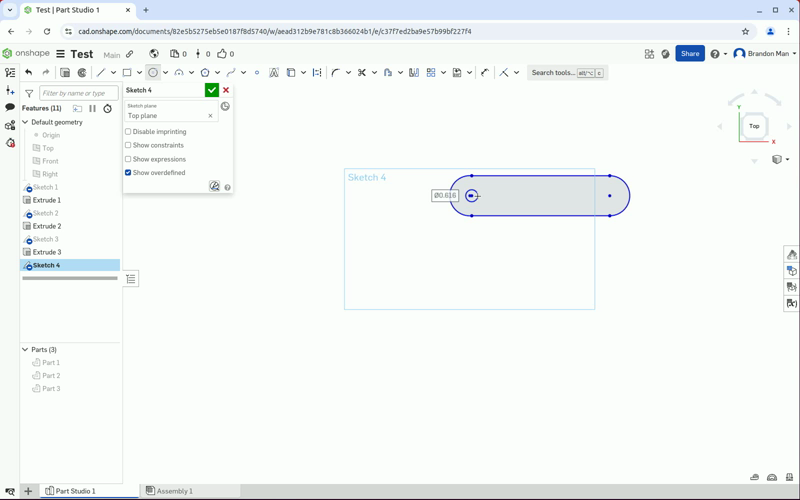
scroll(-6)
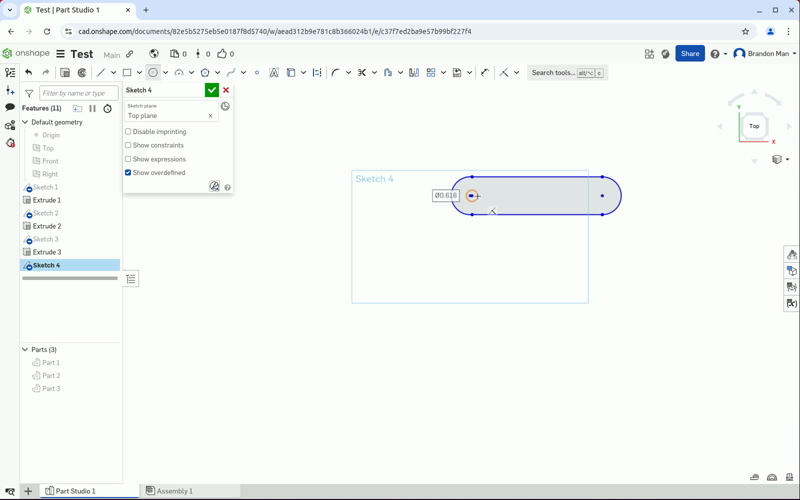
scroll(-6)
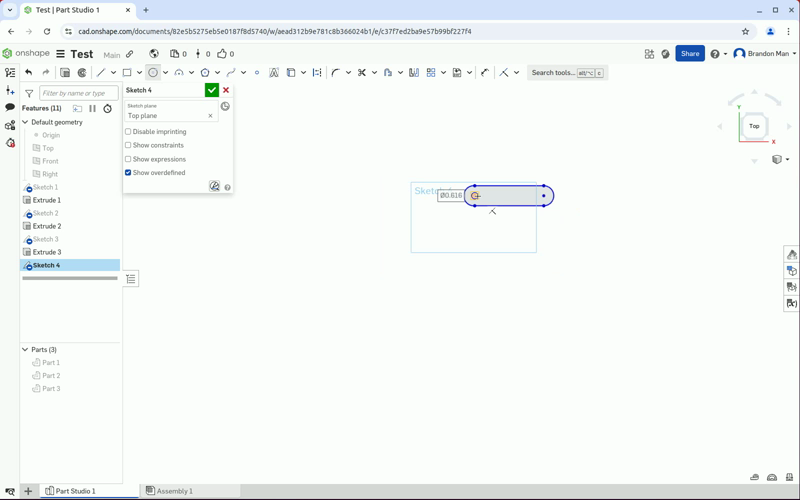
scroll(-6)
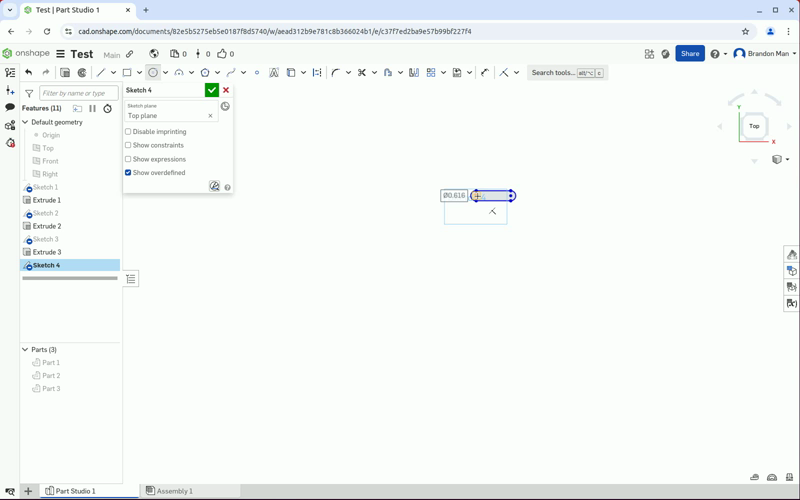
key(esc)
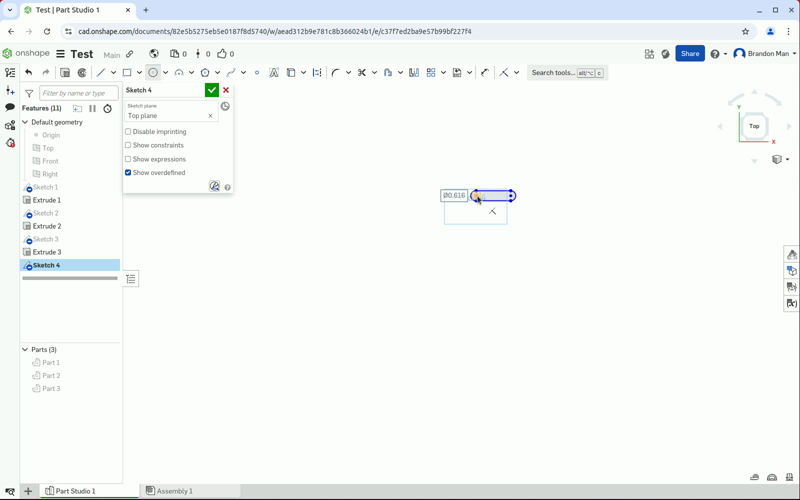
key(c)
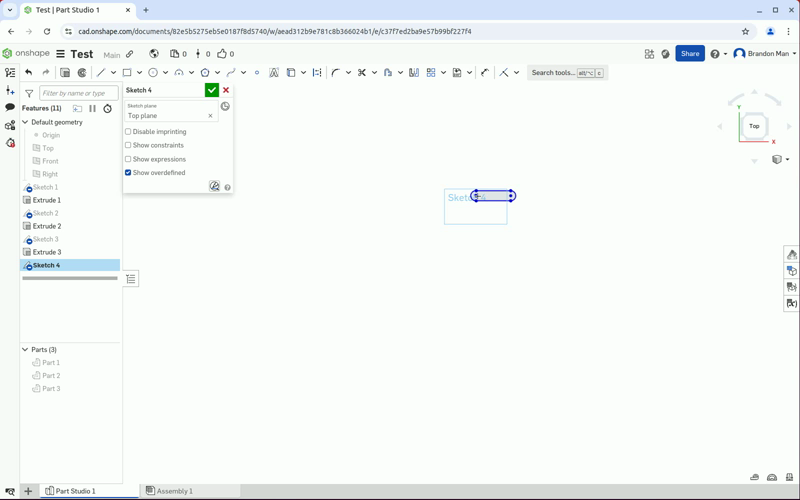
key_down(shift)
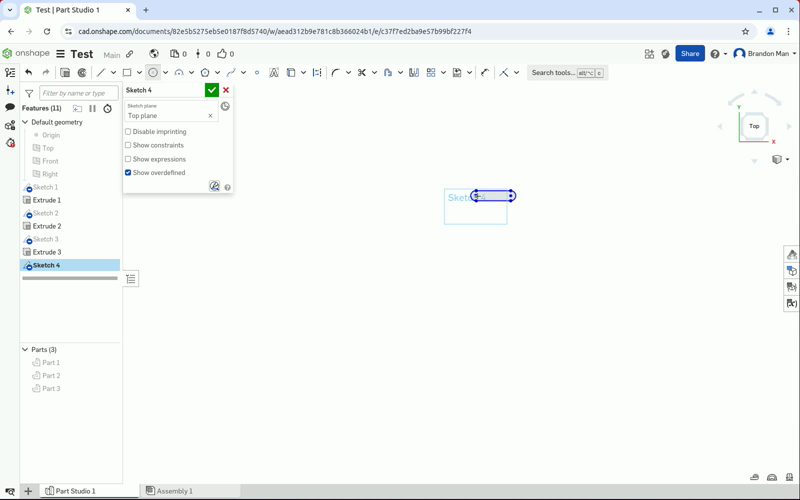
mouse_move(510, 195)
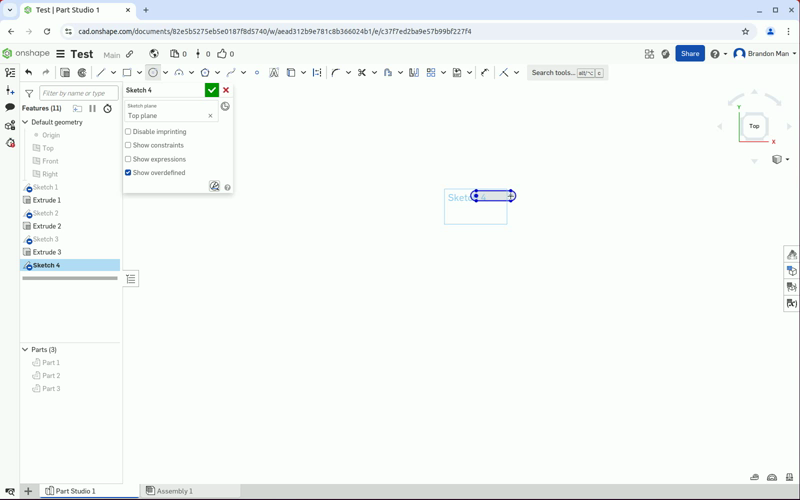
click(510, 195)
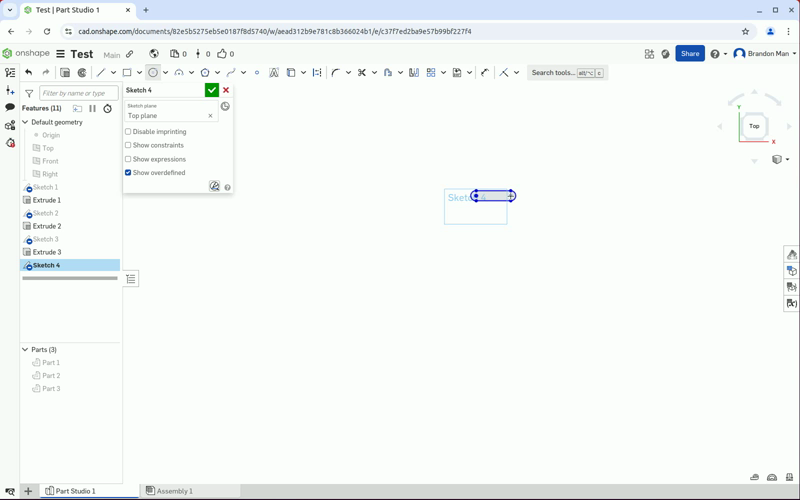
key_up(shift)
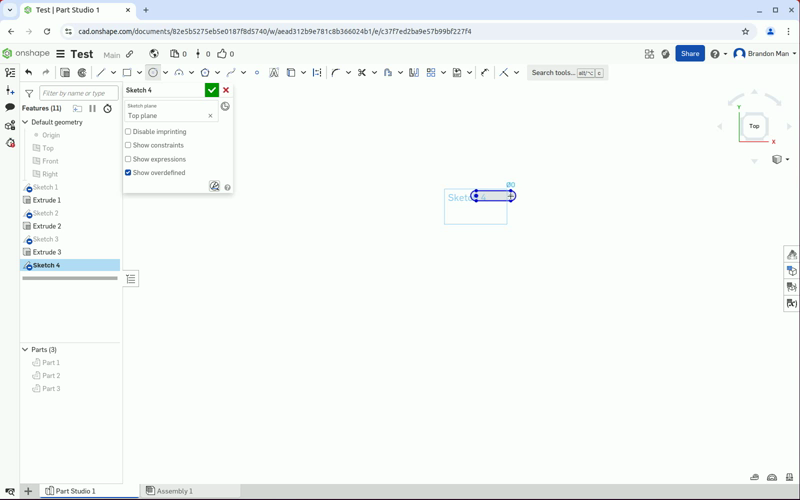
mouse_move(512, 195)
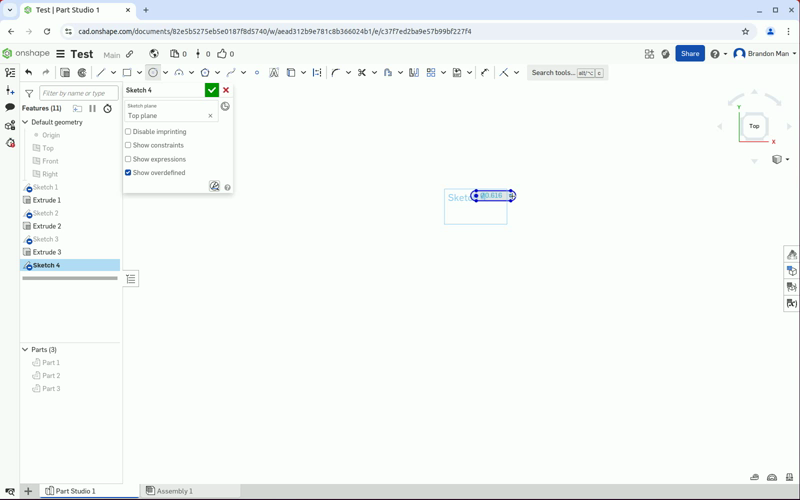
scroll(6)
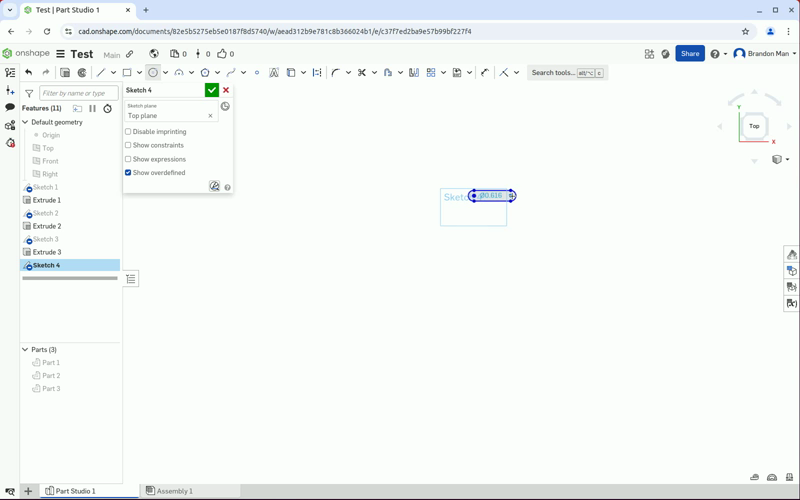
scroll(6)
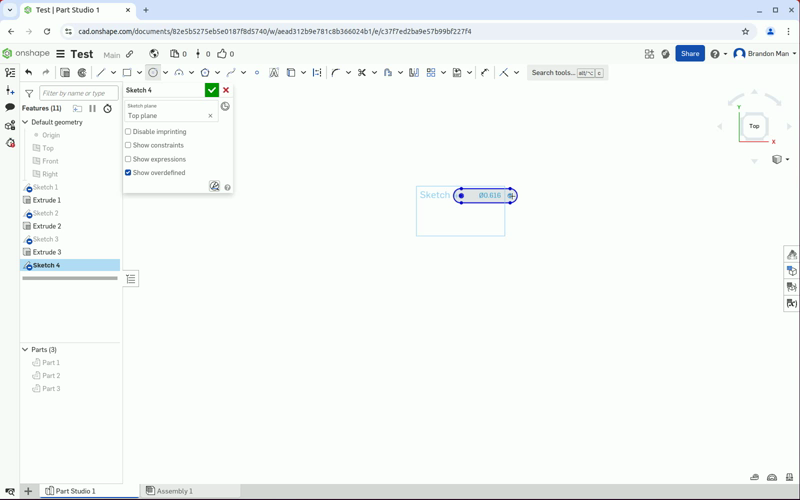
scroll(6)
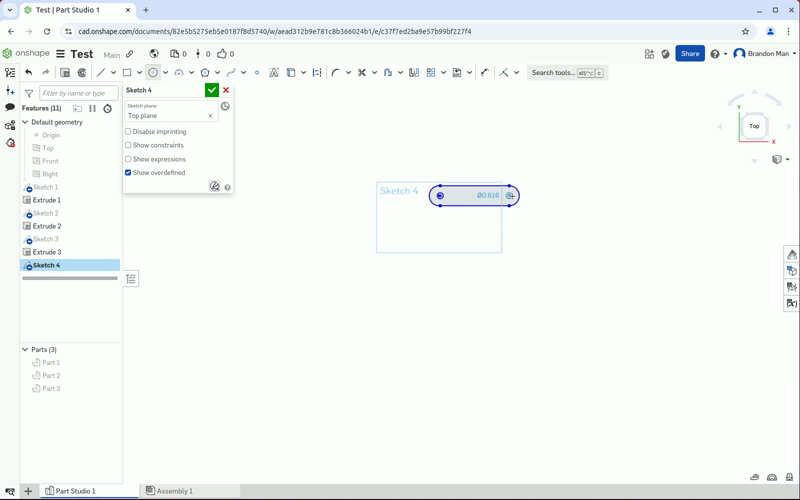
scroll(6)
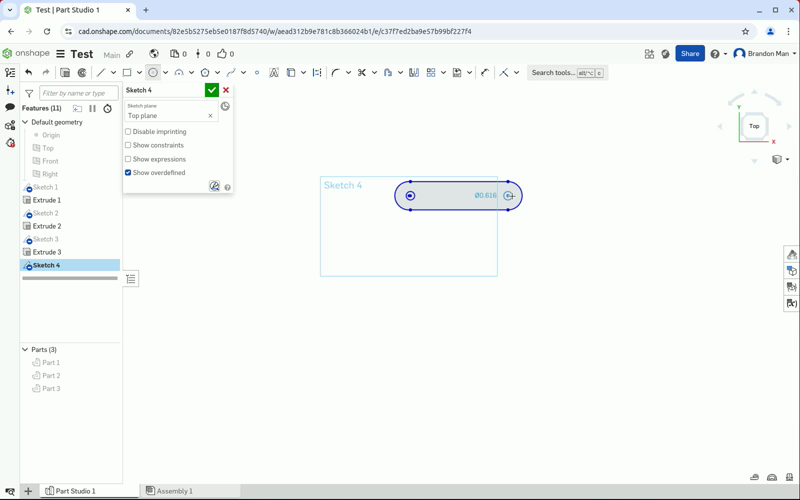
scroll(6)
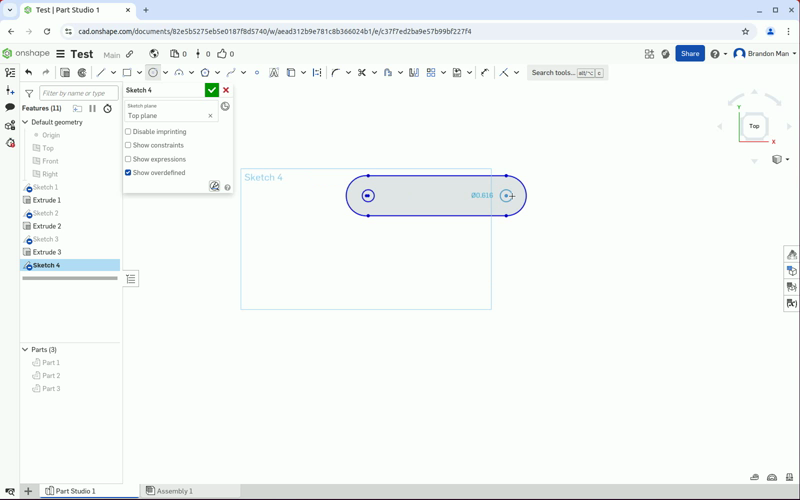
scroll(6)
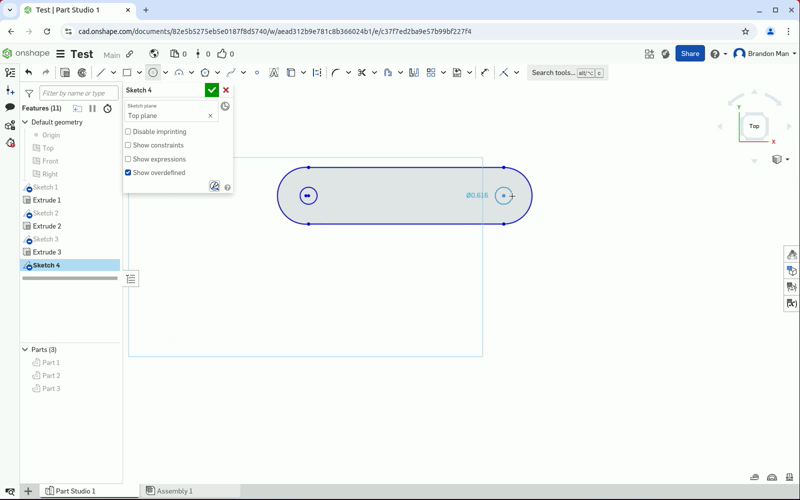
scroll(6)
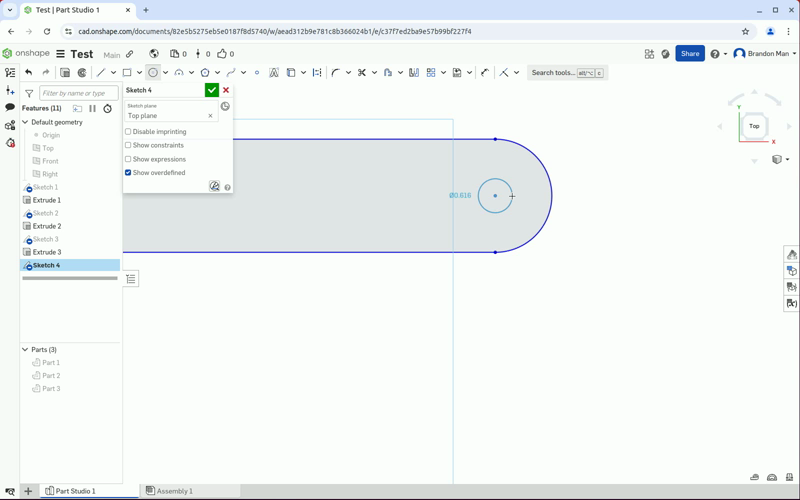
click(512, 195)
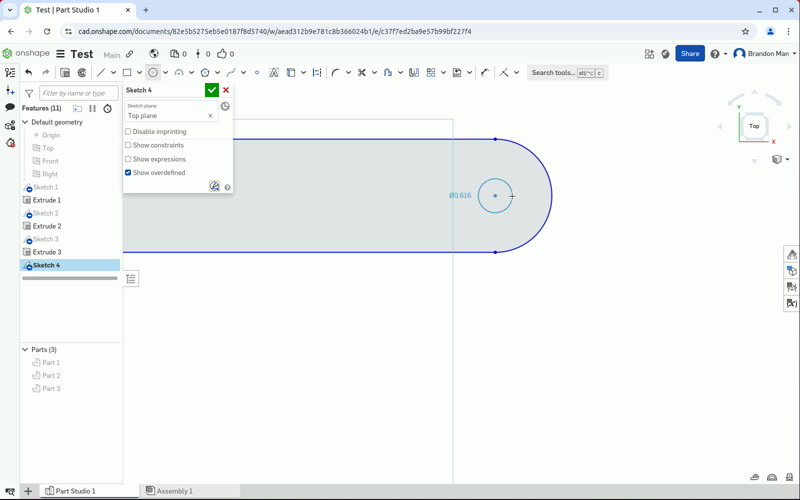
scroll(-6)
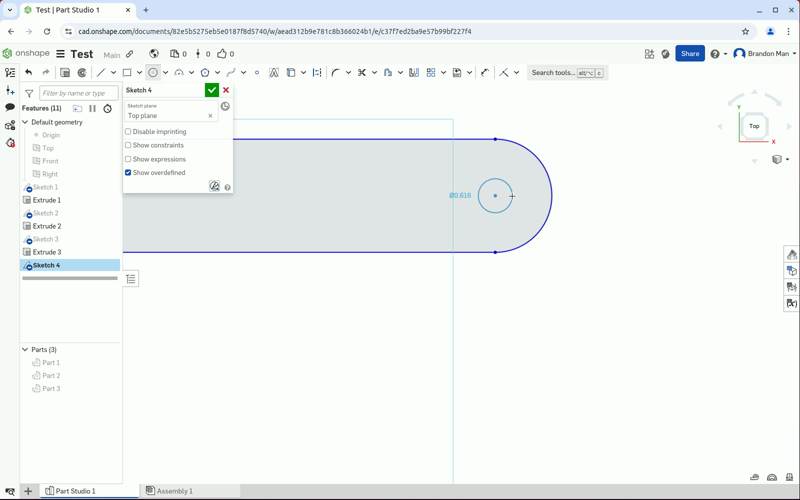
scroll(-6)
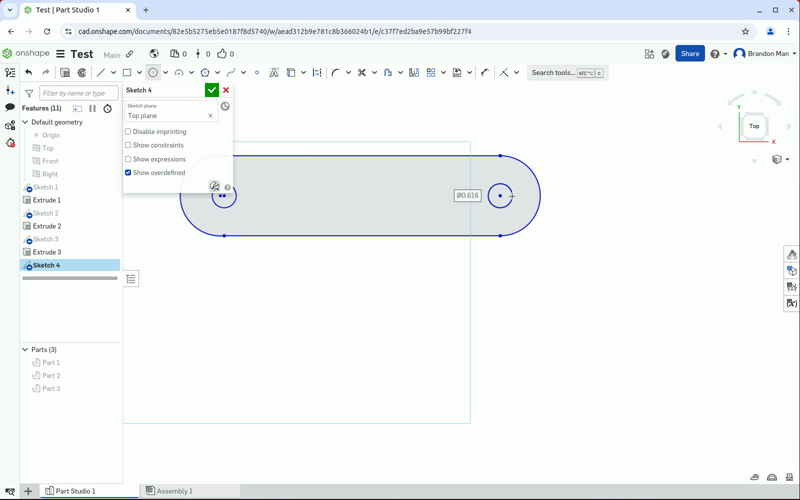
scroll(-6)
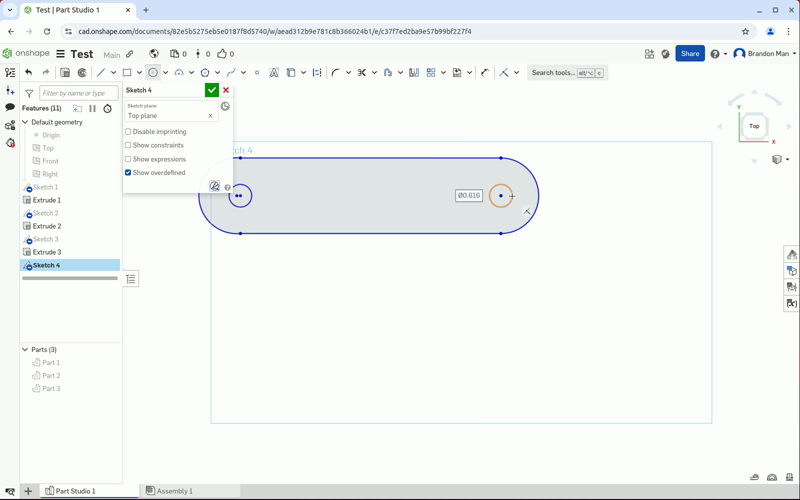
scroll(-6)
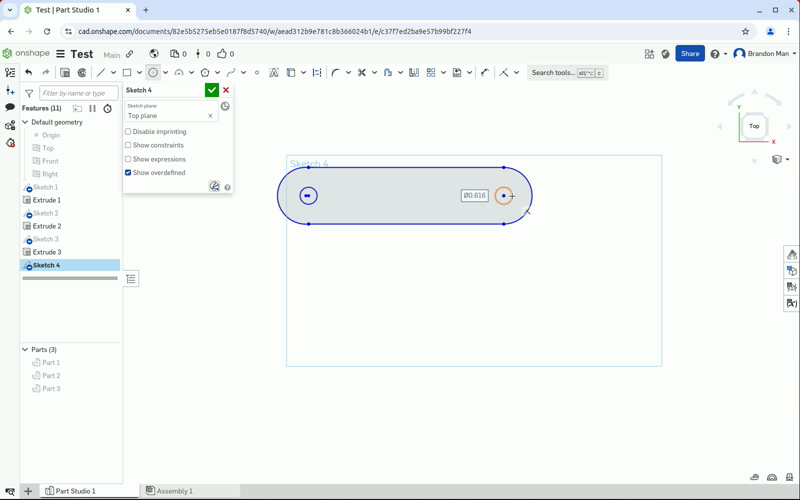
scroll(-6)
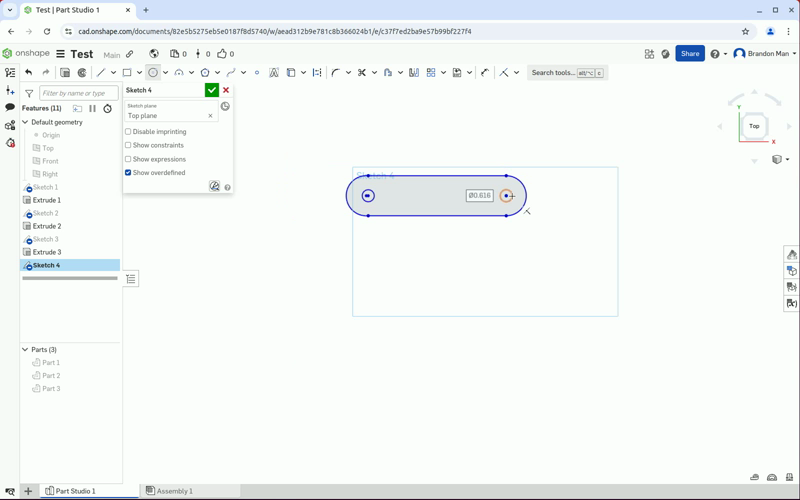
scroll(-6)
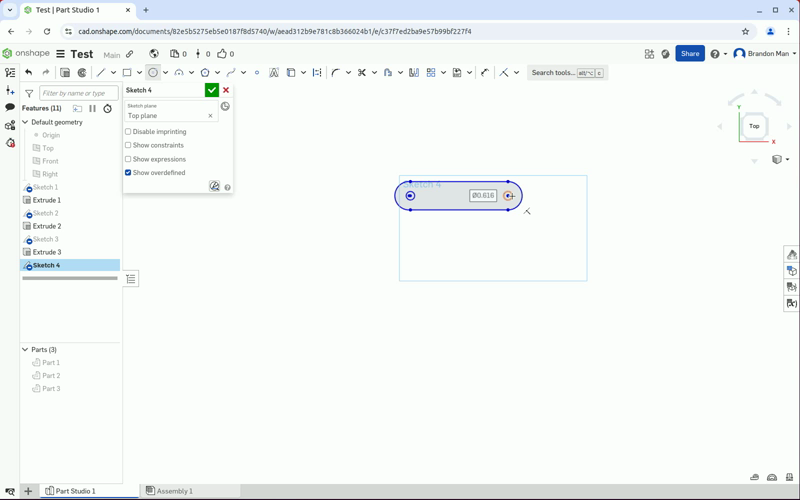
scroll(-6)
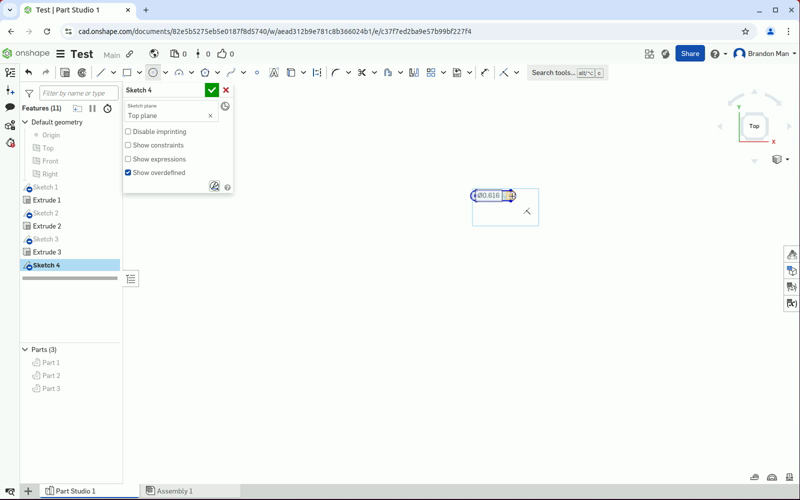
key(esc)
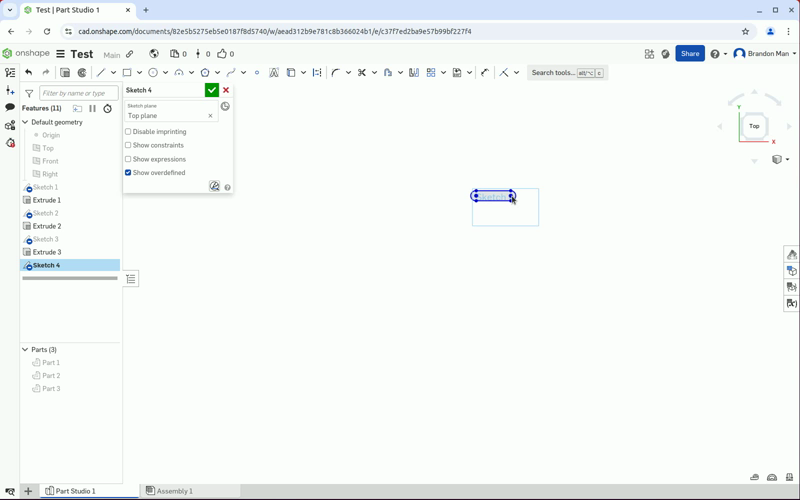
mouse_move(499, 193)
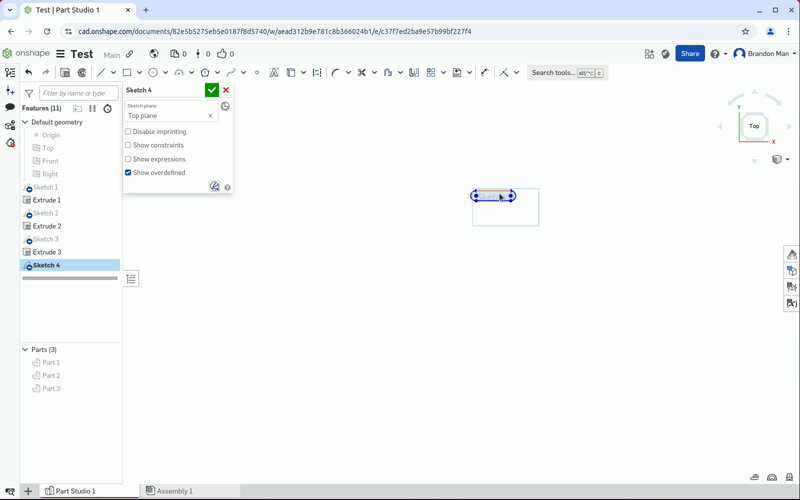
scroll(6)
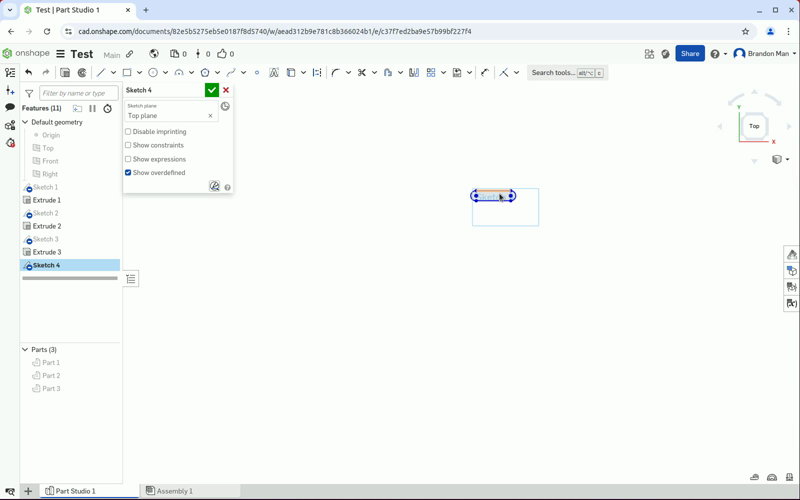
scroll(6)
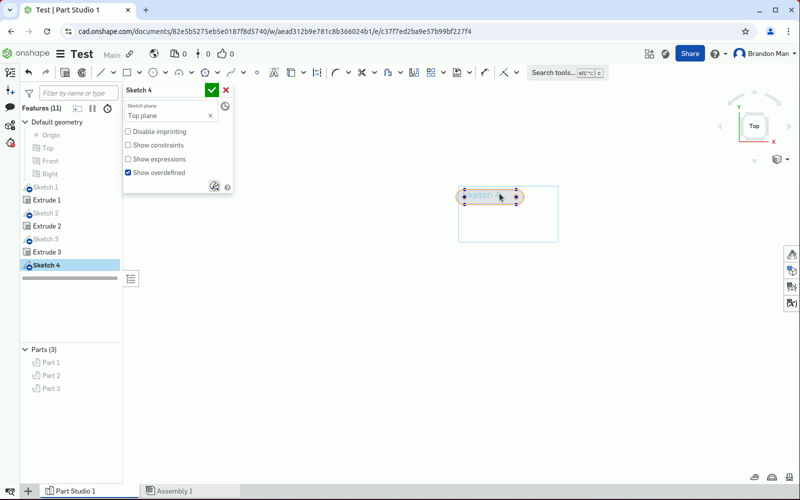
scroll(6)
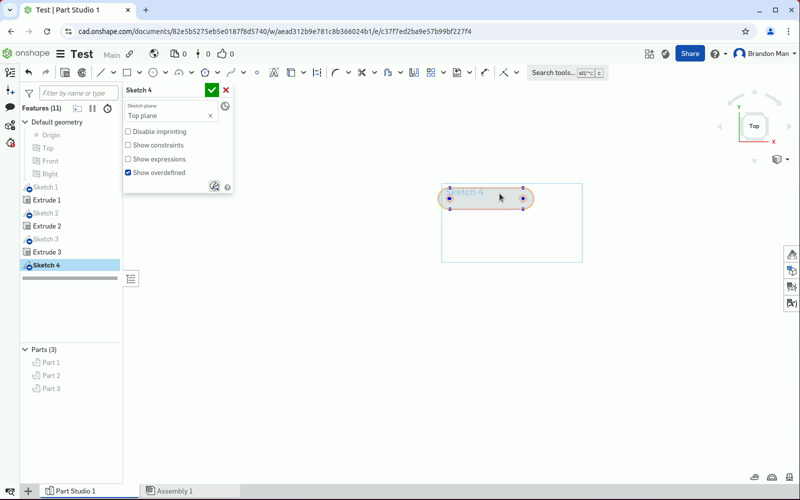
scroll(6)
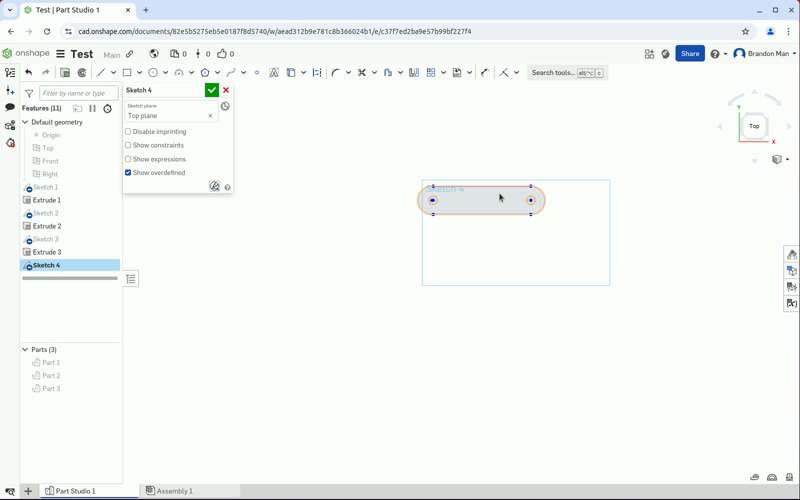
scroll(6)
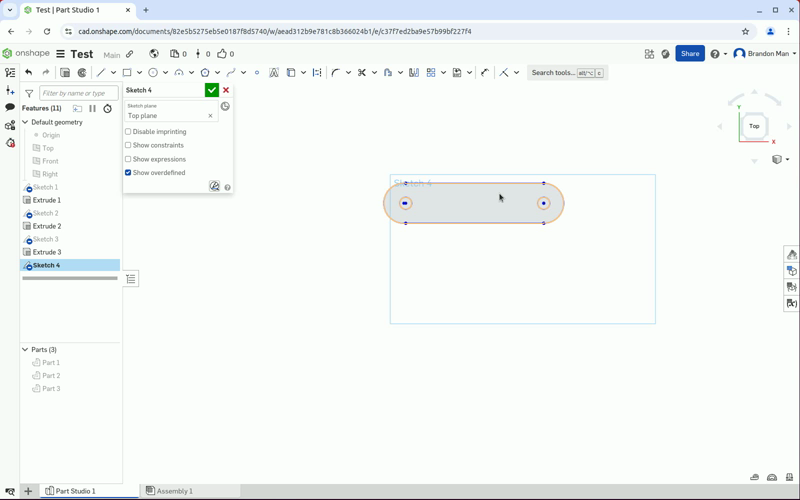
scroll(6)
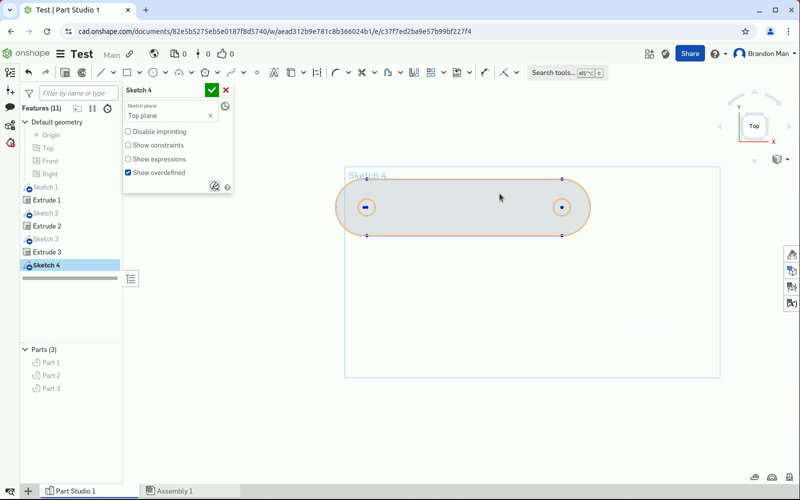
scroll(6)
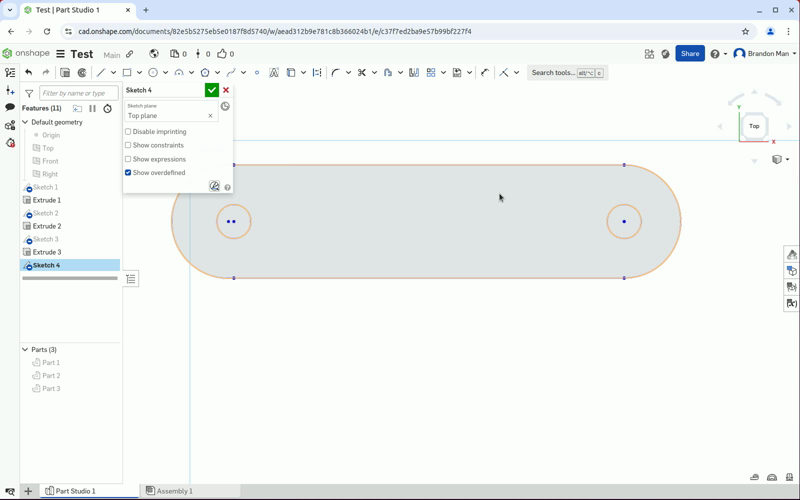
click(499, 193)
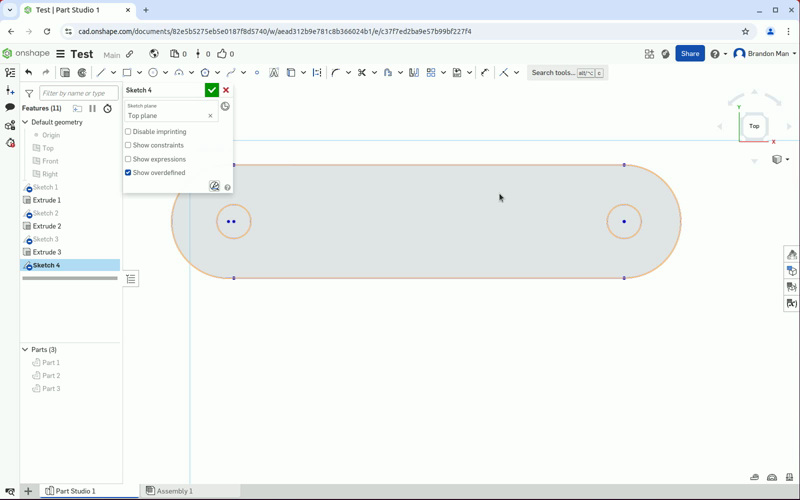
scroll(-6)
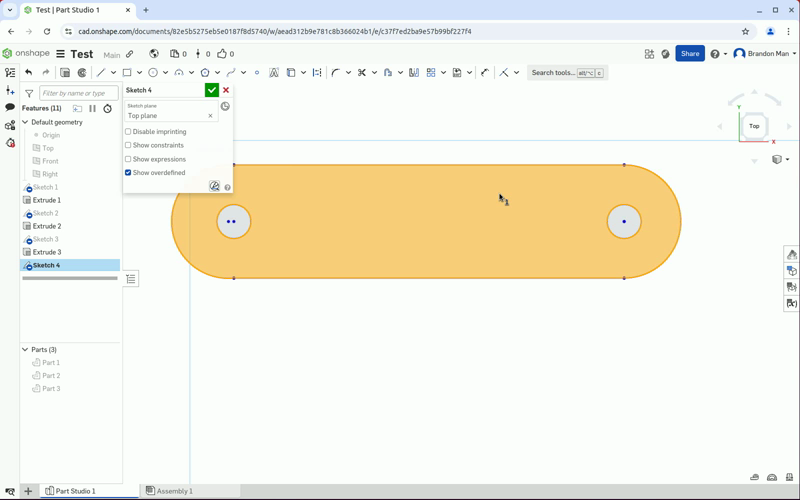
scroll(-6)
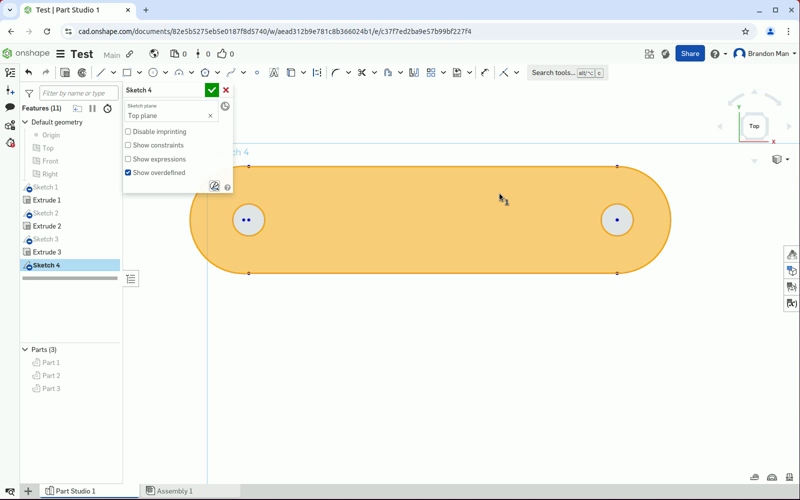
scroll(-6)
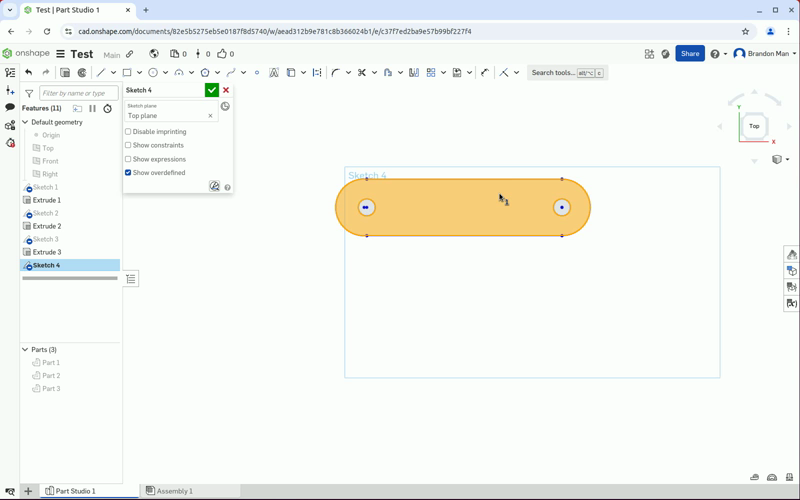
scroll(-6)
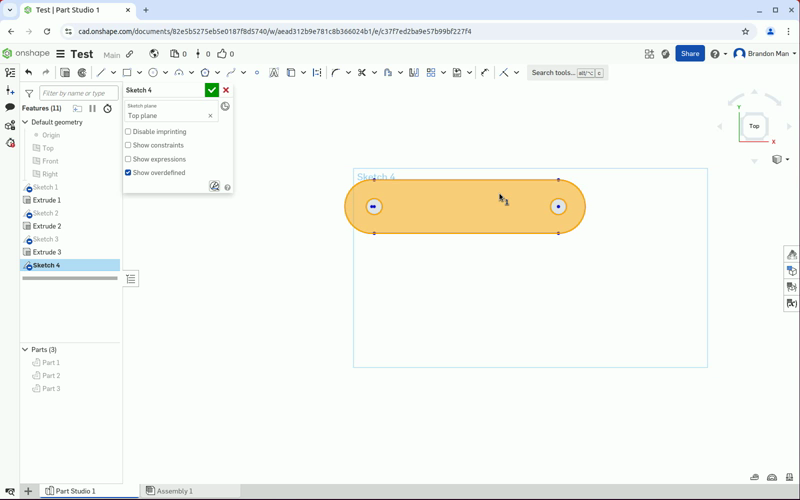
scroll(-6)
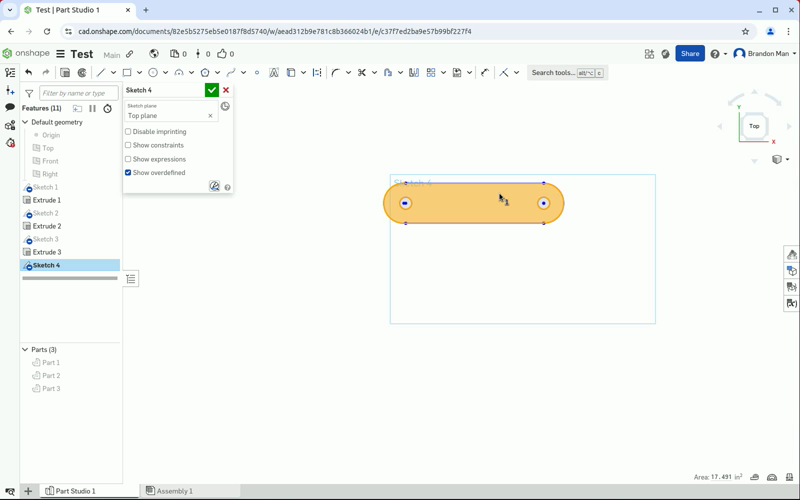
scroll(-6)
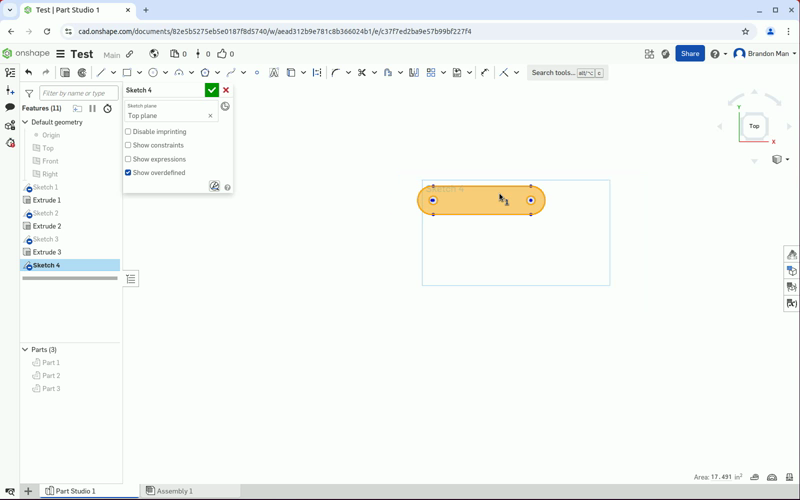
scroll(-6)
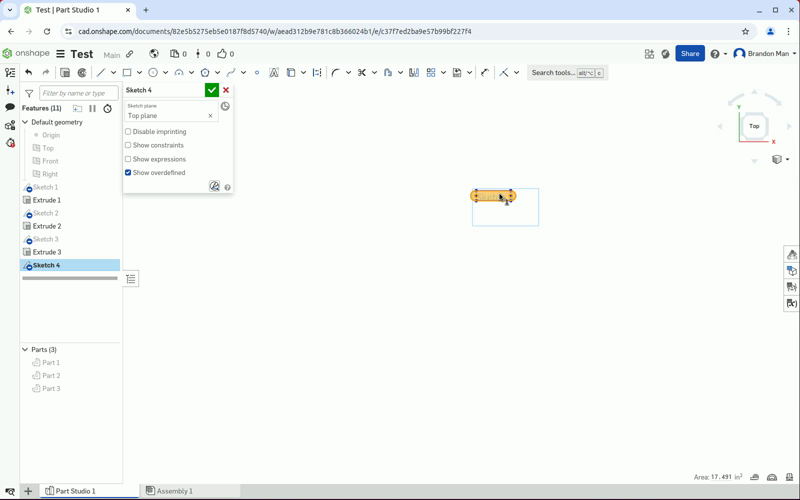
mouse_move(73, 352)
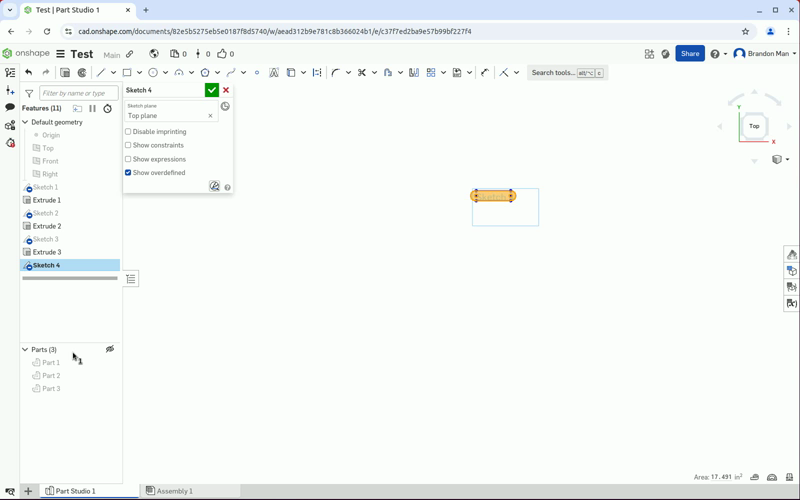
key(shift+y)
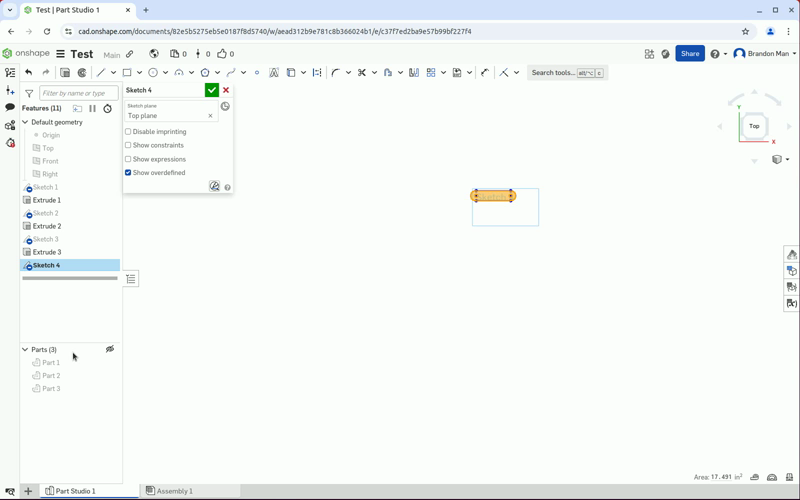
key(shift+e)
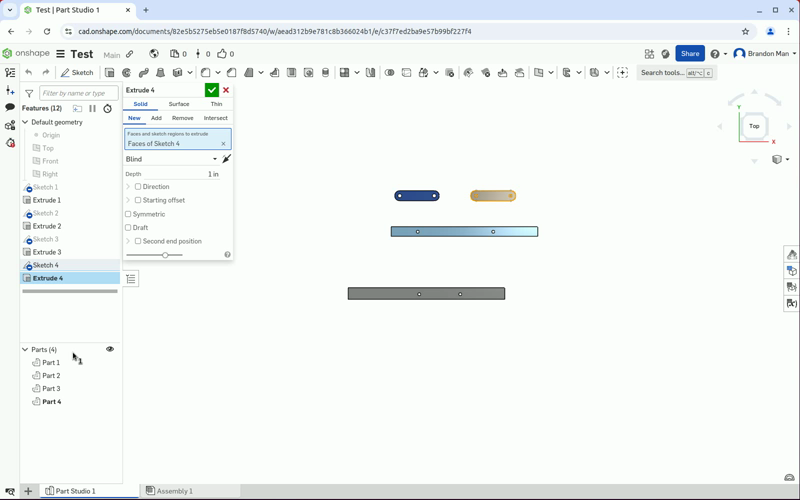
mouse_move(143, 106)
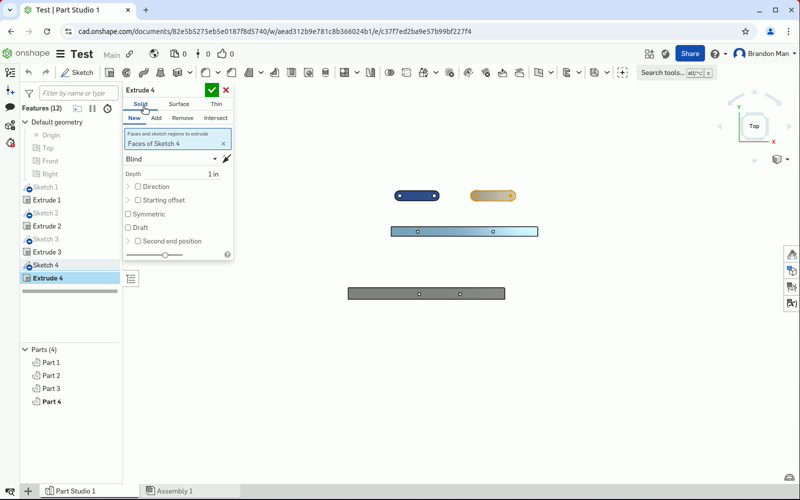
click(143, 106)
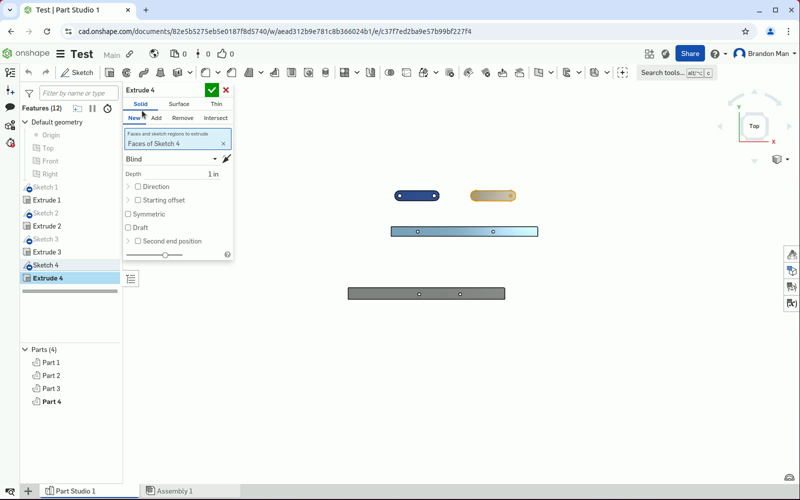
mouse_move(137, 120)
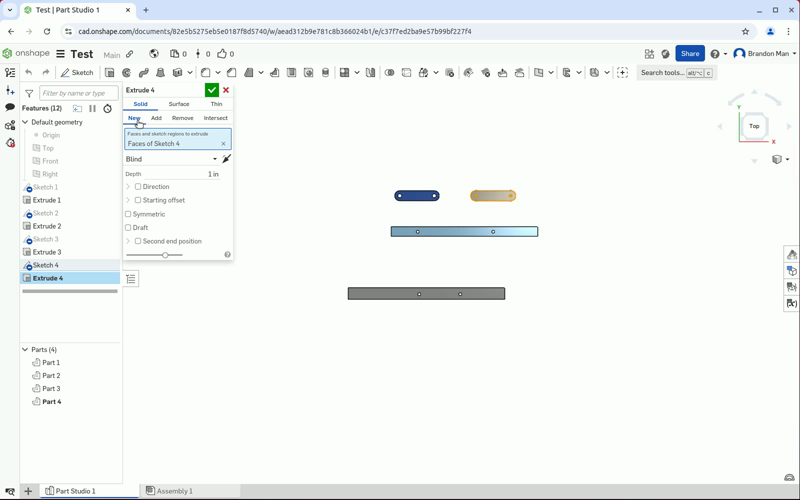
click(137, 120)
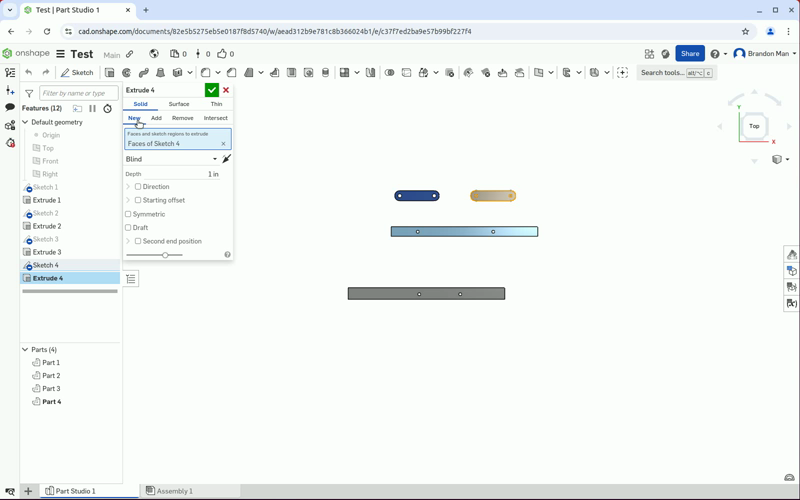
key(tab, 4)
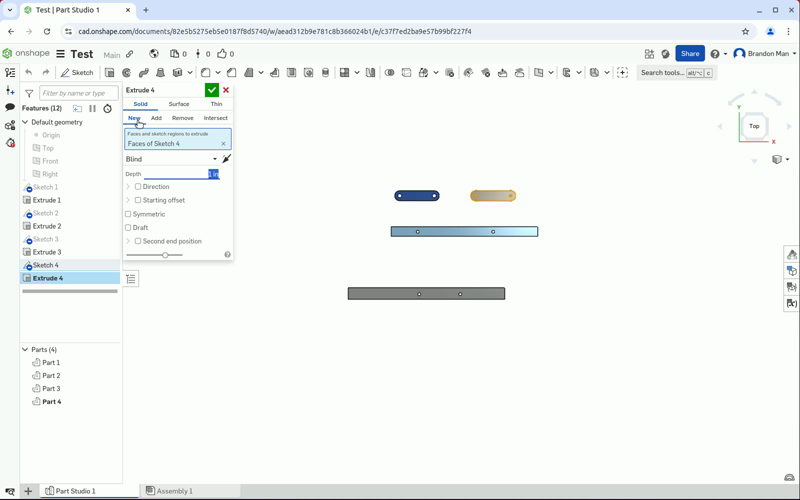
text(0.963)
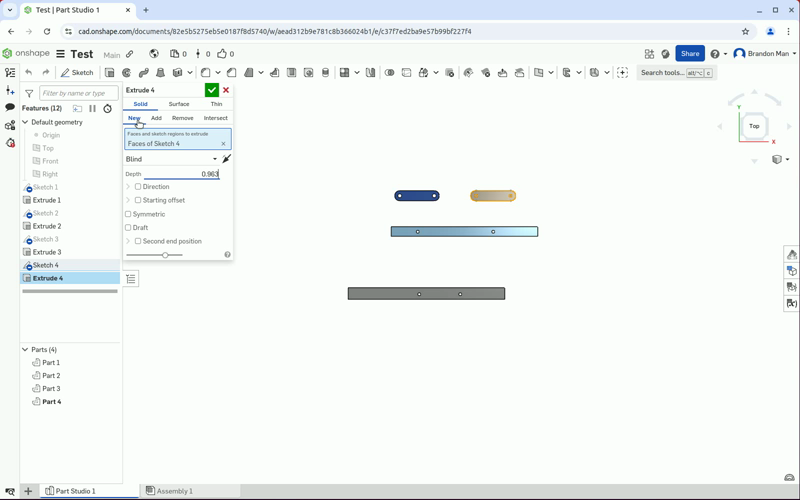
key(enter)
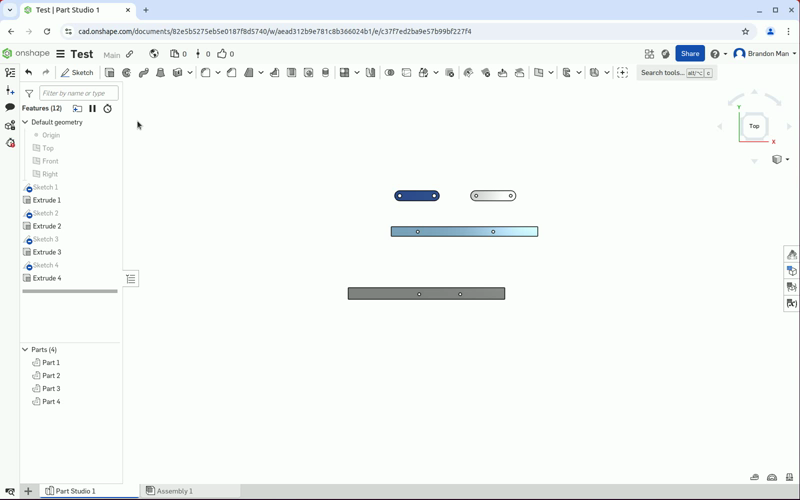
key(shift+h)
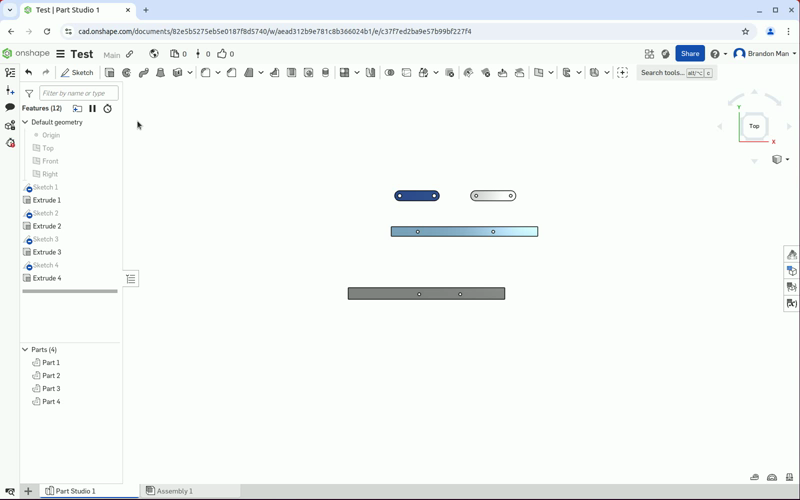
key(shift+h)
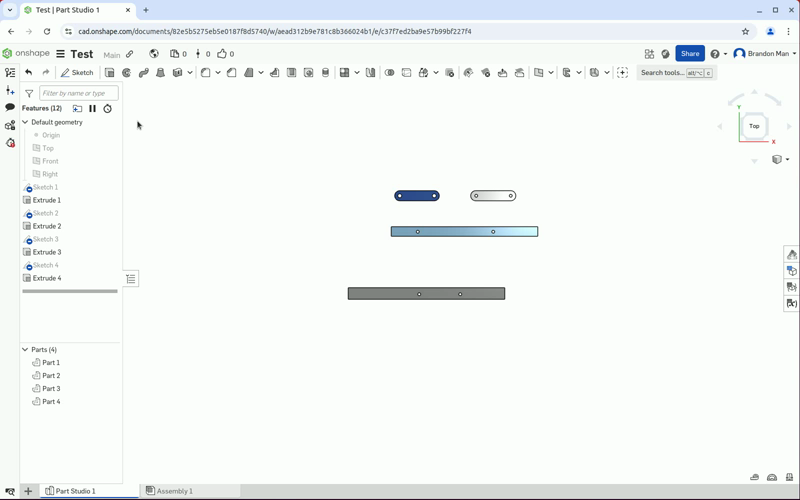
mouse_move(73, 189)
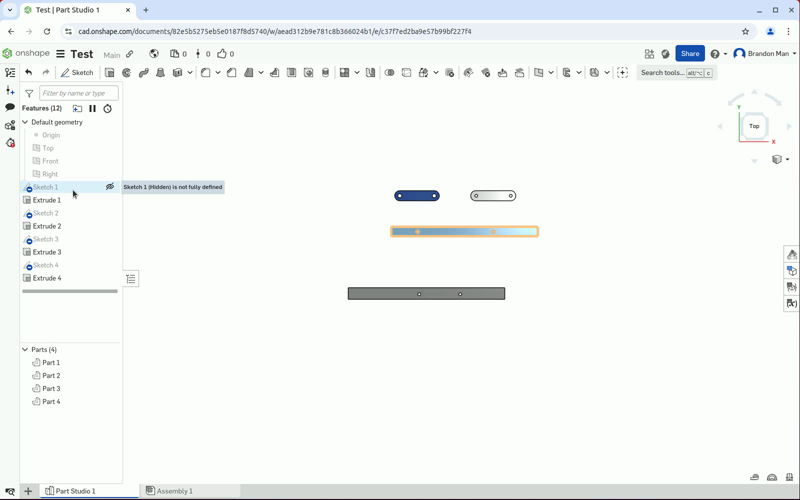
click(73, 189)
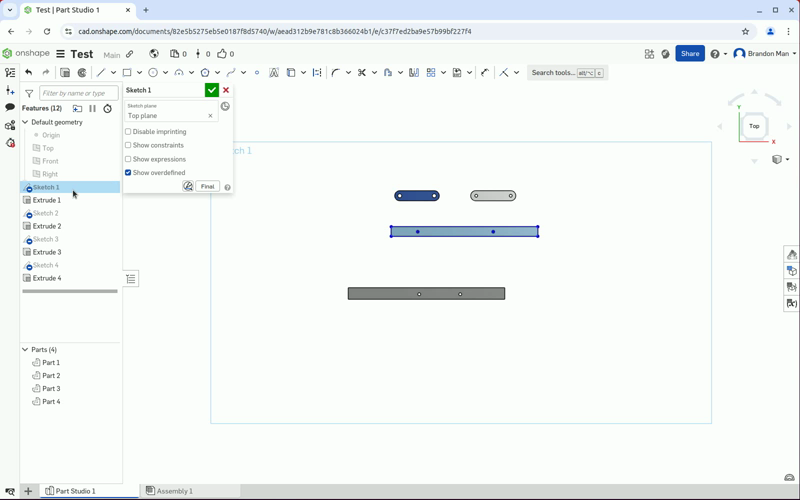
mouse_move(229, 92)
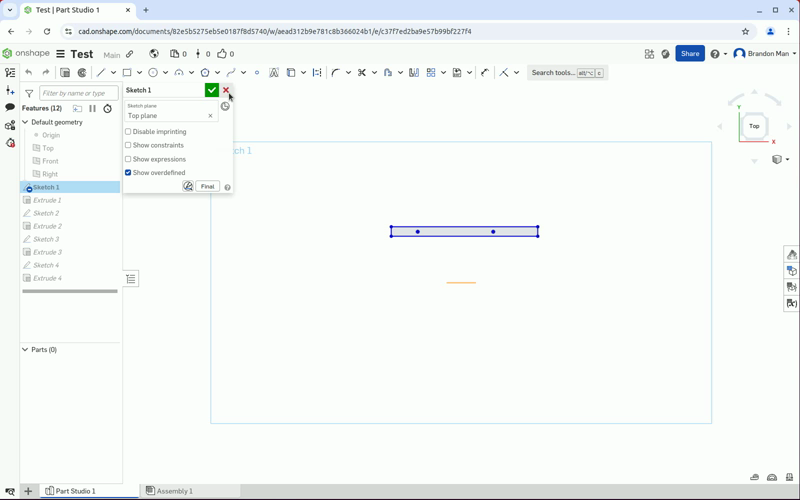
click(229, 92)
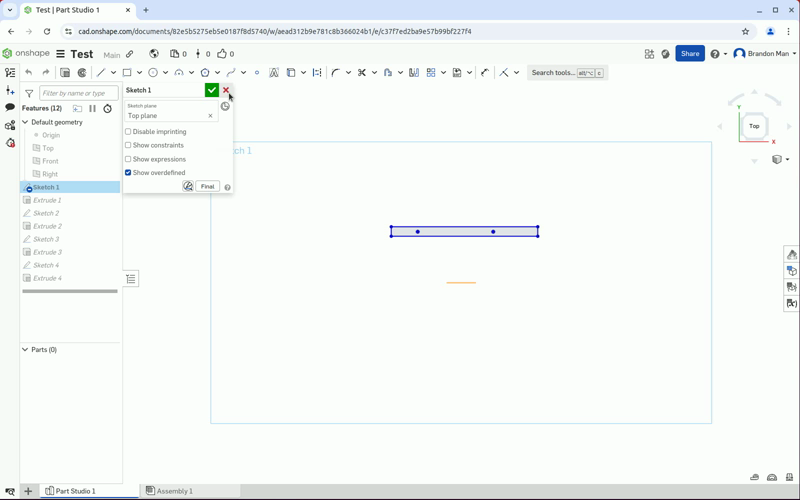
key(shift+s)
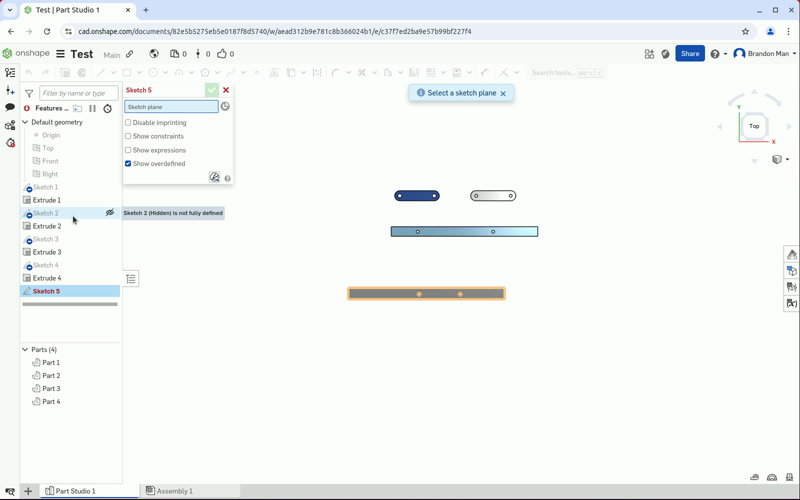
scroll(3)
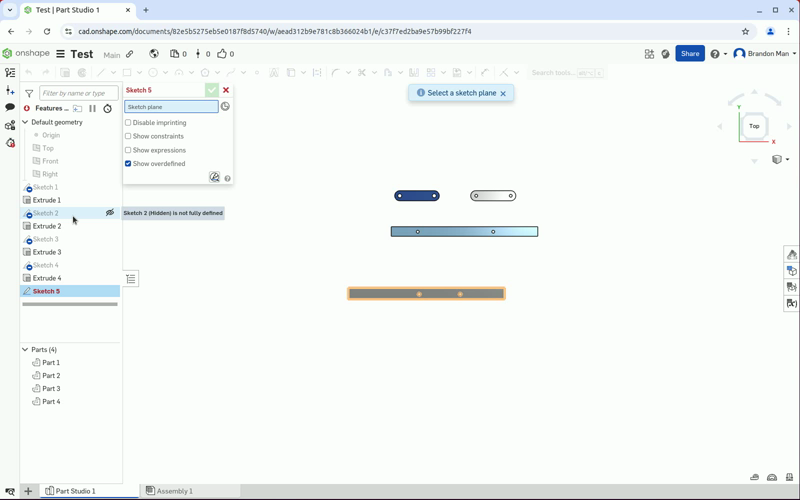
mouse_move(73, 150)
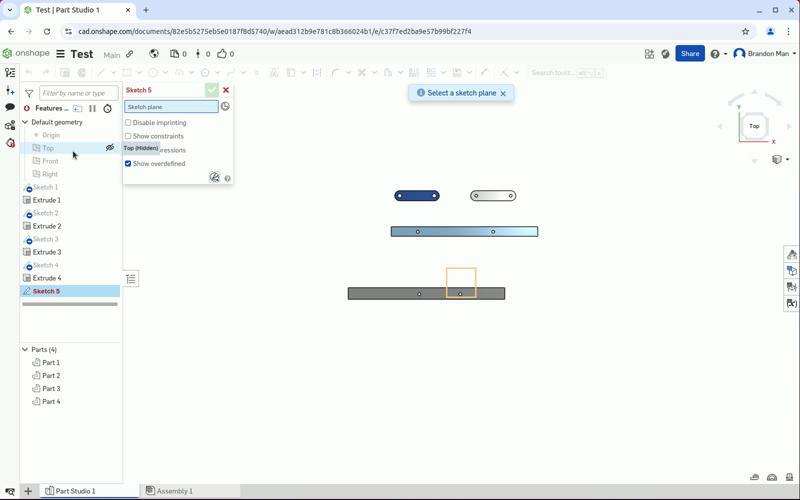
click(73, 150)
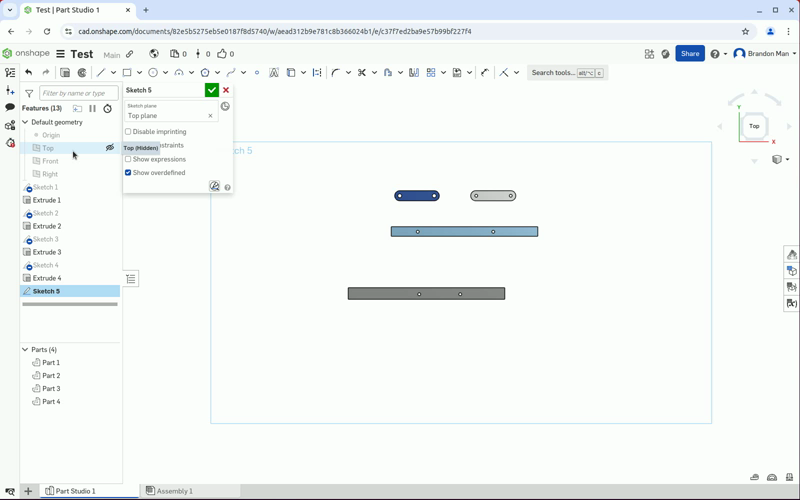
mouse_move(73, 352)
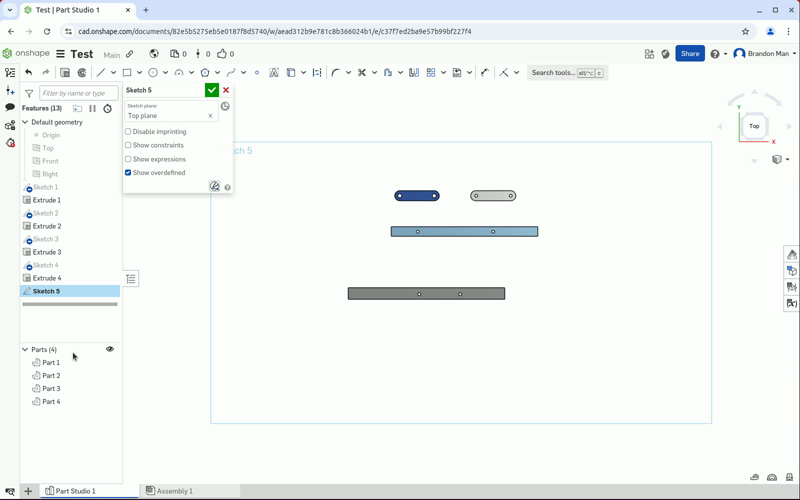
key(y)
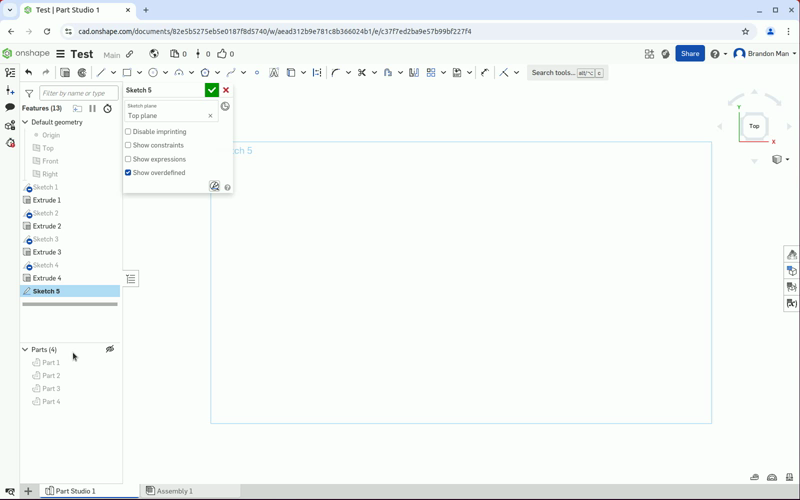
key(c)
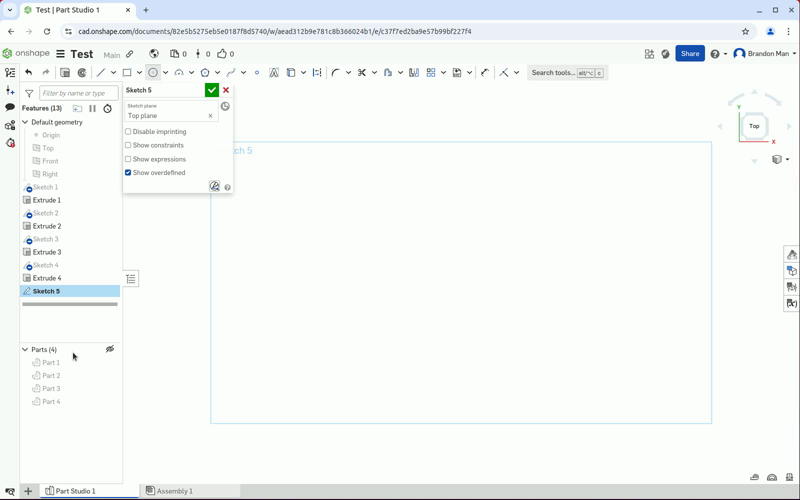
key_down(shift)
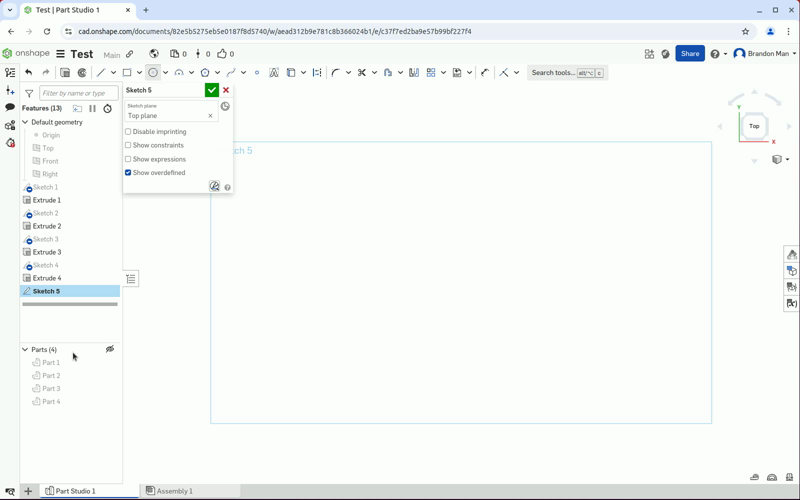
mouse_move(370, 324)
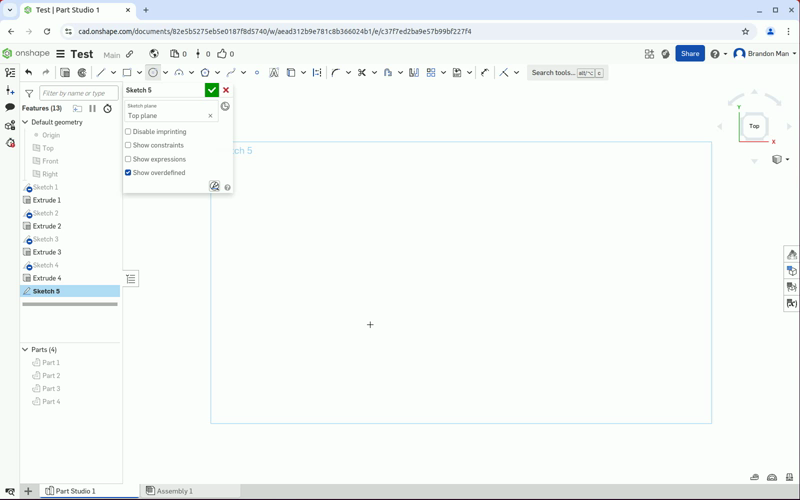
click(370, 324)
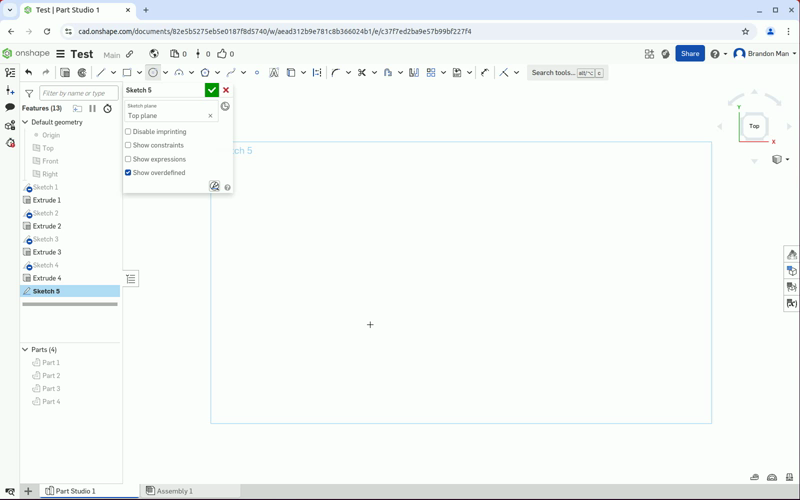
key_up(shift)
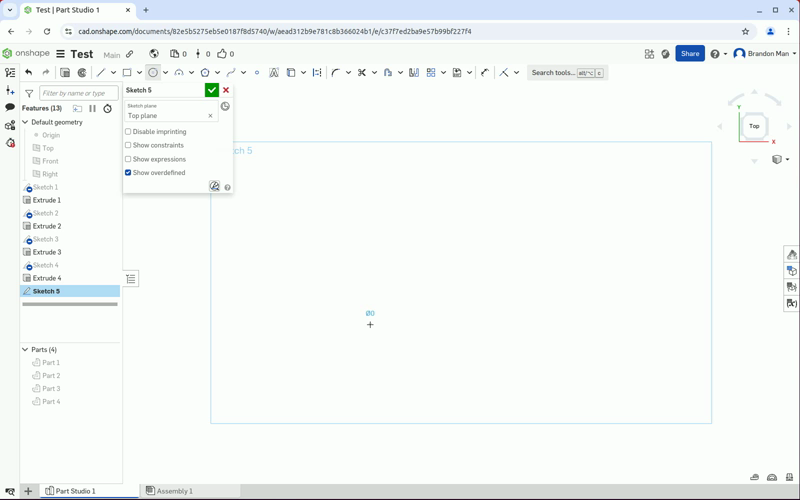
mouse_move(372, 324)
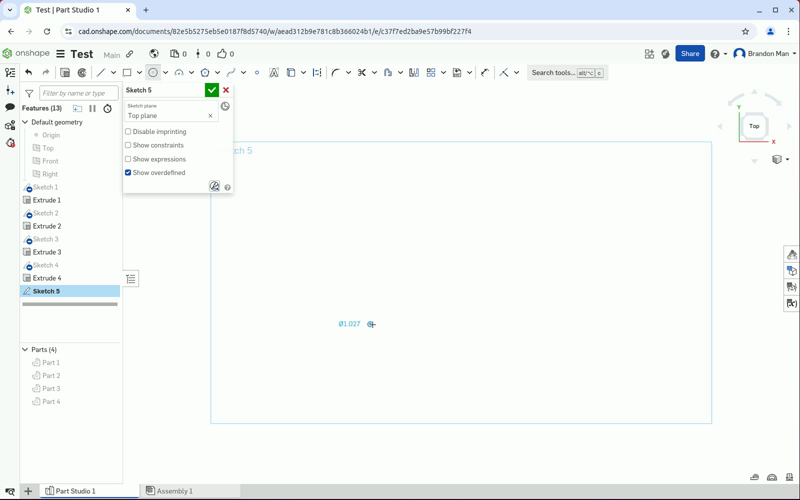
scroll(6)
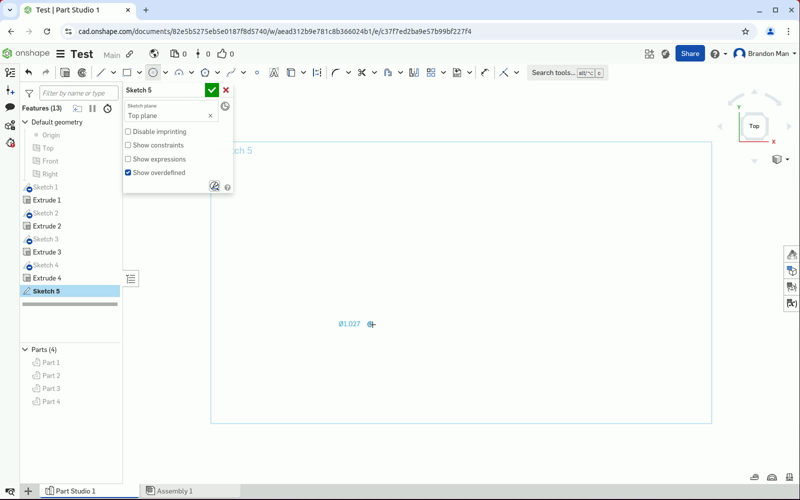
scroll(6)
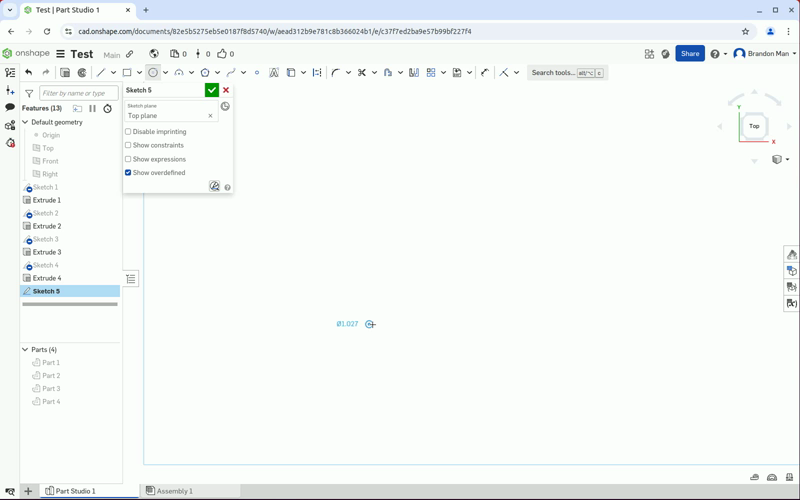
scroll(6)
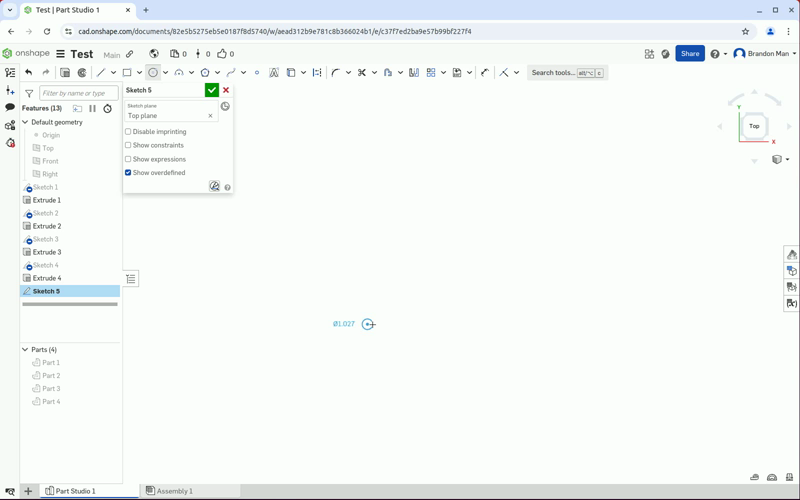
scroll(6)
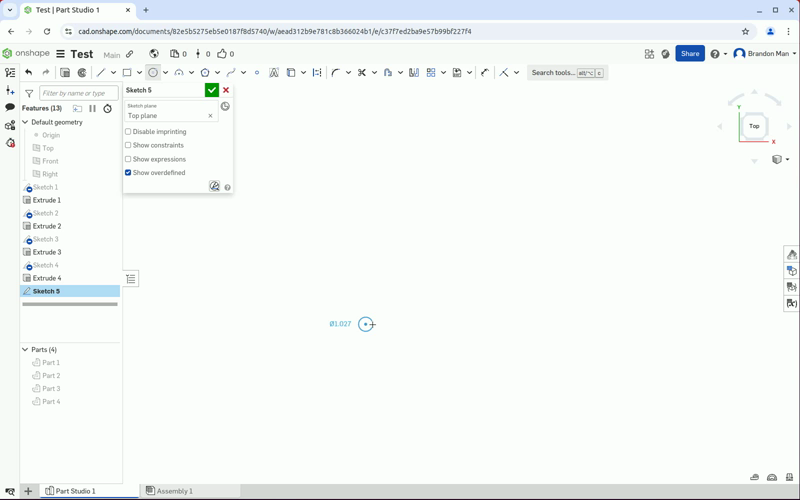
scroll(6)
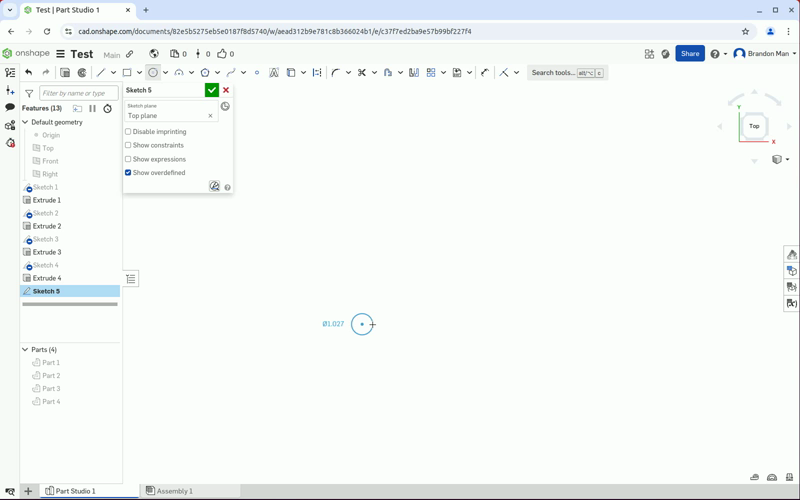
scroll(6)
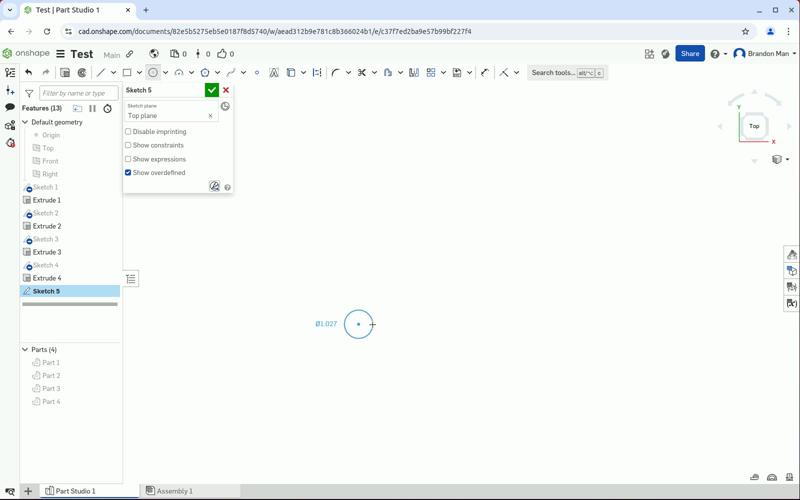
scroll(6)
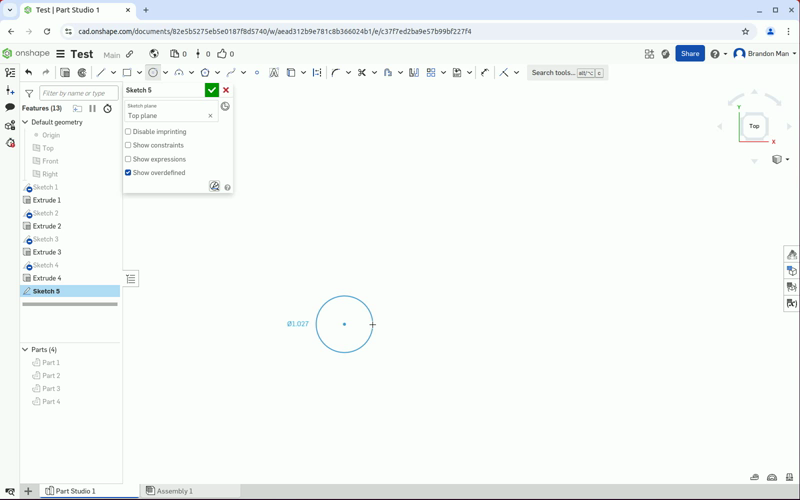
click(372, 324)
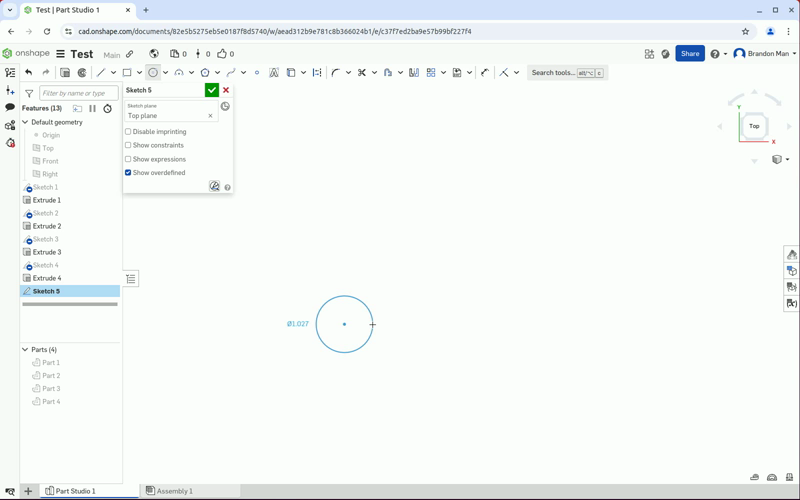
scroll(-6)
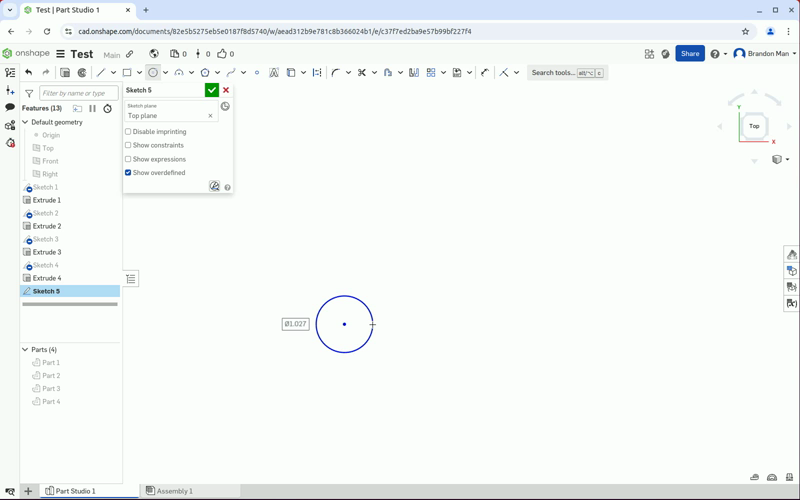
scroll(-6)
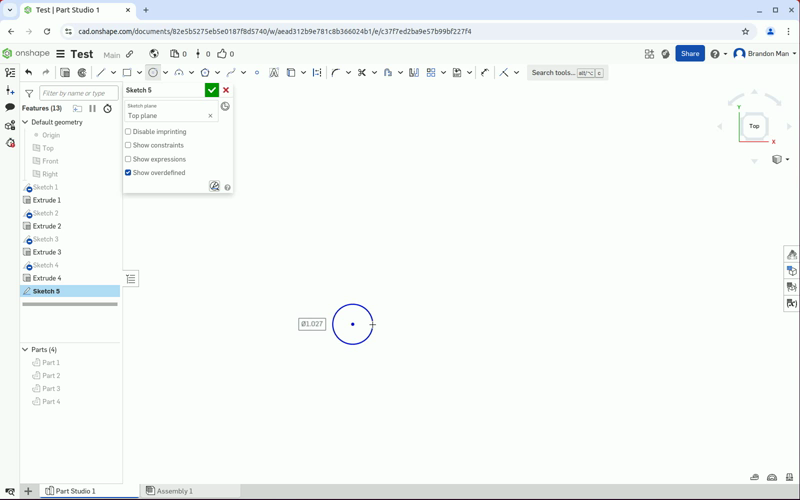
scroll(-6)
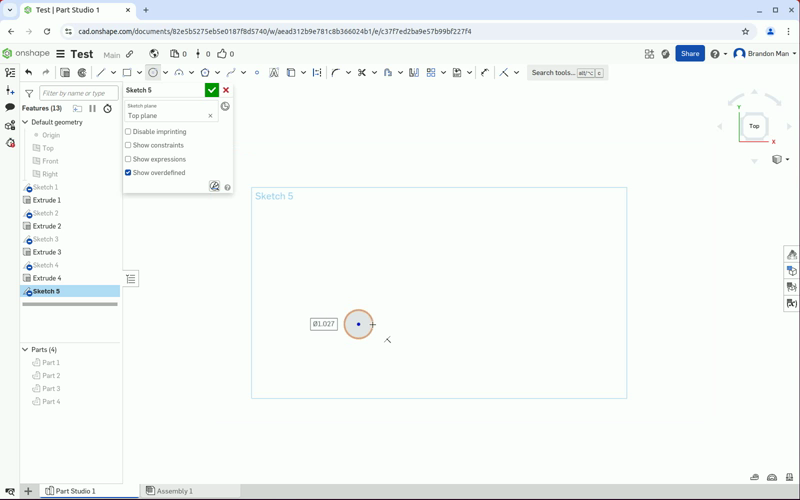
scroll(-6)
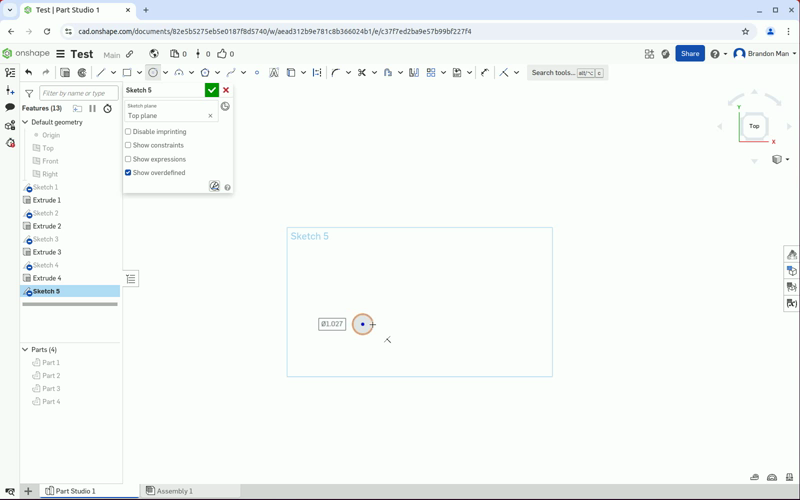
scroll(-6)
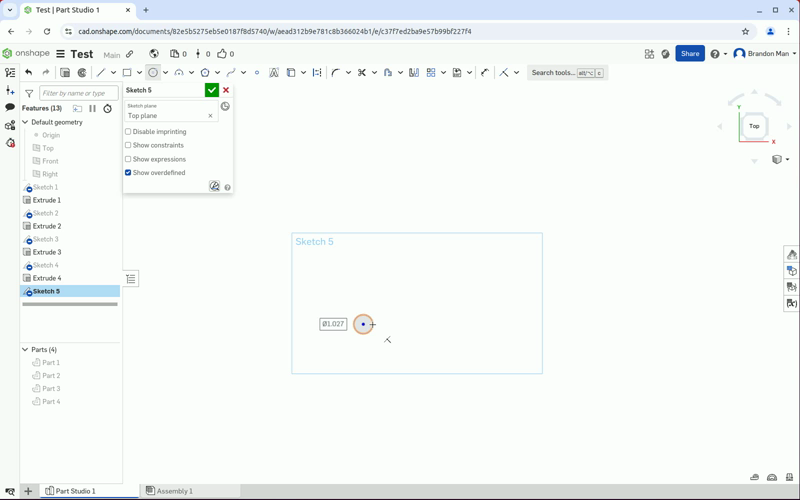
scroll(-6)
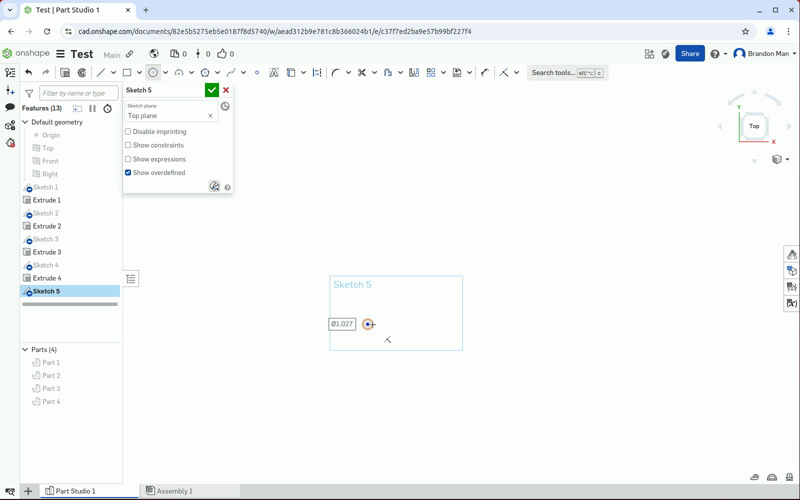
scroll(-6)
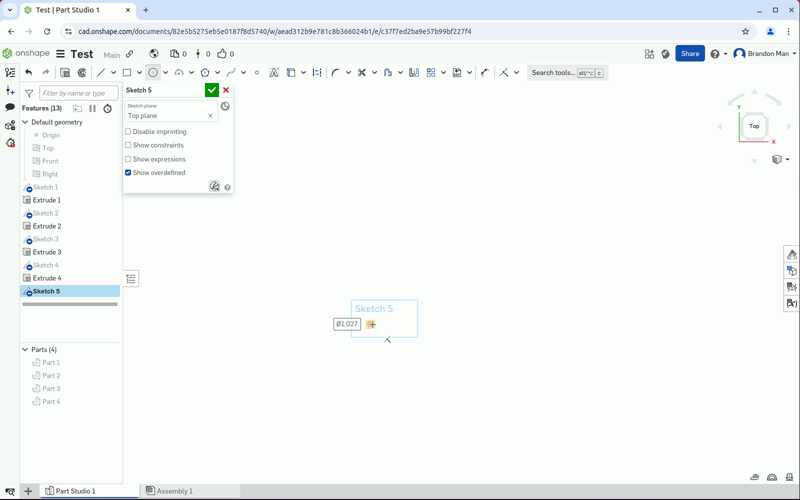
key(esc)
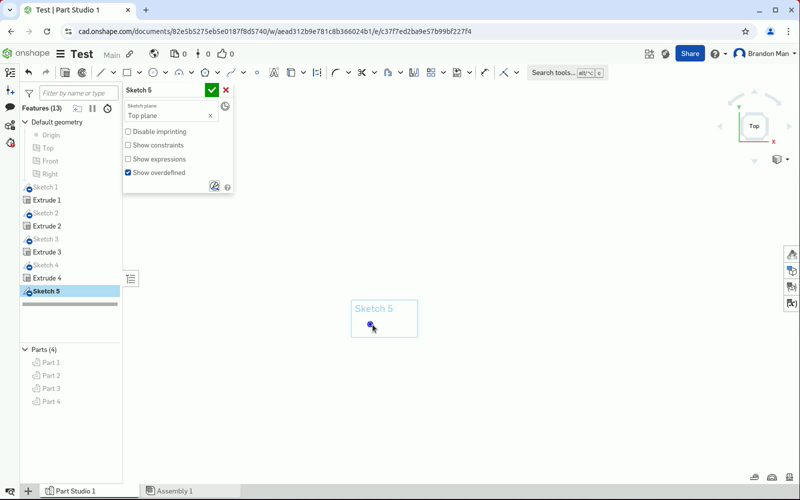
mouse_move(371, 322)
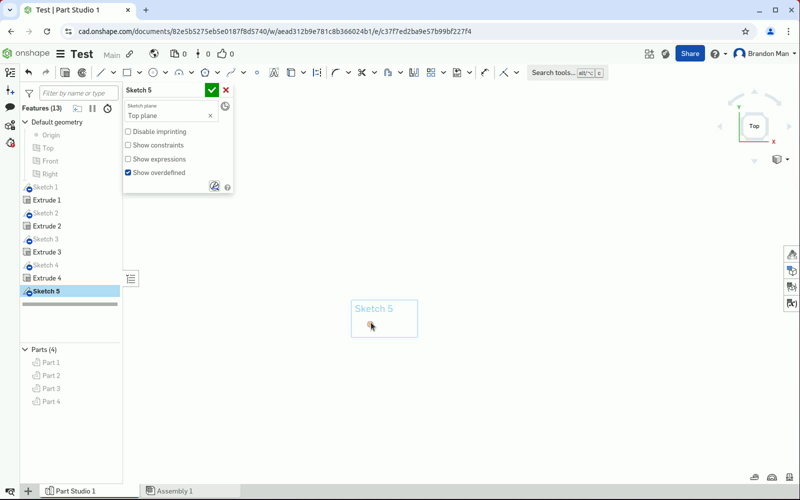
scroll(6)
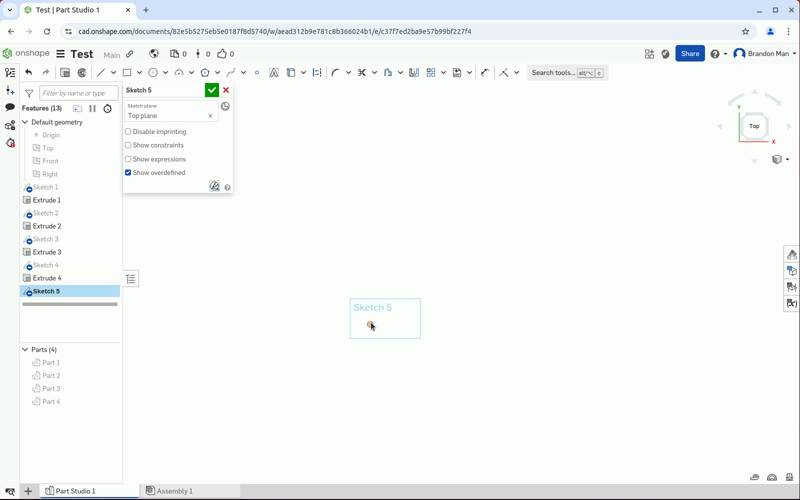
scroll(6)
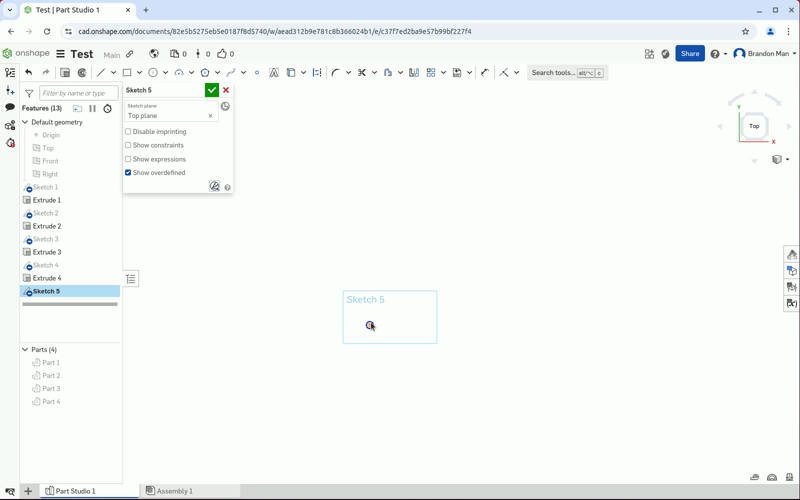
scroll(6)
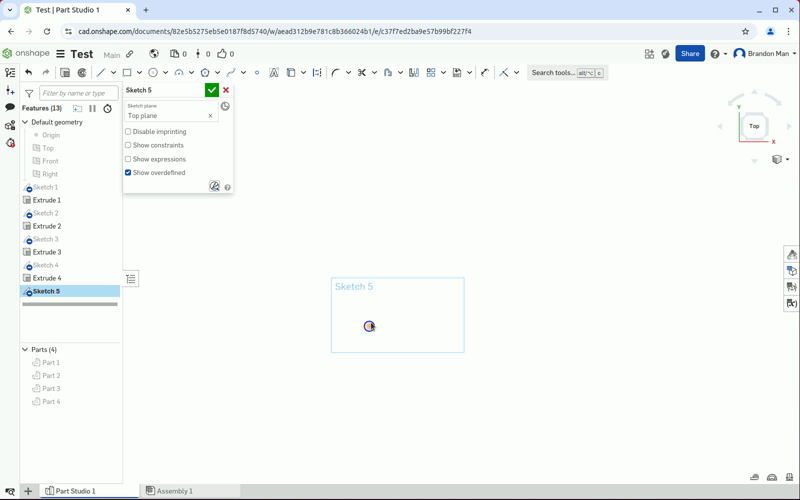
scroll(6)
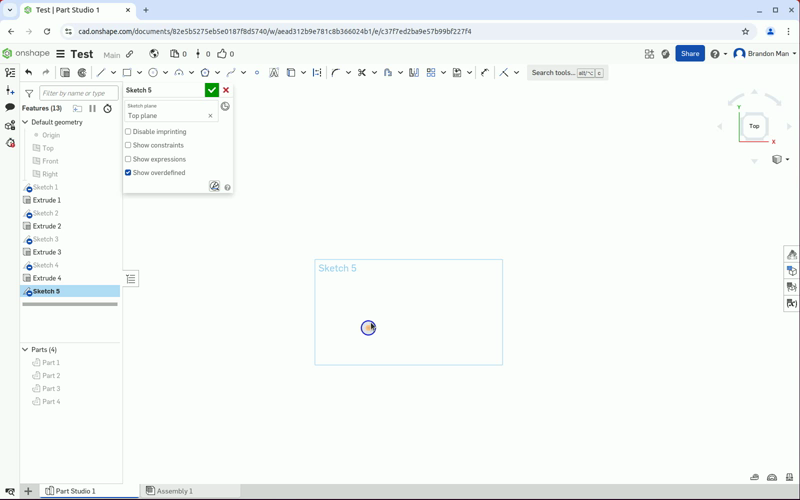
scroll(6)
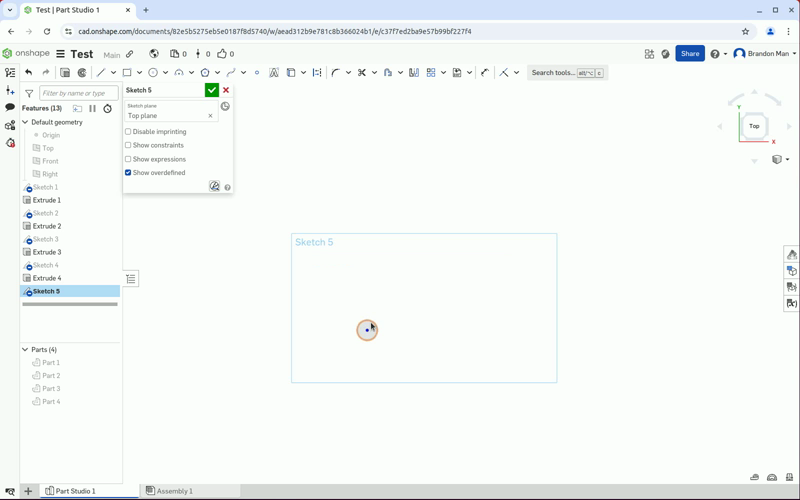
scroll(6)
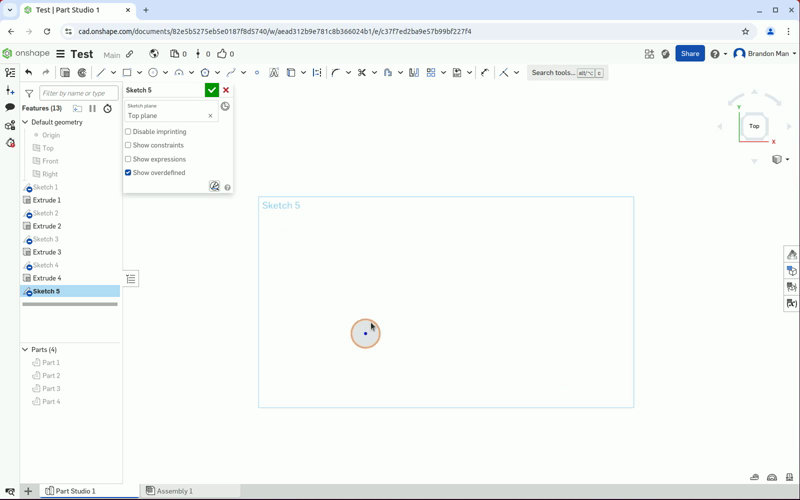
scroll(6)
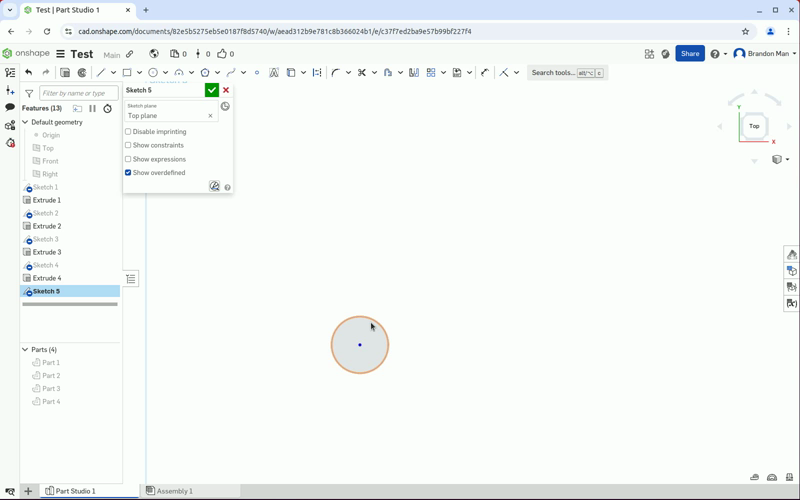
click(371, 322)
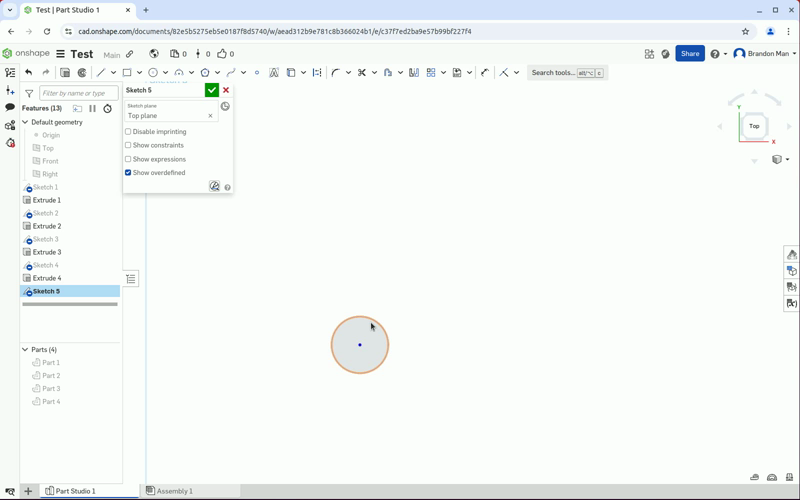
scroll(-6)
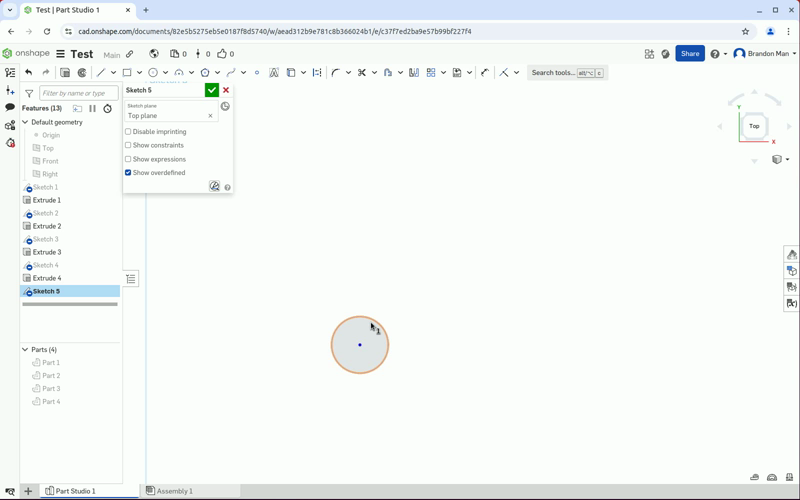
scroll(-6)
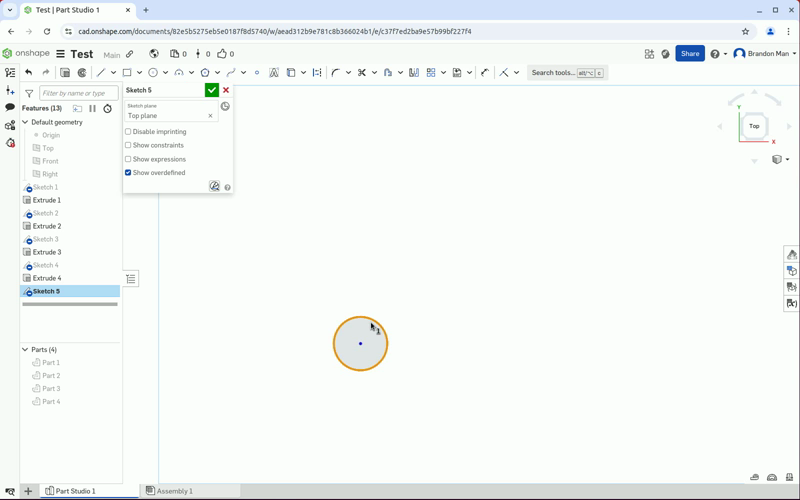
scroll(-6)
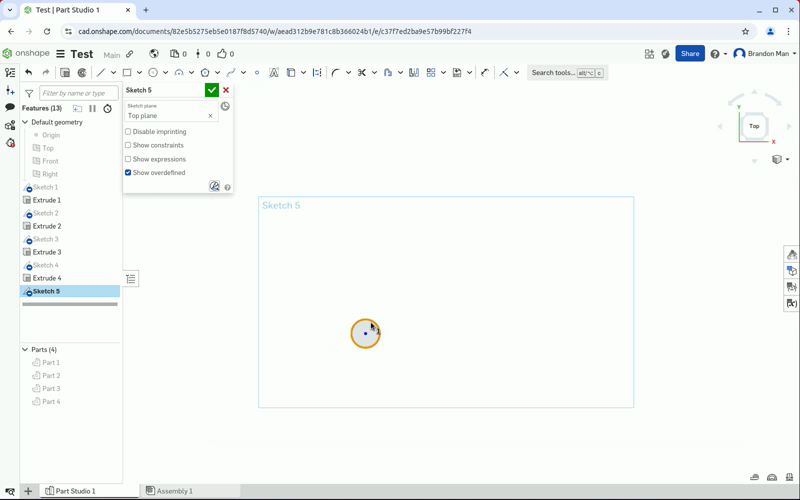
scroll(-6)
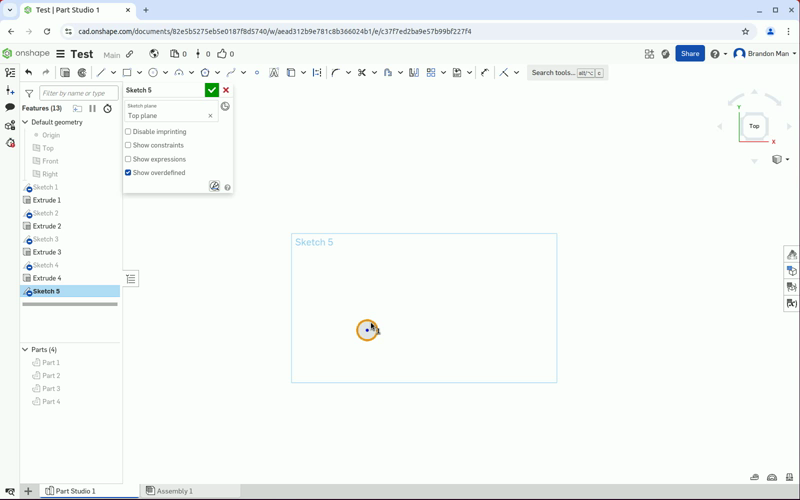
scroll(-6)
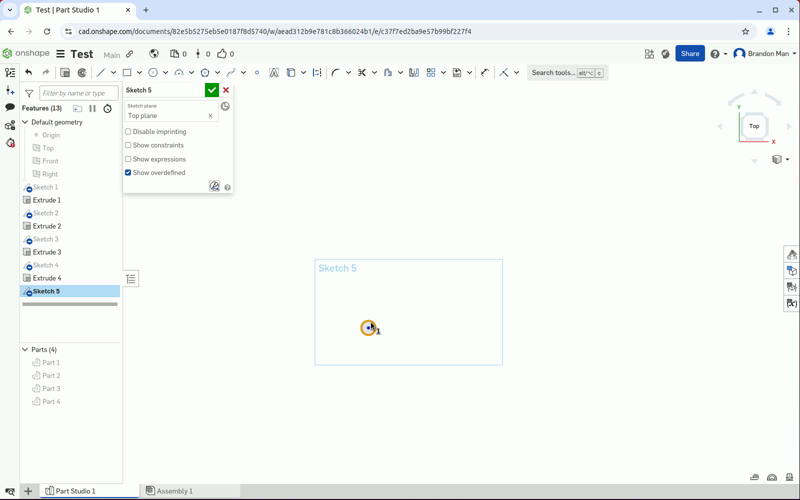
scroll(-6)
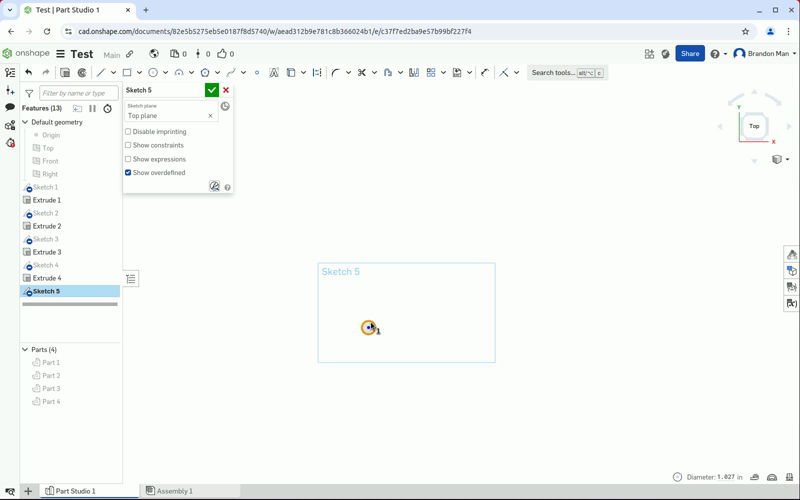
scroll(-6)
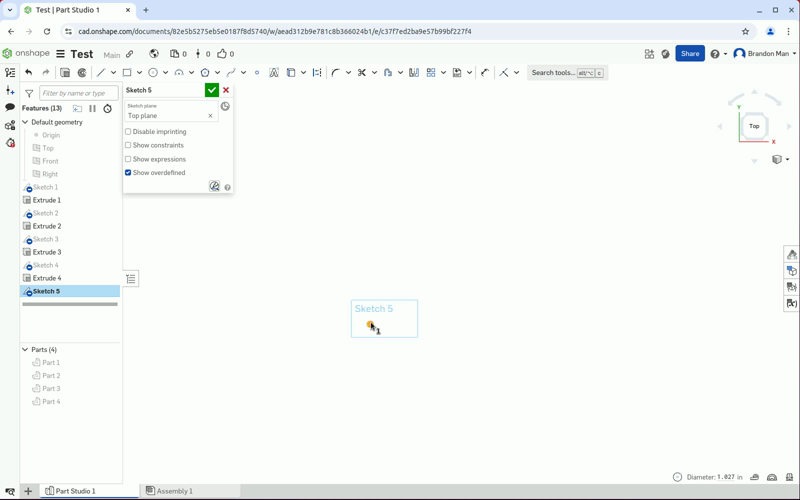
mouse_move(73, 352)
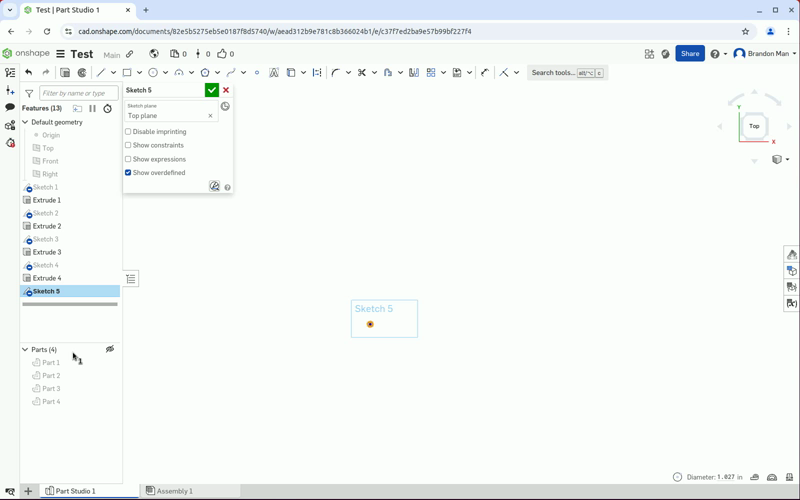
key(shift+y)
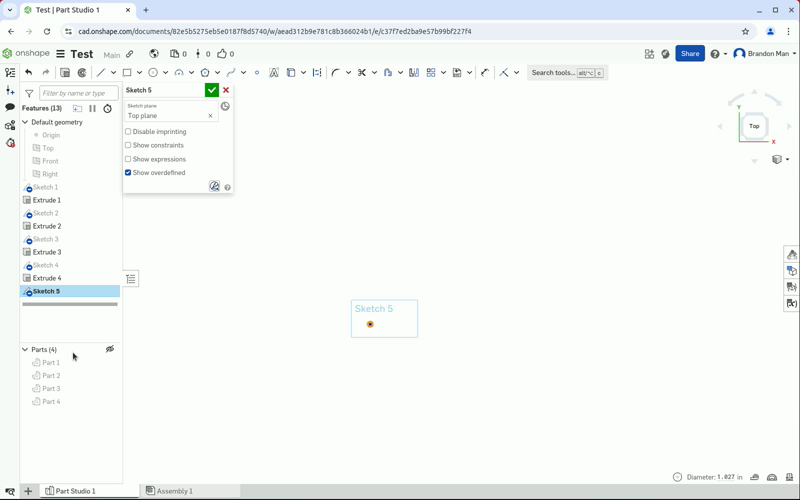
key(shift+e)
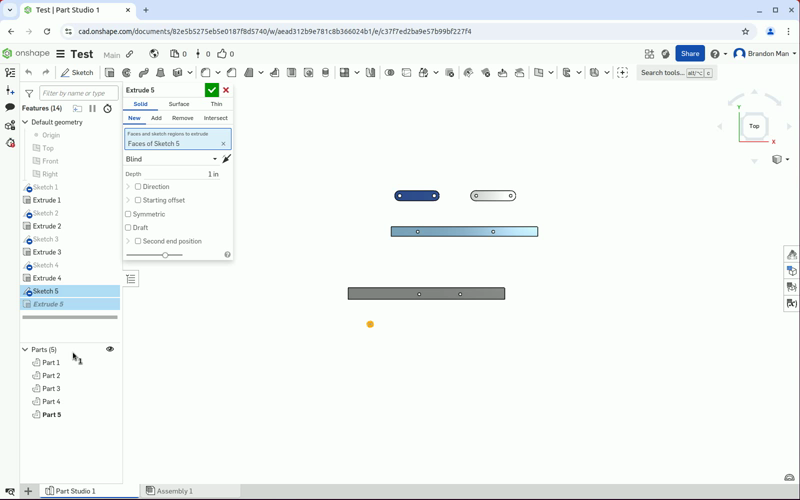
mouse_move(143, 106)
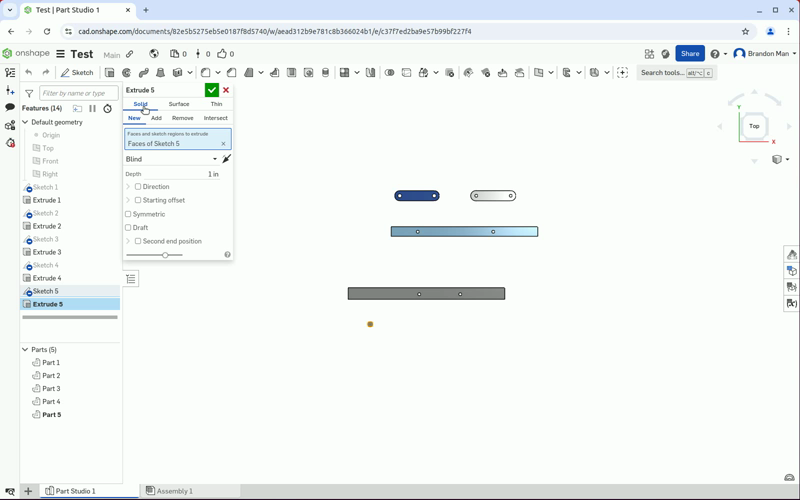
click(143, 106)
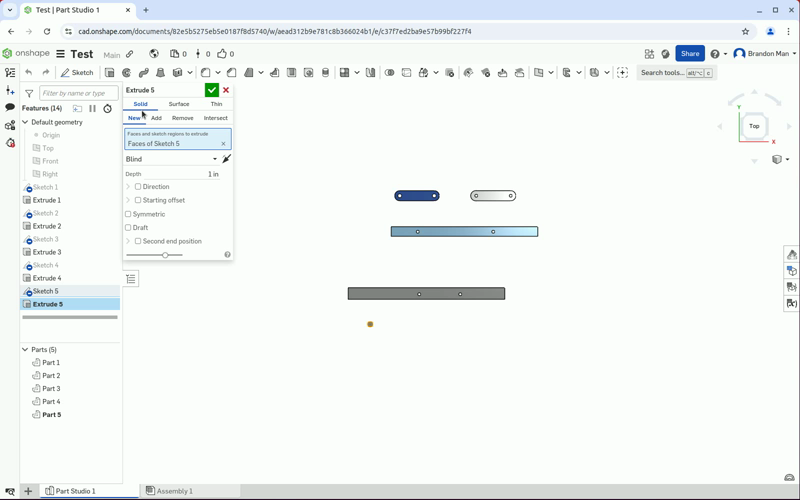
mouse_move(137, 120)
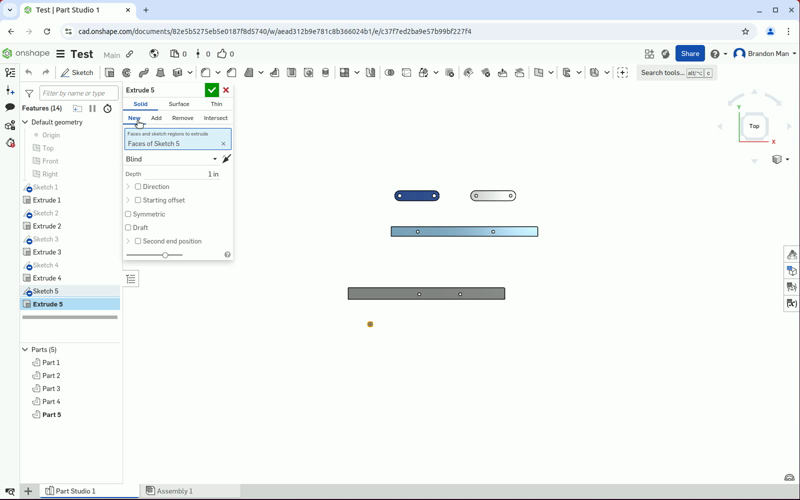
click(137, 120)
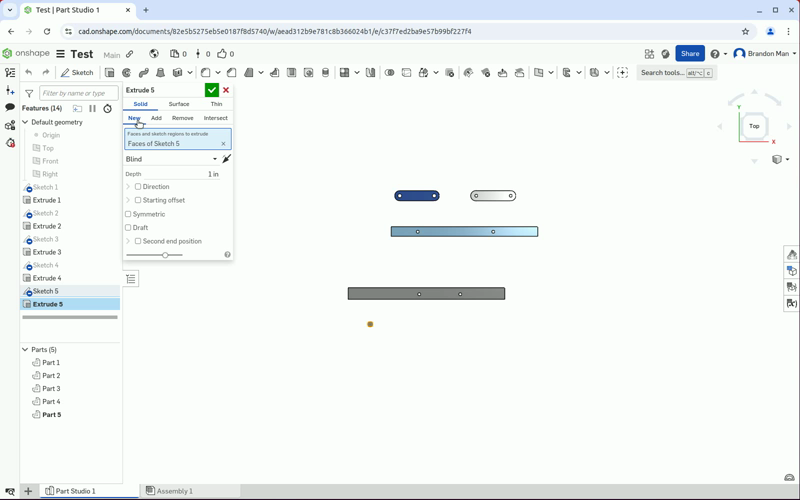
key(tab, 4)
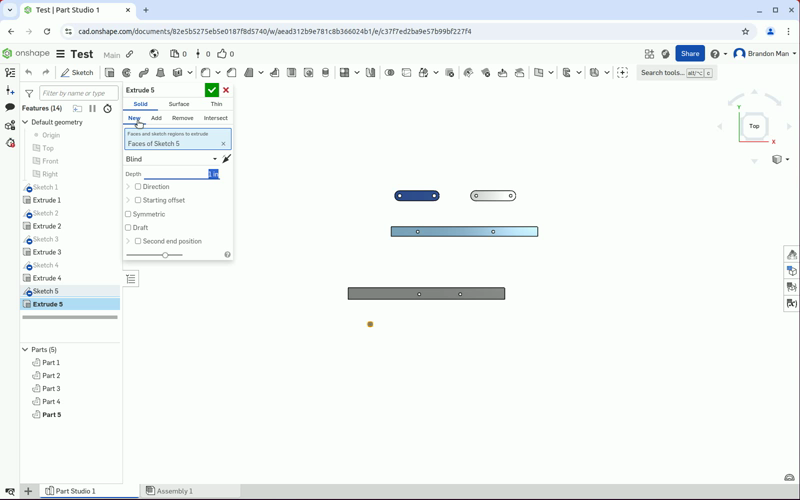
text(8.666)
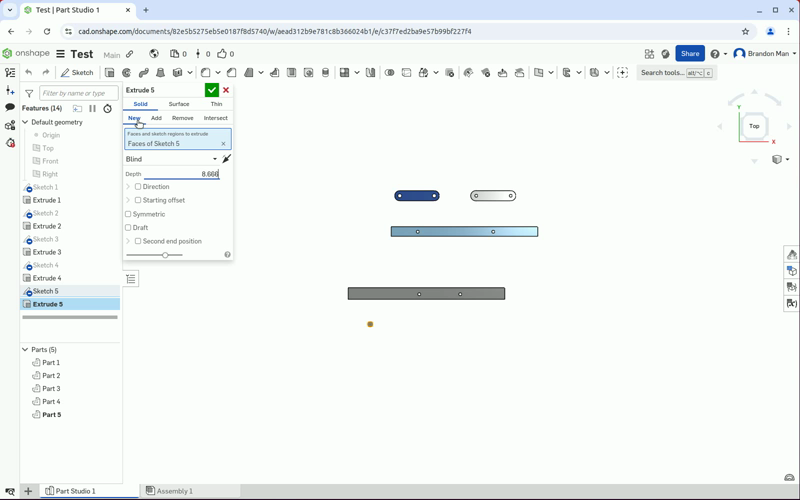
key(enter)
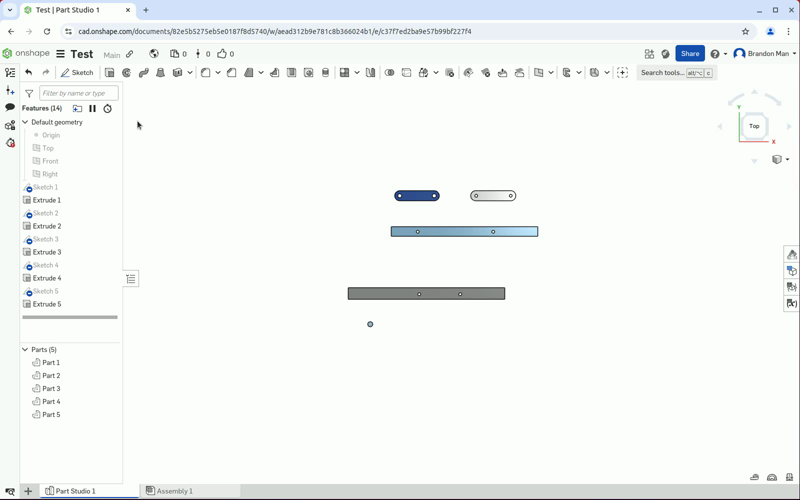
key(shift+h)
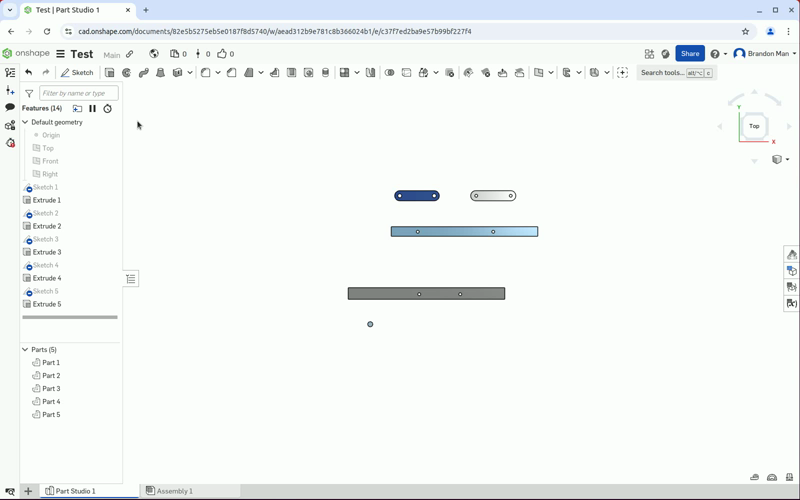
key(shift+h)
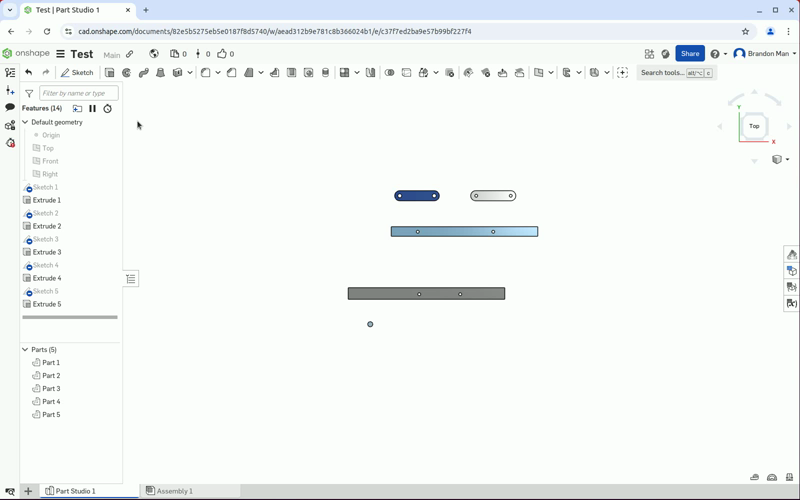
mouse_move(73, 189)
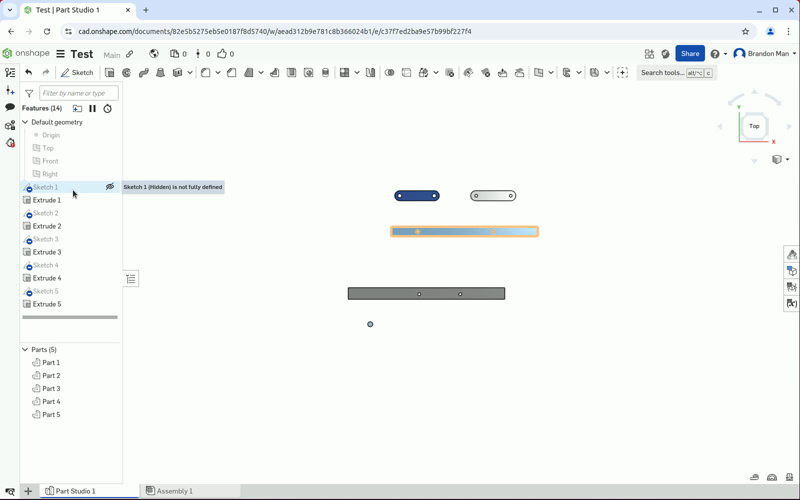
click(73, 189)
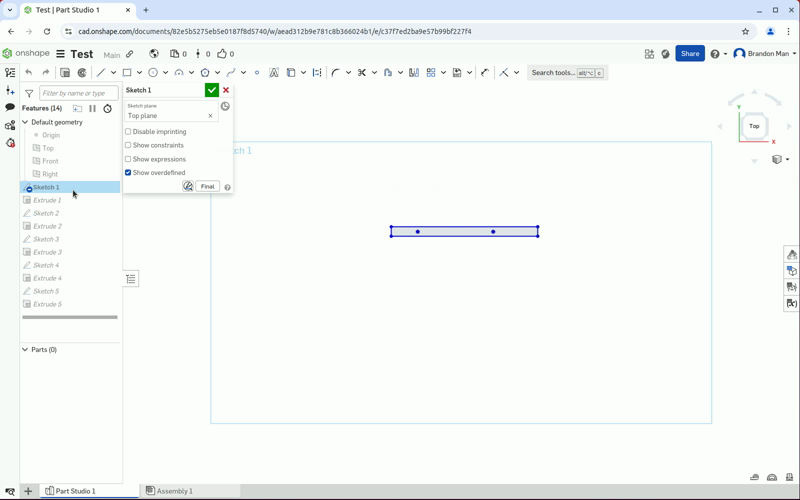
mouse_move(229, 92)
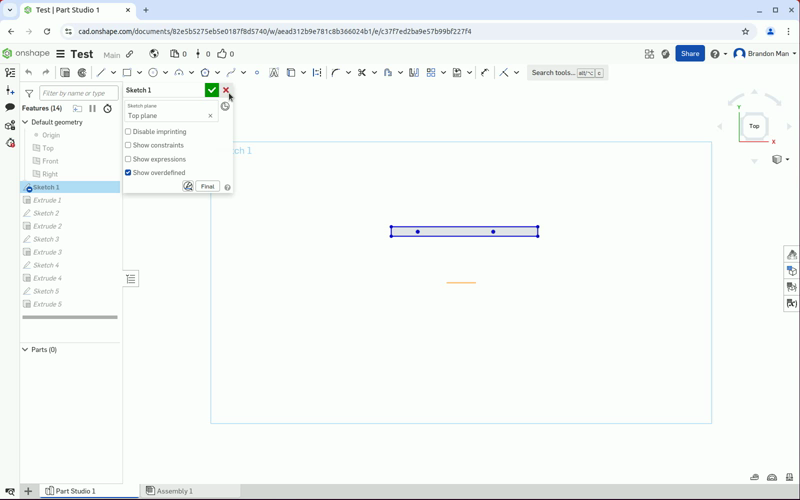
click(229, 92)
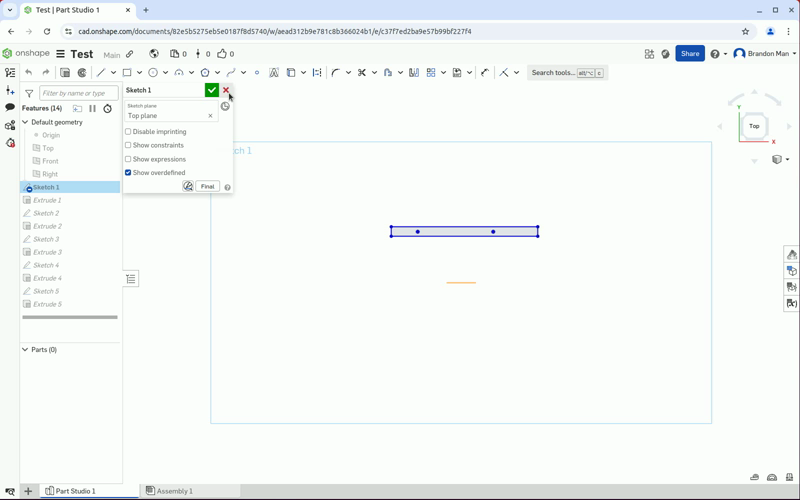
key(shift+s)
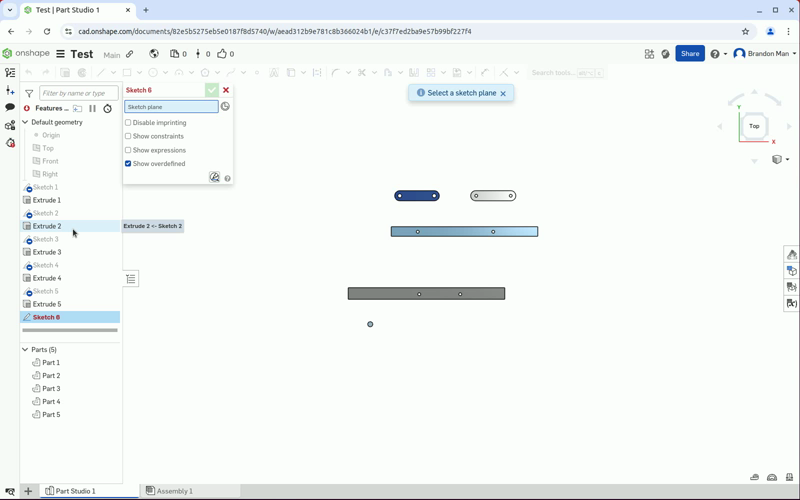
scroll(3)
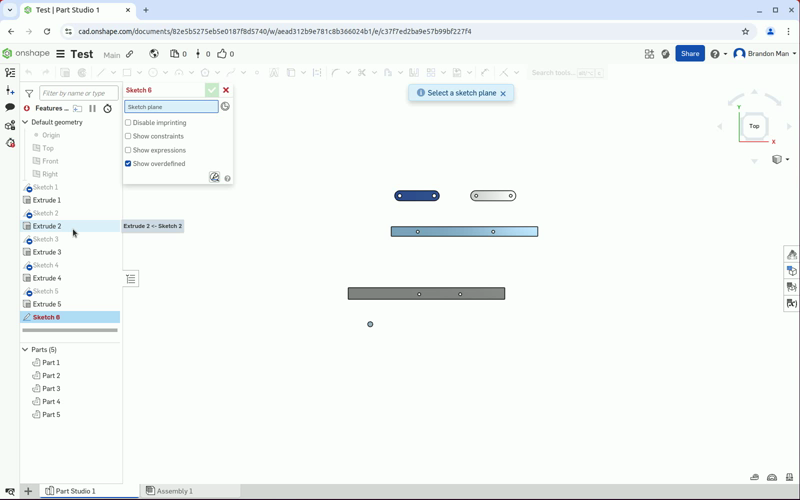
mouse_move(73, 150)
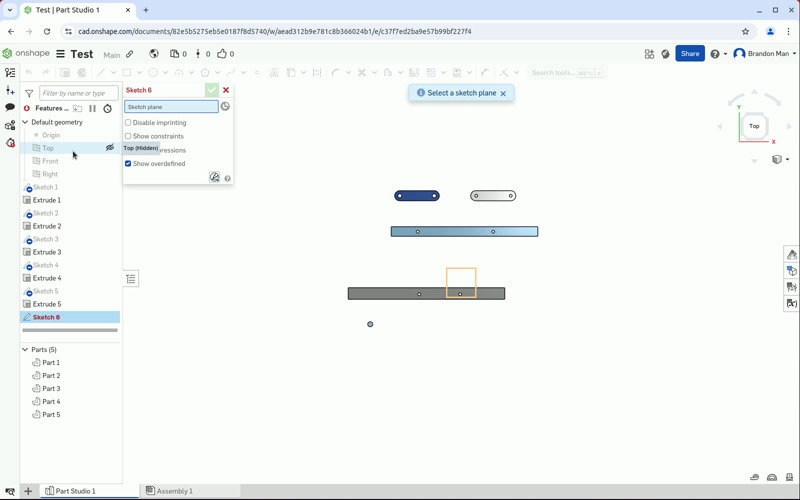
click(73, 150)
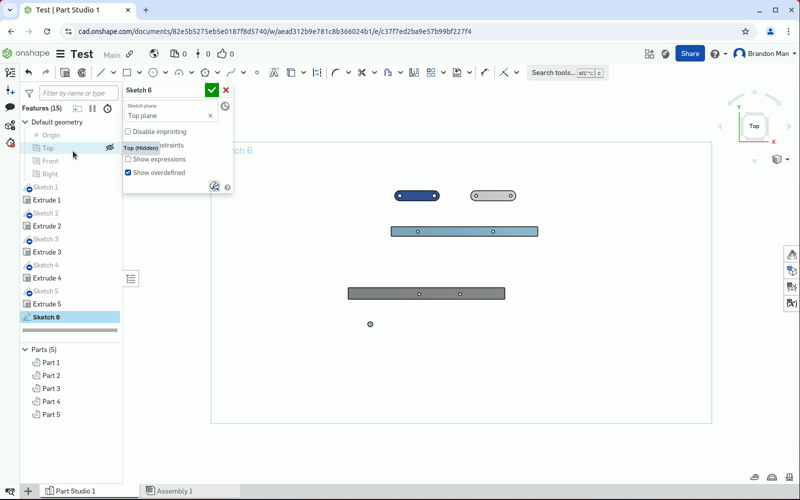
mouse_move(73, 352)
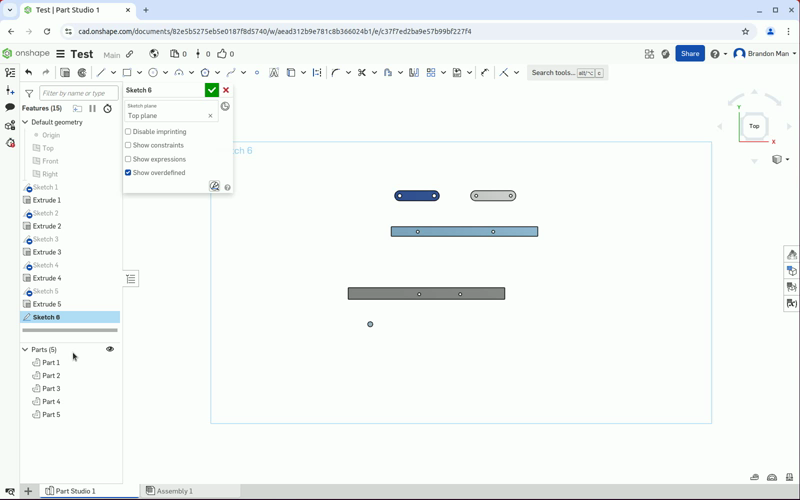
key(y)
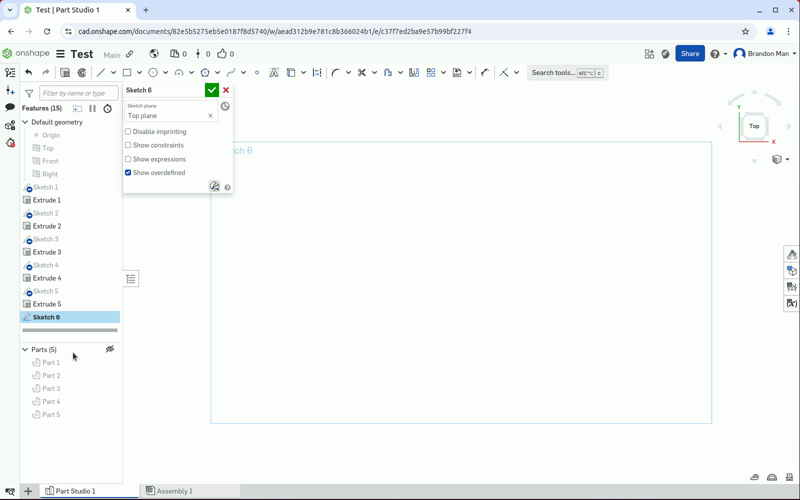
key(c)
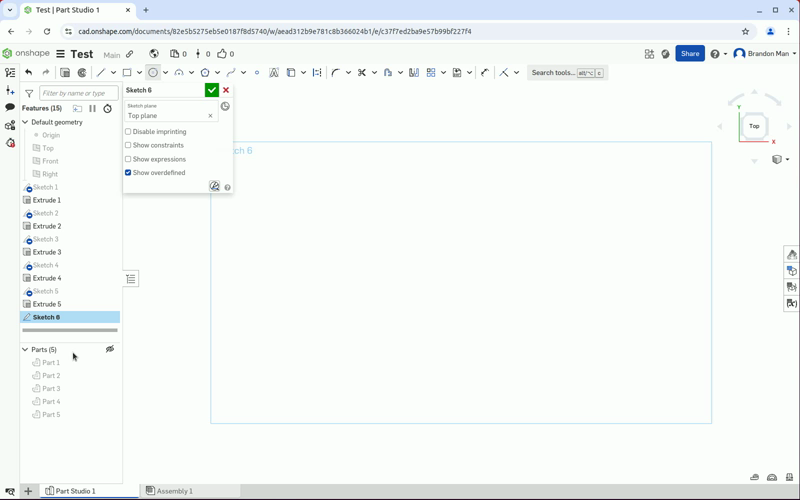
key_down(shift)
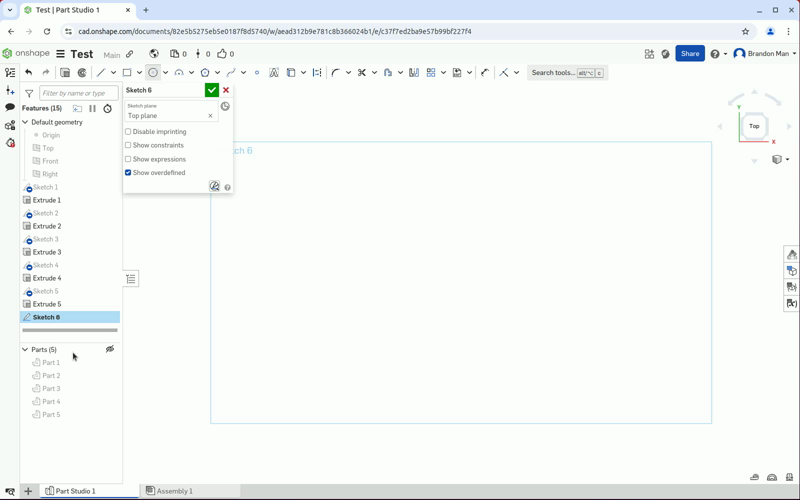
mouse_move(411, 324)
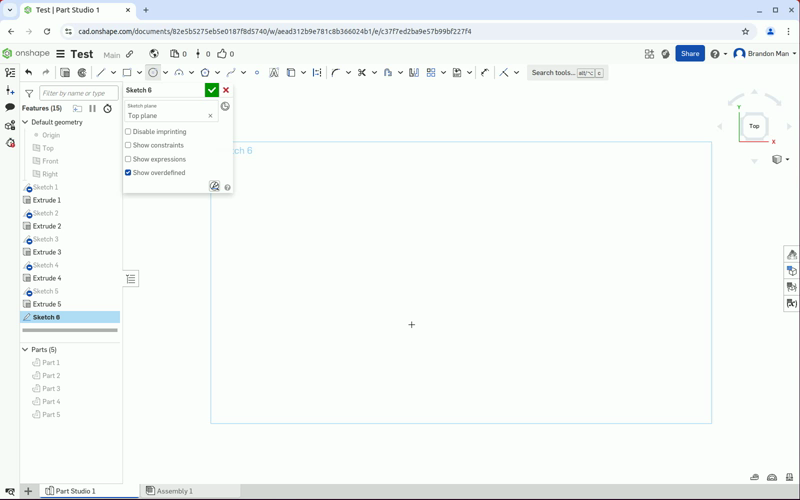
click(411, 324)
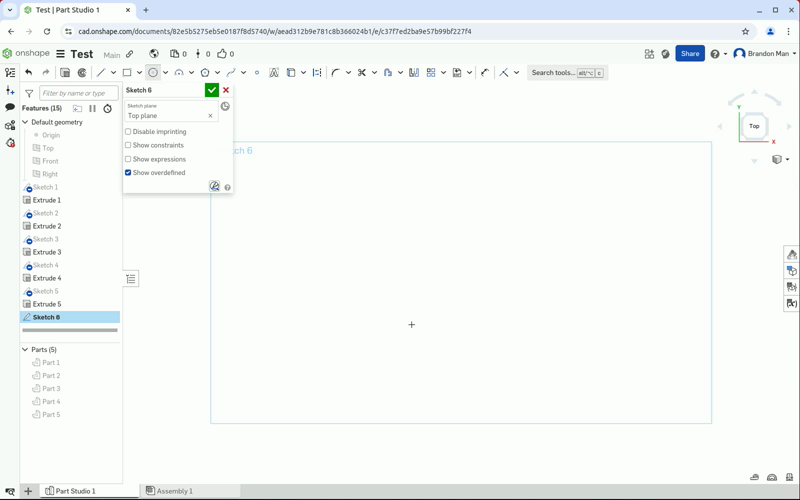
key_up(shift)
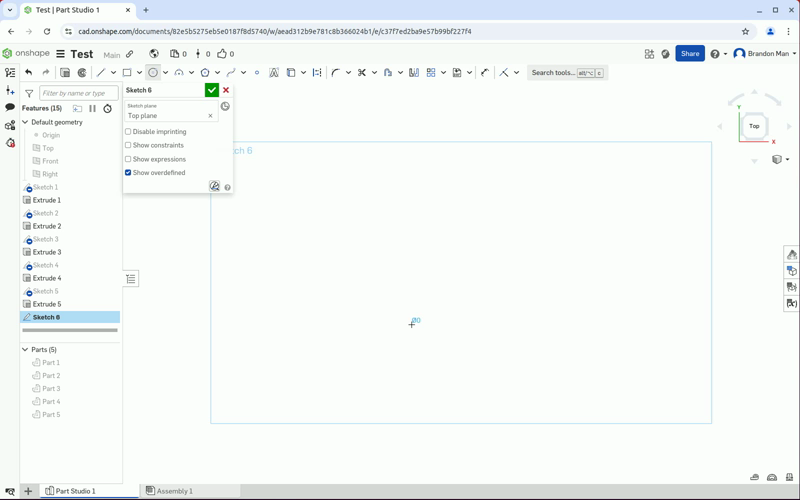
mouse_move(414, 324)
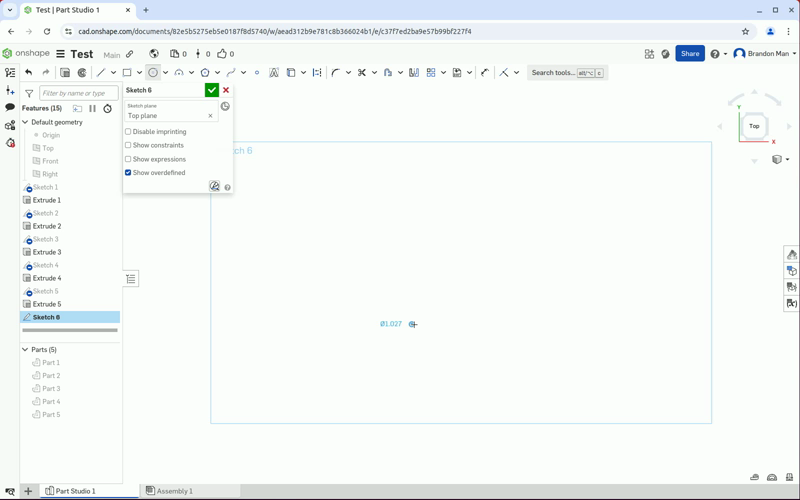
scroll(6)
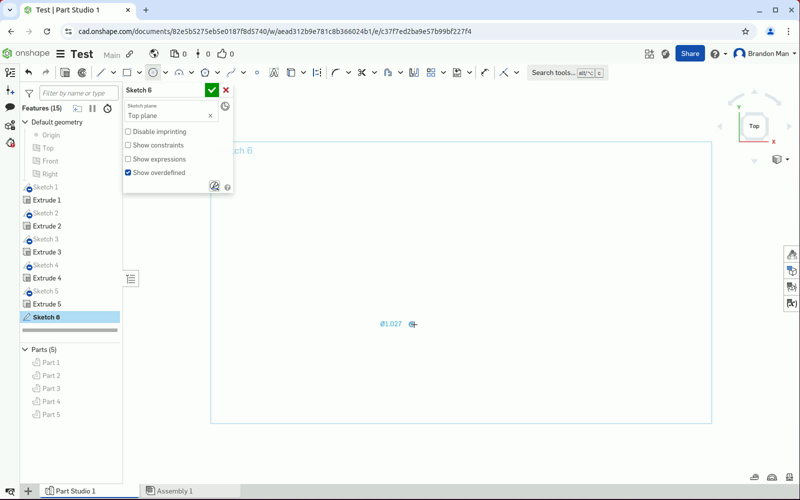
scroll(6)
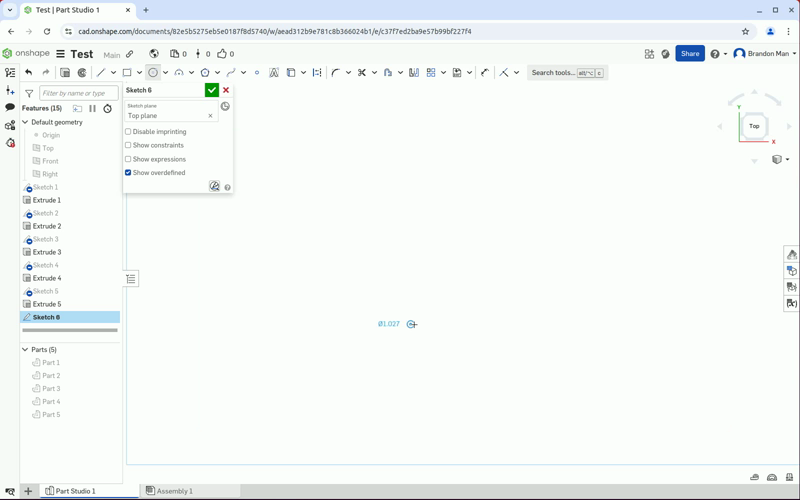
scroll(6)
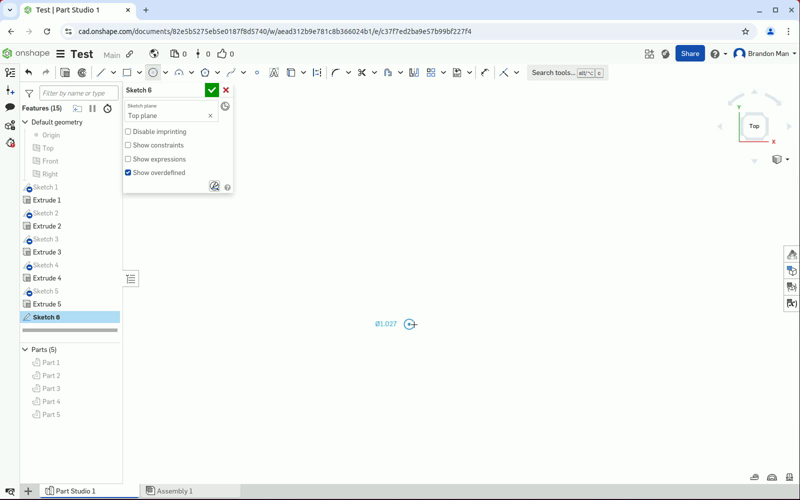
scroll(6)
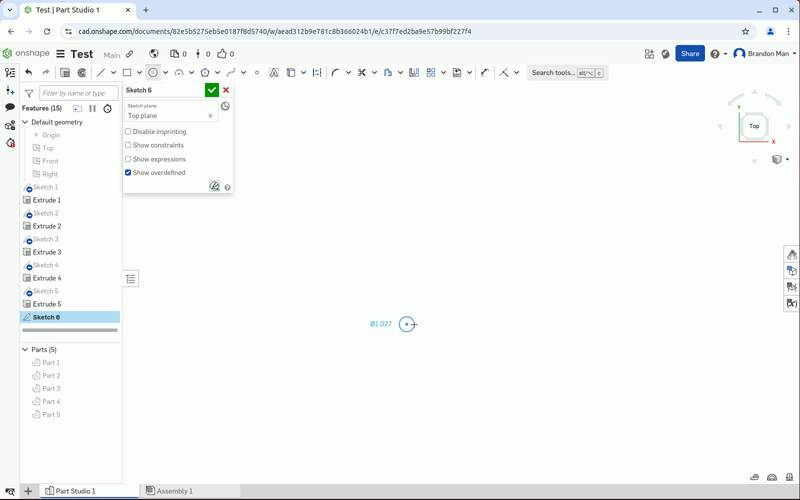
scroll(6)
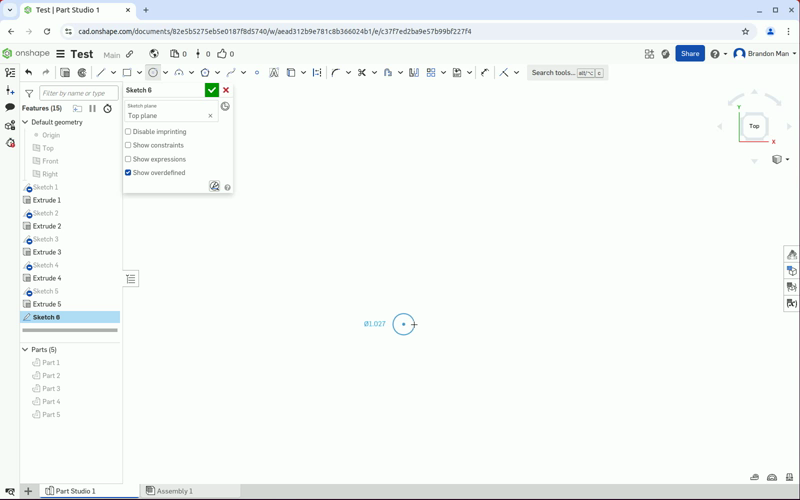
scroll(6)
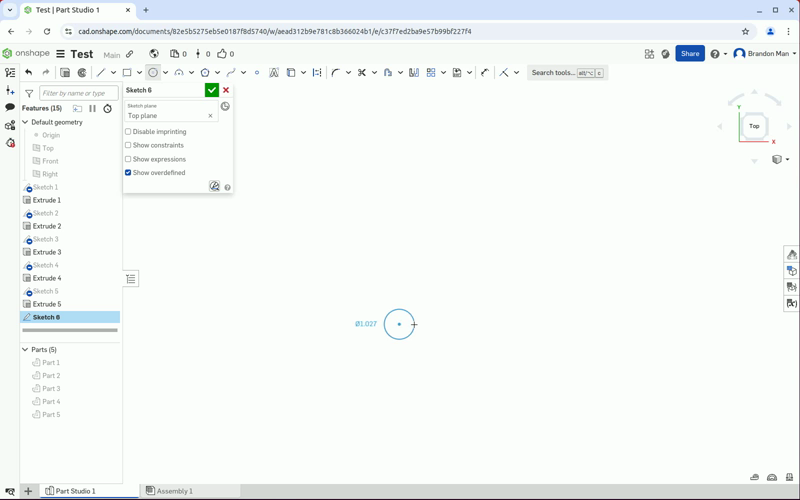
scroll(6)
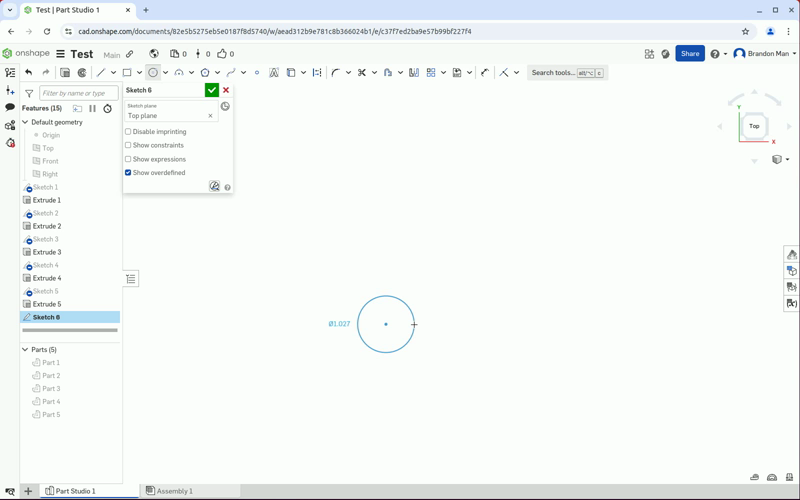
click(414, 324)
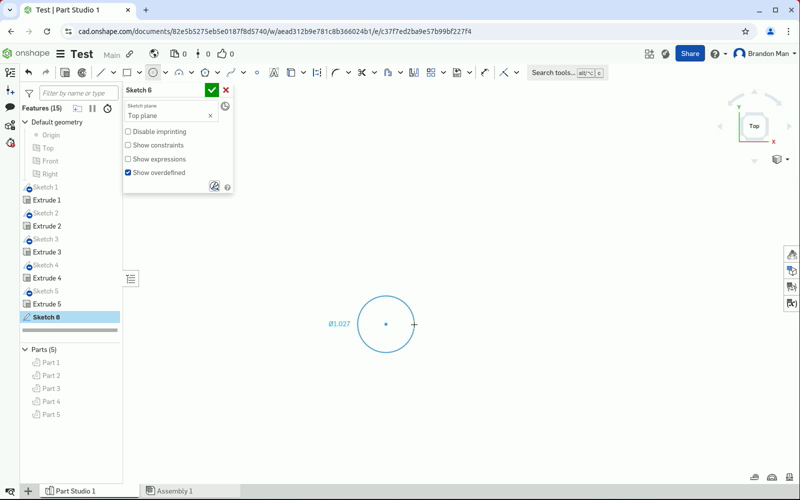
scroll(-6)
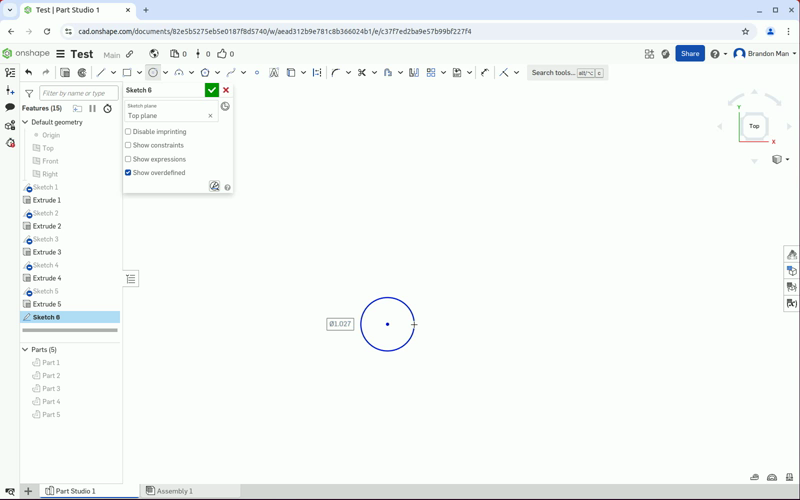
scroll(-6)
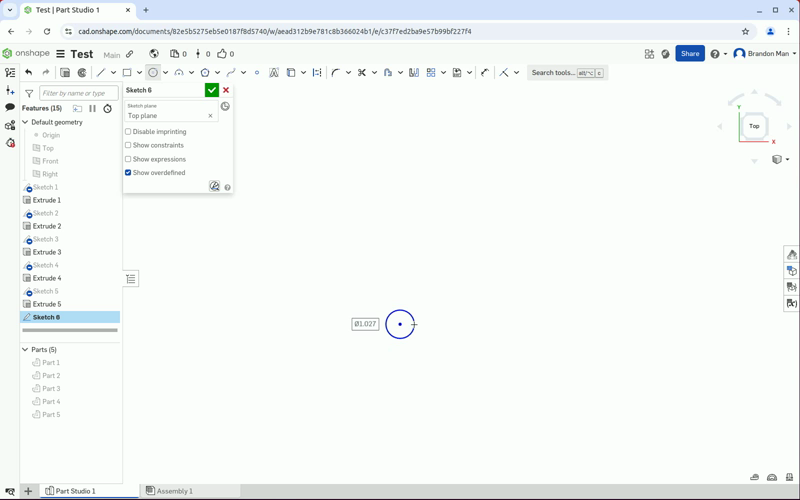
scroll(-6)
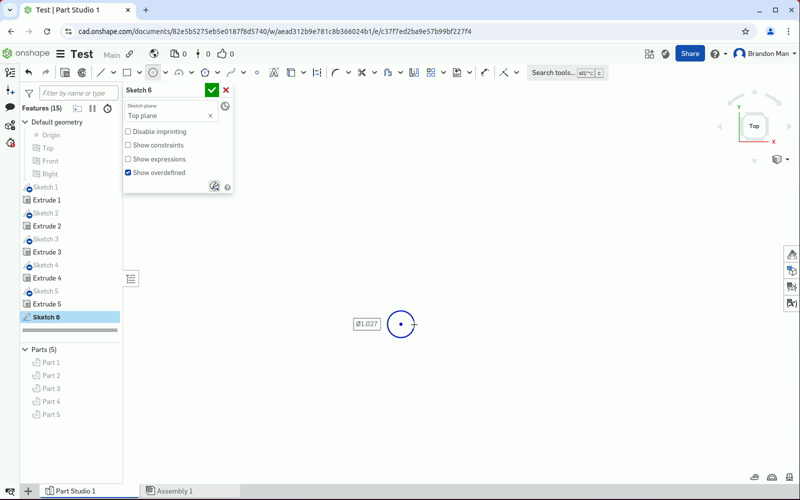
scroll(-6)
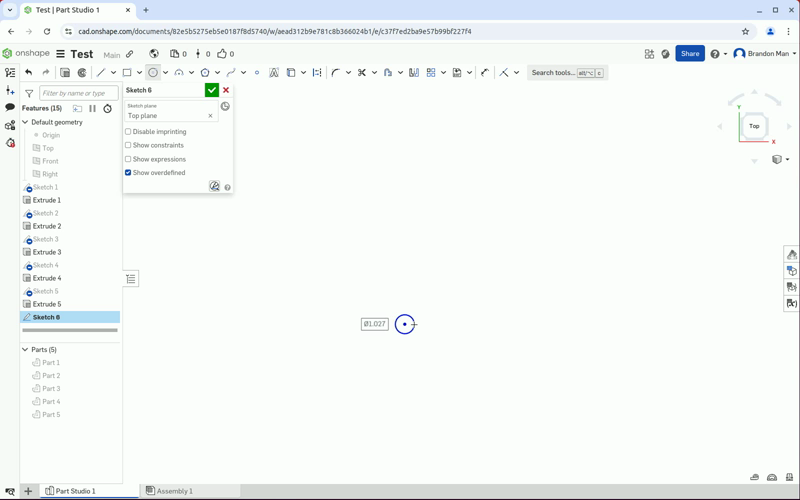
scroll(-6)
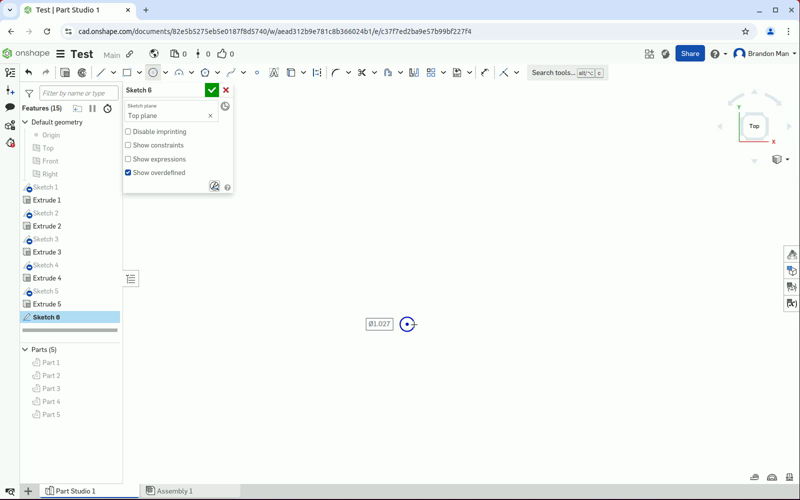
scroll(-6)
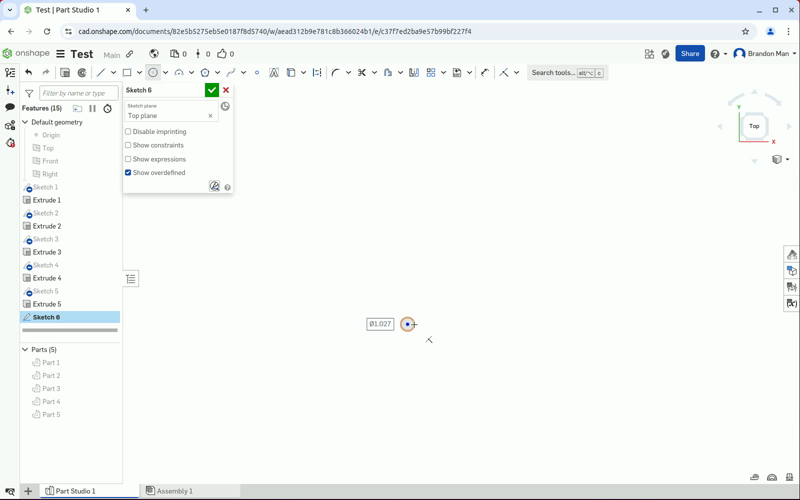
scroll(-6)
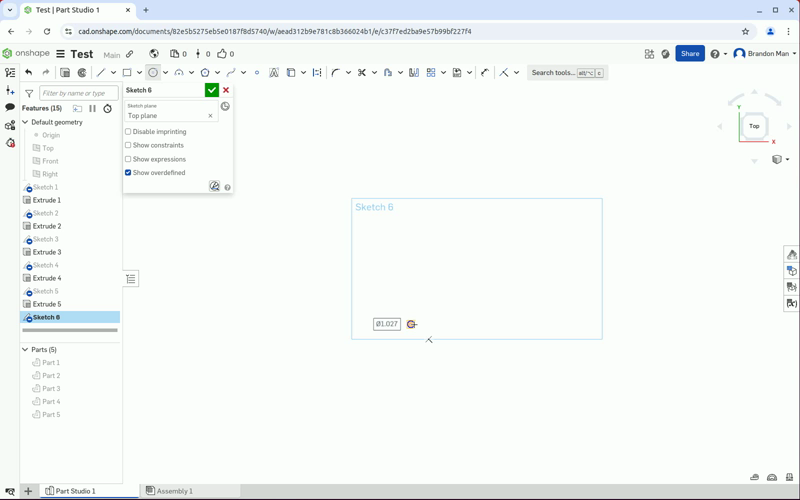
key(esc)
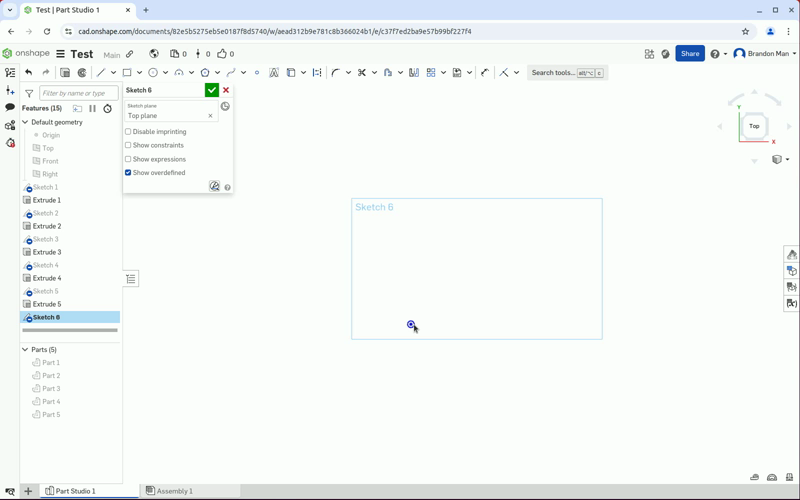
mouse_move(411, 322)
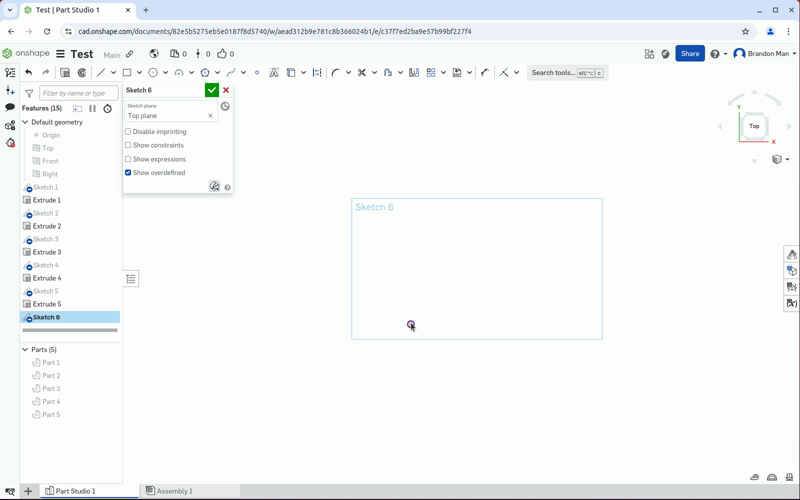
scroll(6)
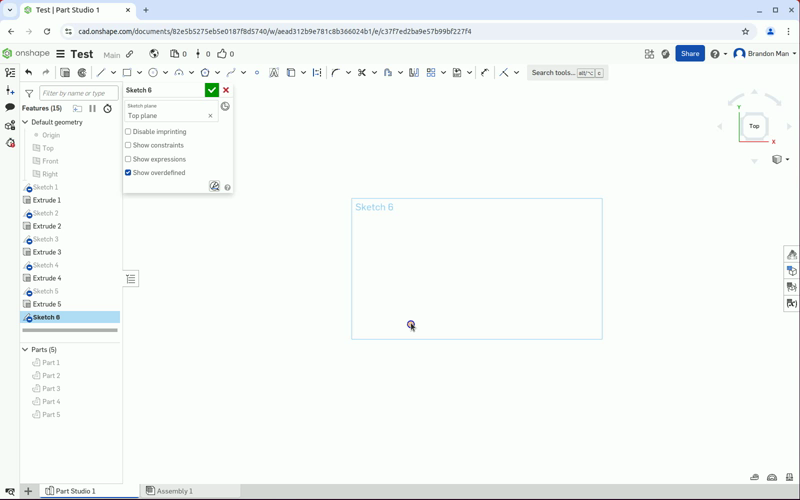
scroll(6)
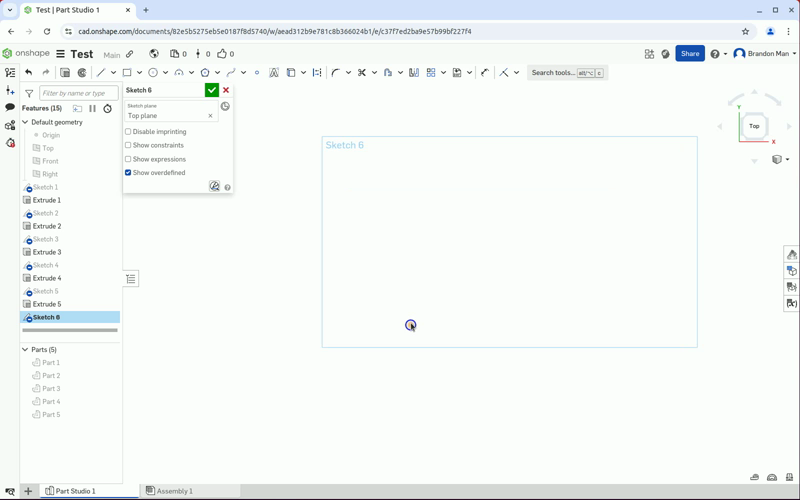
scroll(6)
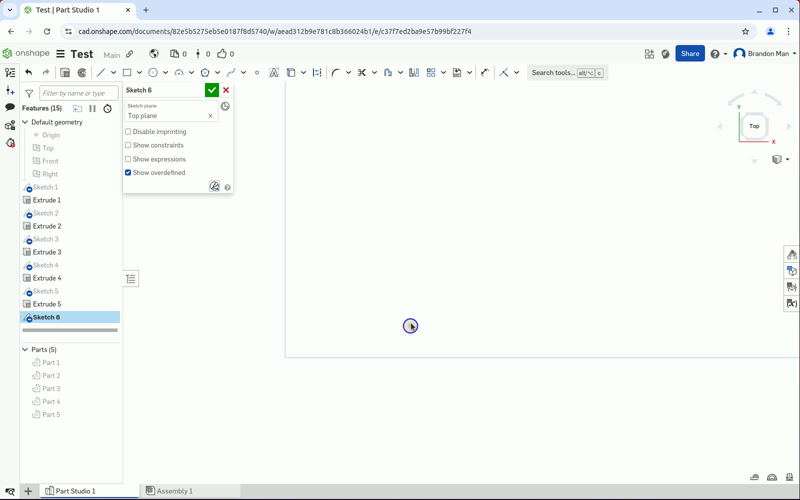
scroll(6)
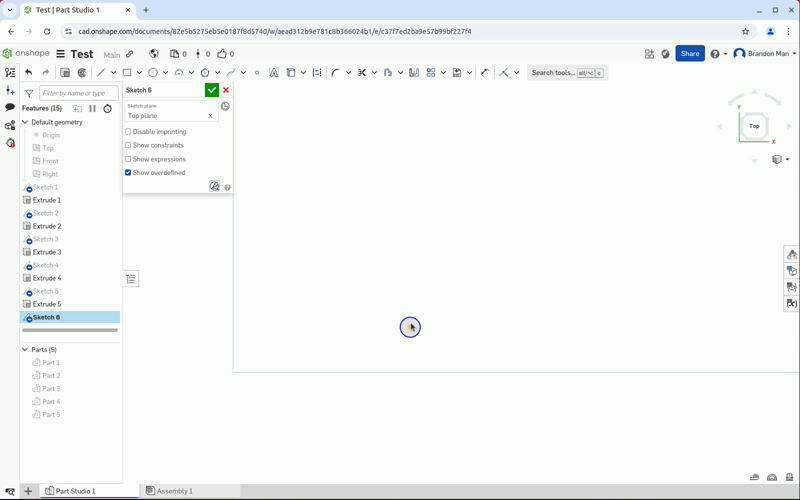
scroll(6)
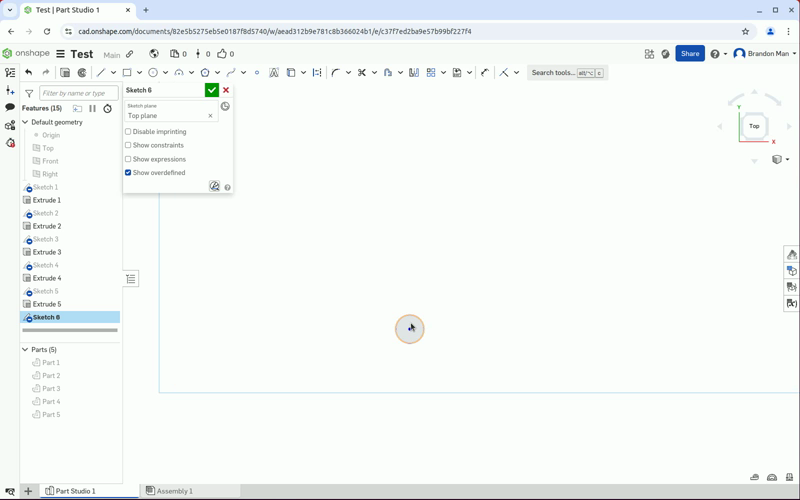
scroll(6)
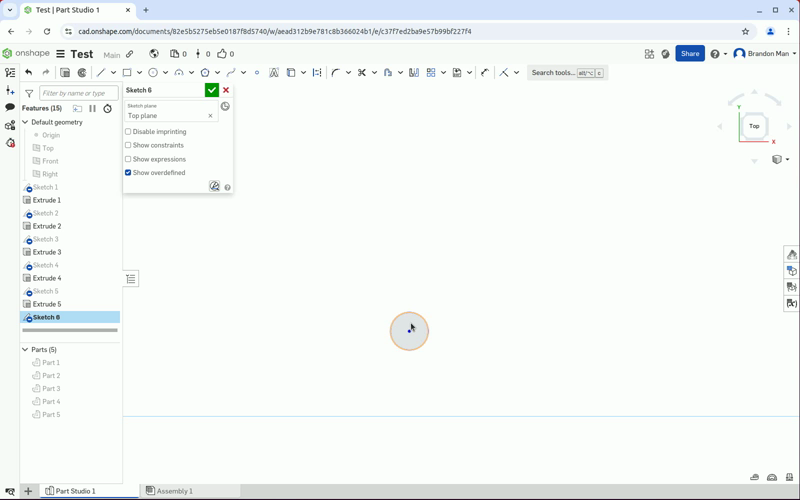
scroll(6)
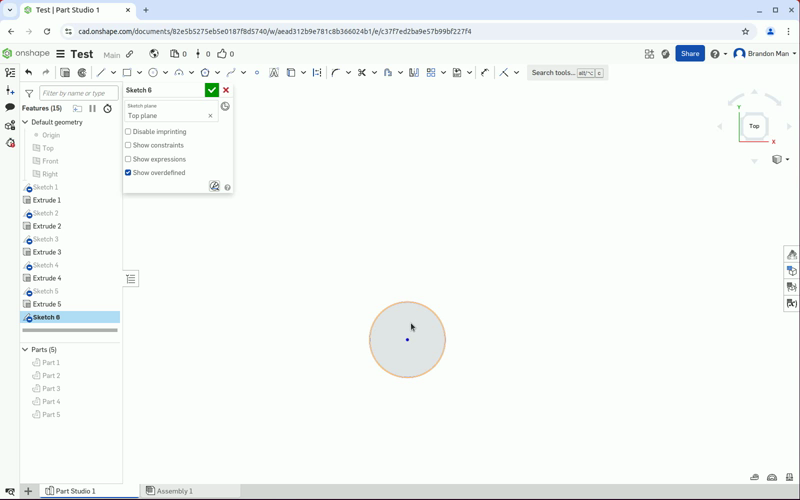
click(411, 322)
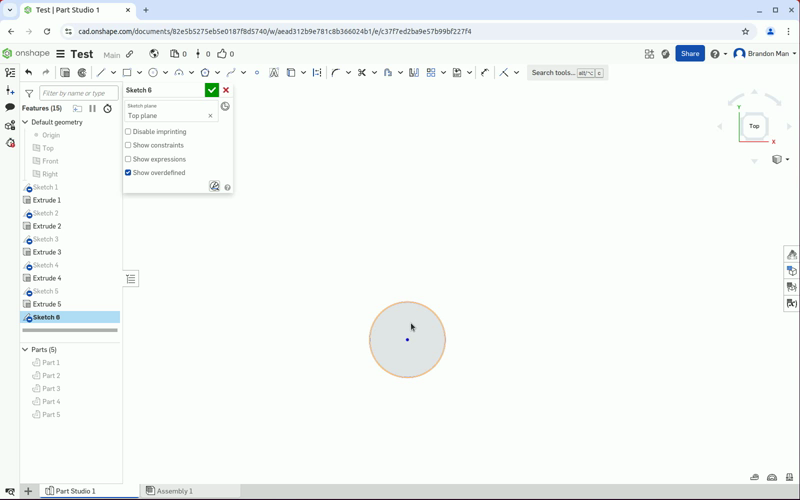
scroll(-6)
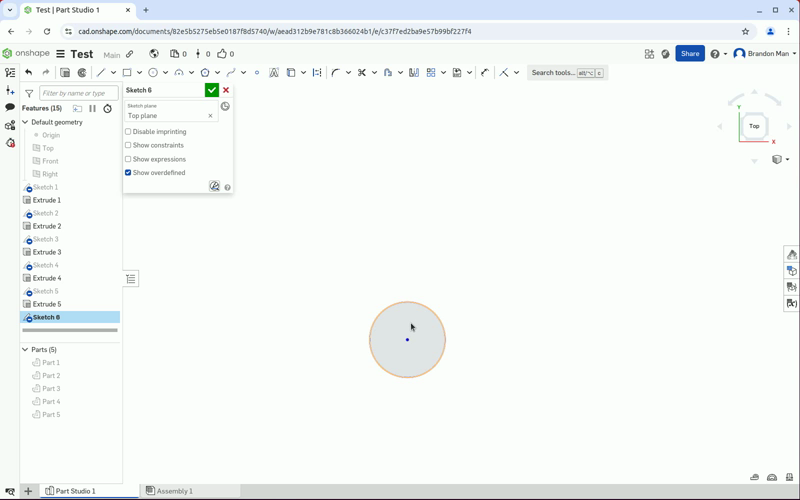
scroll(-6)
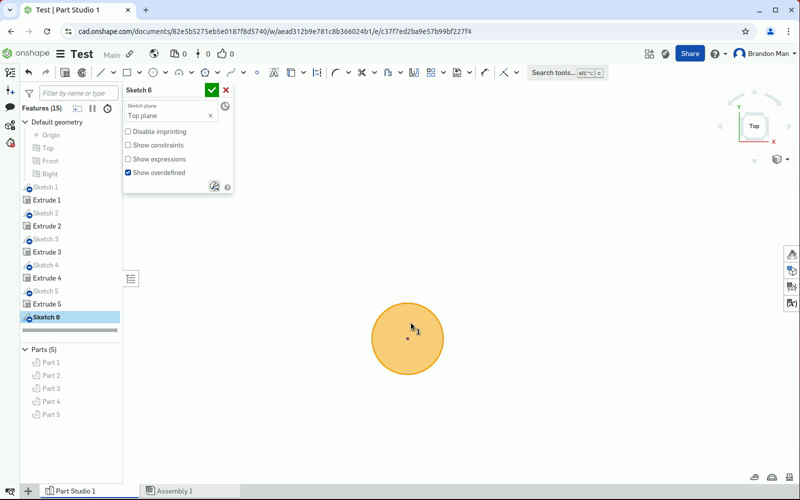
scroll(-6)
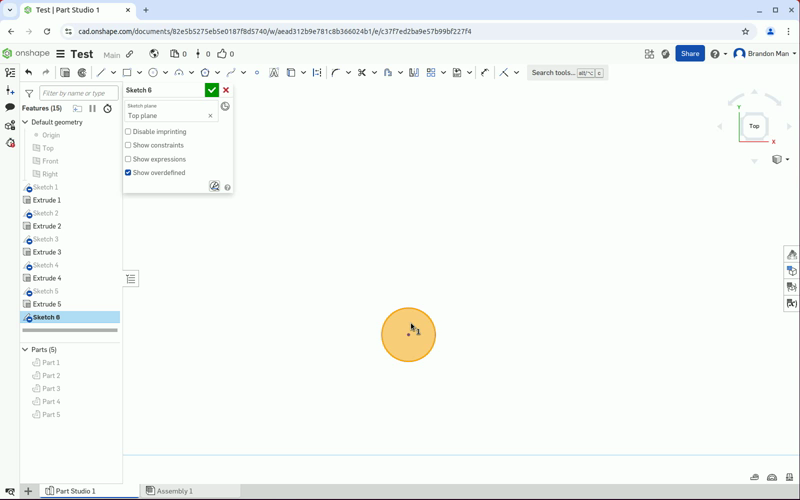
scroll(-6)
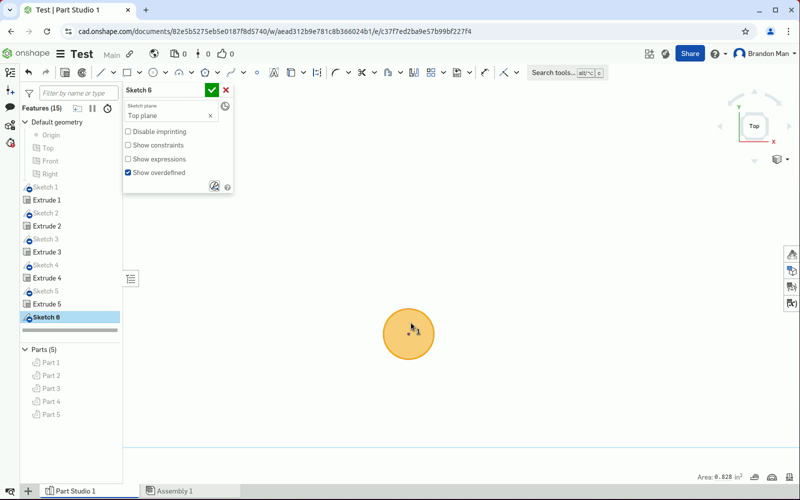
scroll(-6)
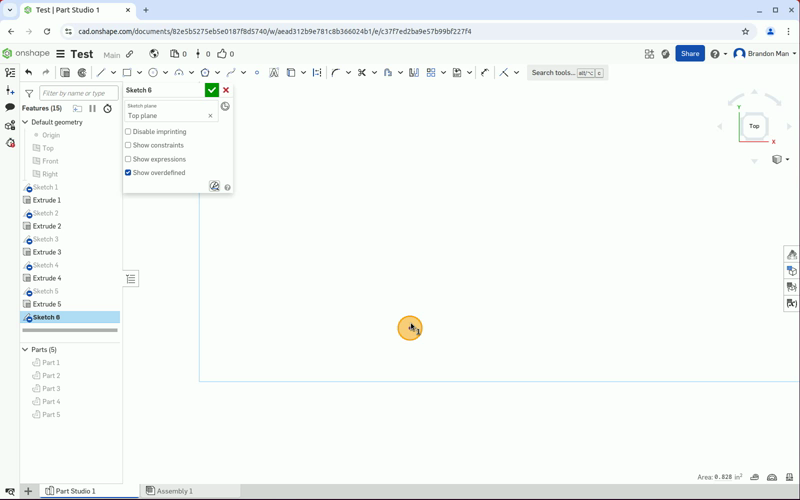
scroll(-6)
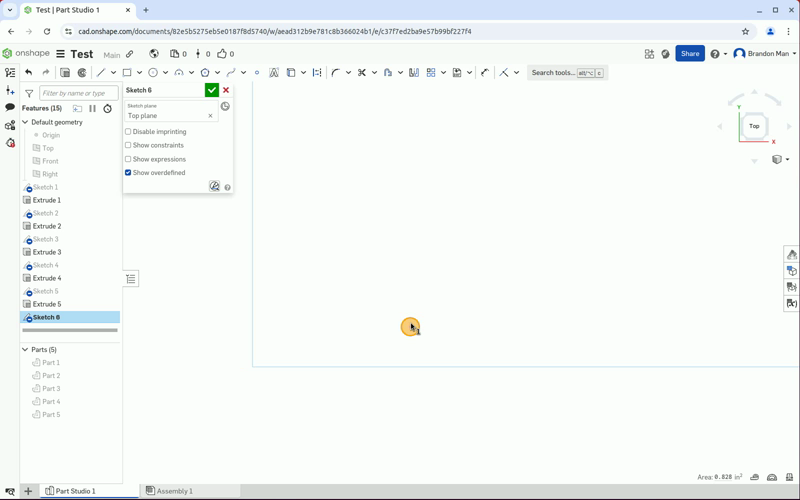
scroll(-6)
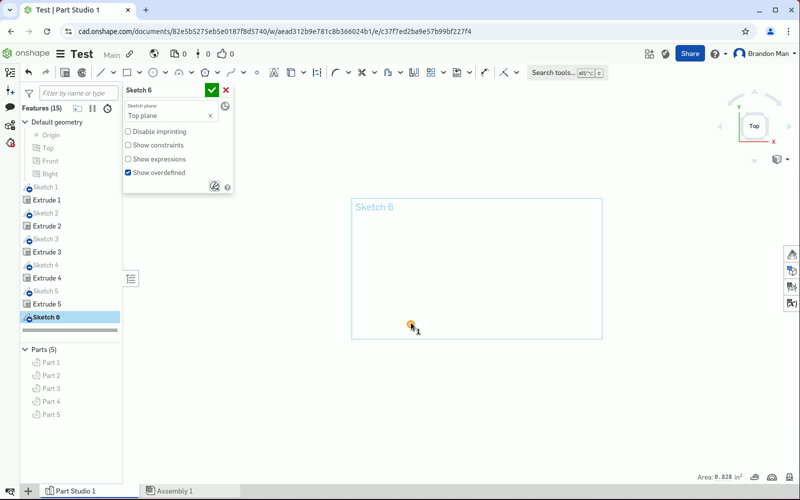
mouse_move(73, 352)
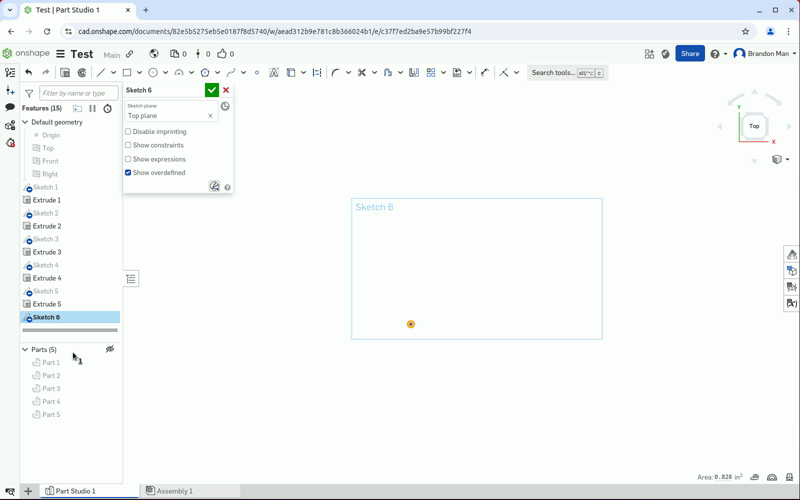
key(shift+y)
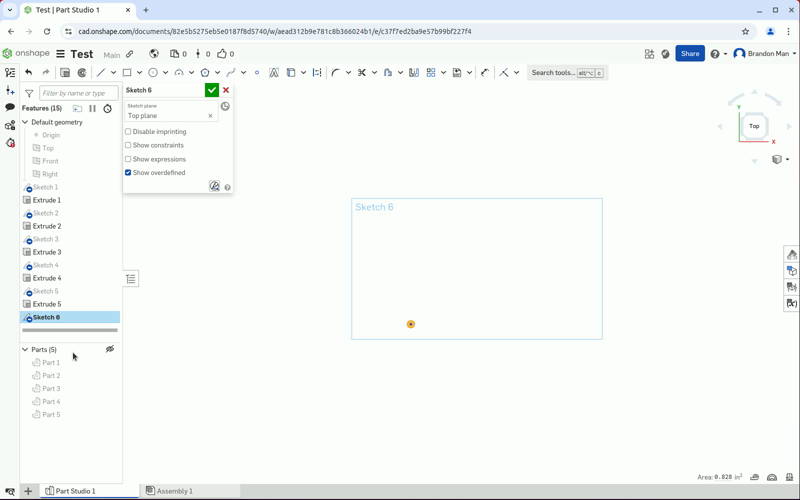
key(shift+e)
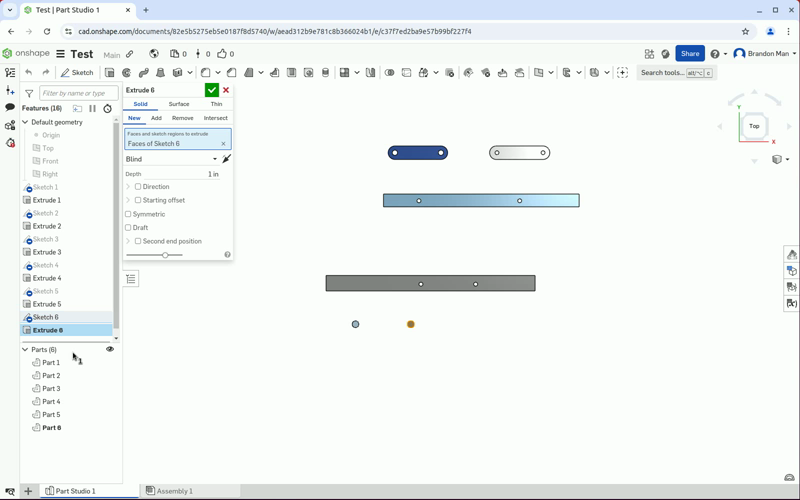
mouse_move(143, 106)
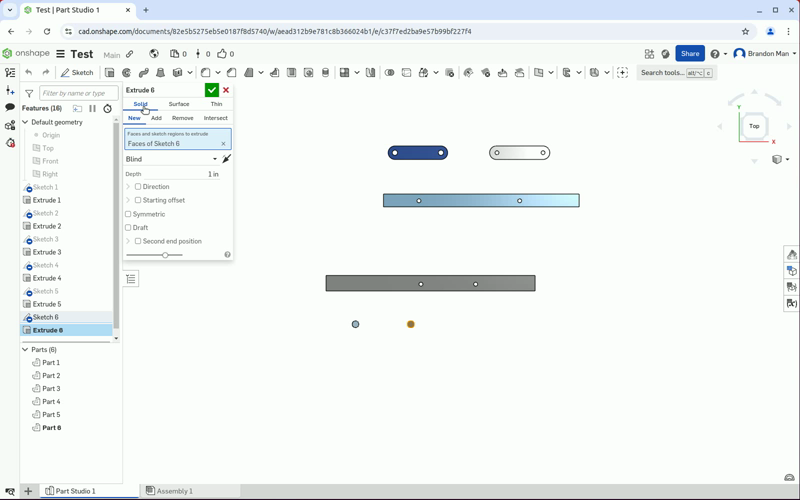
click(143, 106)
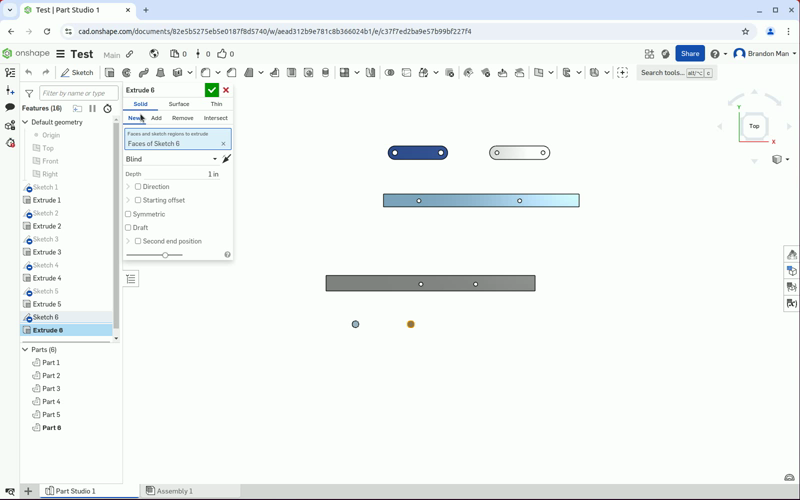
mouse_move(137, 120)
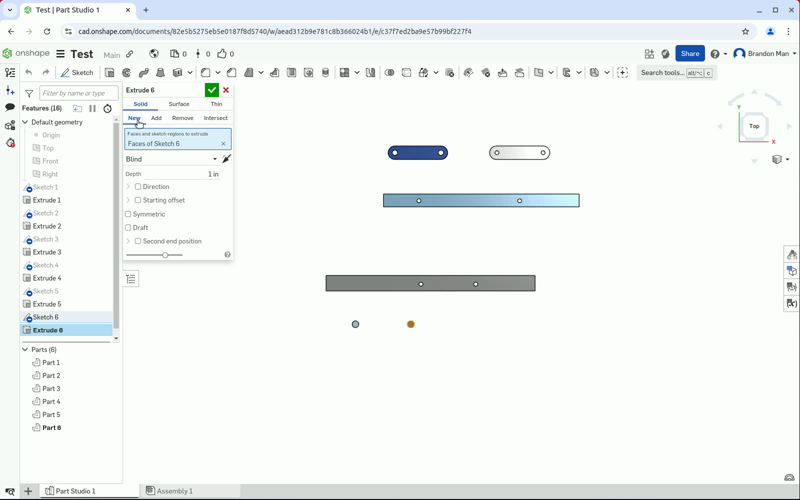
click(137, 120)
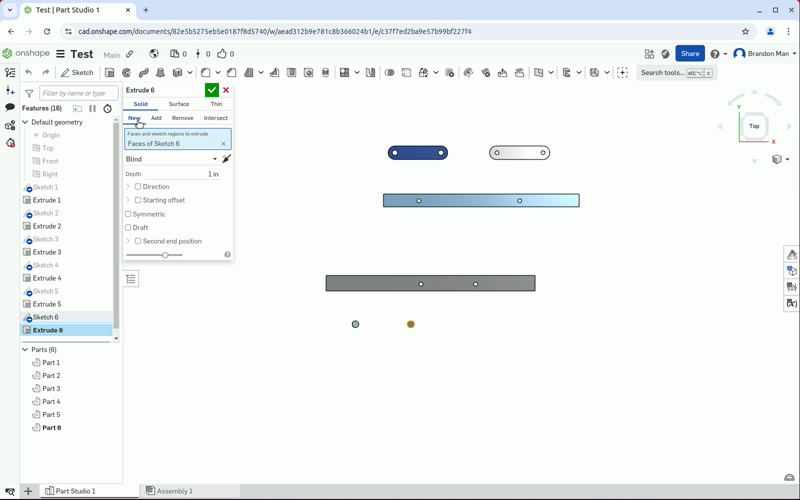
key(tab, 4)
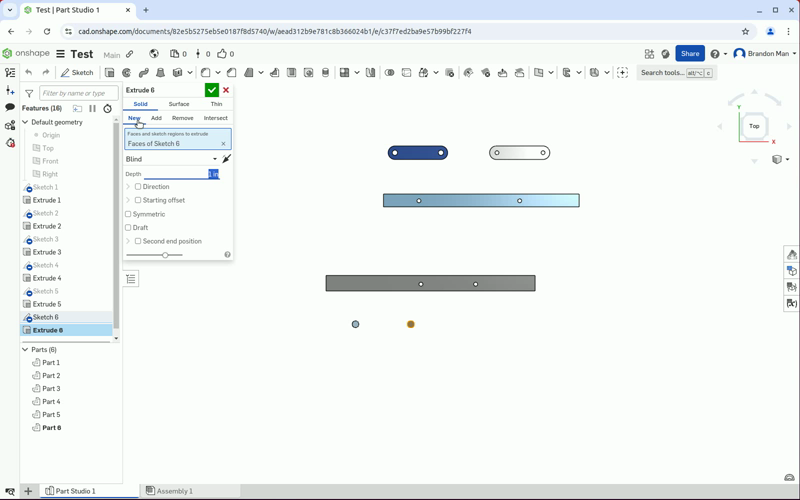
text(8.666)
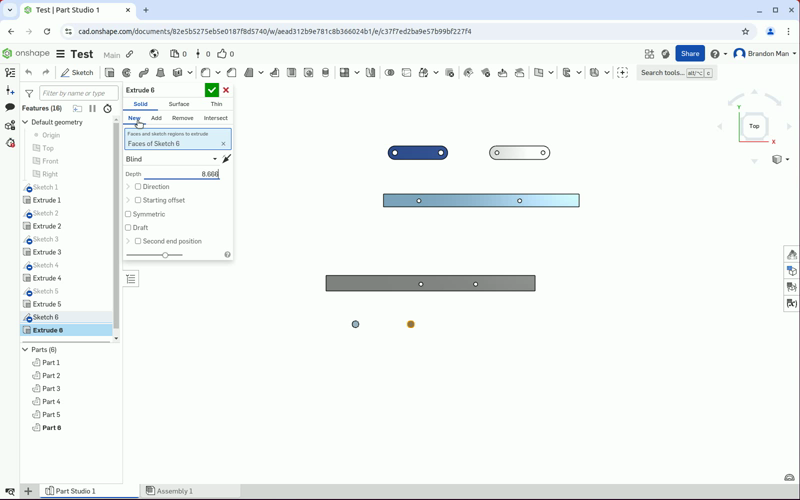
key(enter)
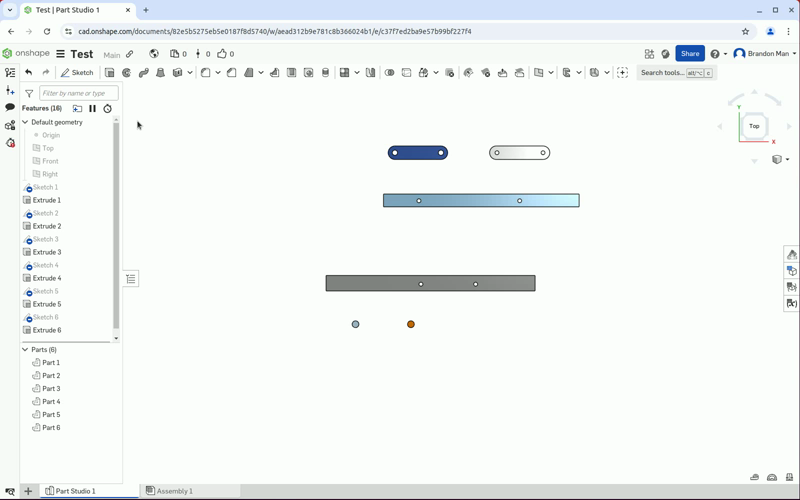
key(shift+h)
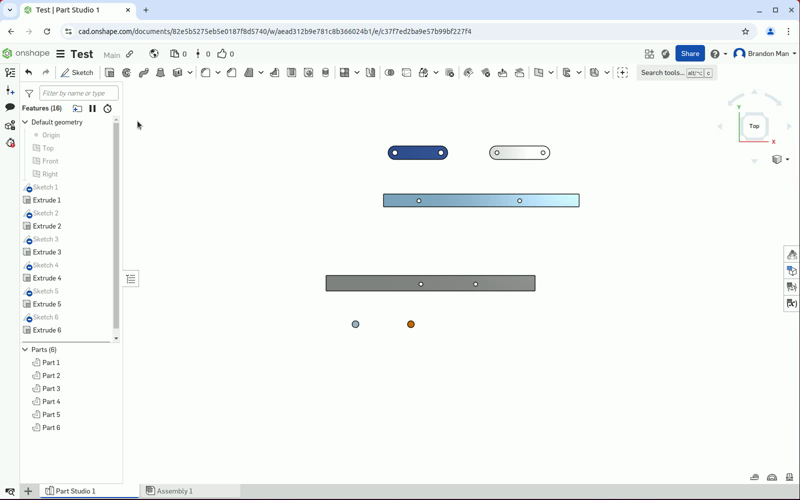
key(shift+h)
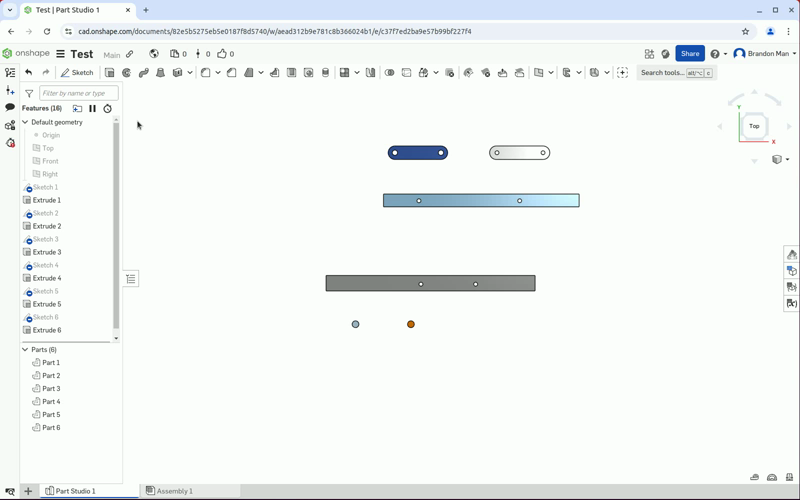
mouse_move(69, 189)
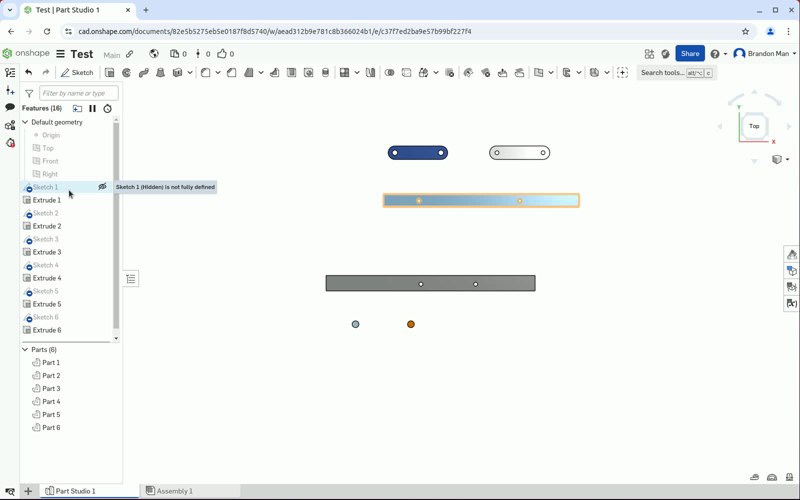
click(69, 189)
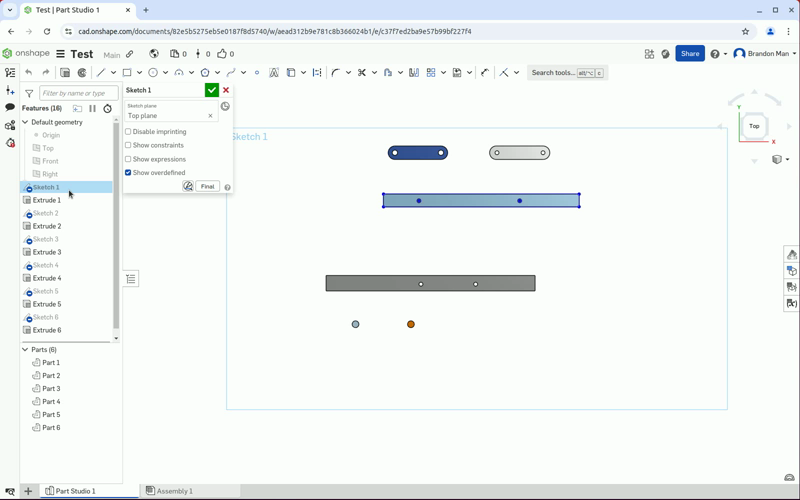
mouse_move(229, 92)
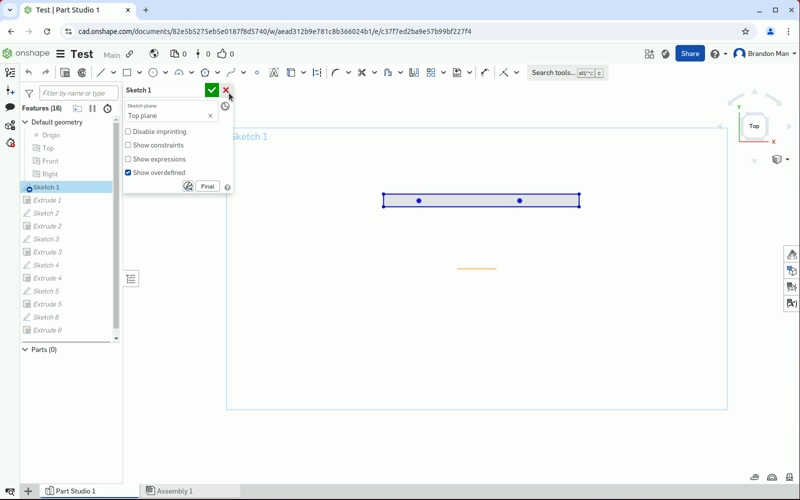
click(229, 92)
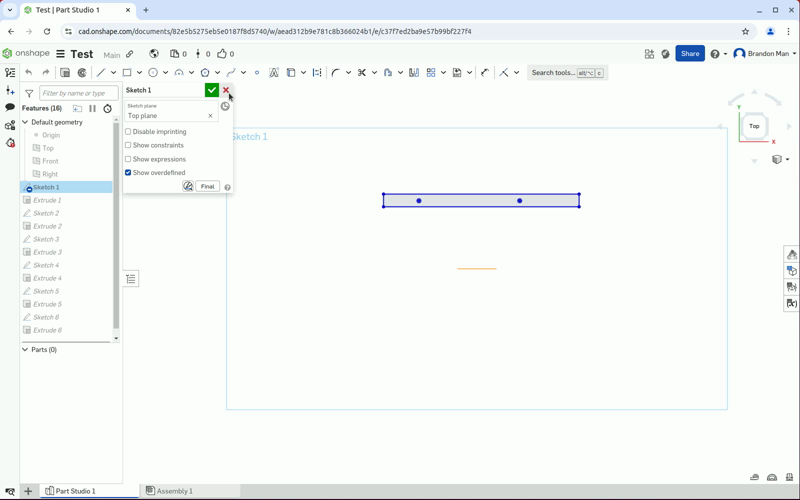
key(shift+s)
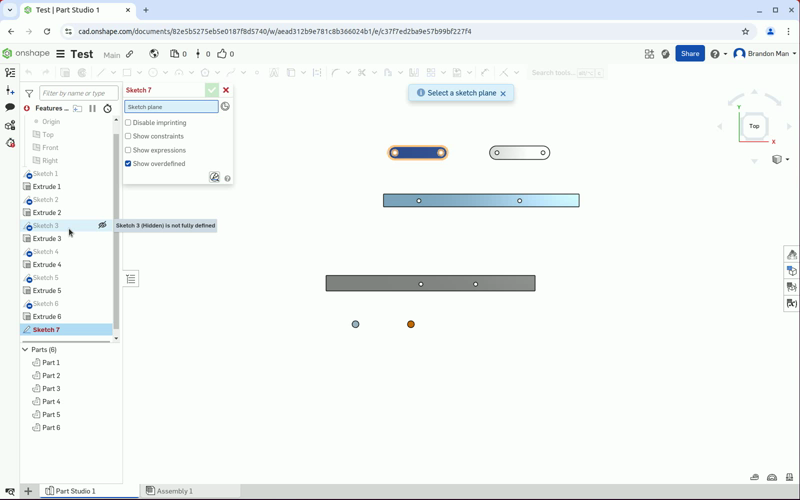
scroll(3)
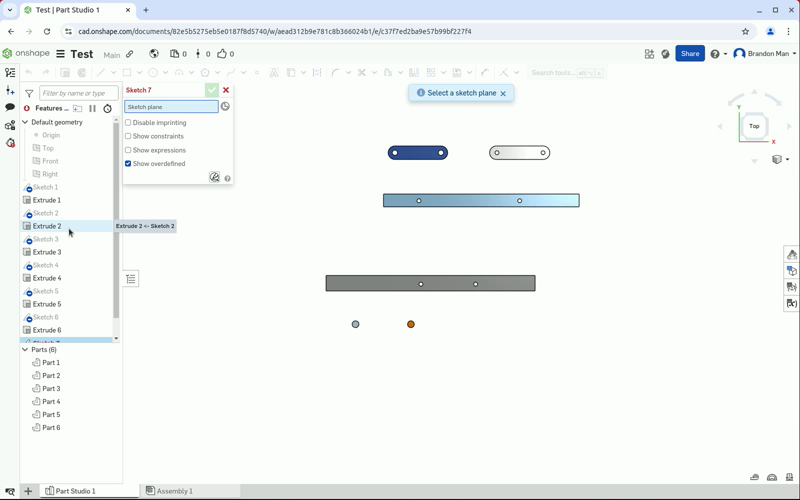
mouse_move(69, 150)
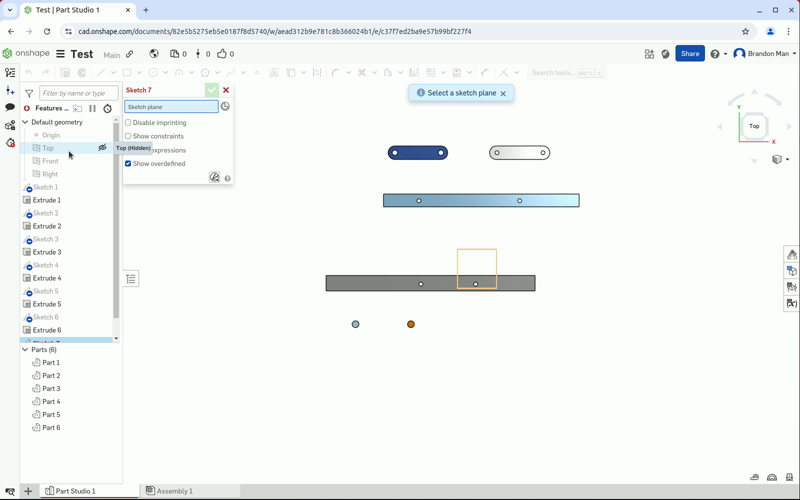
click(69, 150)
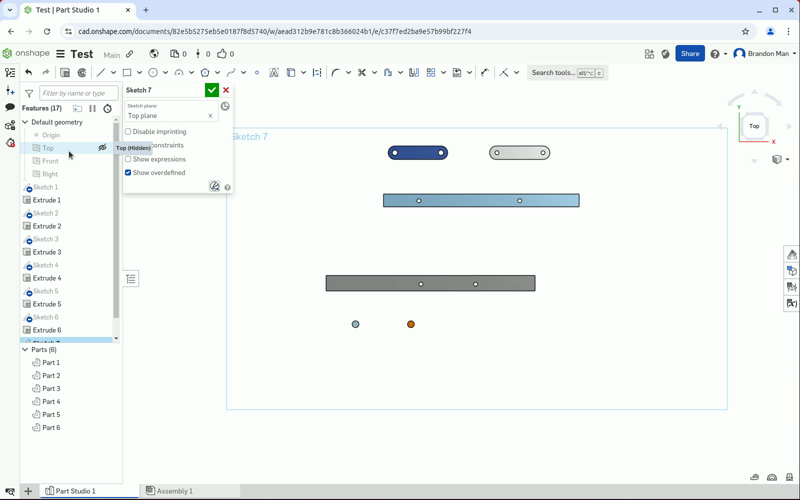
mouse_move(73, 352)
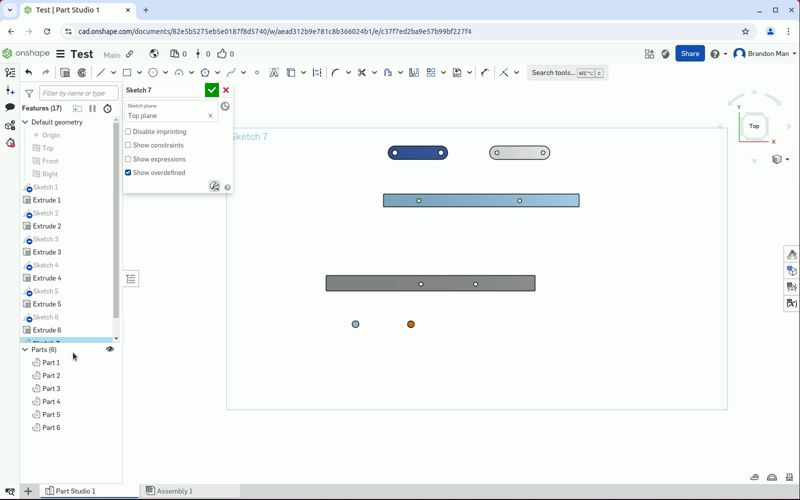
key(y)
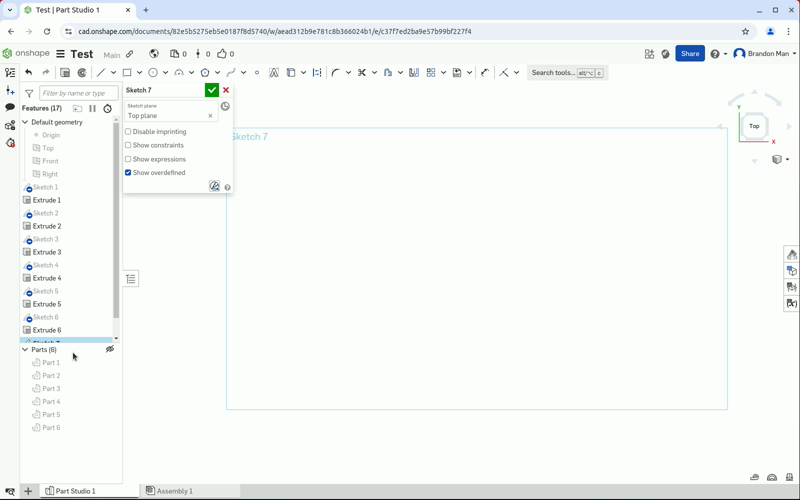
key(c)
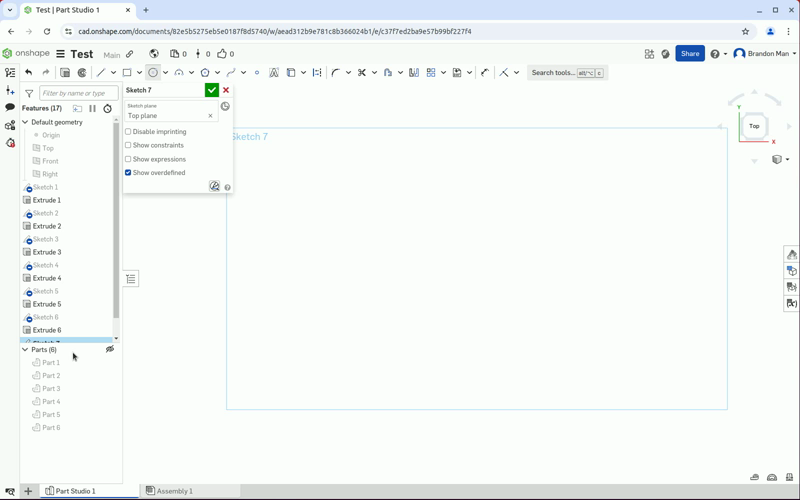
key_down(shift)
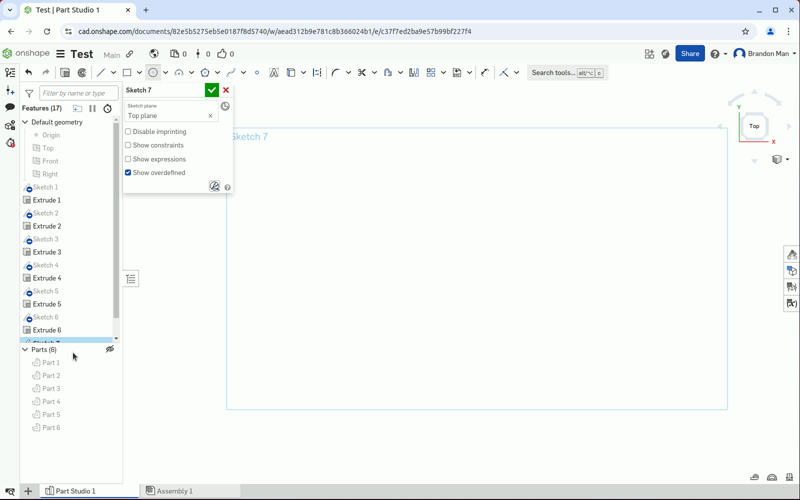
mouse_move(453, 324)
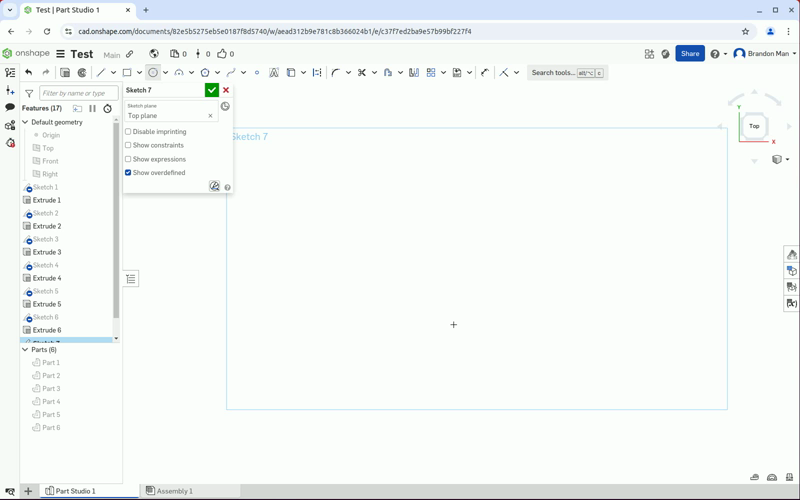
click(453, 324)
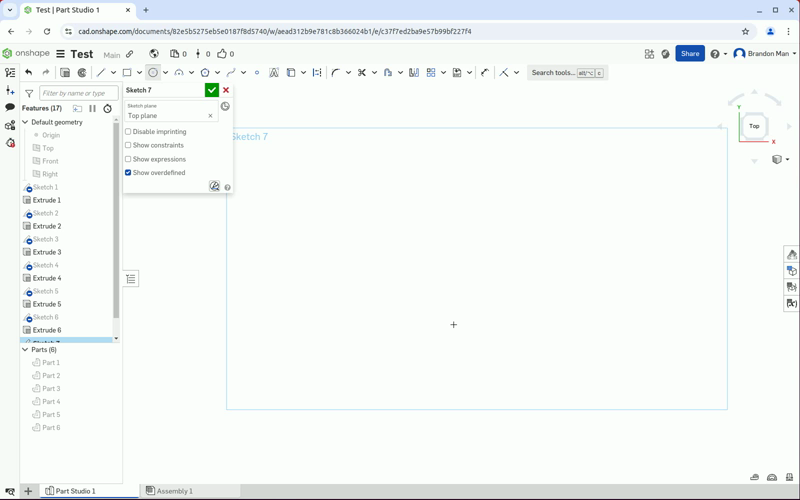
key_up(shift)
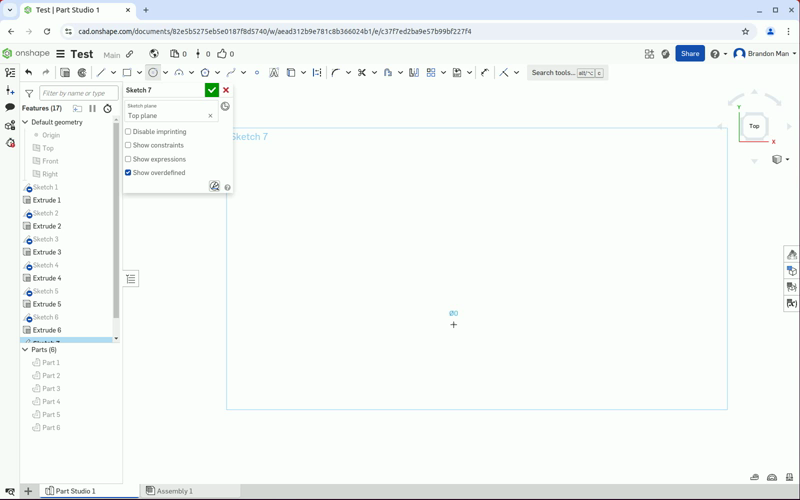
mouse_move(456, 324)
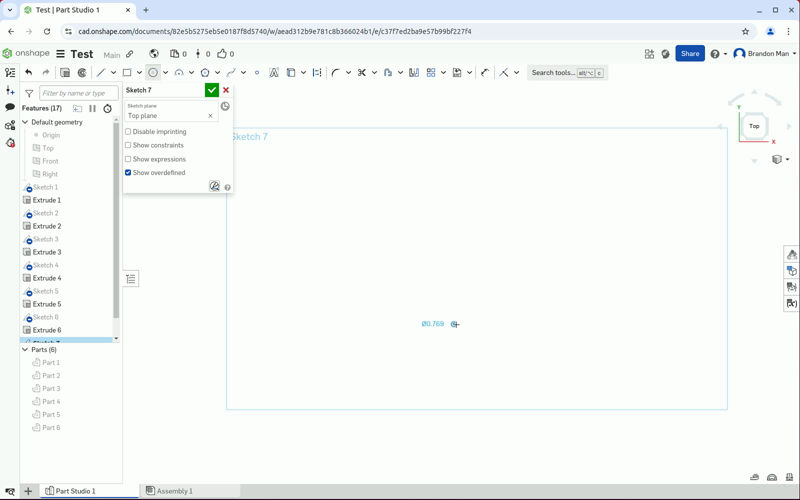
scroll(6)
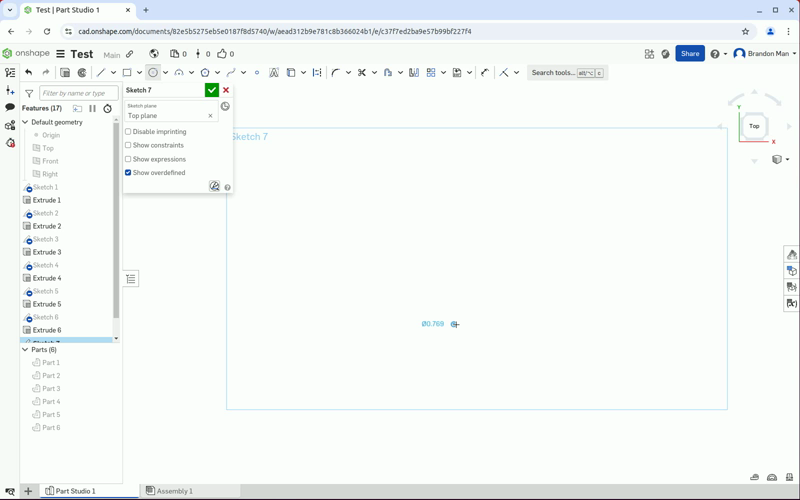
scroll(6)
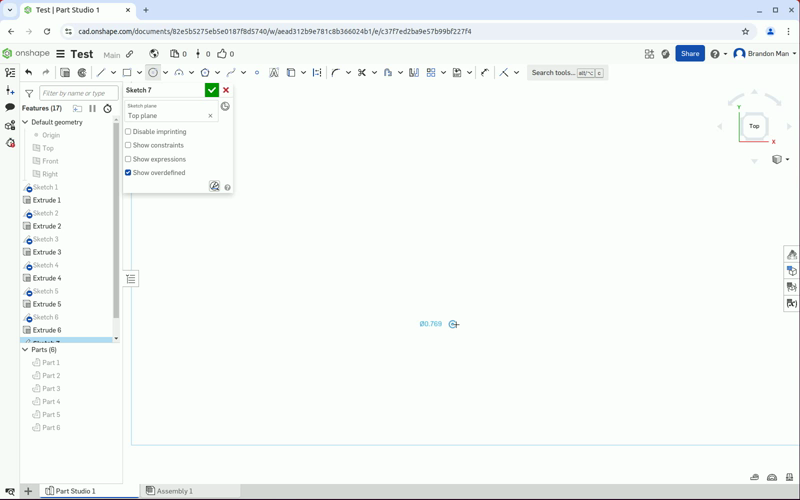
scroll(6)
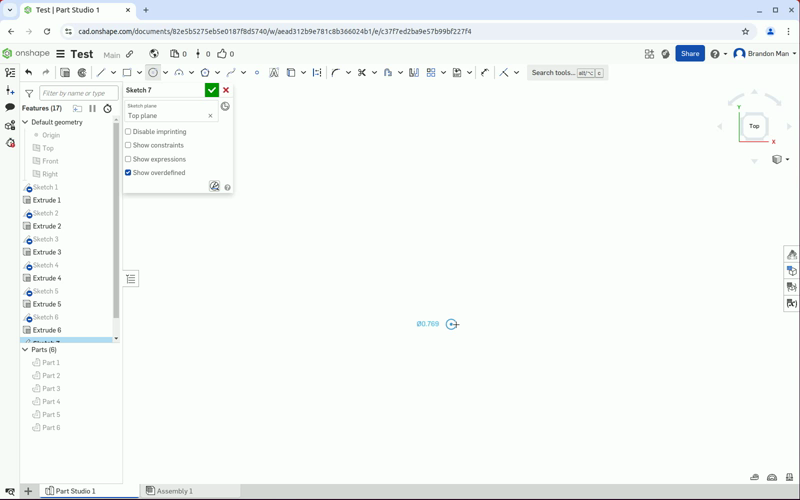
scroll(6)
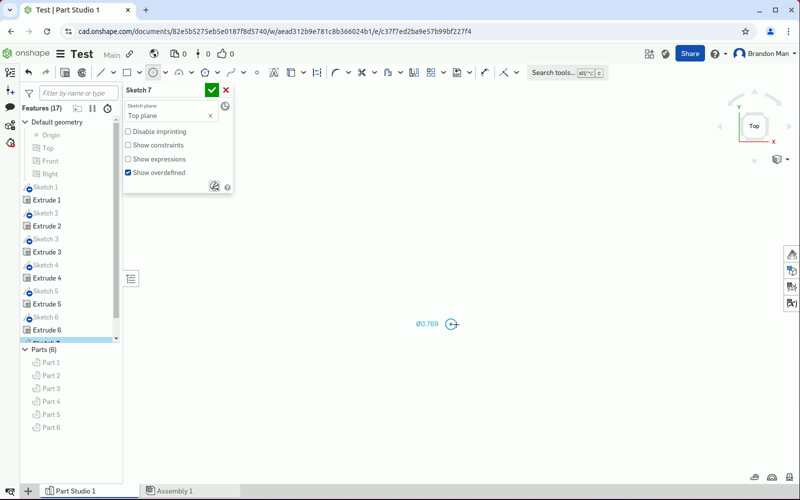
scroll(6)
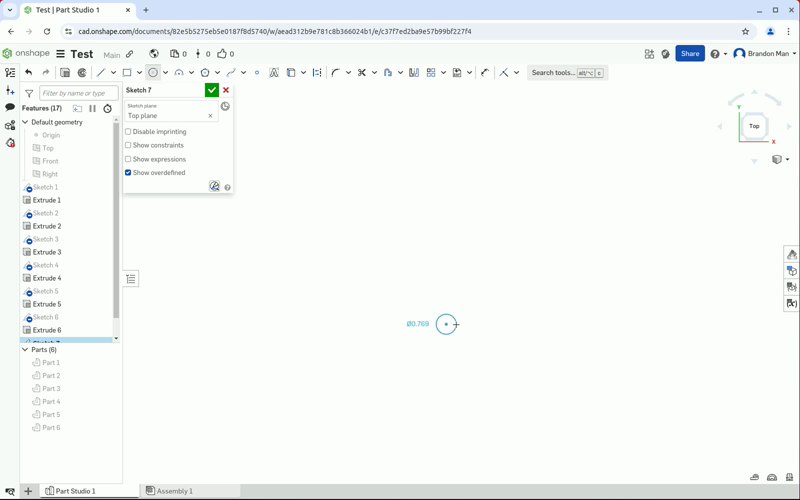
scroll(6)
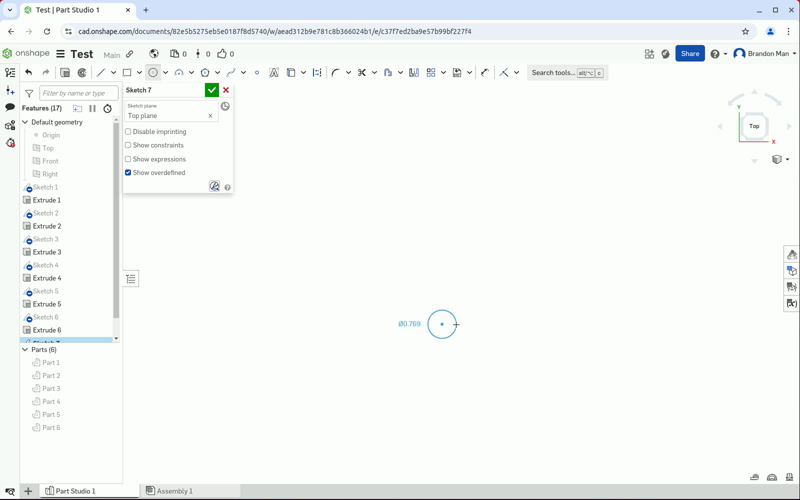
scroll(6)
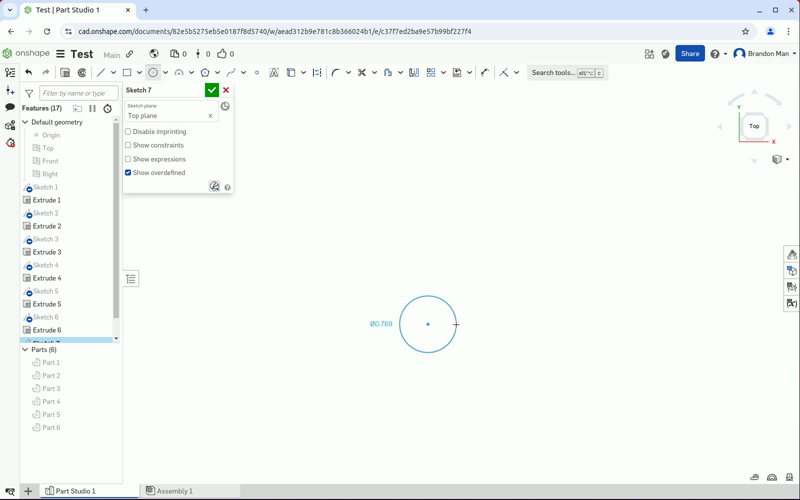
click(456, 324)
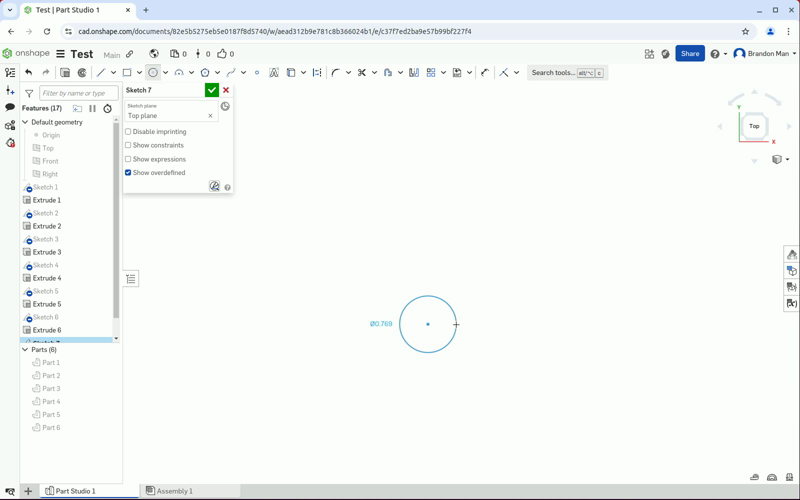
scroll(-6)
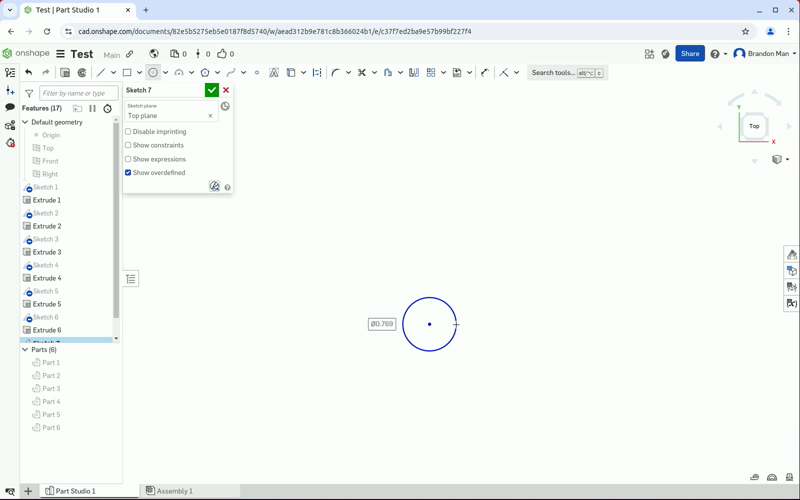
scroll(-6)
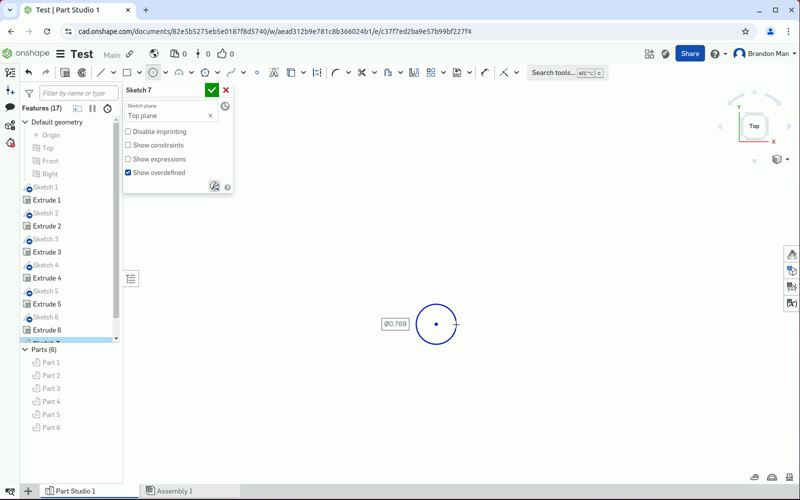
scroll(-6)
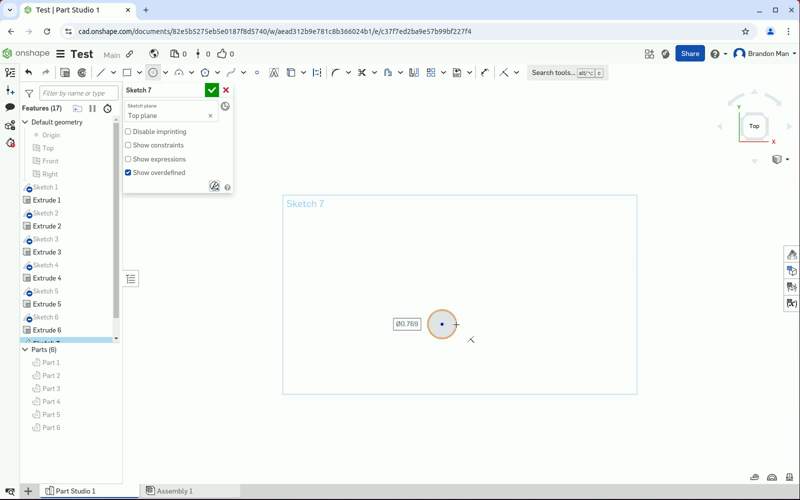
scroll(-6)
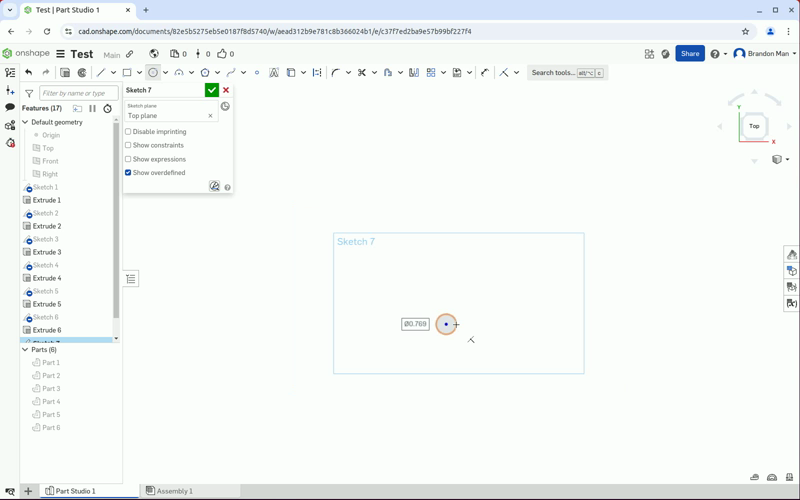
scroll(-6)
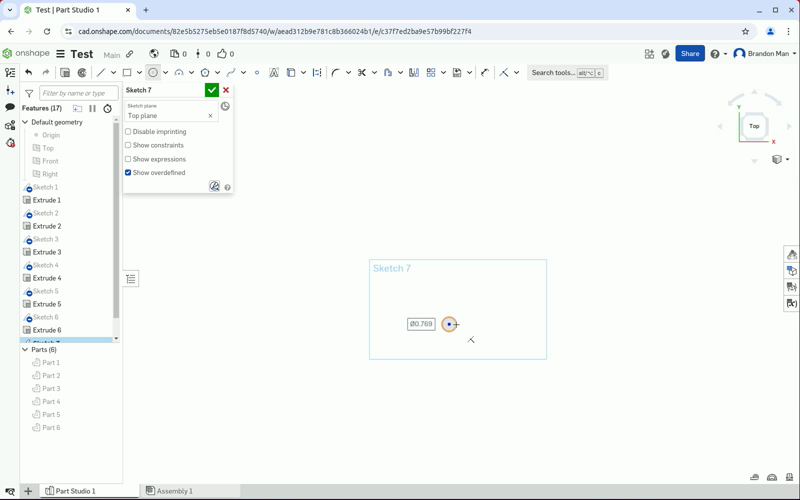
scroll(-6)
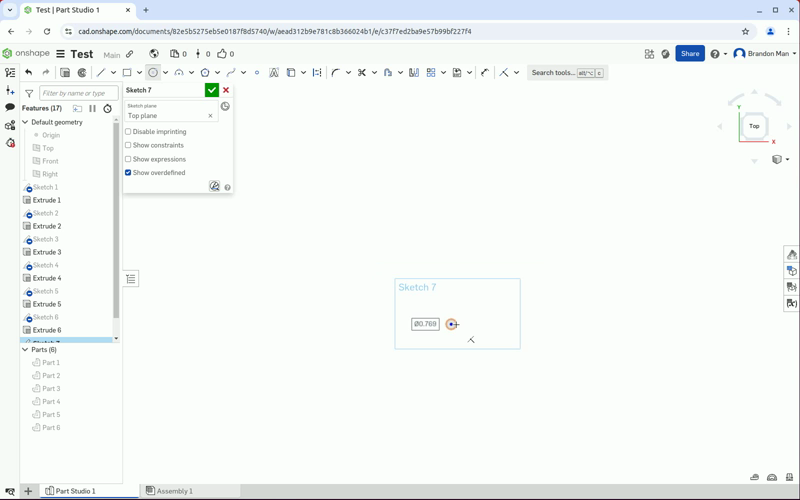
scroll(-6)
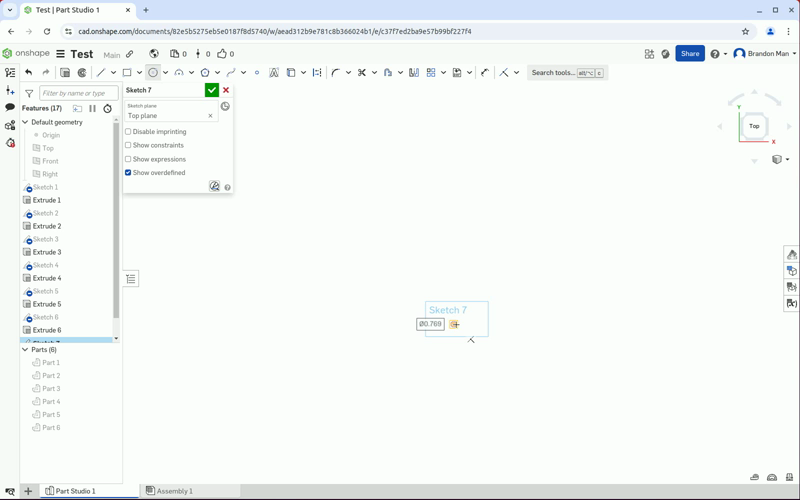
key(esc)
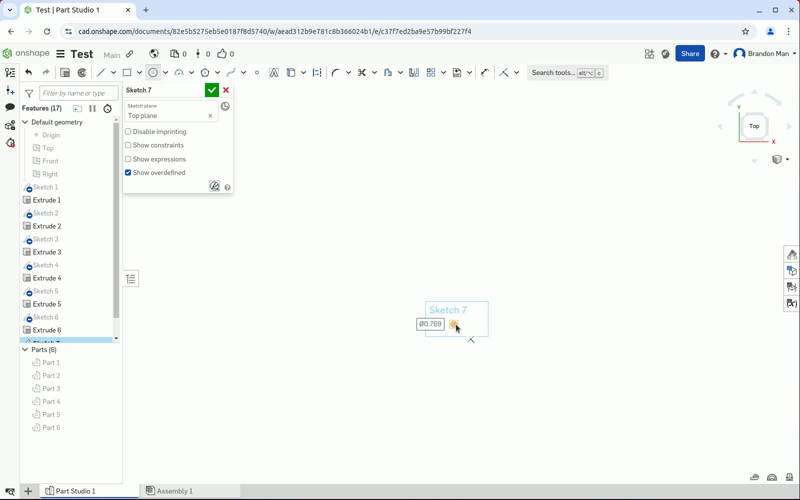
mouse_move(455, 325)
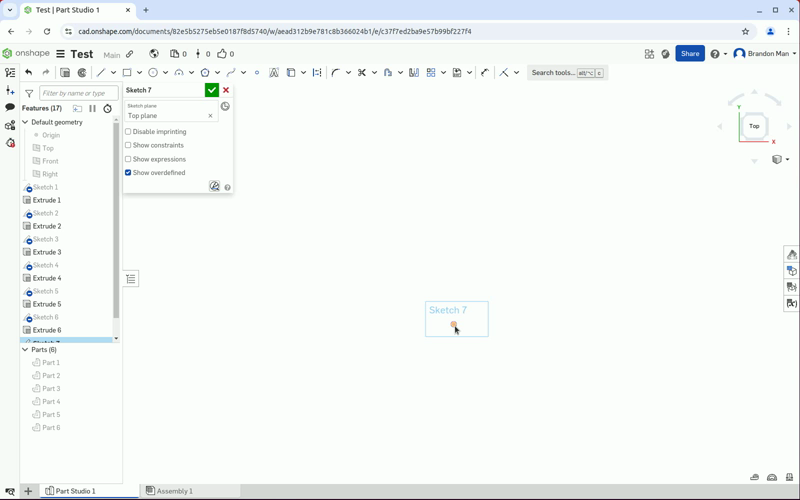
scroll(6)
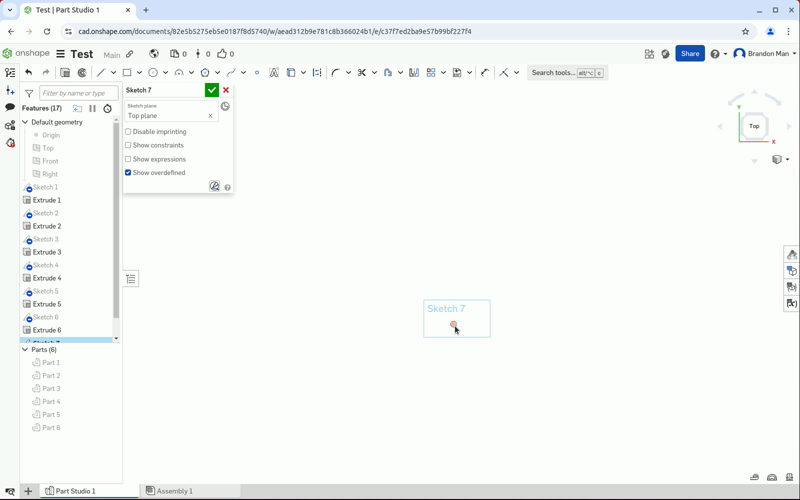
scroll(6)
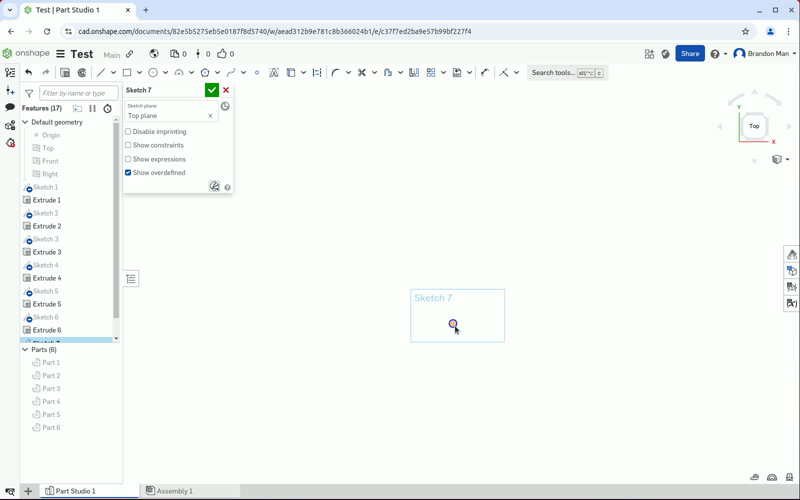
scroll(6)
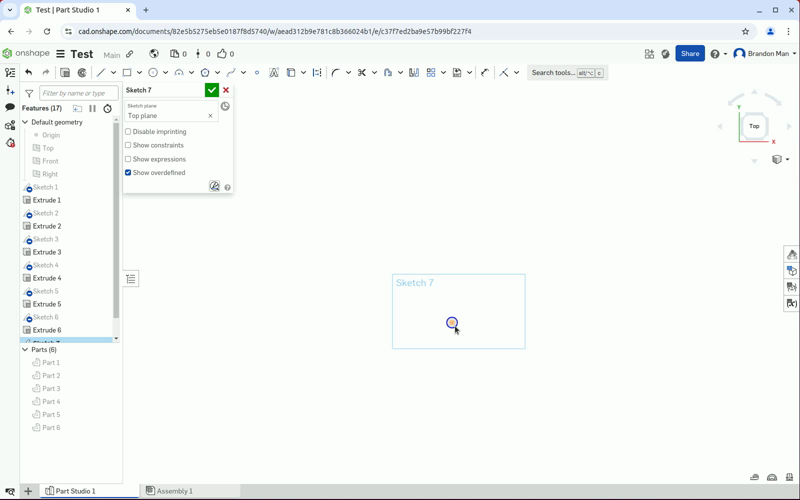
scroll(6)
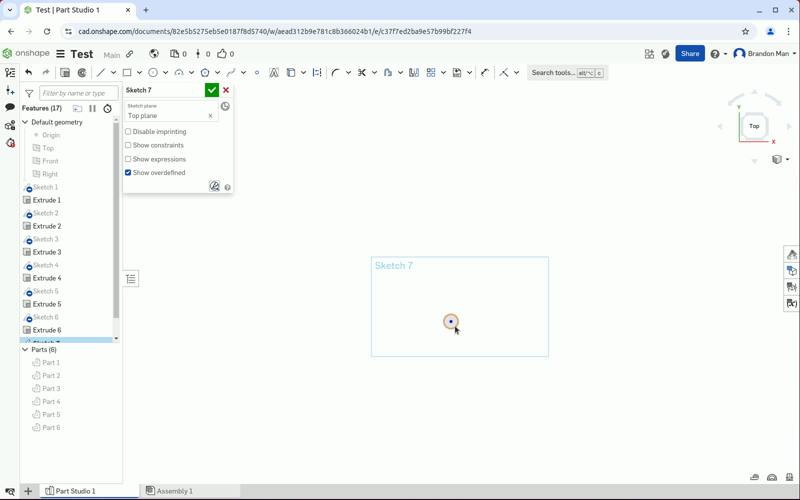
scroll(6)
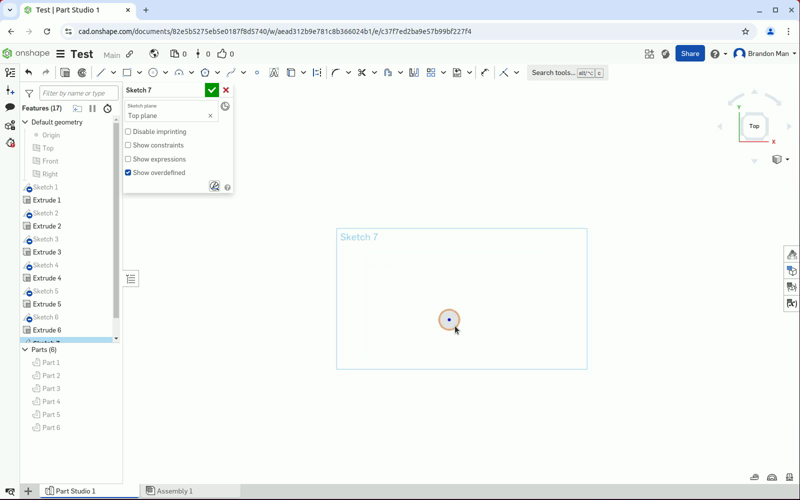
scroll(6)
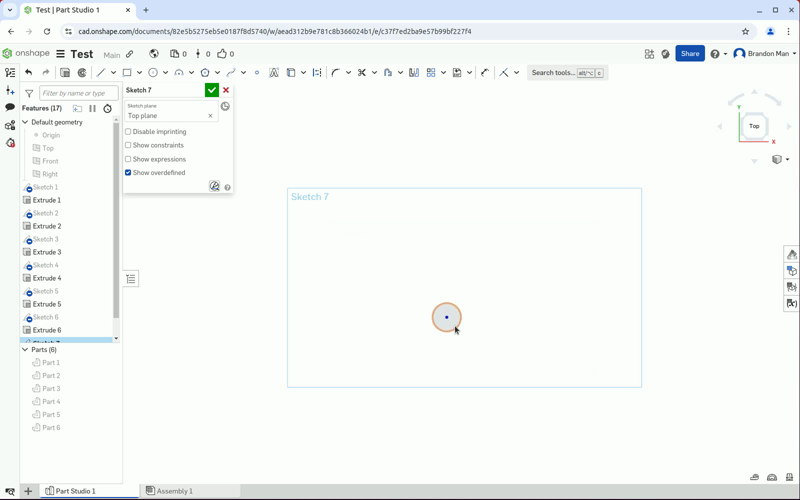
scroll(6)
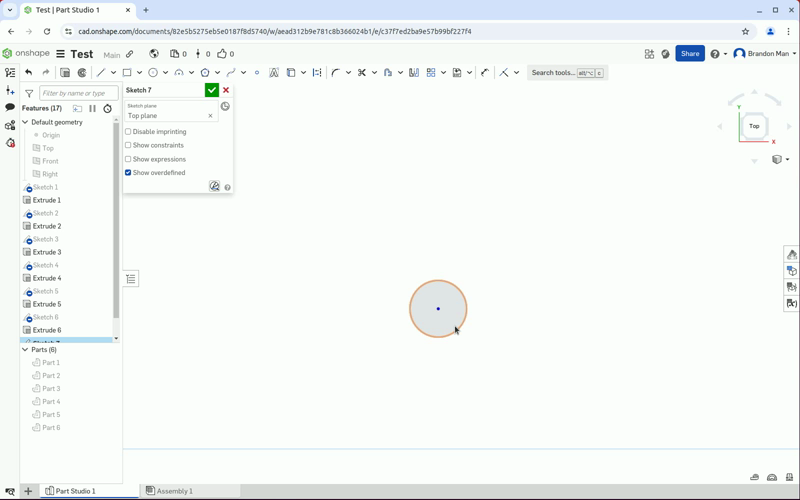
click(455, 325)
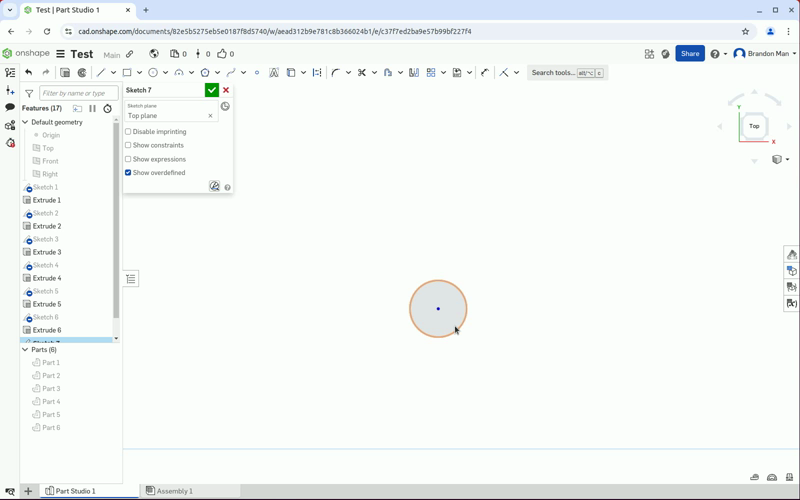
scroll(-6)
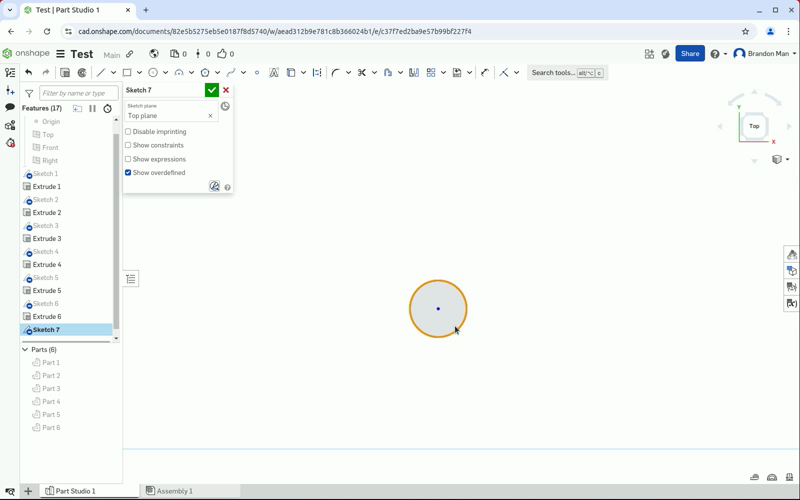
scroll(-6)
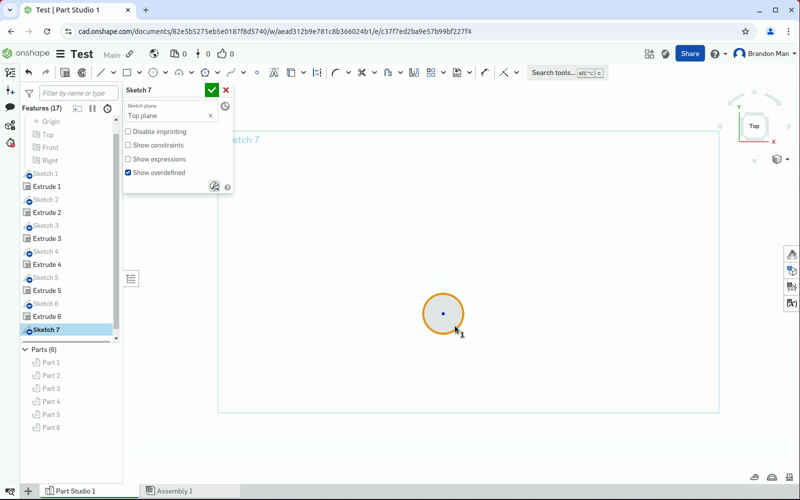
scroll(-6)
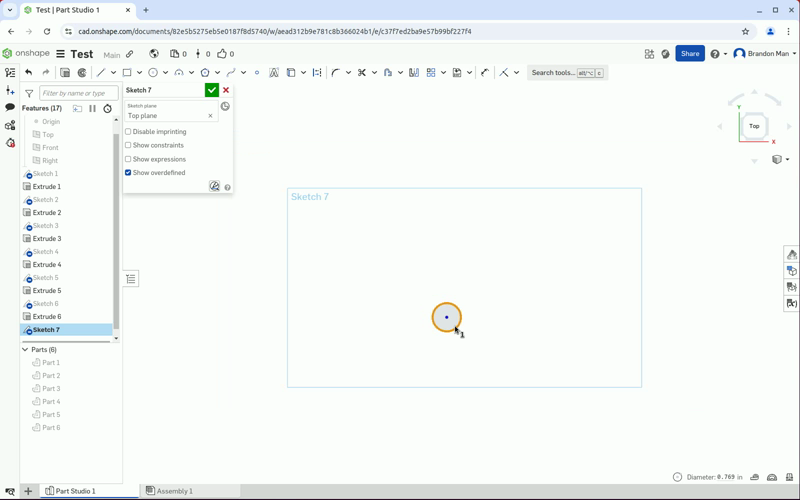
scroll(-6)
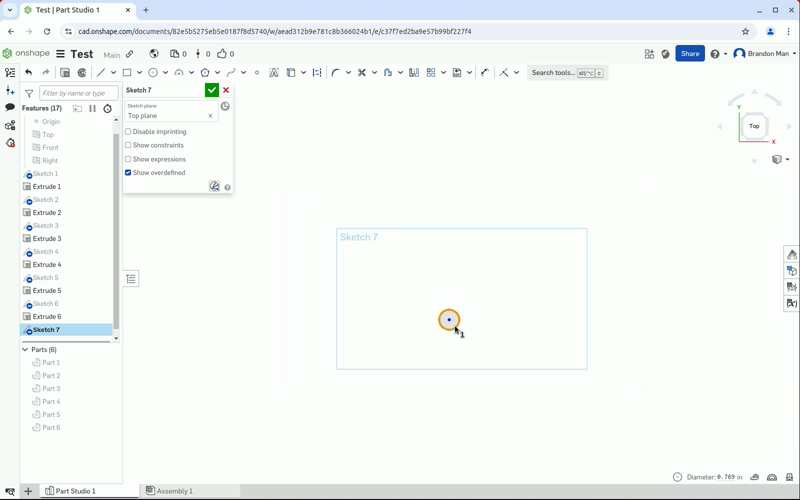
scroll(-6)
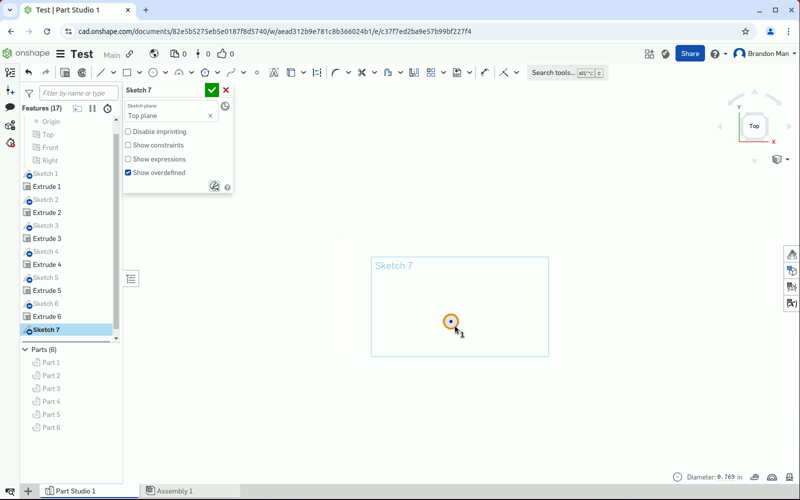
scroll(-6)
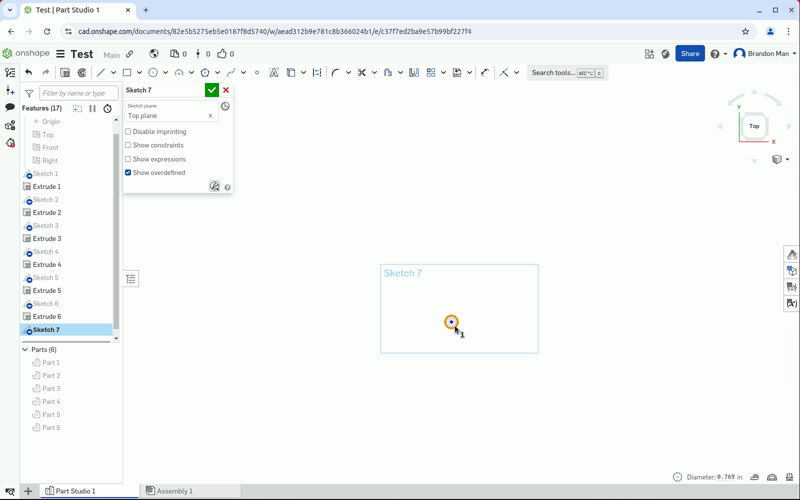
scroll(-6)
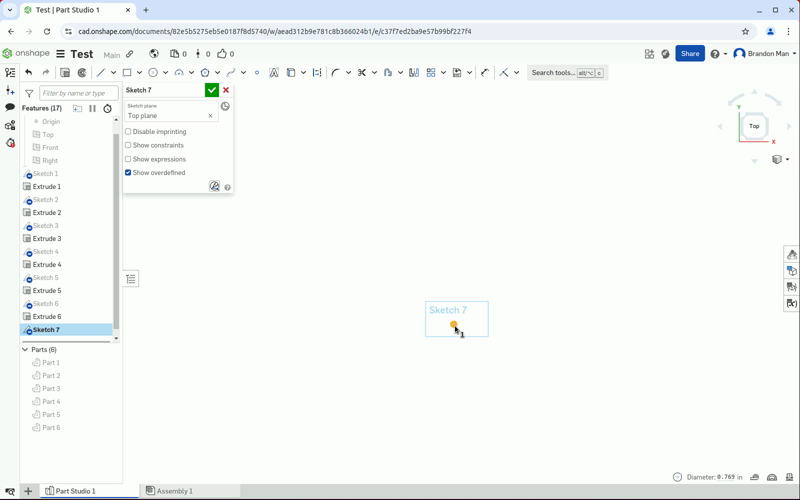
mouse_move(73, 352)
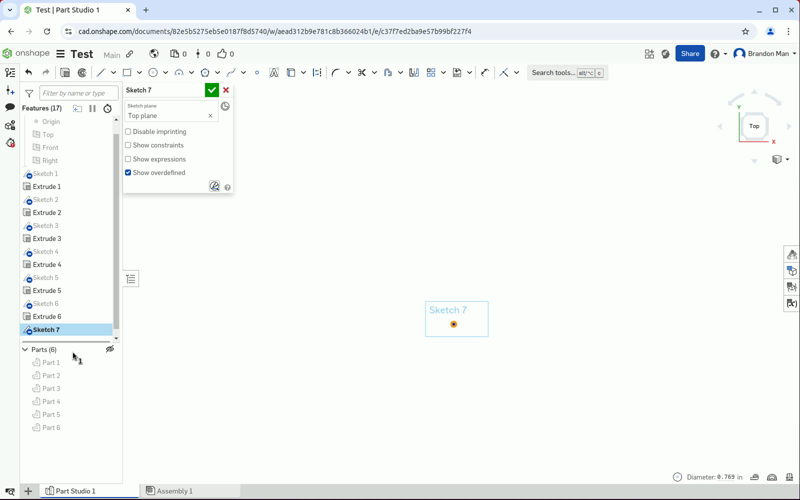
key(shift+y)
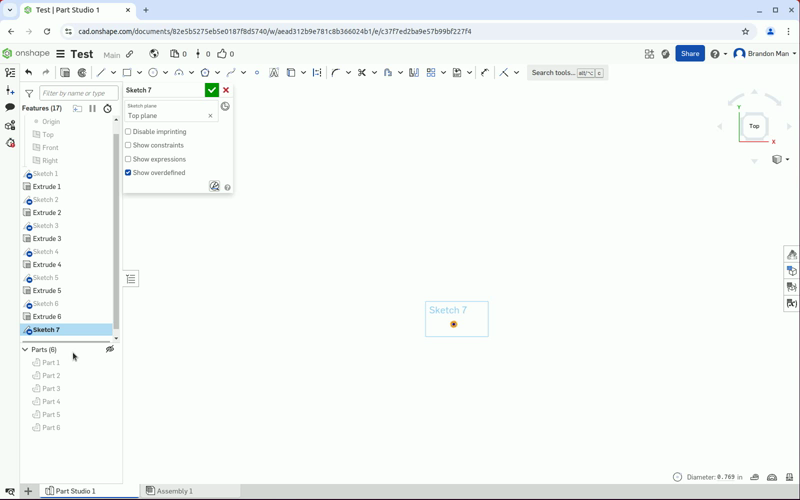
key(shift+e)
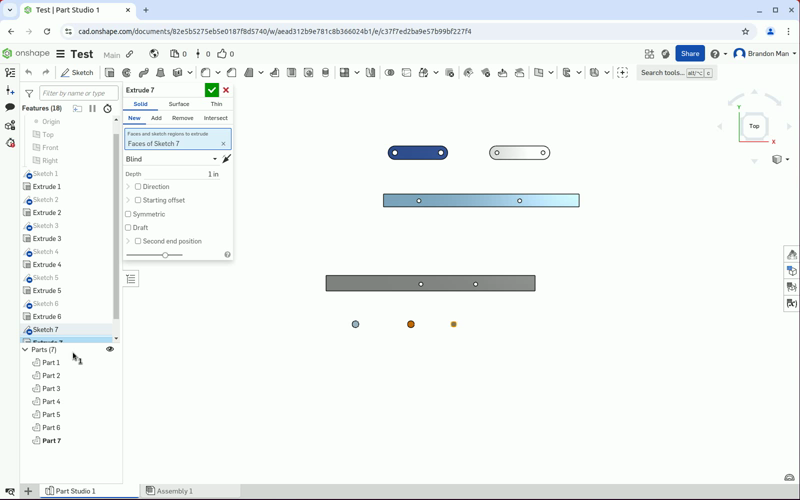
mouse_move(143, 106)
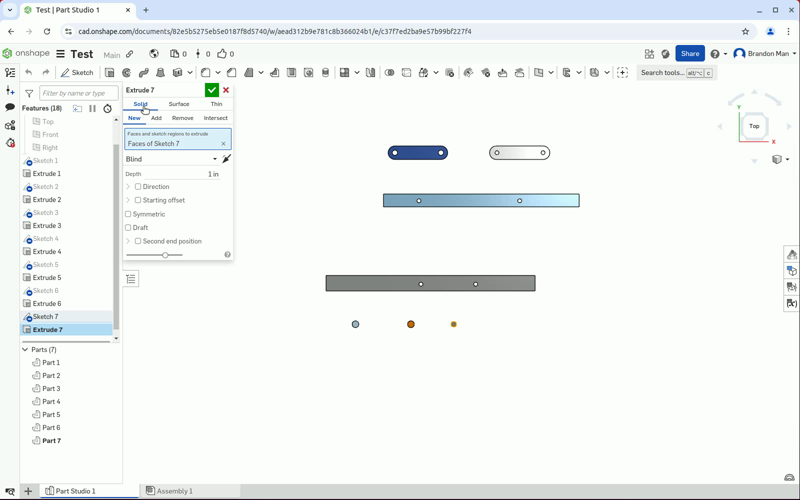
click(143, 106)
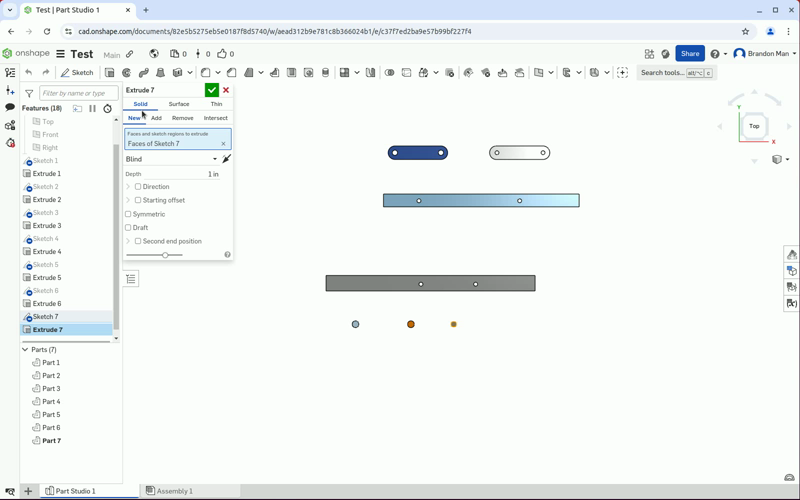
mouse_move(137, 120)
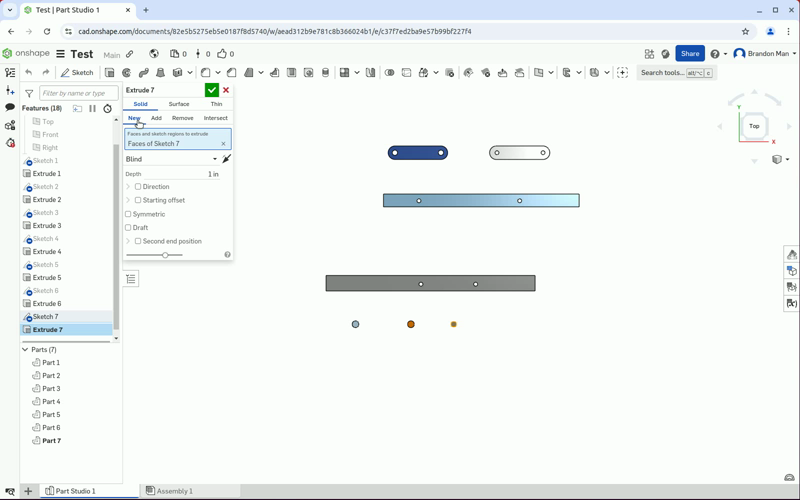
click(137, 120)
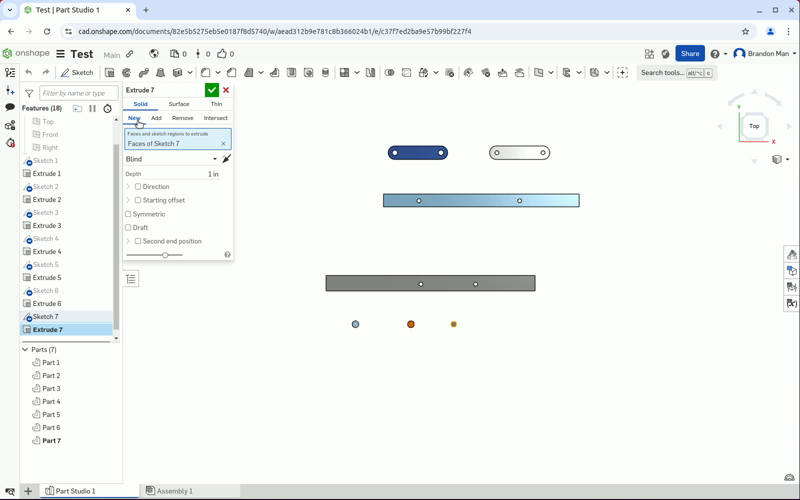
key(tab, 4)
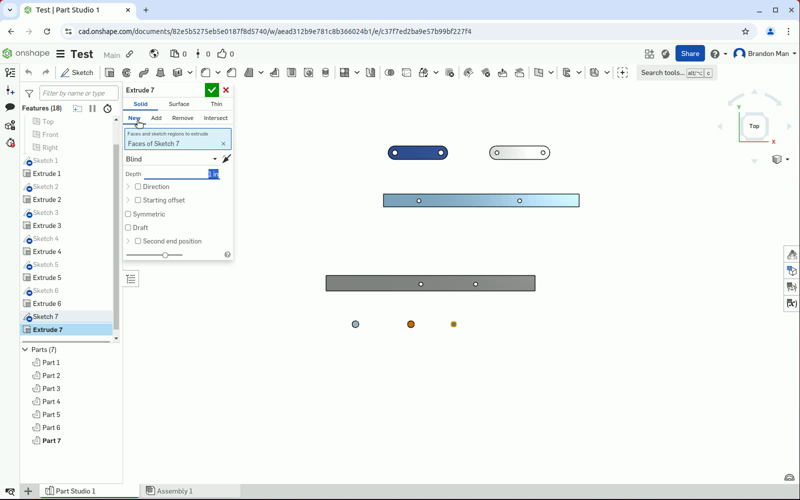
text(8.666)
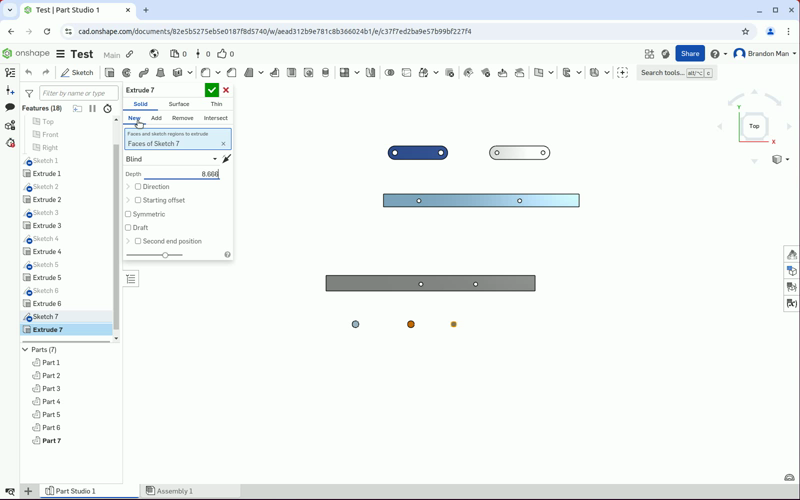
key(enter)
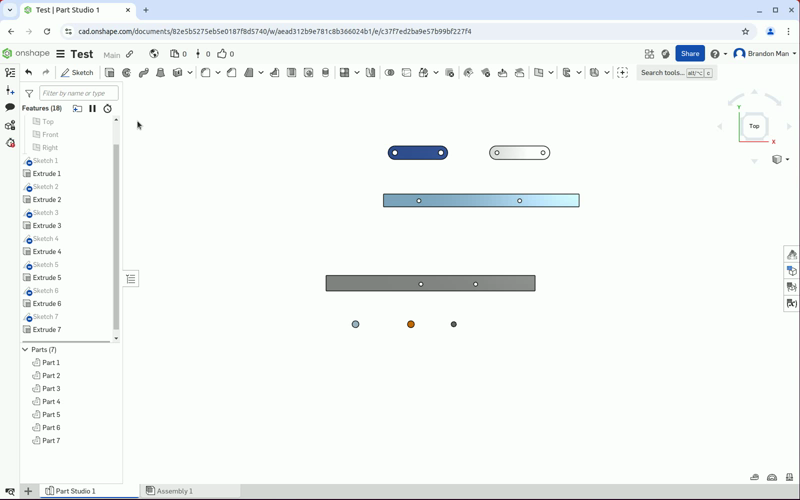
key(shift+h)
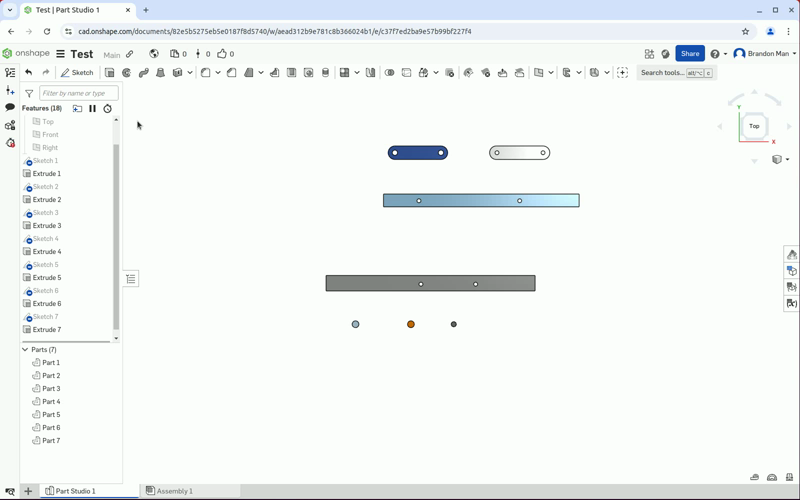
key(shift+h)
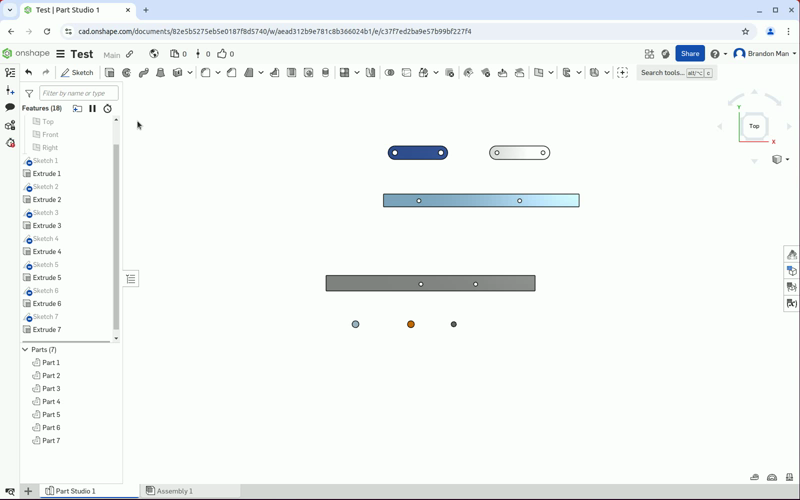
mouse_move(69, 163)
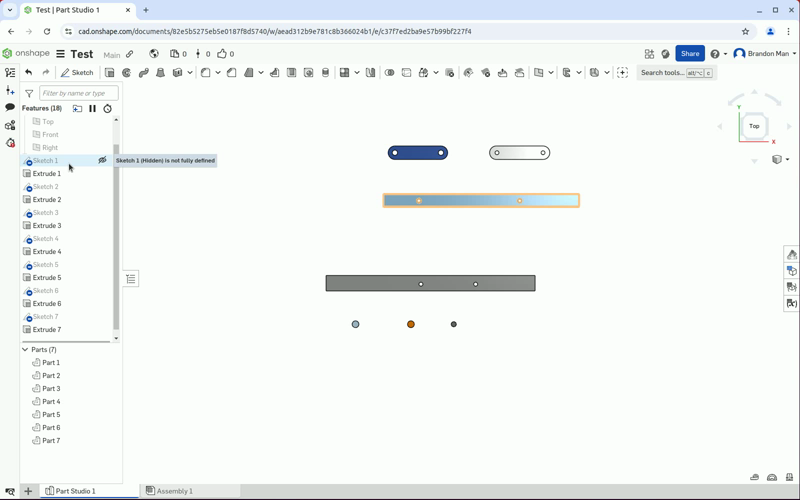
click(69, 163)
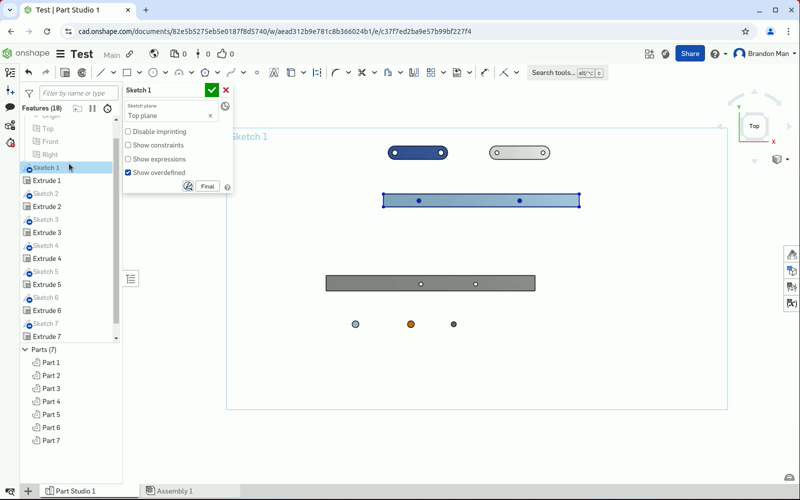
mouse_move(229, 92)
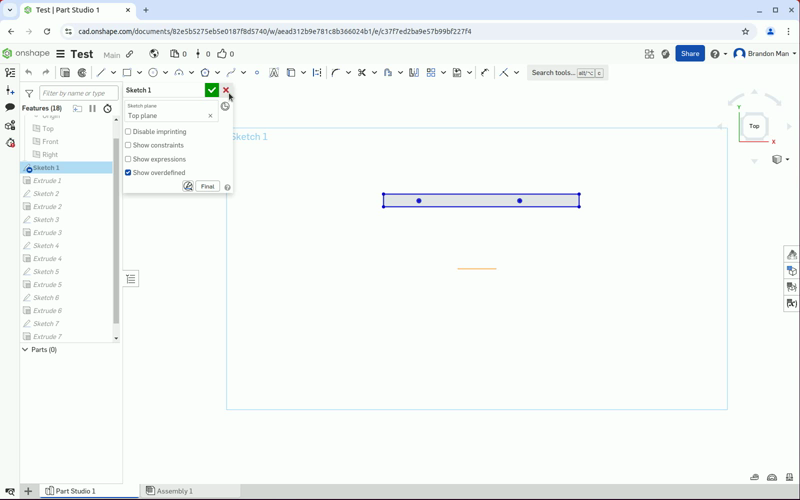
click(229, 92)
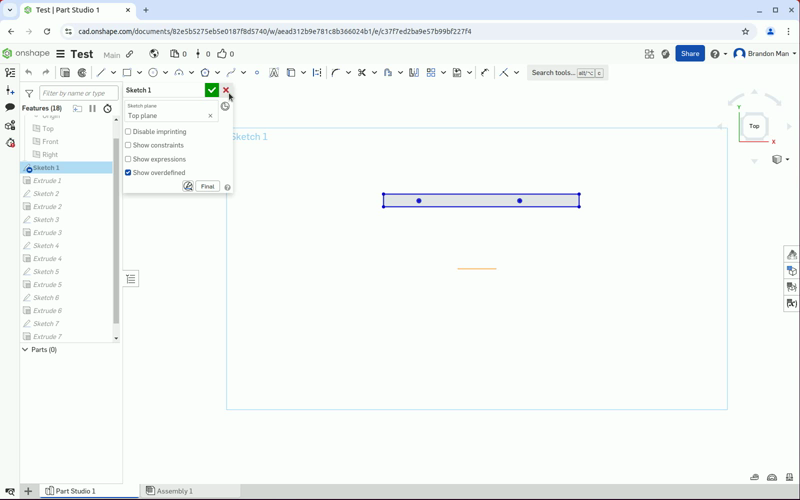
key(shift+s)
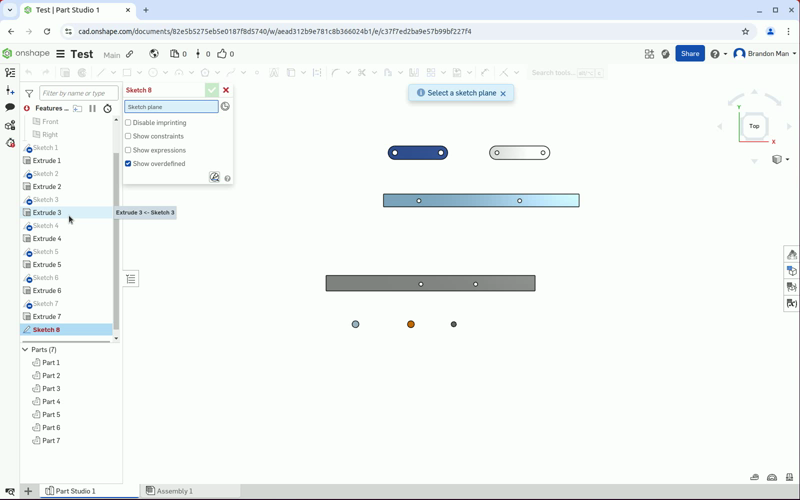
scroll(3)
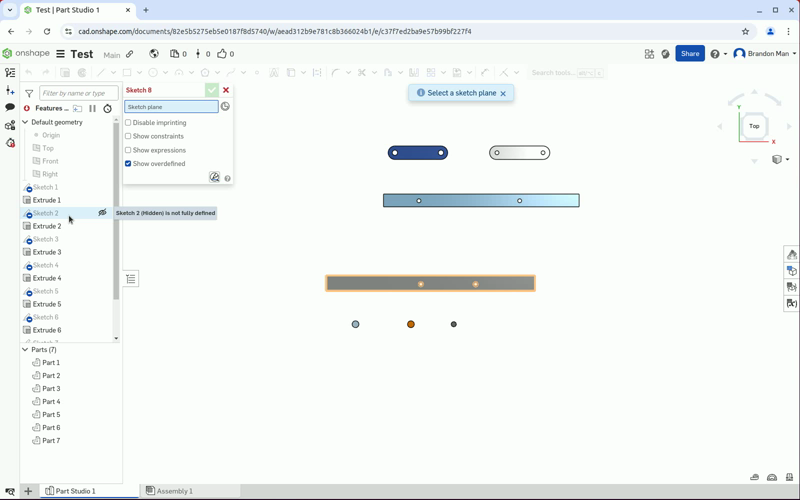
mouse_move(69, 150)
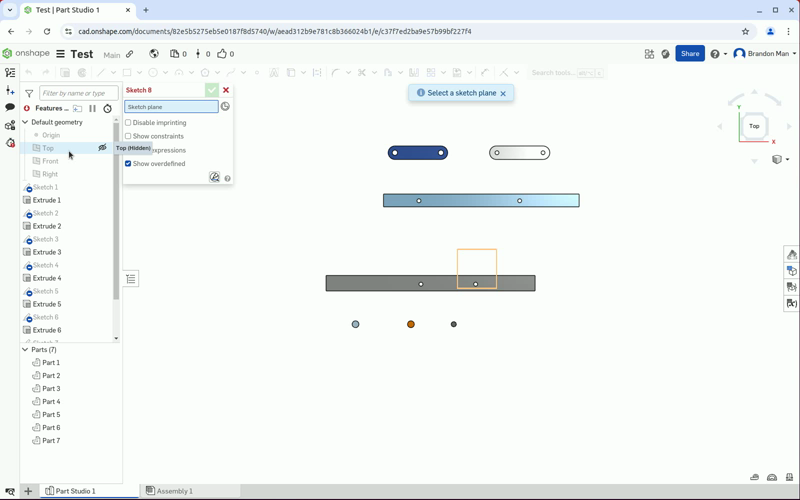
click(69, 150)
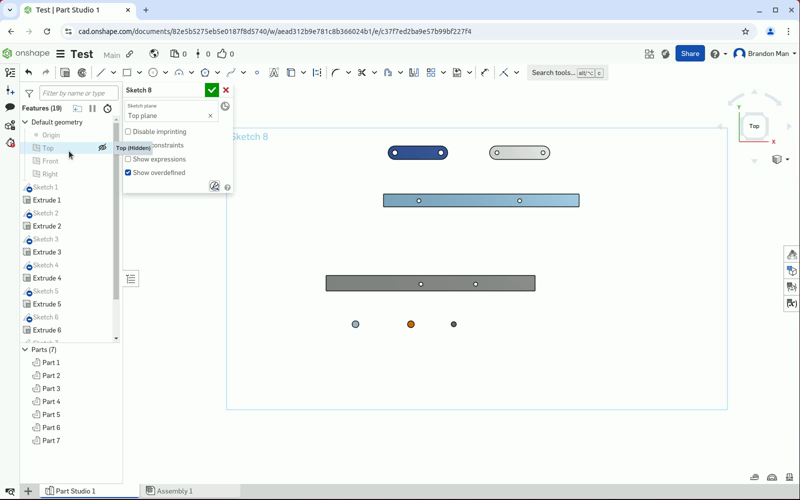
mouse_move(73, 352)
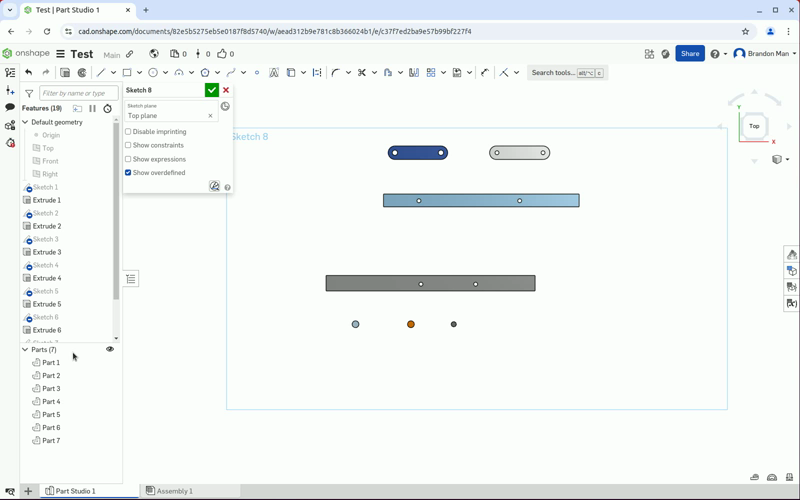
key(y)
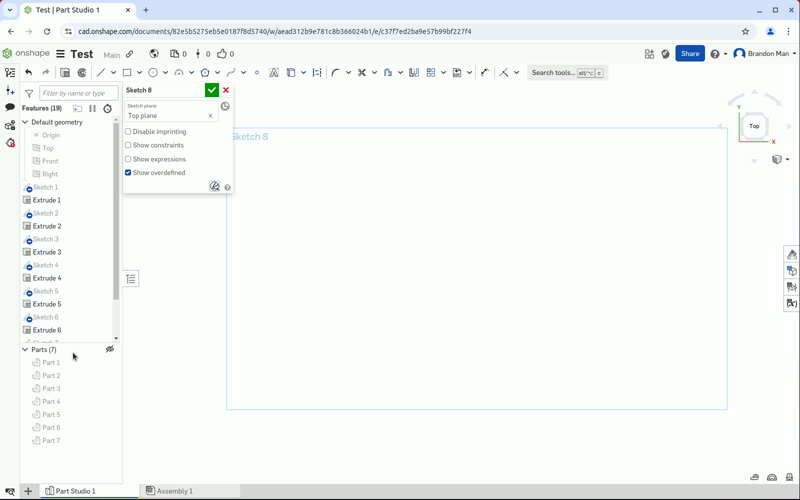
key(c)
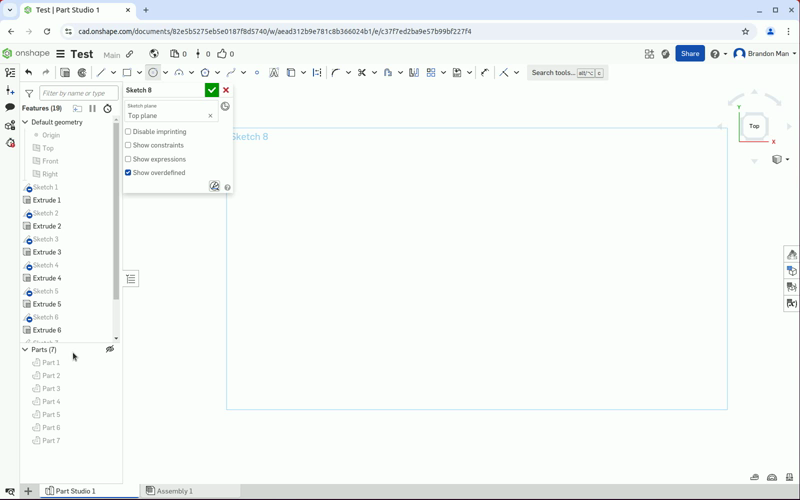
key_down(shift)
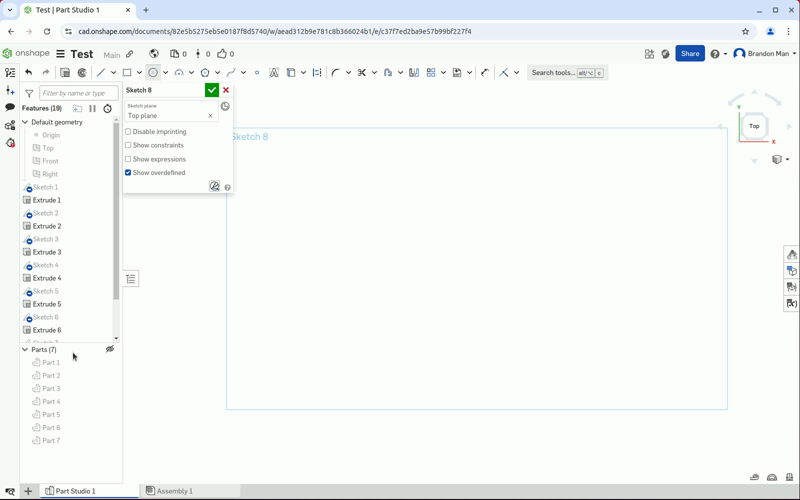
mouse_move(495, 324)
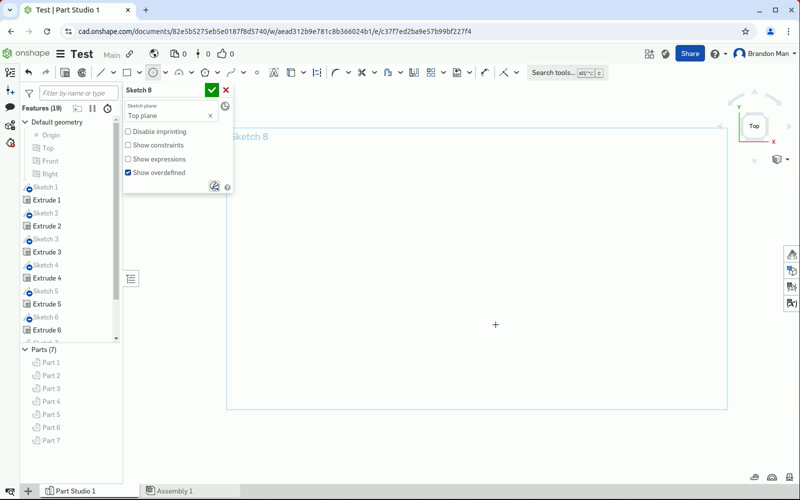
click(495, 324)
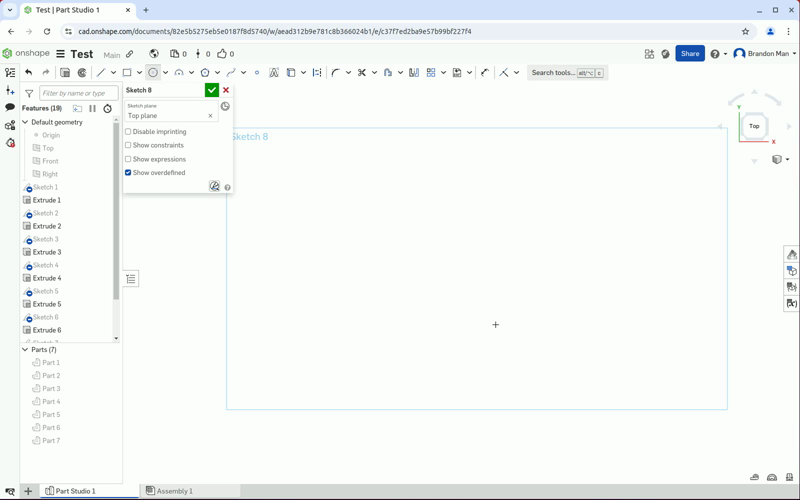
key_up(shift)
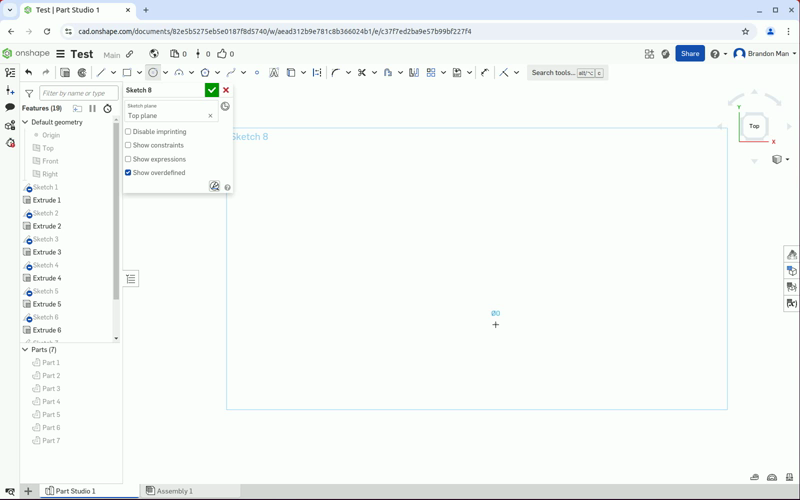
mouse_move(498, 324)
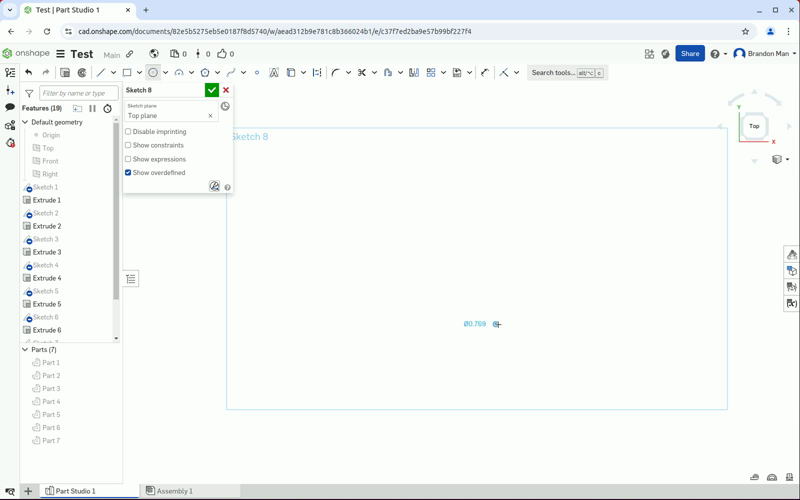
scroll(6)
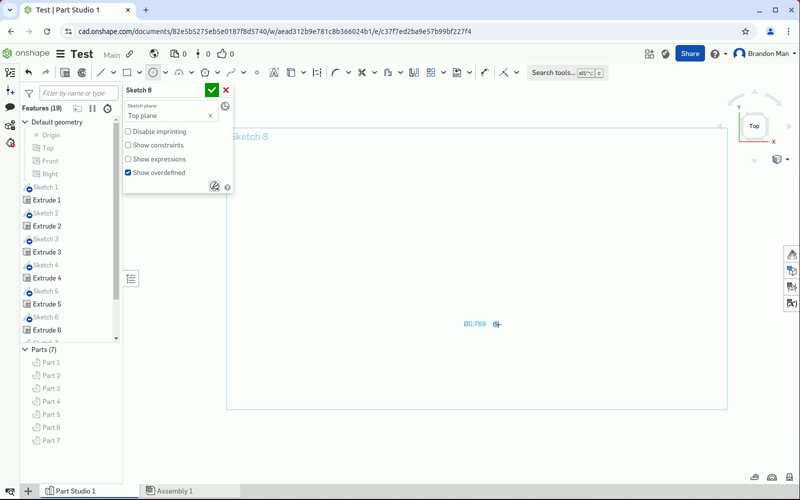
scroll(6)
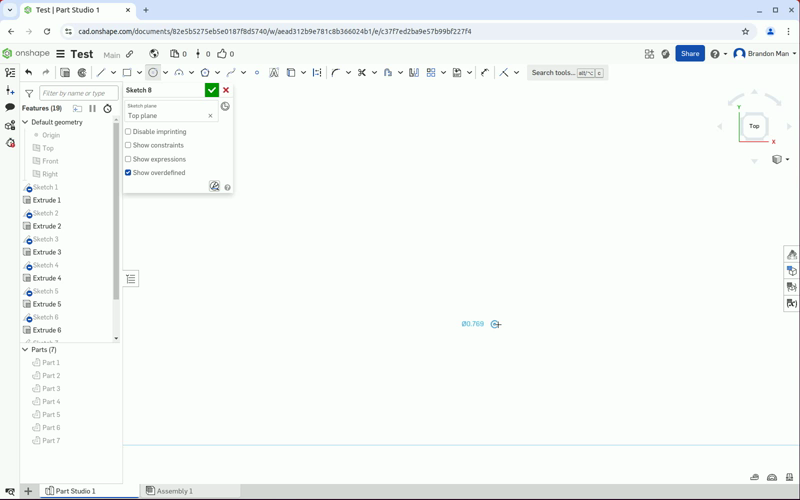
scroll(6)
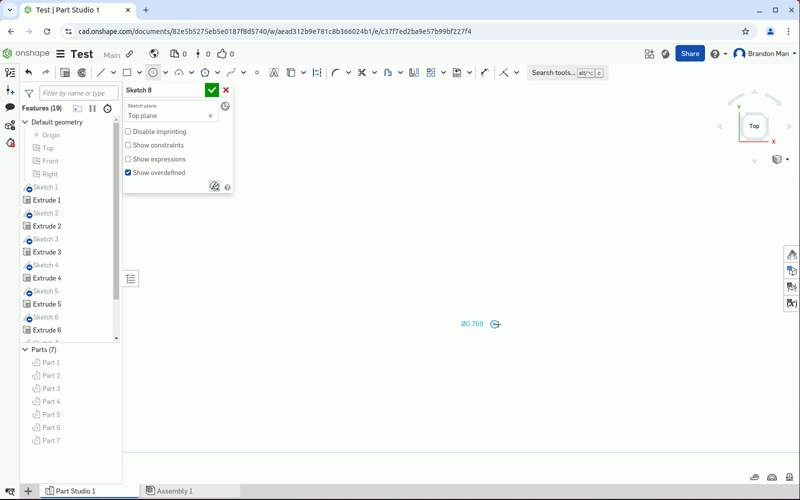
scroll(6)
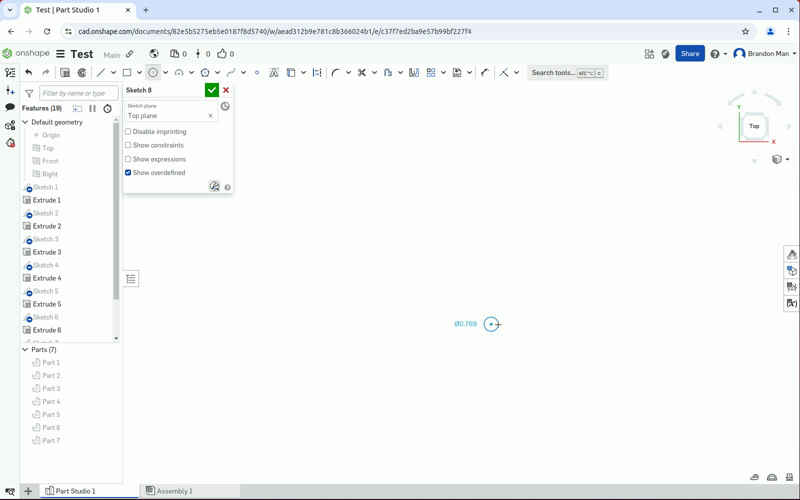
scroll(6)
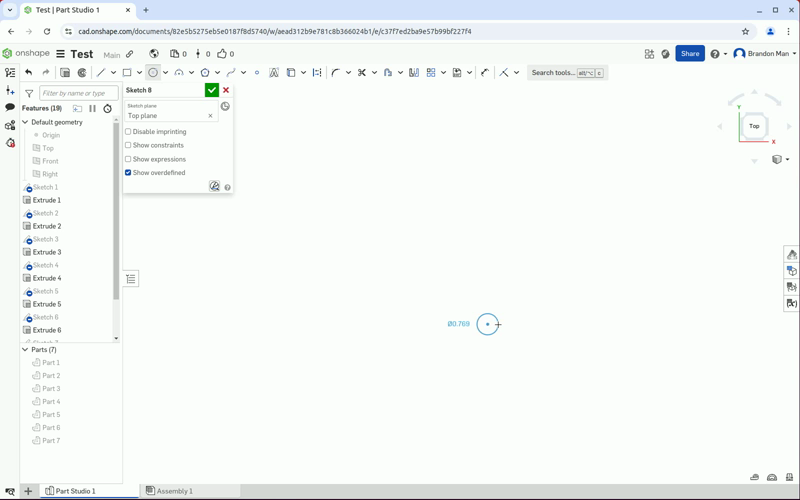
scroll(6)
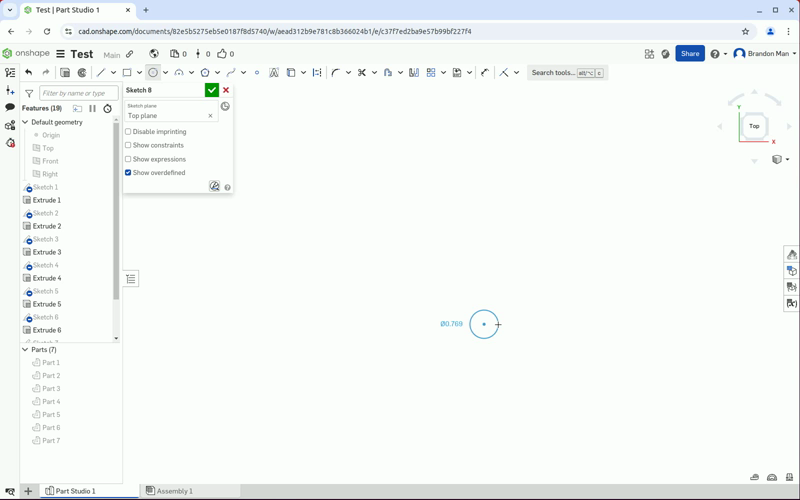
scroll(6)
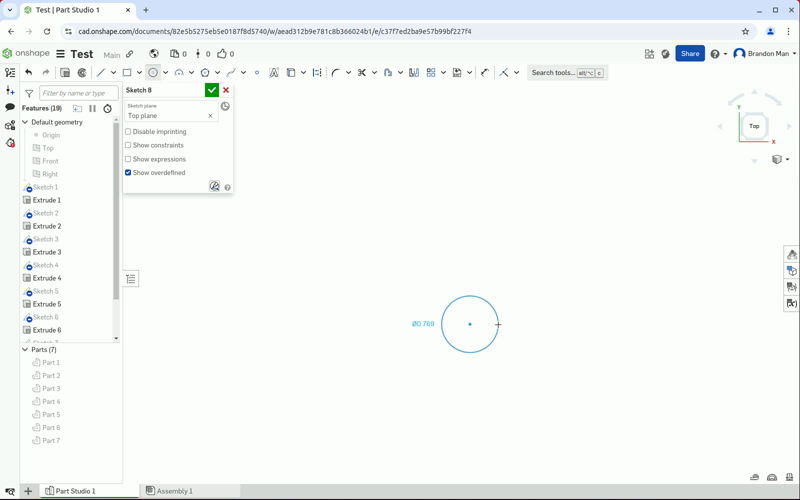
click(498, 324)
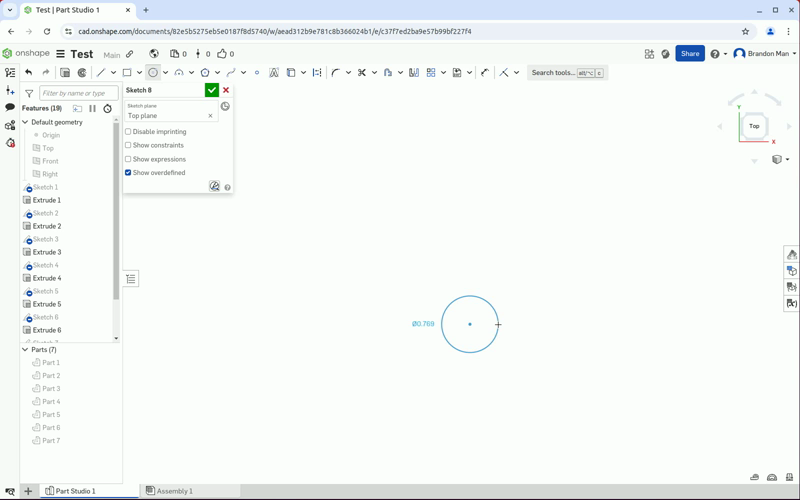
scroll(-6)
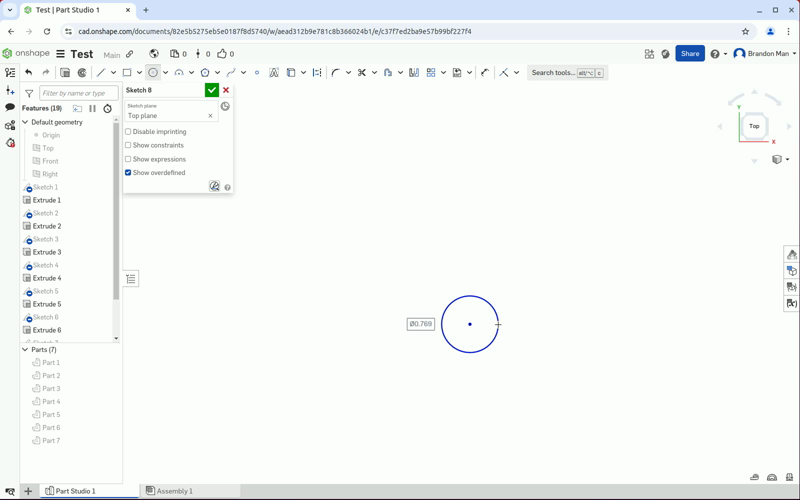
scroll(-6)
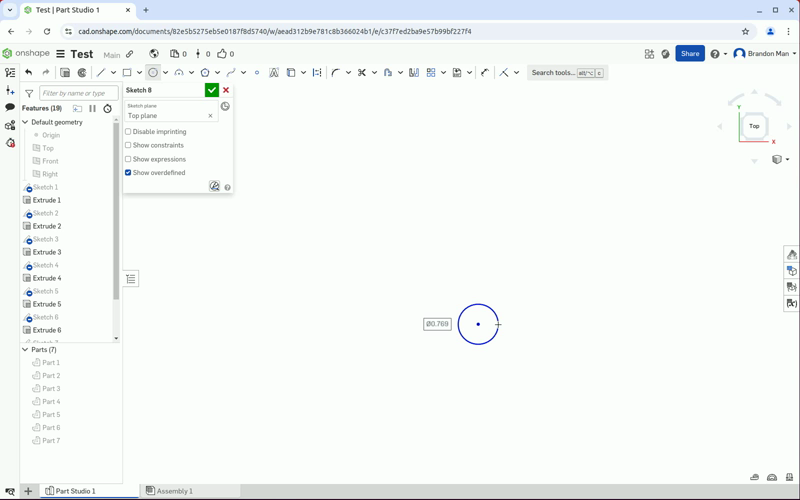
scroll(-6)
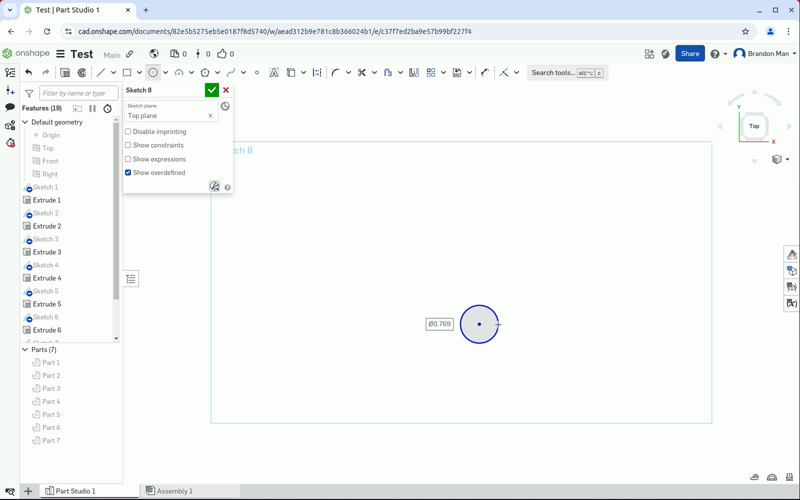
scroll(-6)
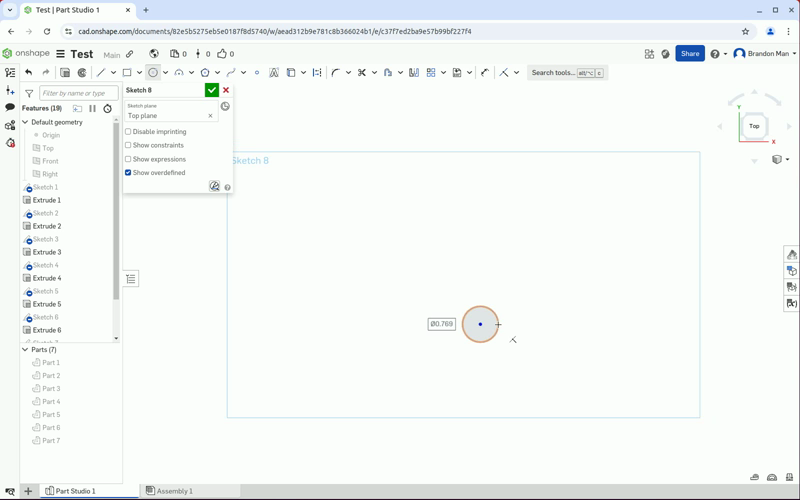
scroll(-6)
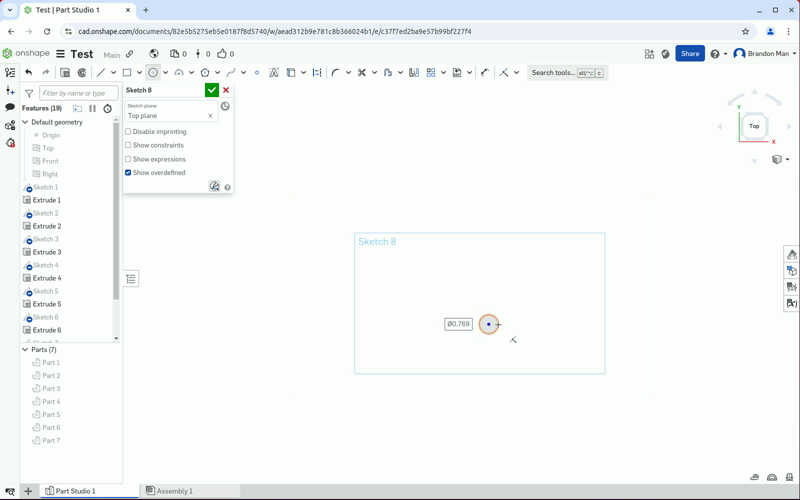
scroll(-6)
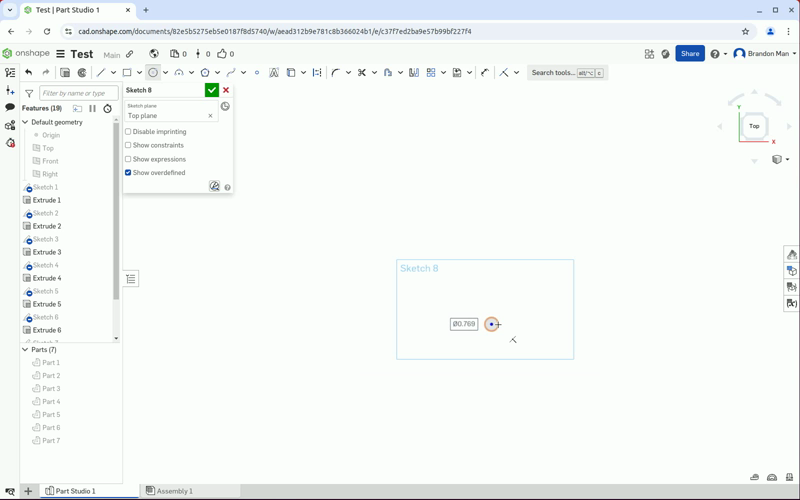
scroll(-6)
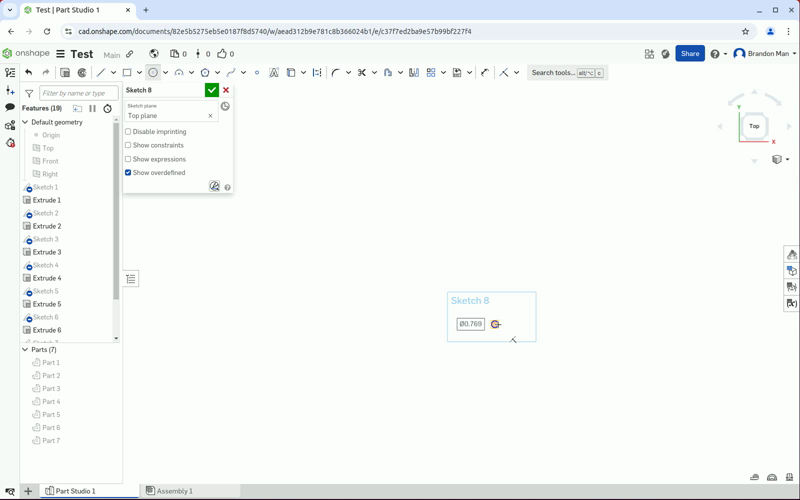
key(esc)
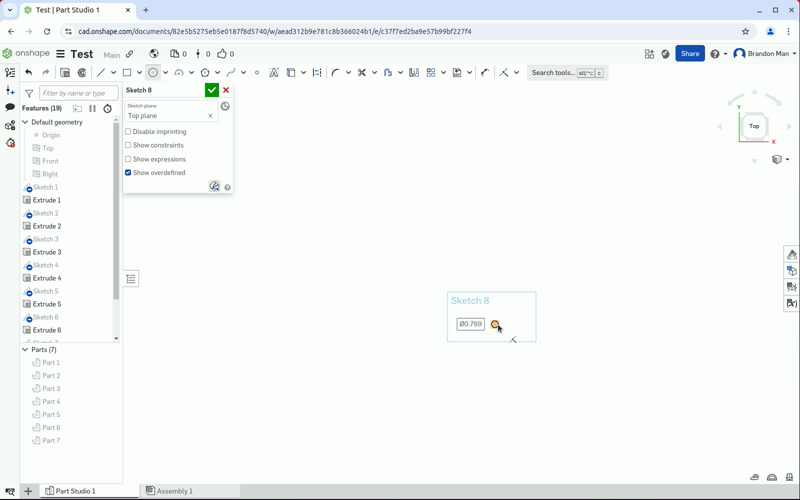
mouse_move(493, 324)
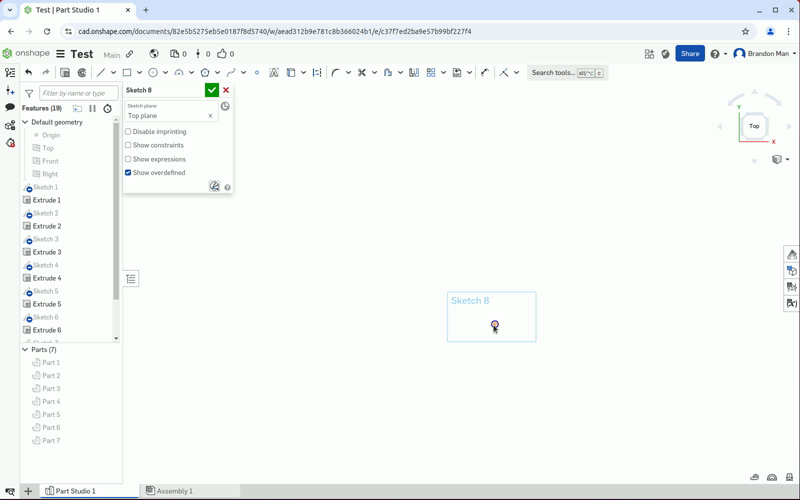
scroll(6)
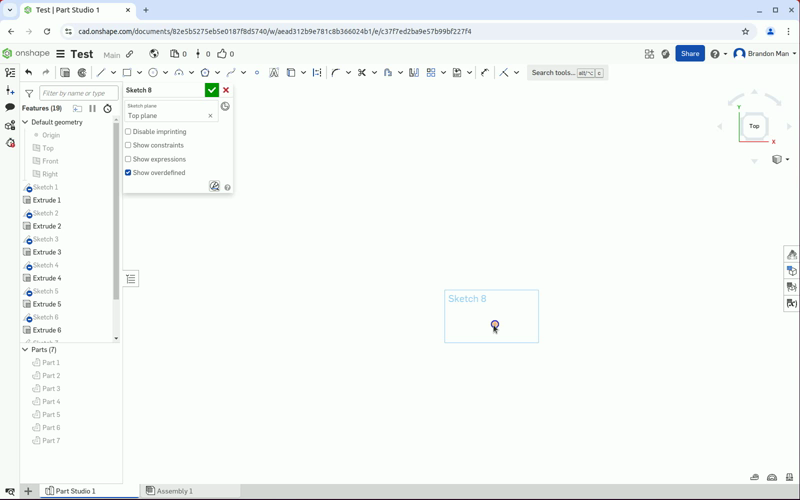
scroll(6)
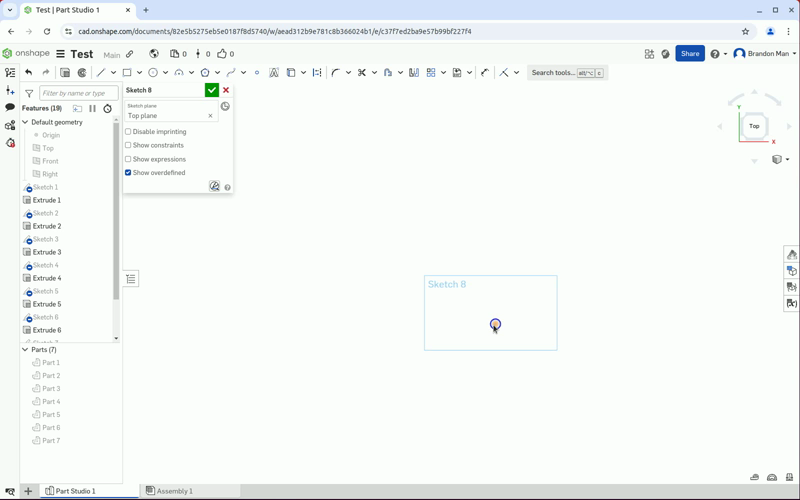
scroll(6)
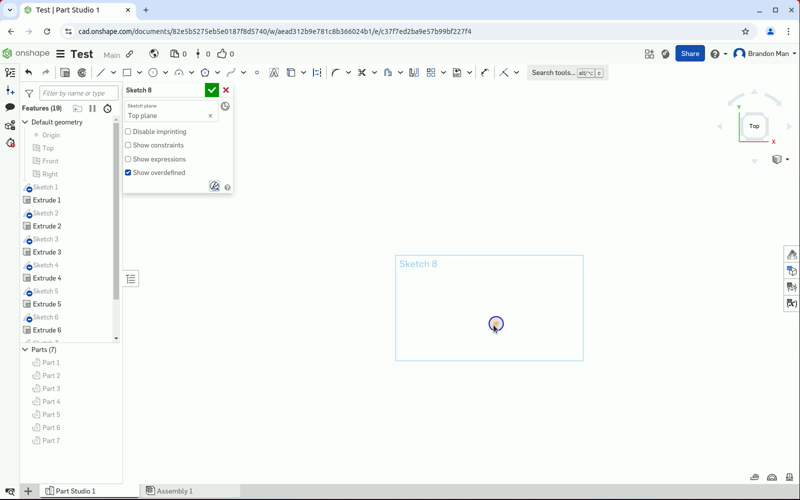
scroll(6)
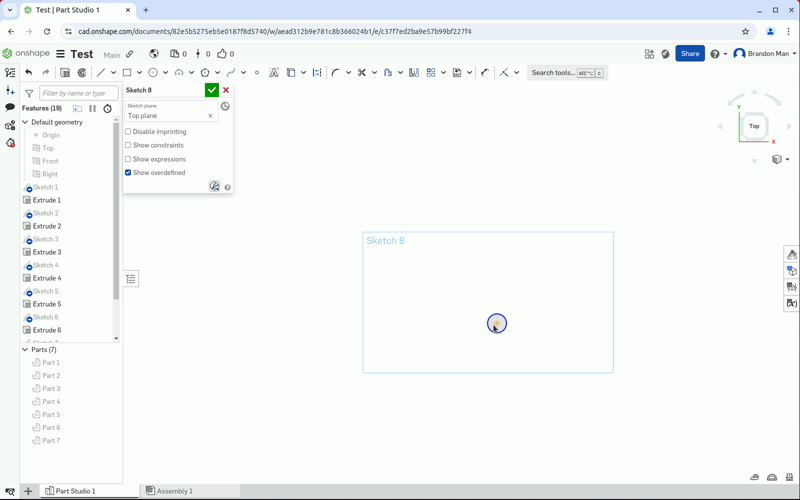
scroll(6)
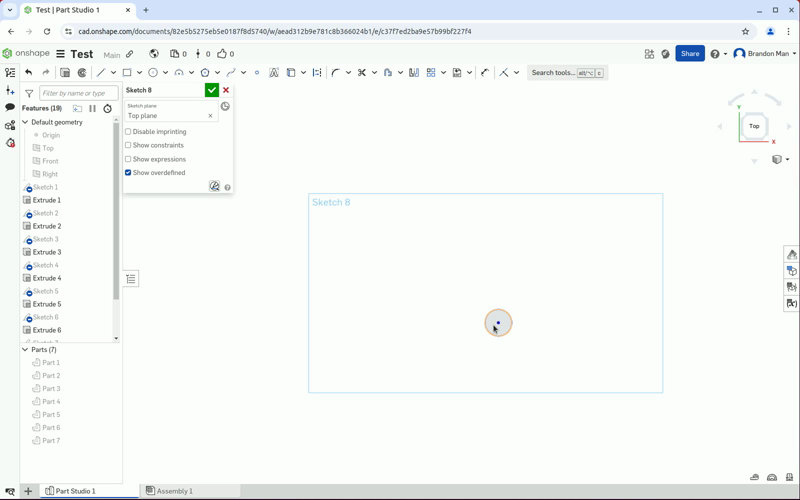
scroll(6)
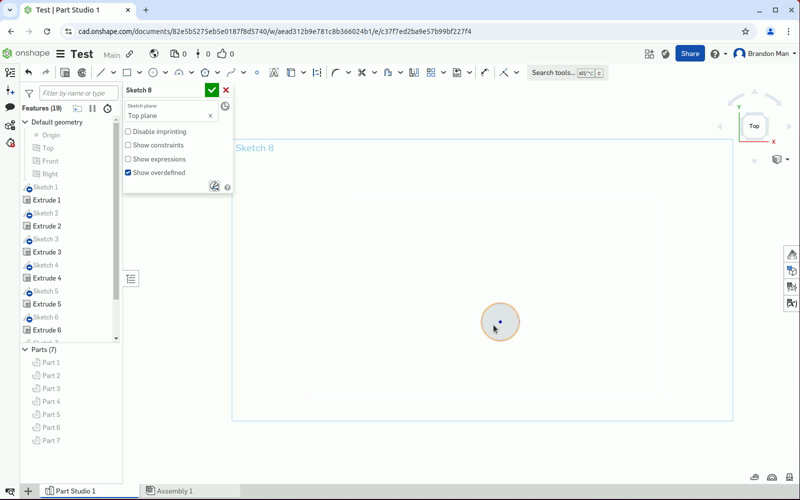
scroll(6)
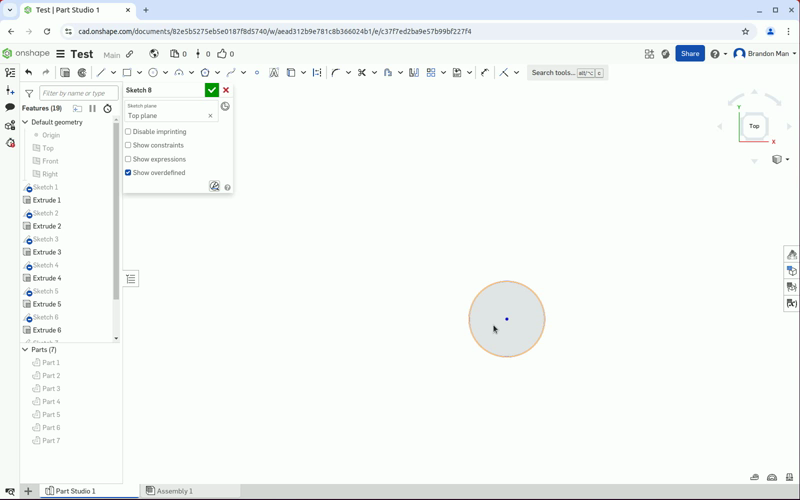
click(493, 324)
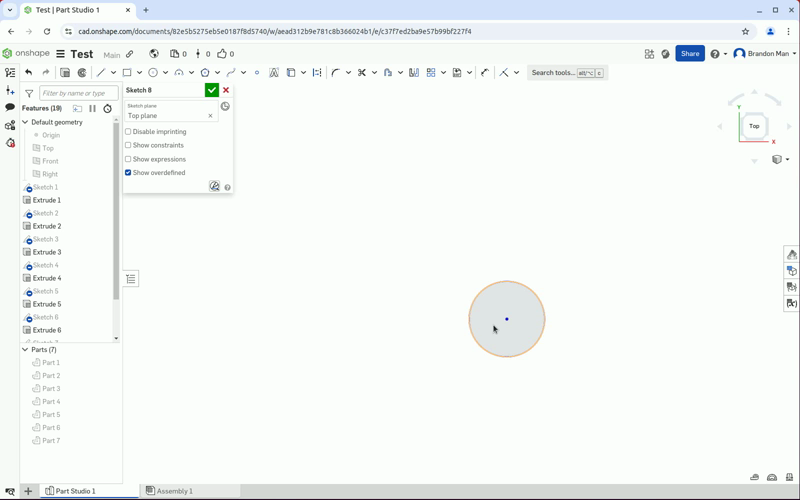
scroll(-6)
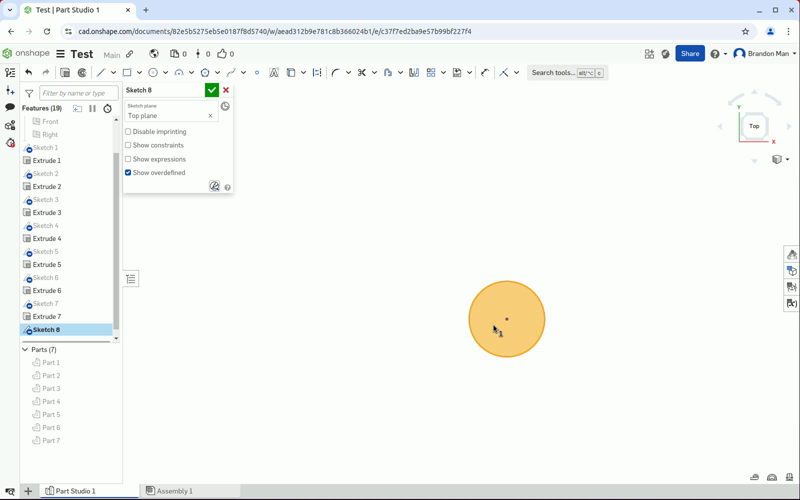
scroll(-6)
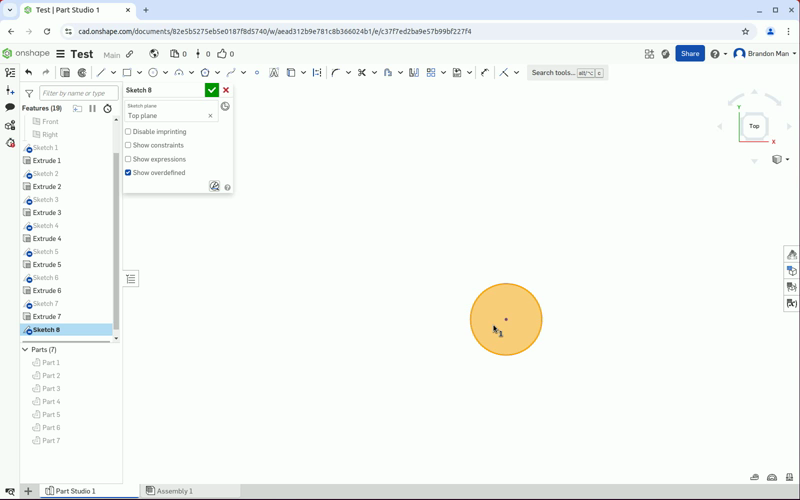
scroll(-6)
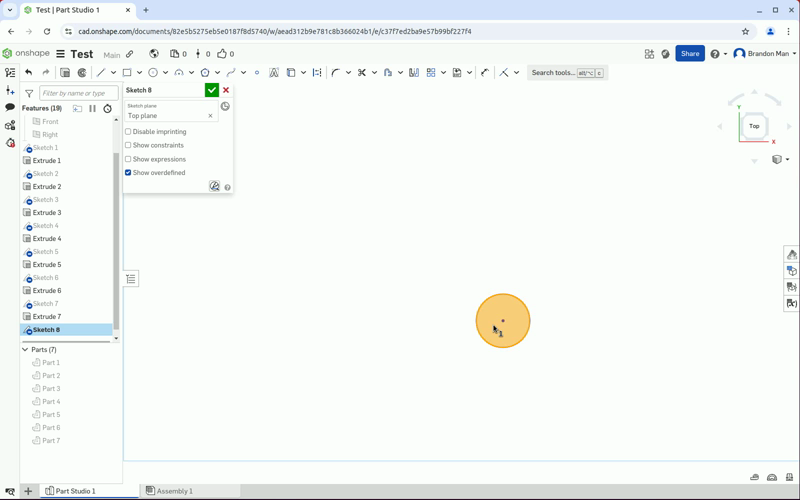
scroll(-6)
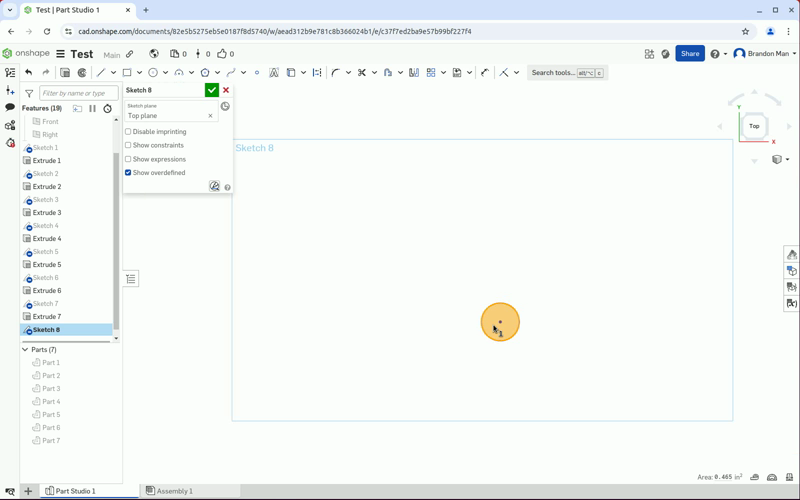
scroll(-6)
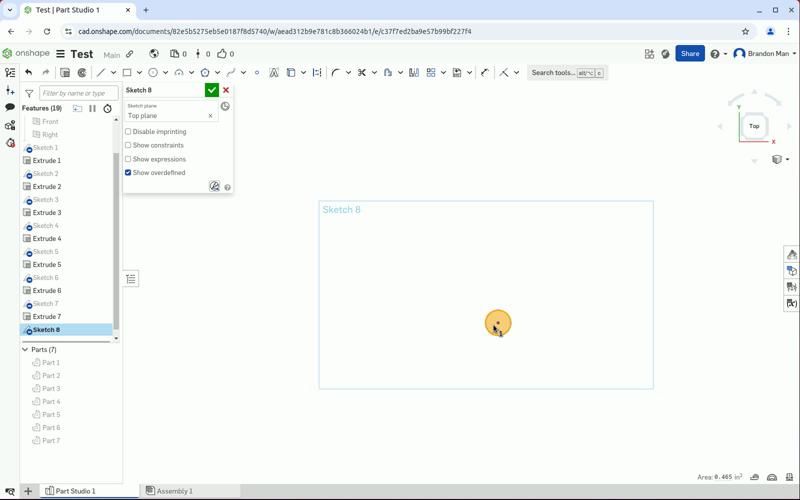
scroll(-6)
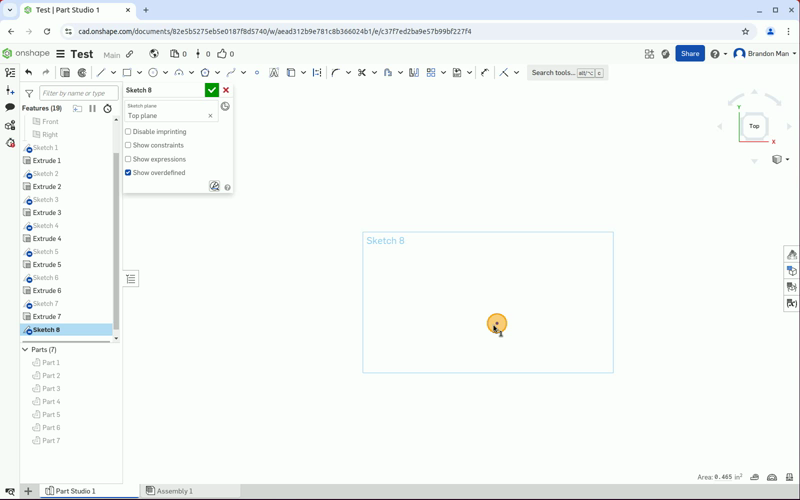
scroll(-6)
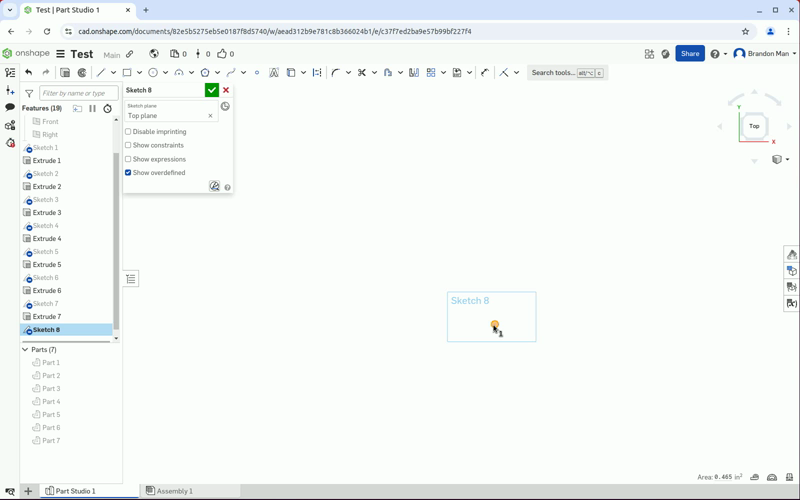
mouse_move(73, 352)
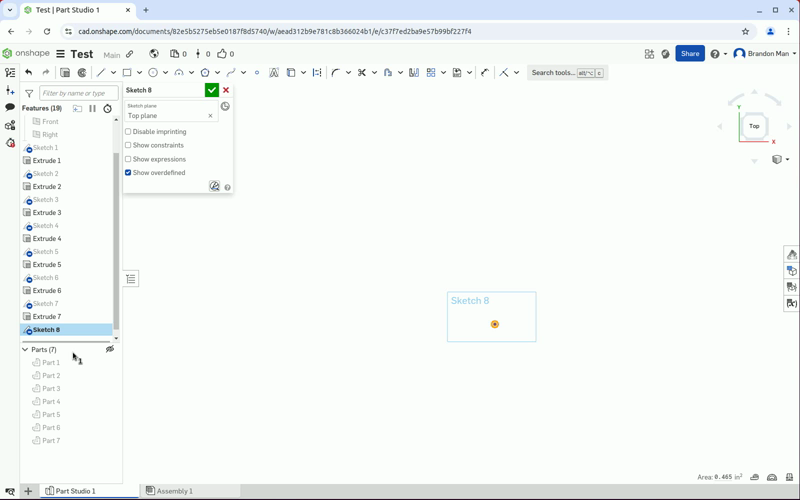
key(shift+y)
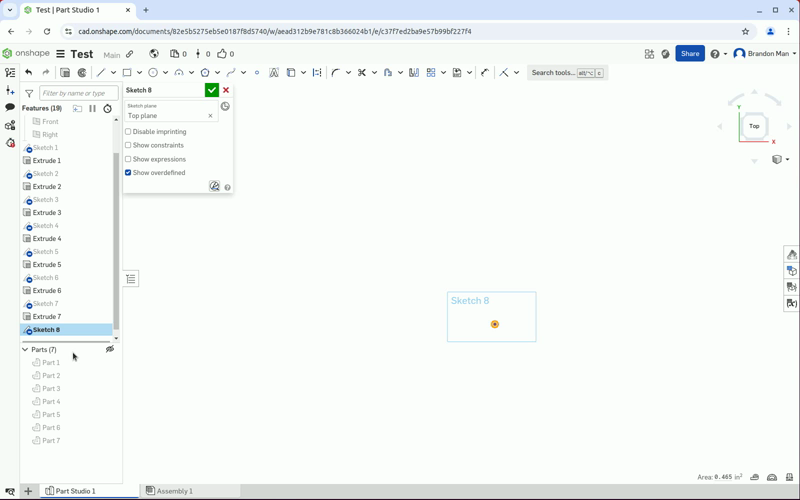
key(shift+e)
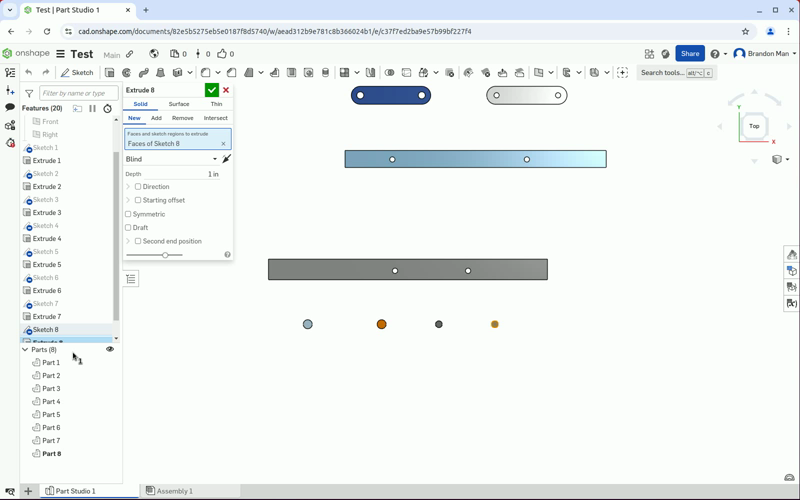
mouse_move(143, 106)
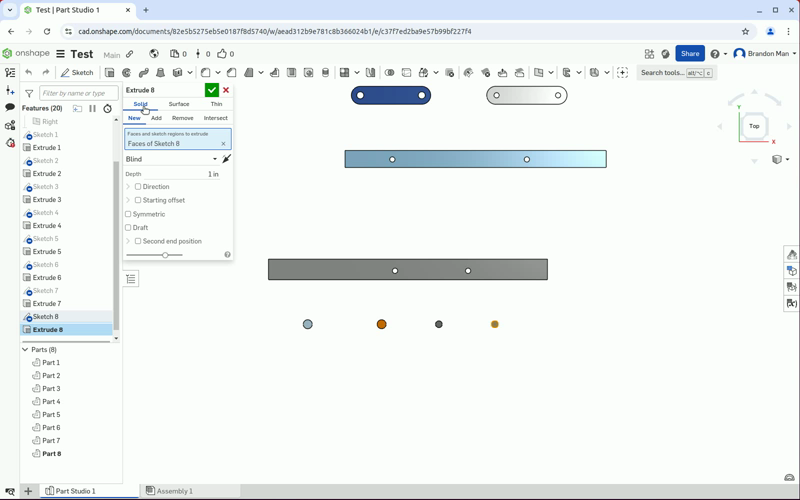
click(143, 106)
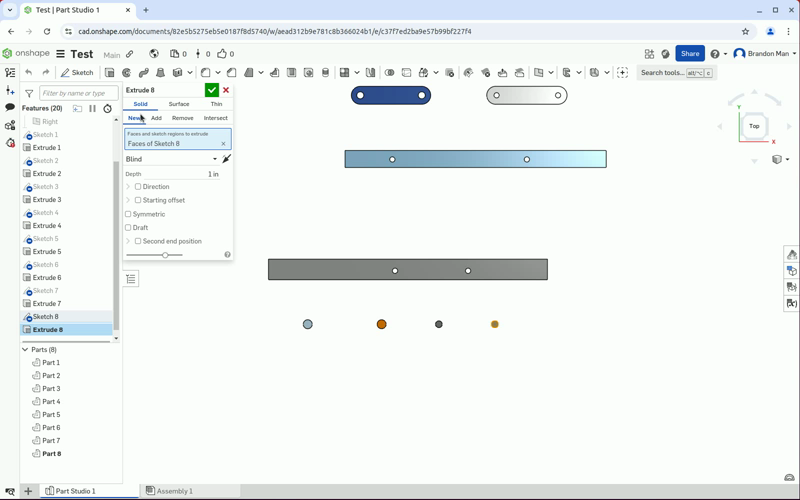
mouse_move(137, 120)
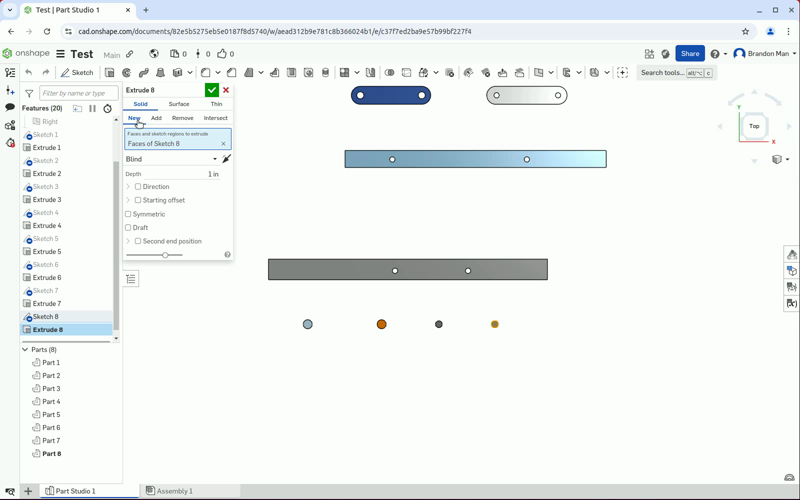
click(137, 120)
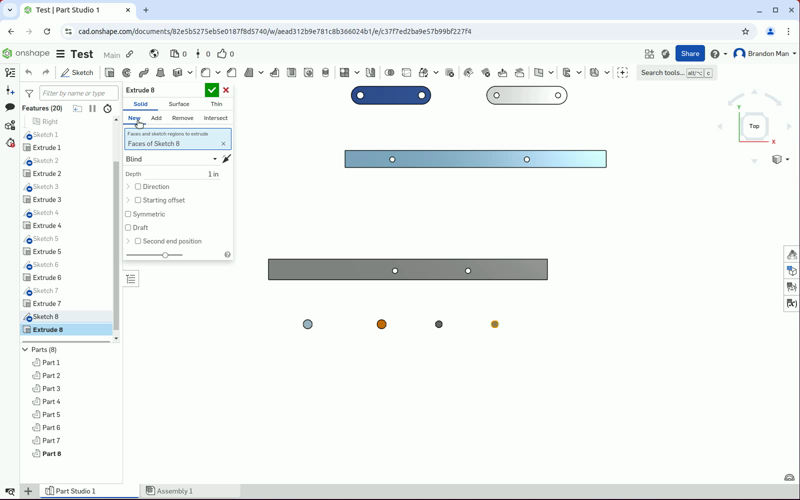
key(tab, 4)
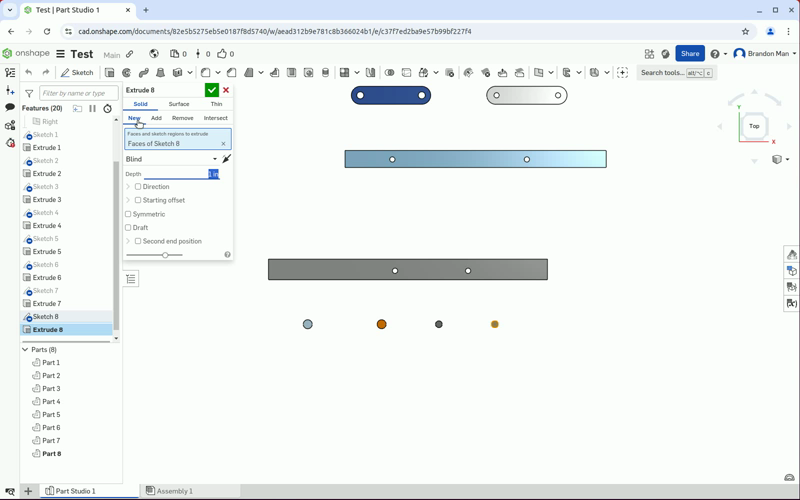
text(8.666)
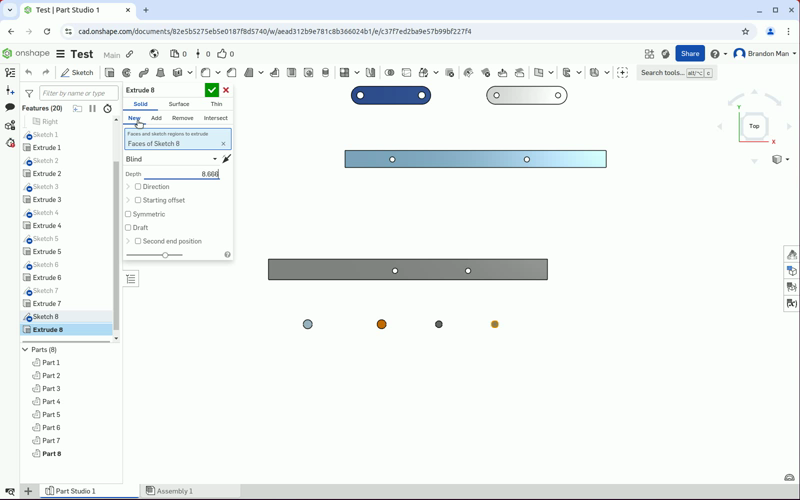
key(enter)
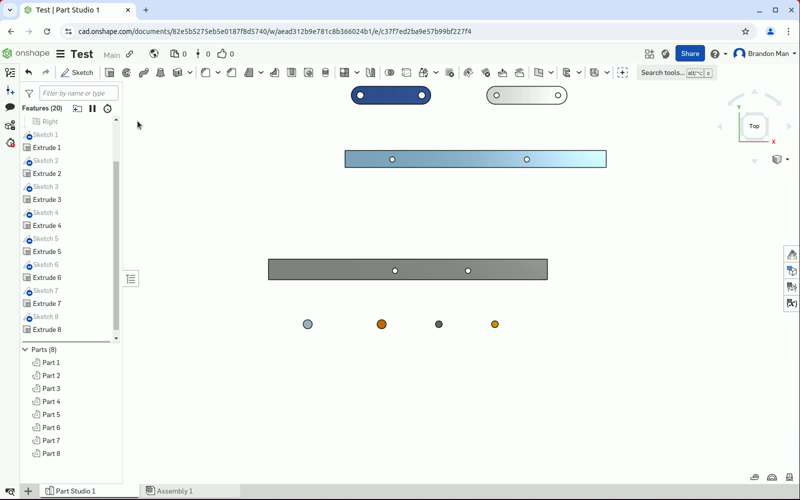
key(shift+h)
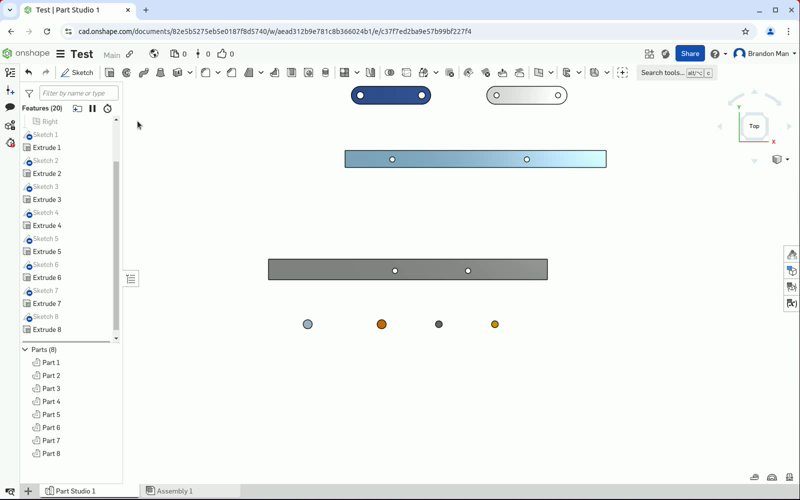
key(shift+h)
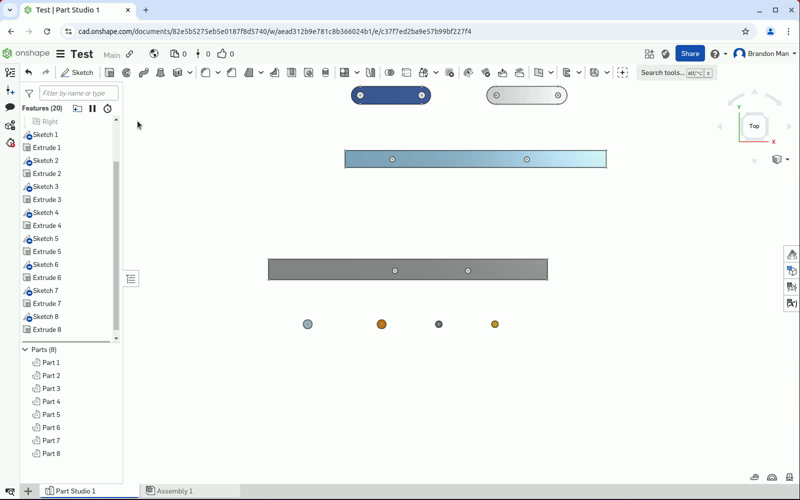
key(shift+7)
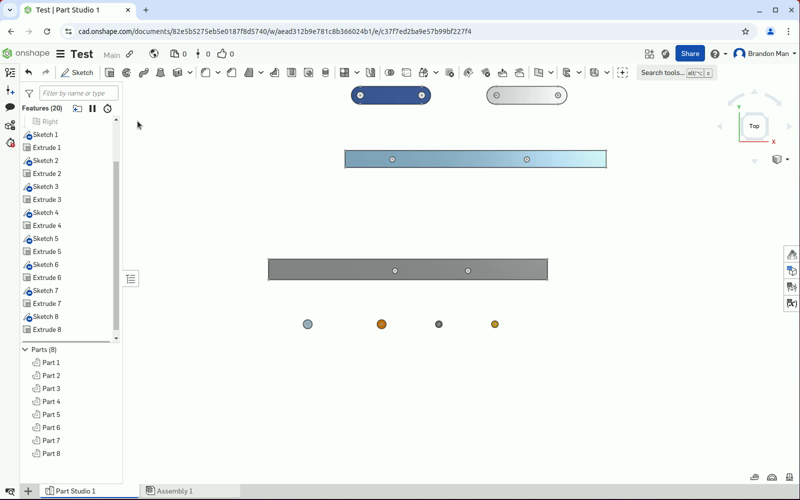
key(up, 3)
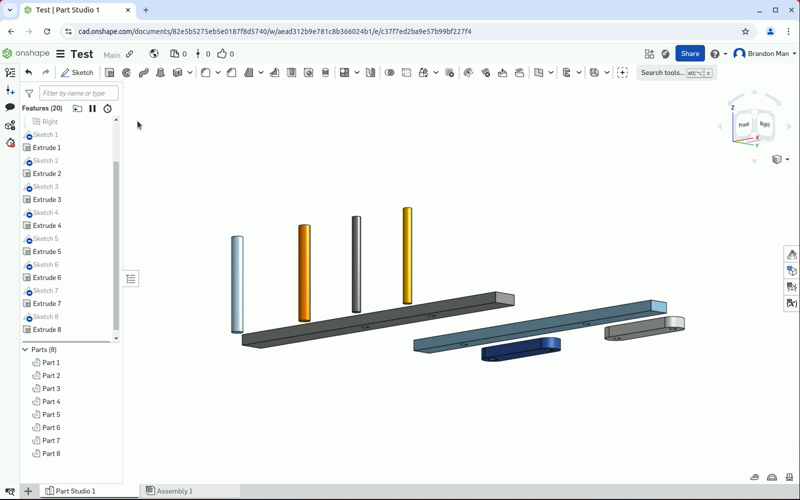
key(left, 3)
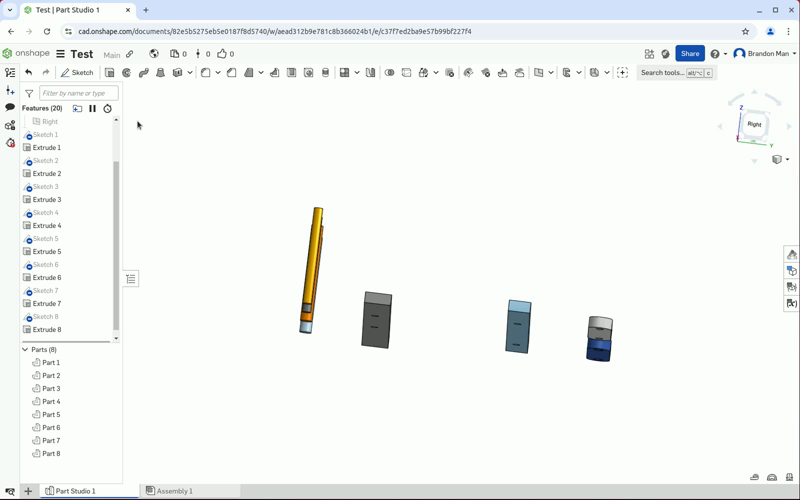
key(right, 3)
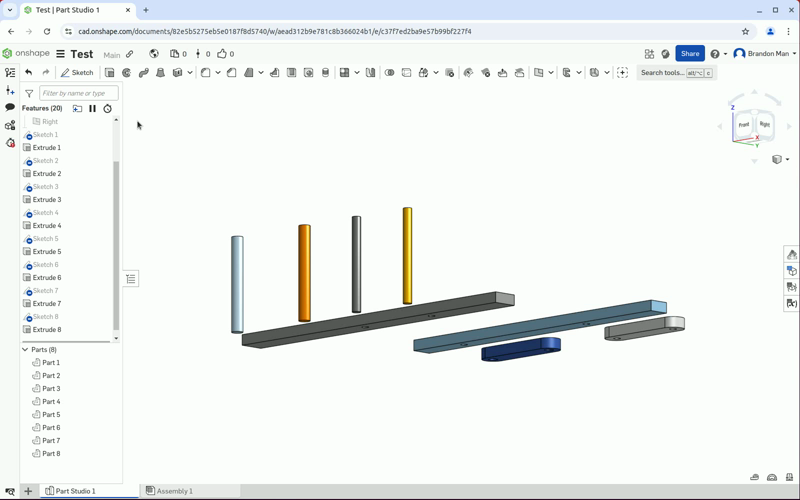
key(down, 3)
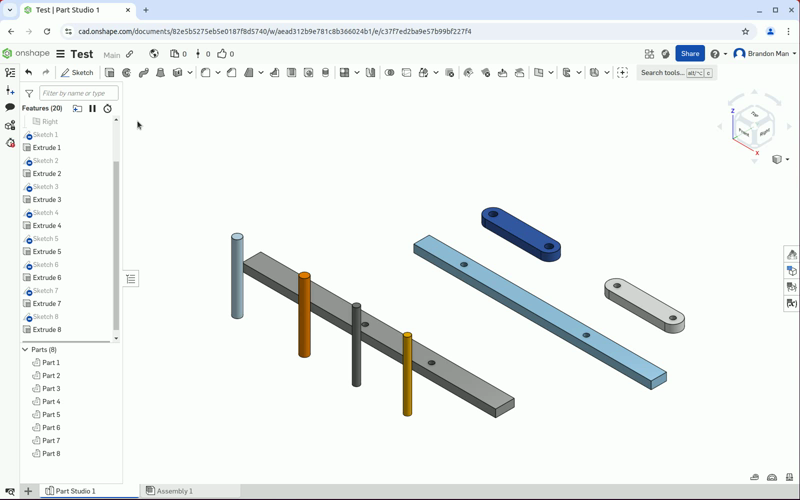
mouse_move(69, 137)
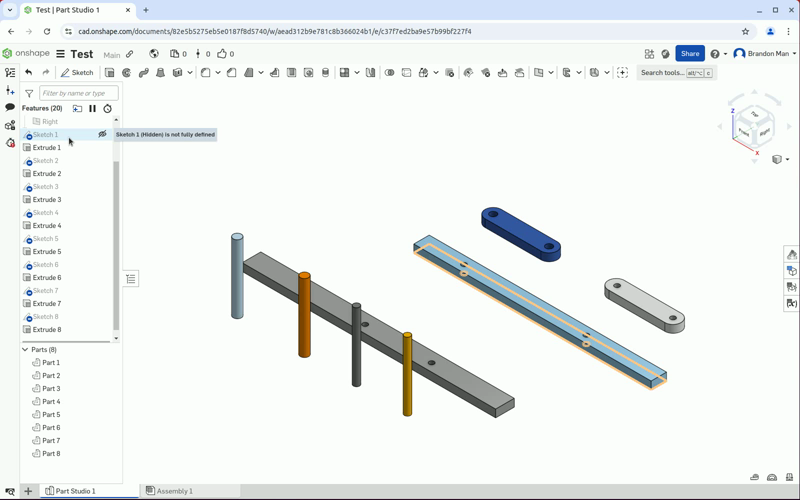
click(69, 137)